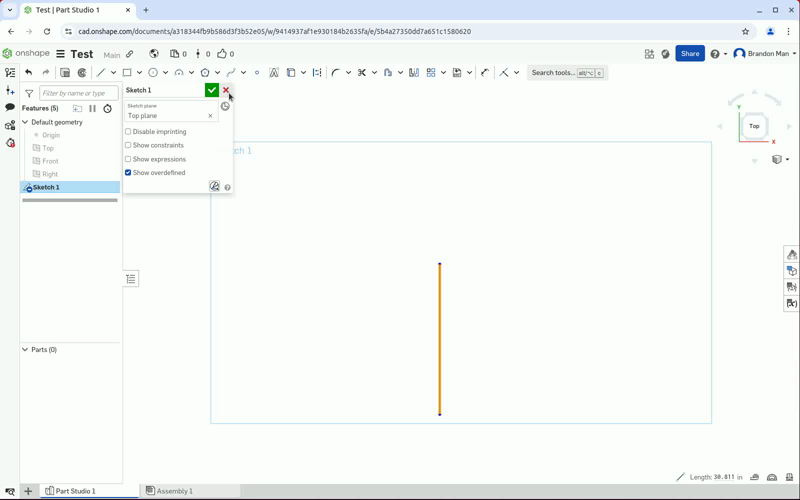
key(shift+h)
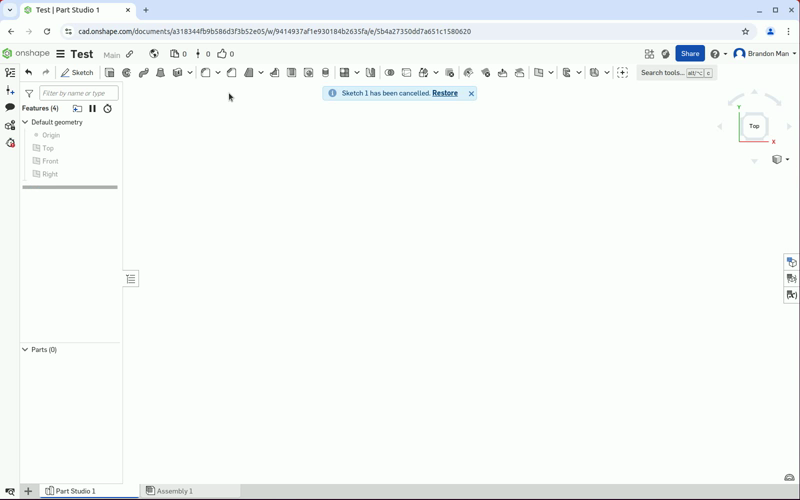
mouse_move(73, 352)
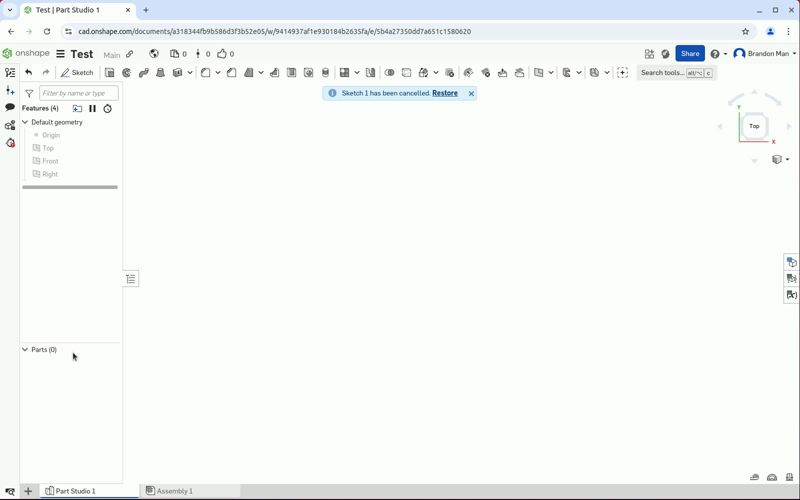
key(y)
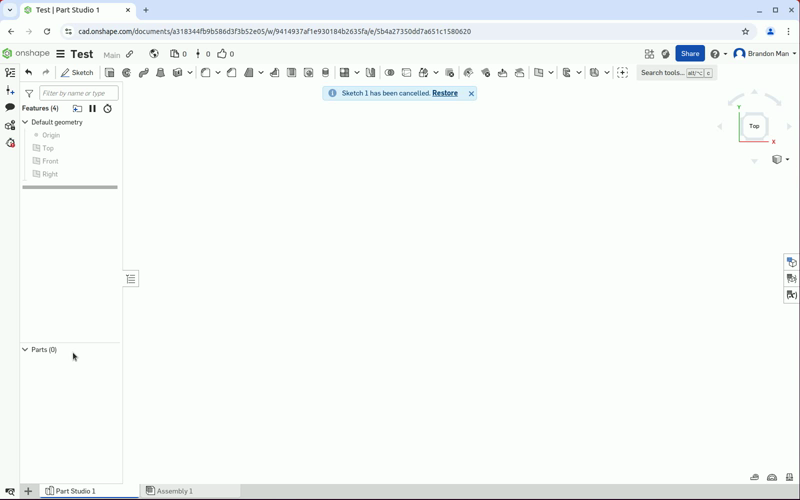
key(shift+p)
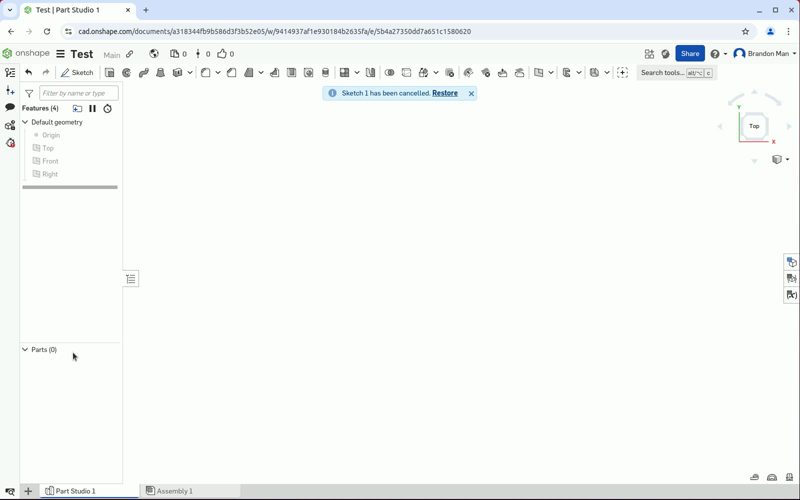
key(space)
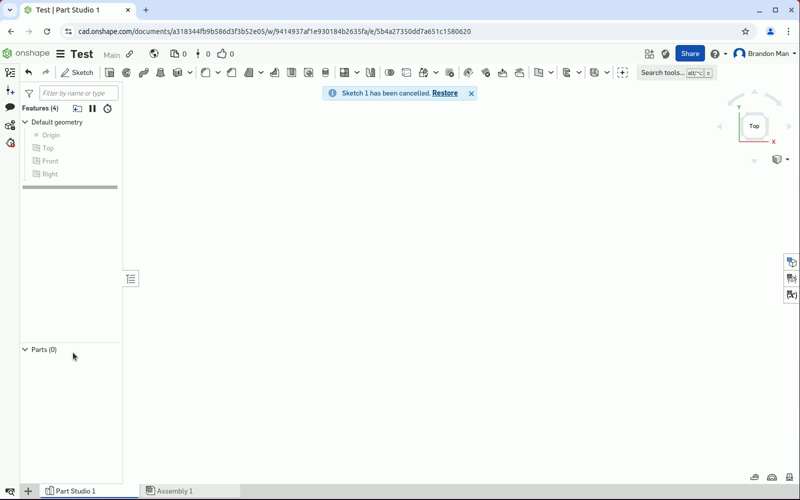
key_down(shift)
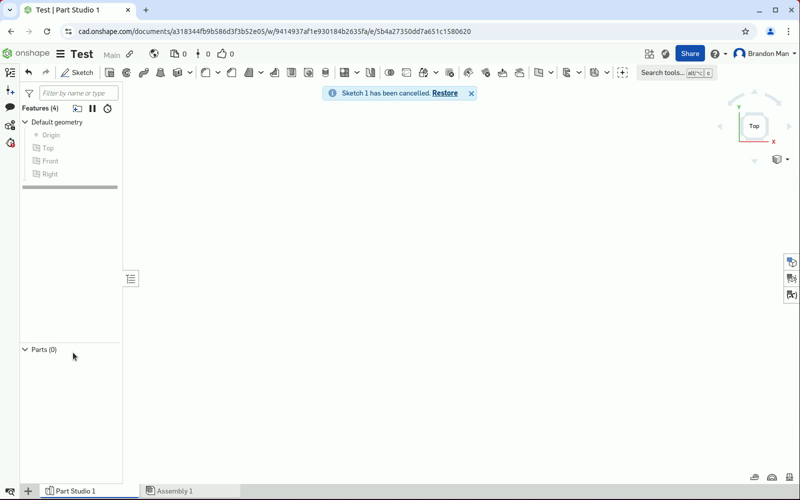
key(up)
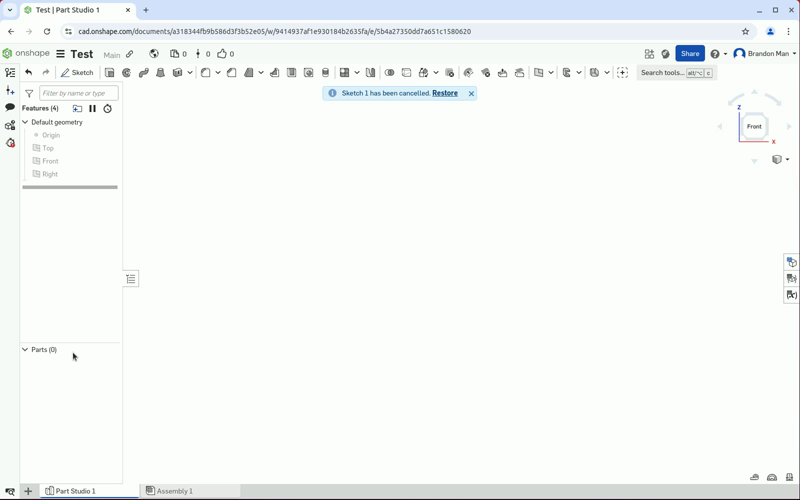
key_up(shift)
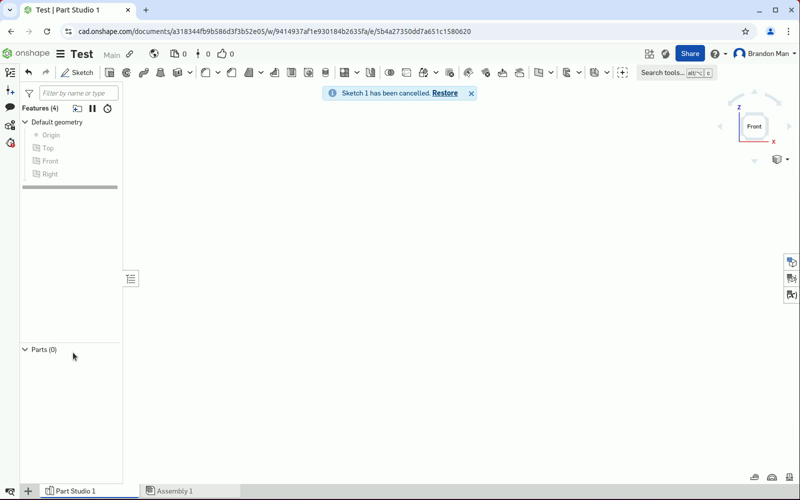
key(space)
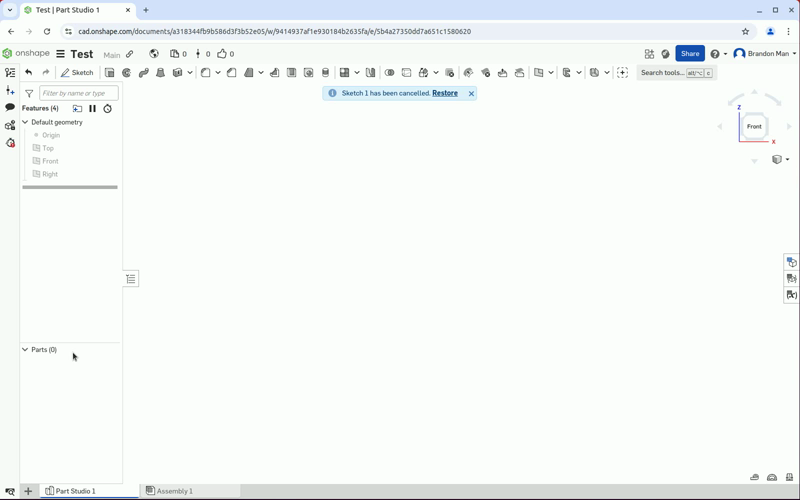
key_down(shift)
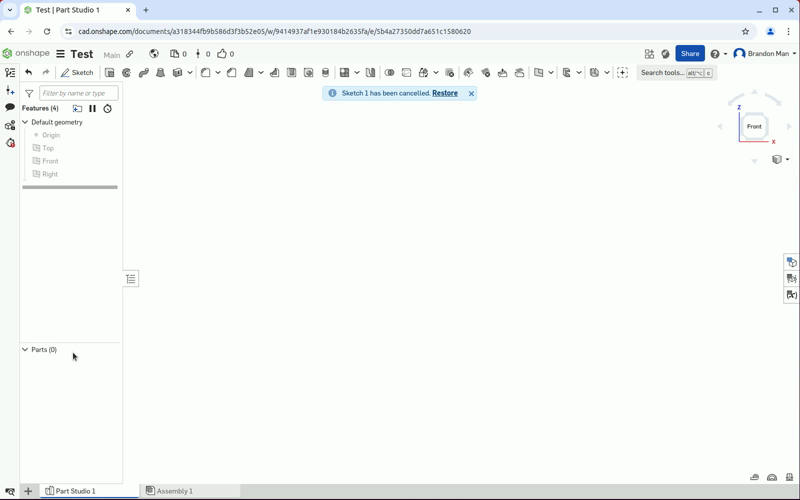
key(left)
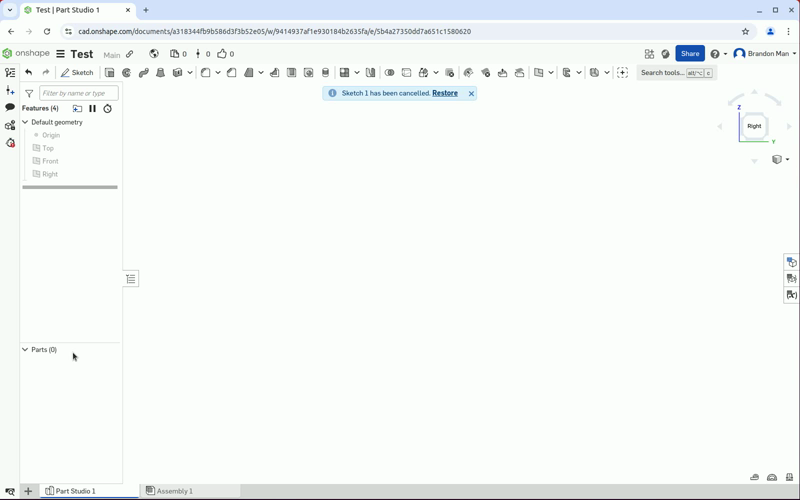
key_up(shift)
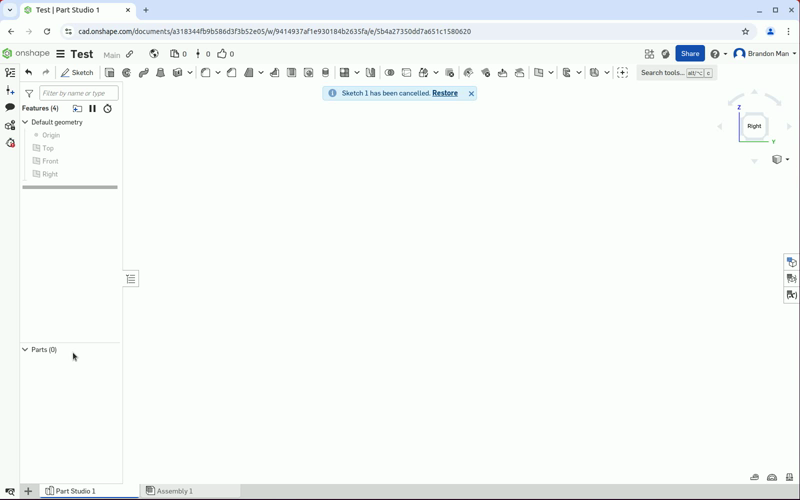
mouse_move(73, 352)
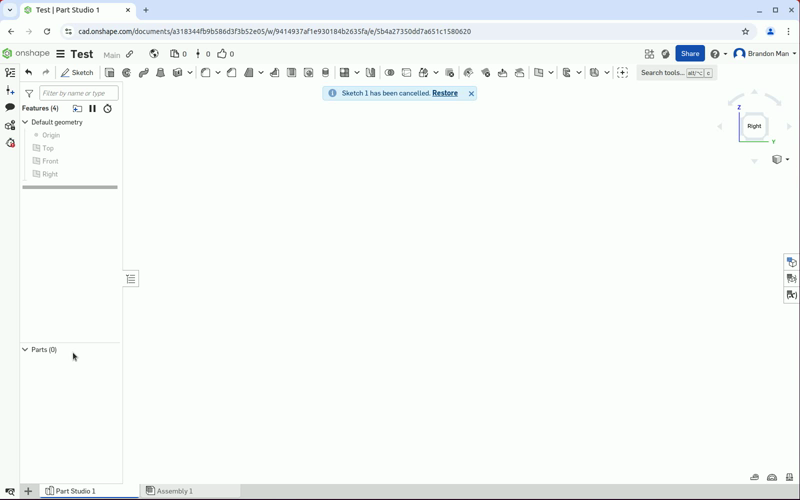
key(shift+y)
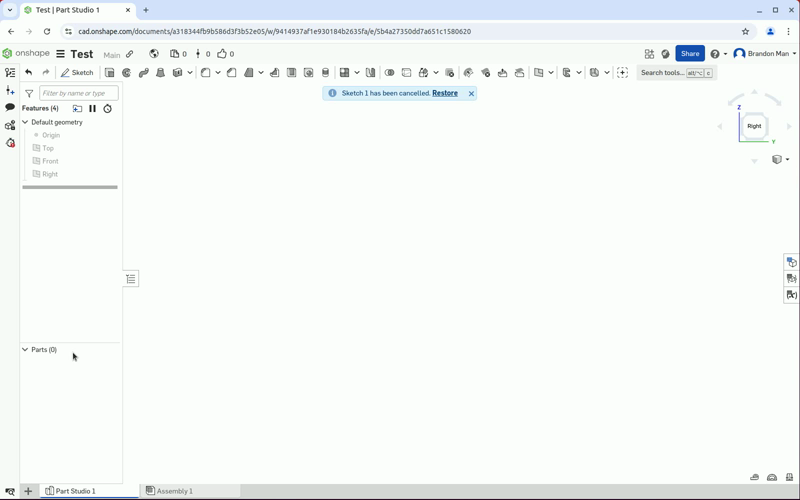
key(shift+s)
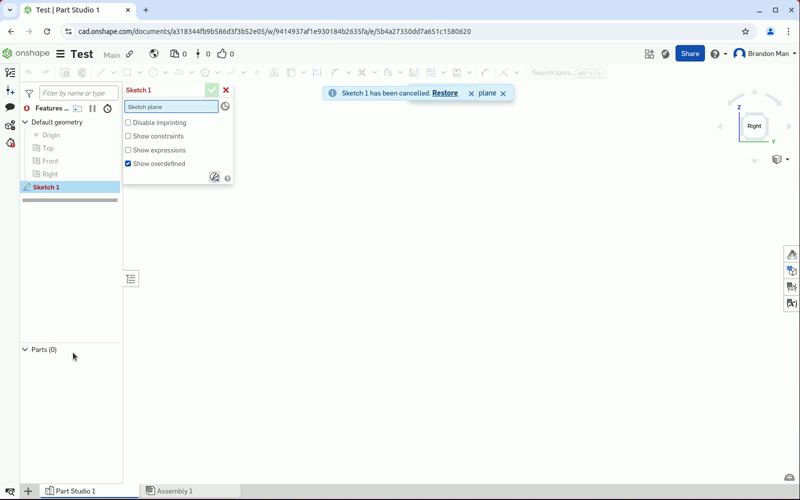
mouse_move(73, 176)
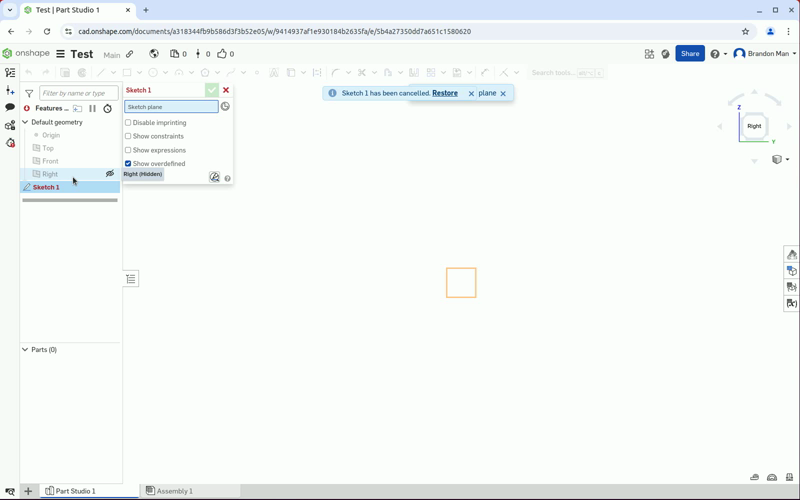
click(73, 176)
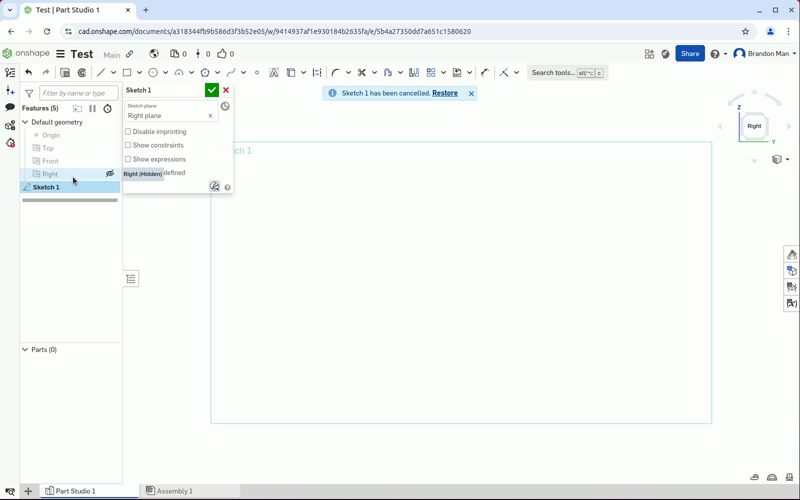
mouse_move(73, 352)
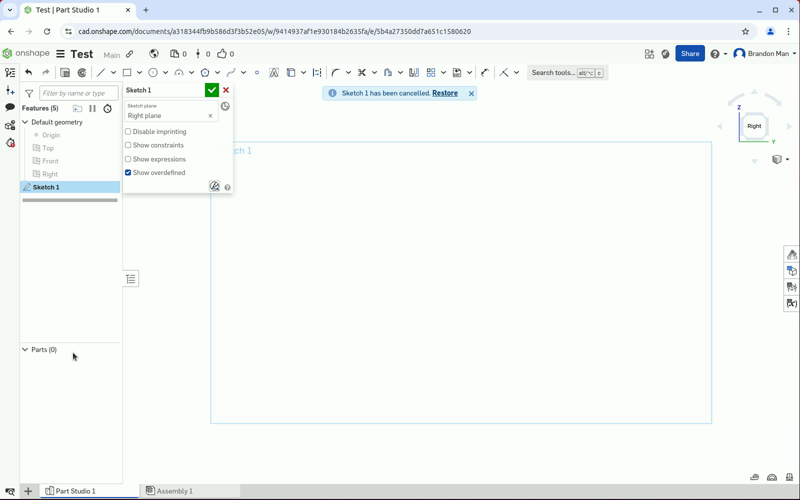
key(y)
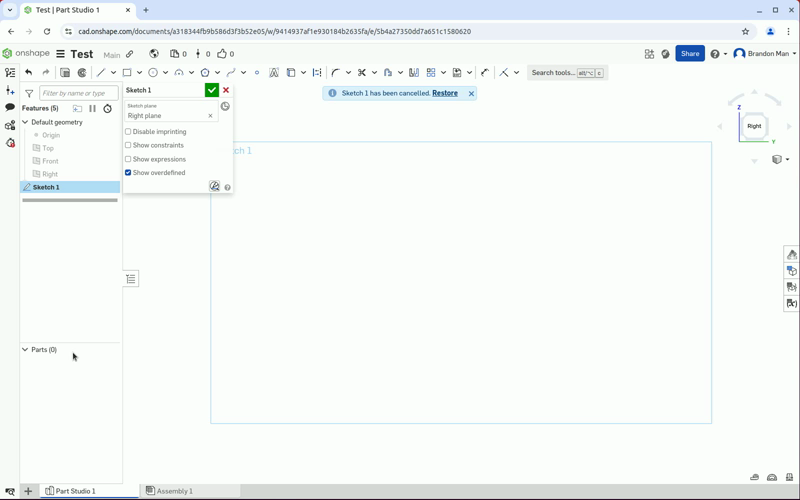
key(l)
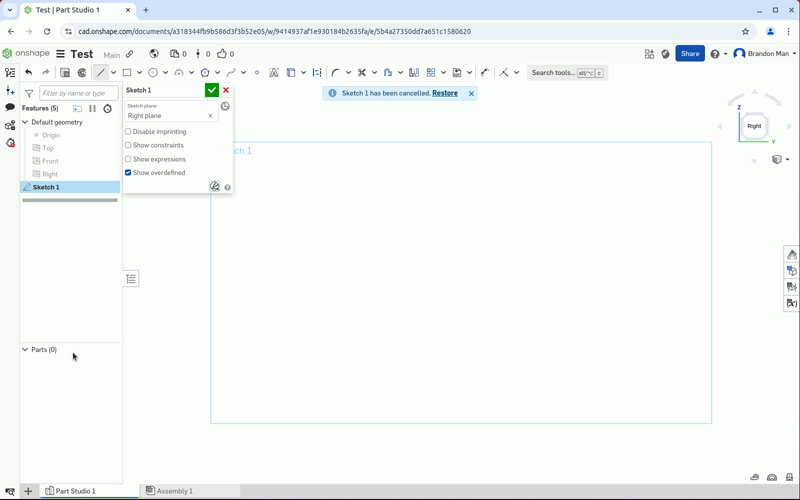
key_down(shift)
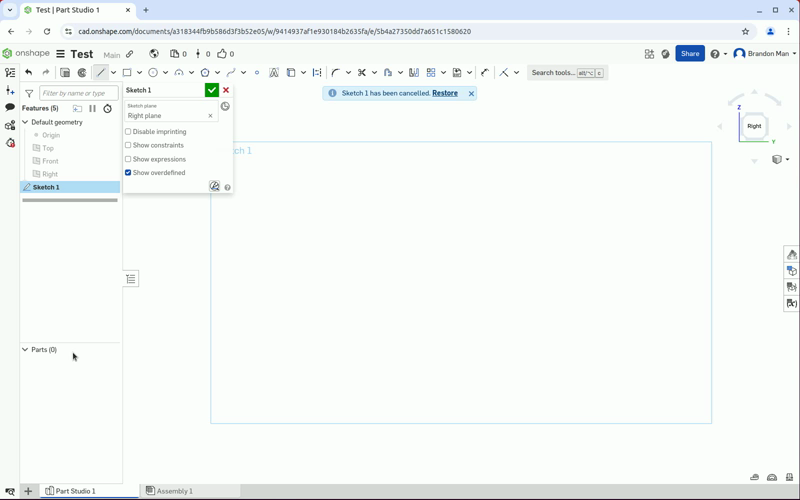
mouse_move(444, 299)
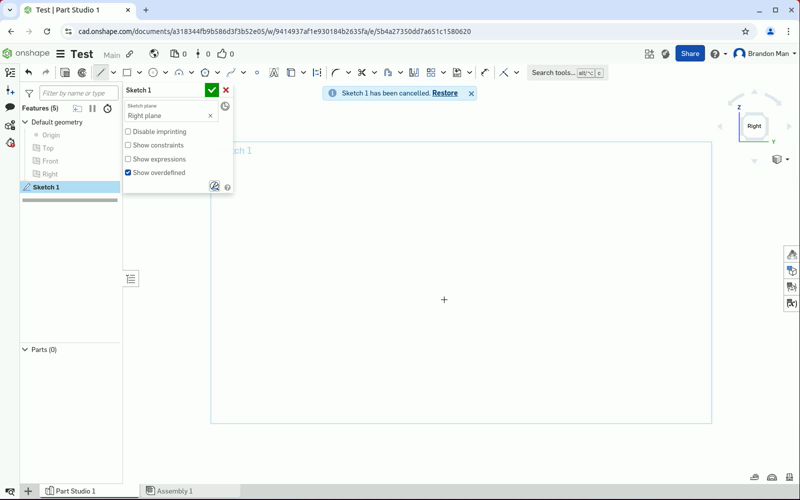
click(444, 299)
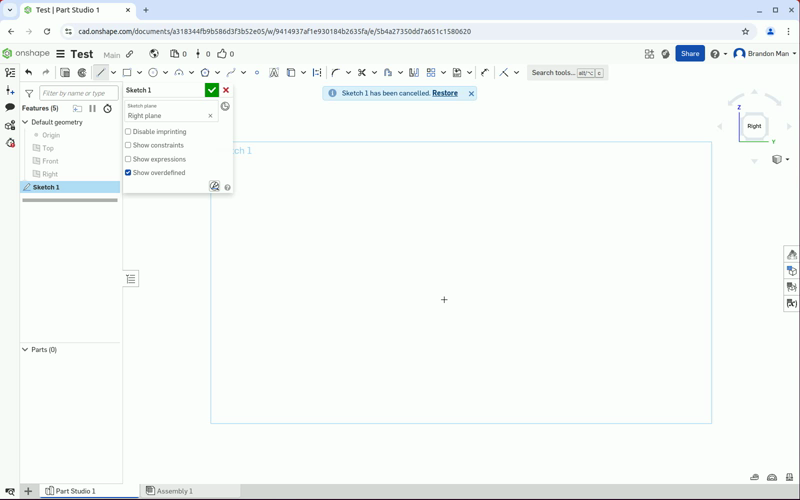
key_up(shift)
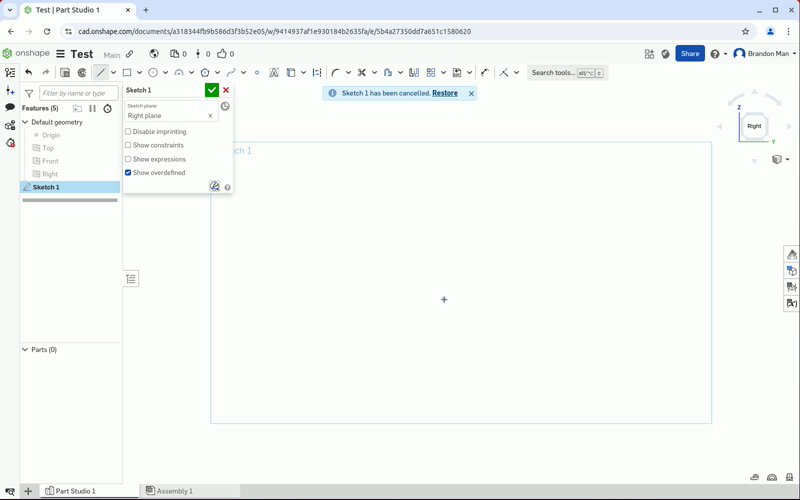
key_down(shift)
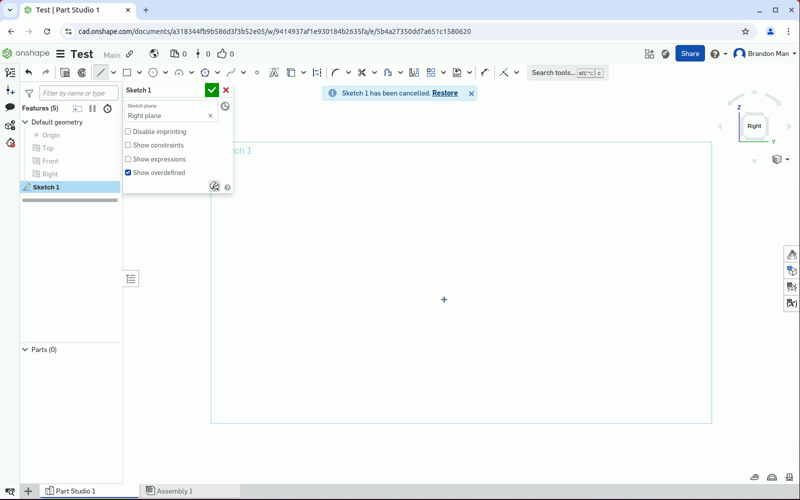
mouse_move(474, 299)
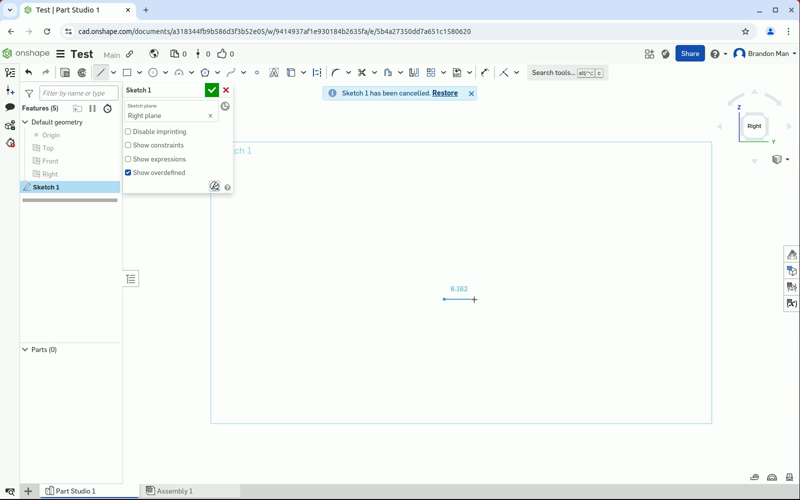
mouse_move(479, 299)
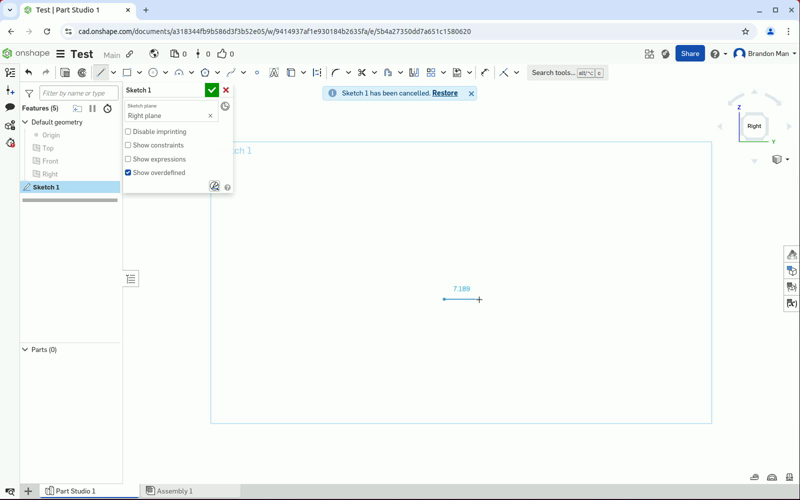
click(479, 299)
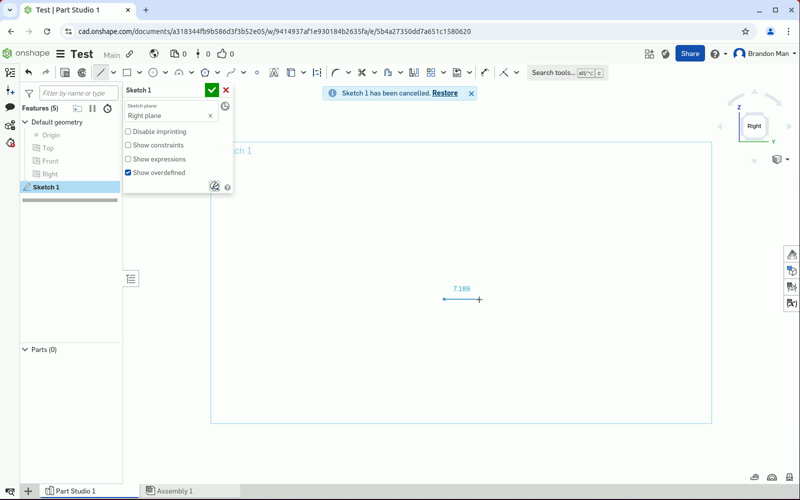
key_up(shift)
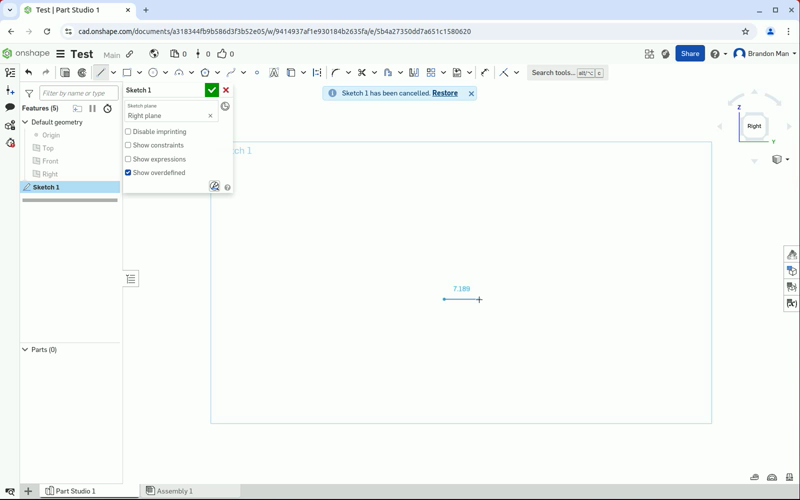
key_down(shift)
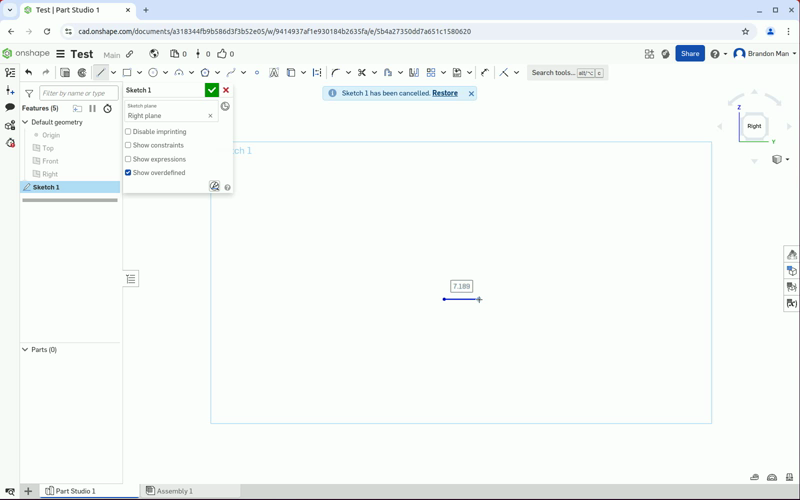
mouse_move(509, 299)
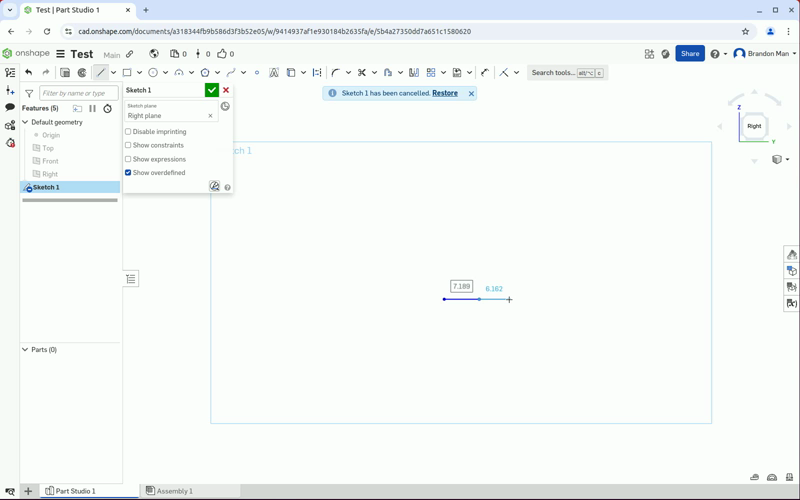
mouse_move(479, 266)
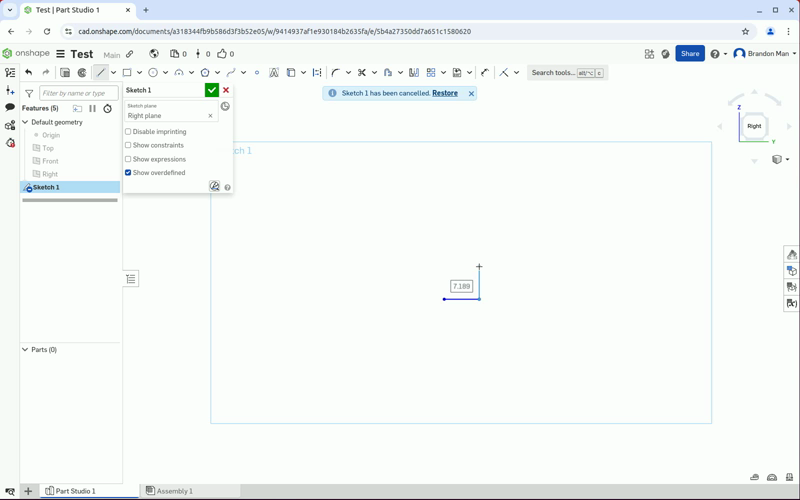
click(479, 266)
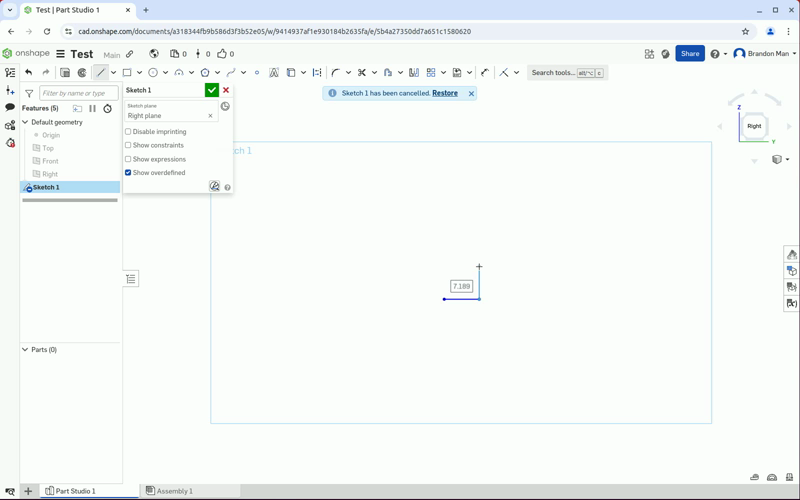
key_up(shift)
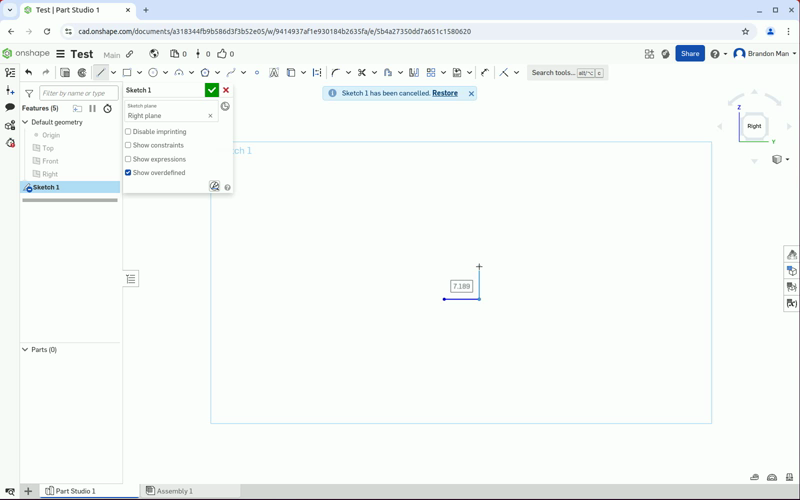
key_down(shift)
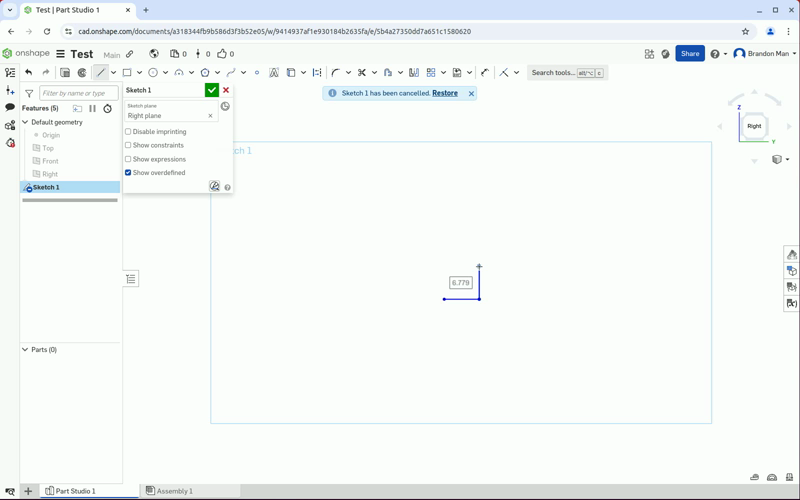
mouse_move(509, 266)
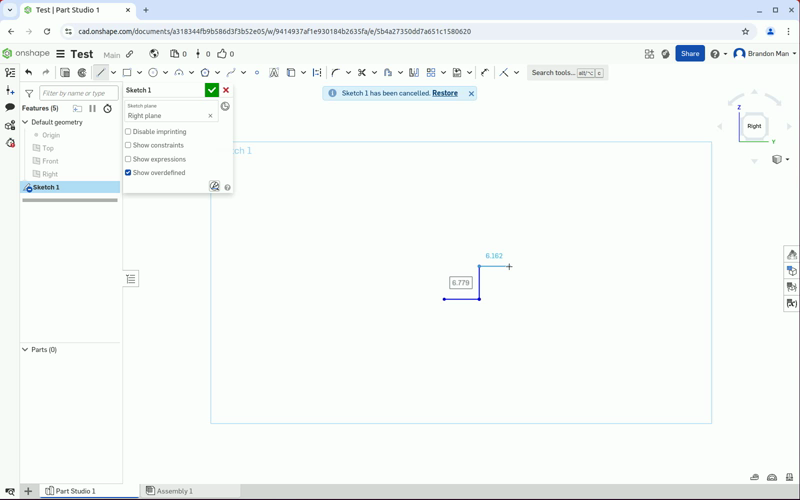
mouse_move(444, 266)
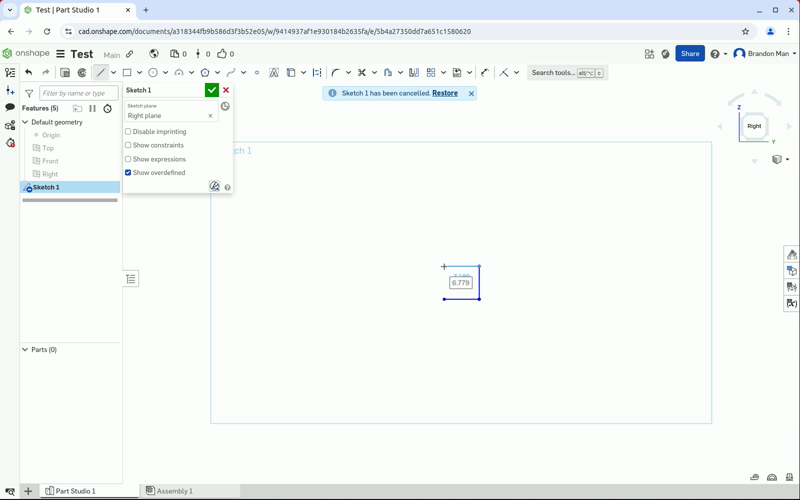
click(444, 266)
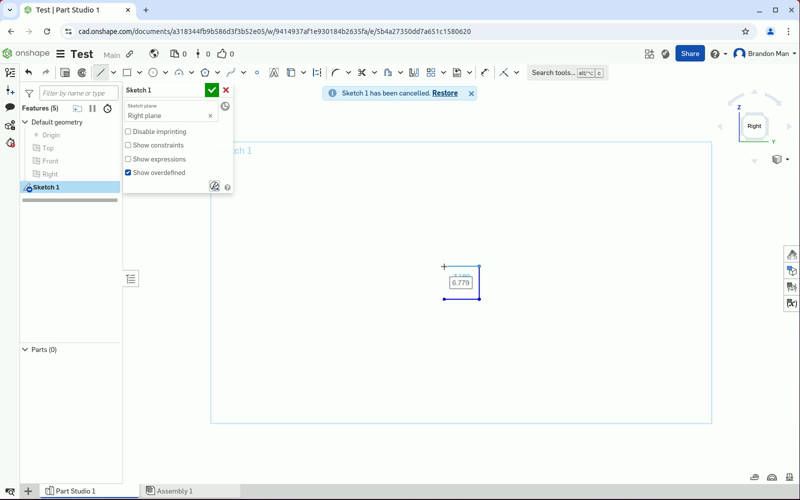
key_up(shift)
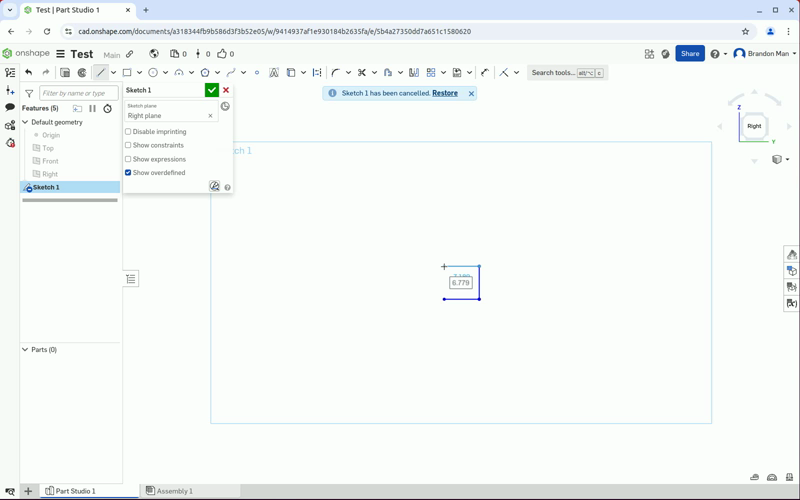
mouse_move(474, 266)
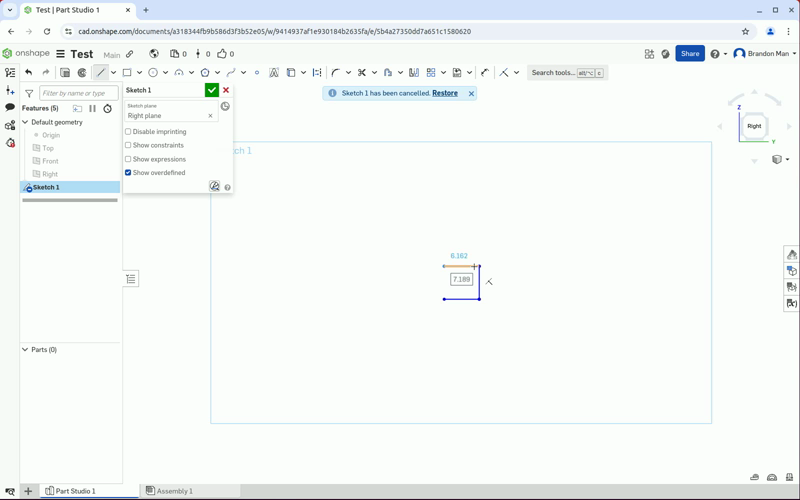
key_down(shift)
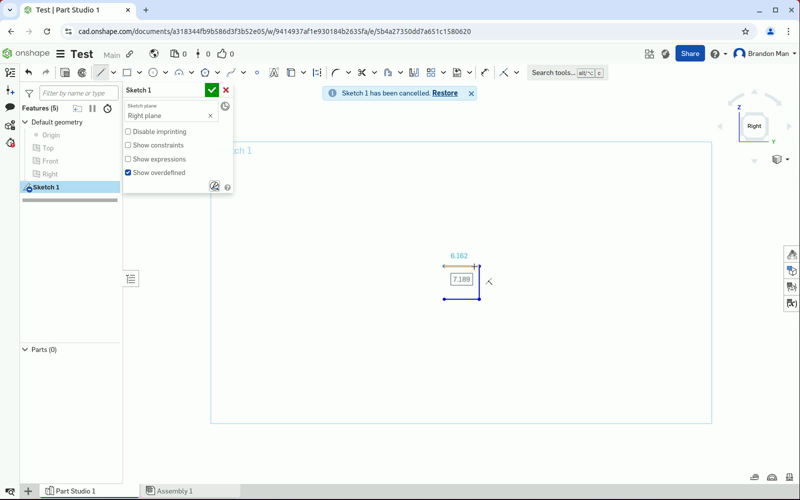
mouse_move(444, 299)
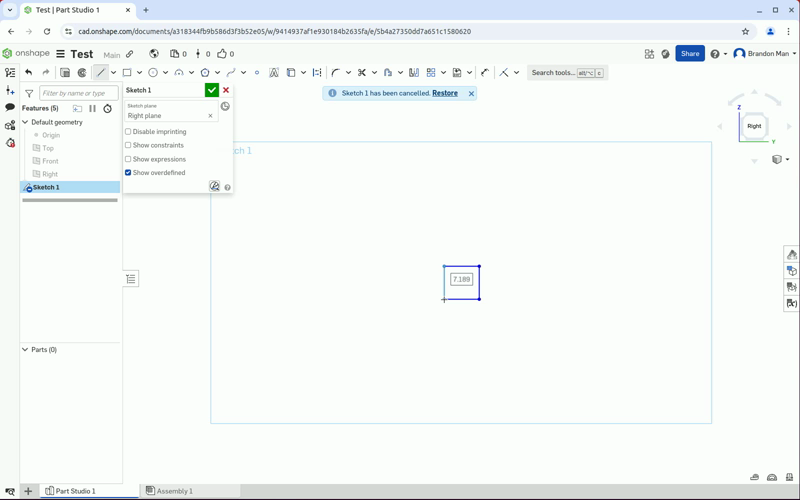
key_up(shift)
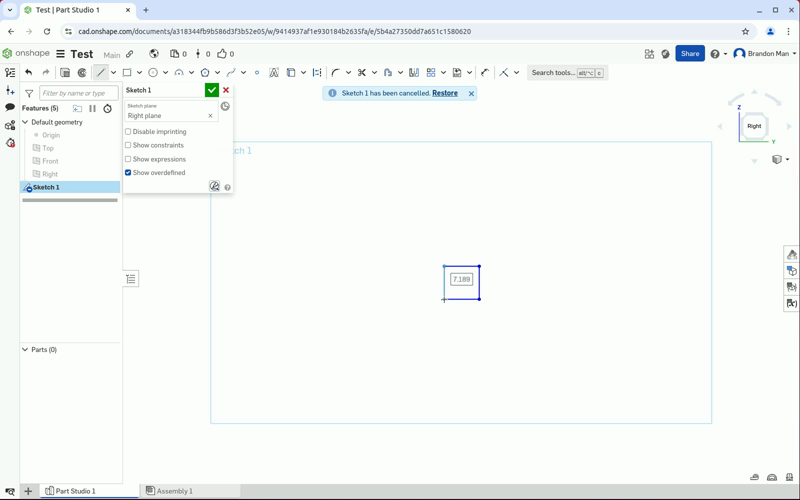
click(444, 299)
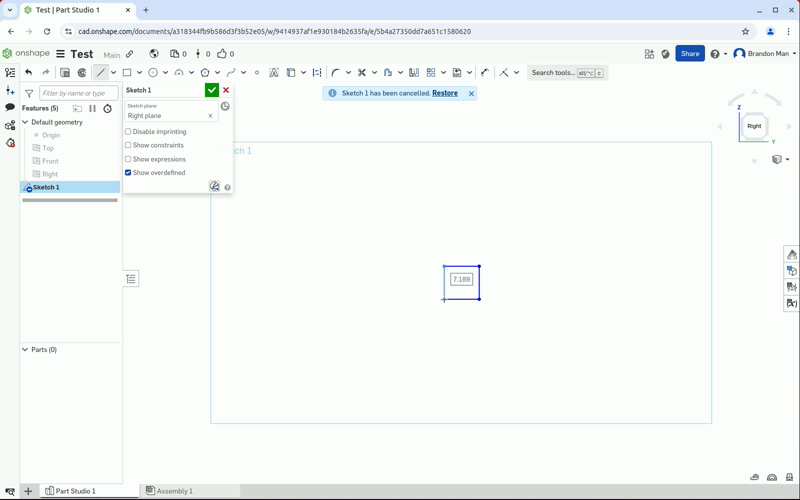
key(esc)
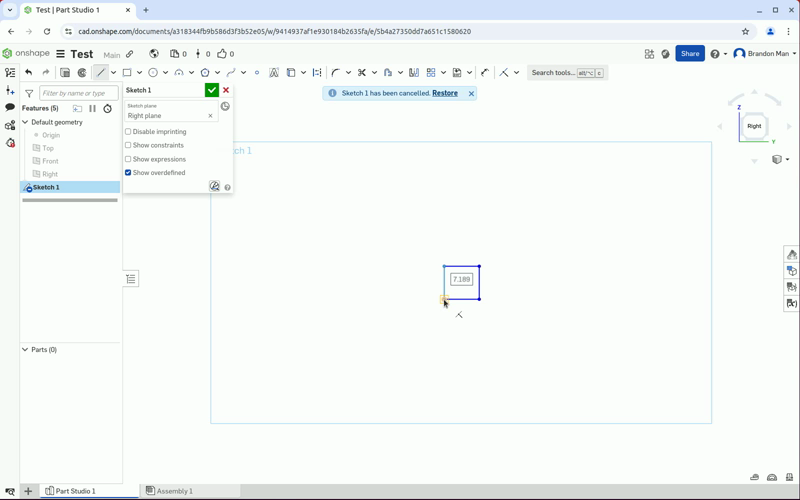
key(l)
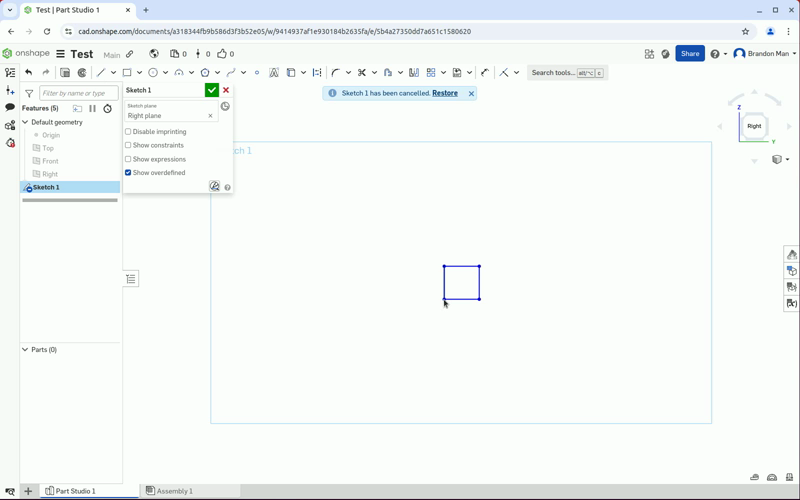
key_down(shift)
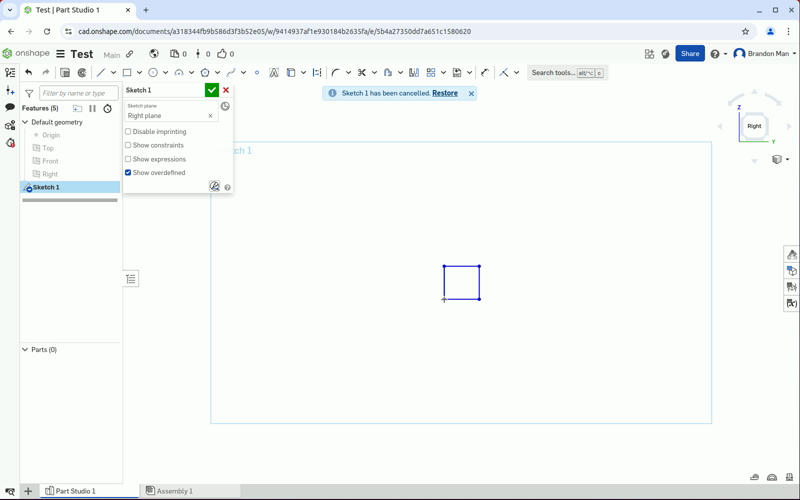
mouse_move(445, 298)
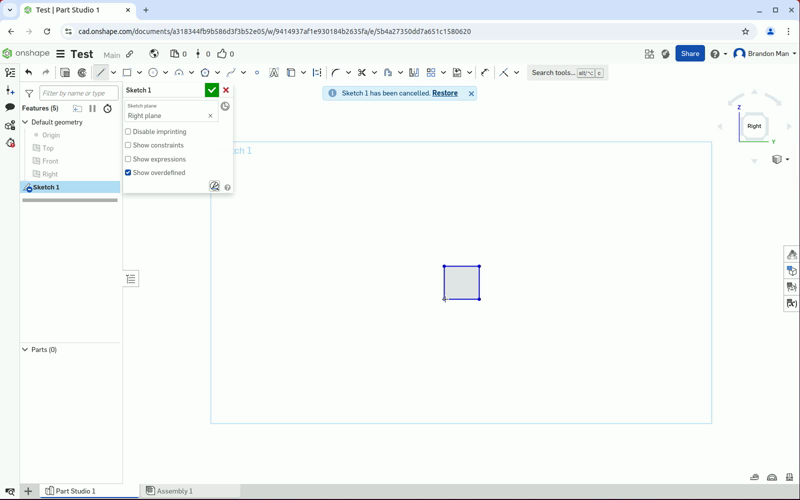
scroll(6)
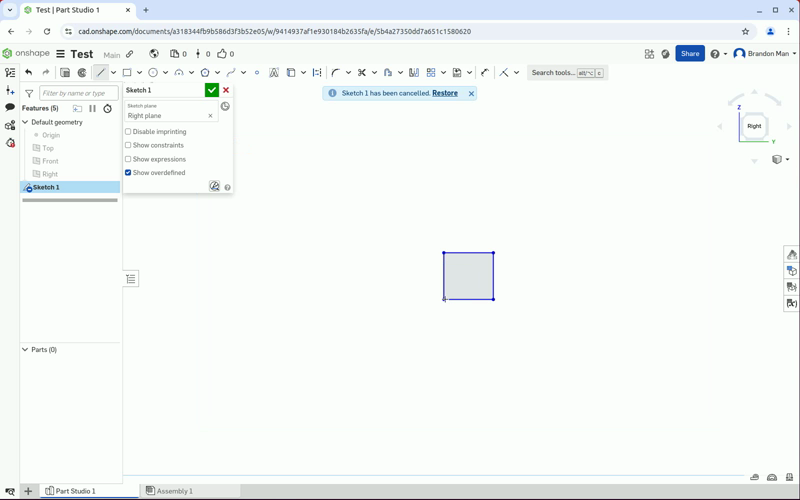
scroll(6)
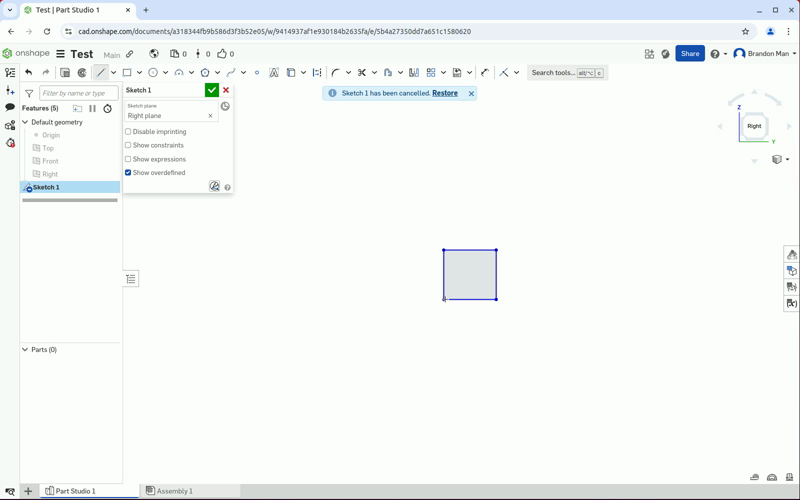
scroll(6)
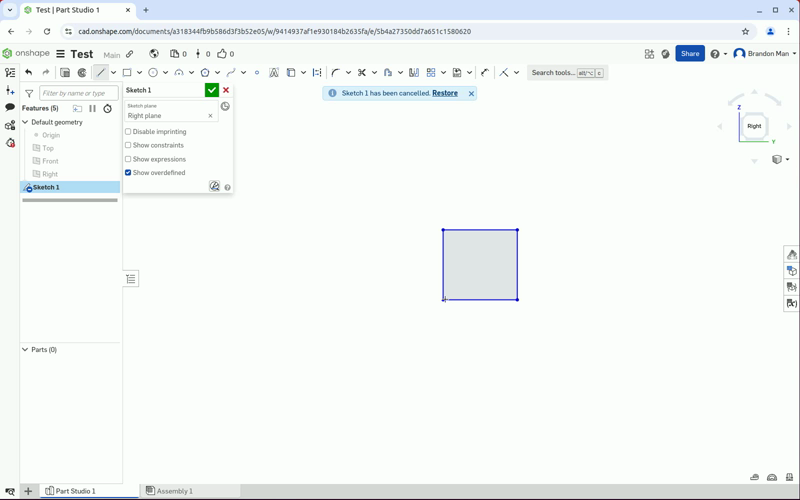
scroll(6)
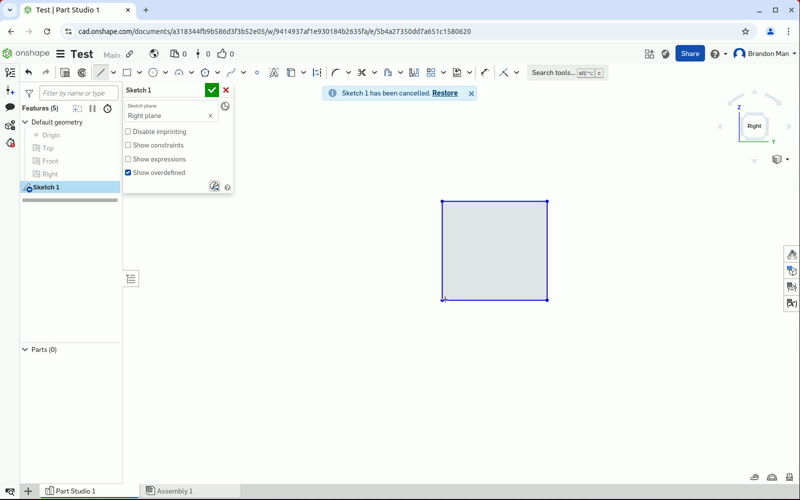
scroll(6)
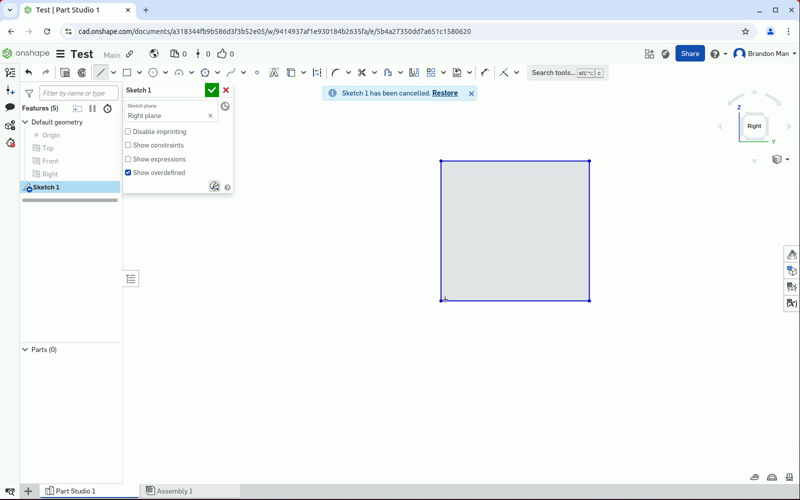
scroll(6)
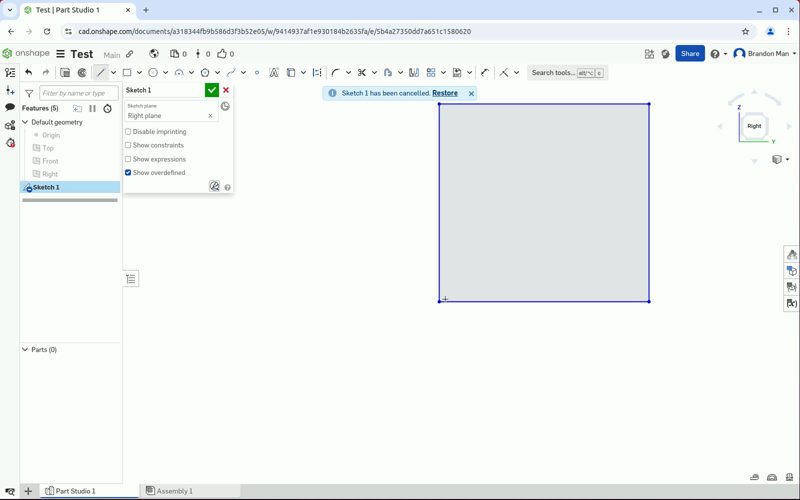
scroll(6)
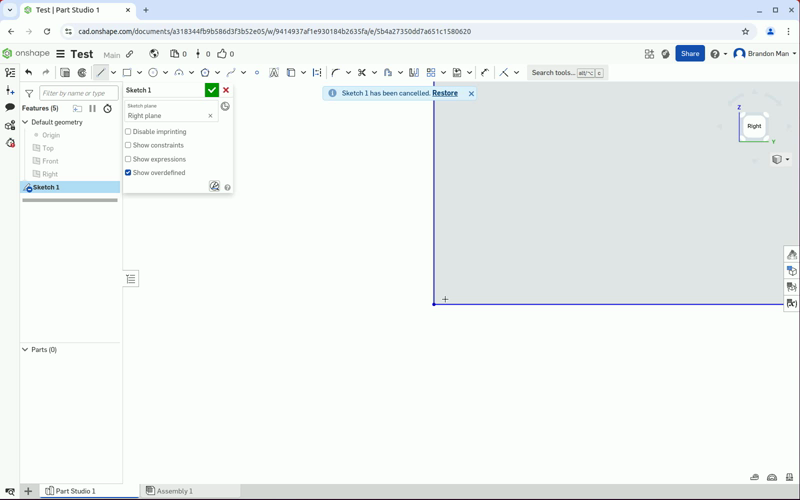
click(445, 298)
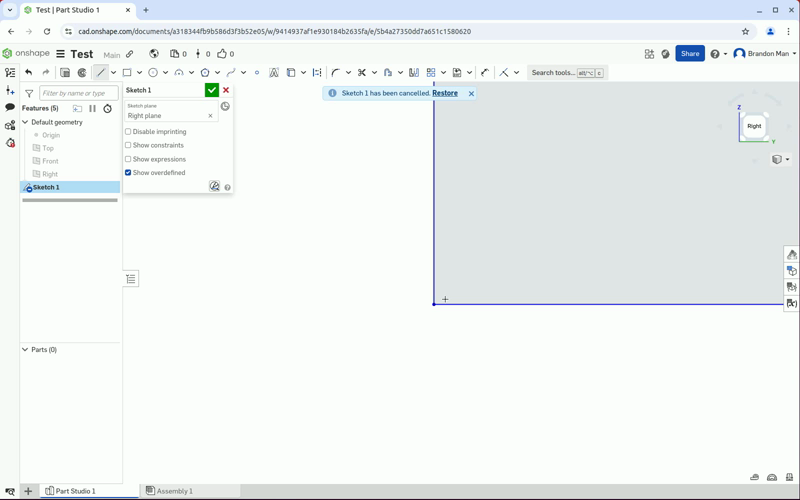
scroll(-6)
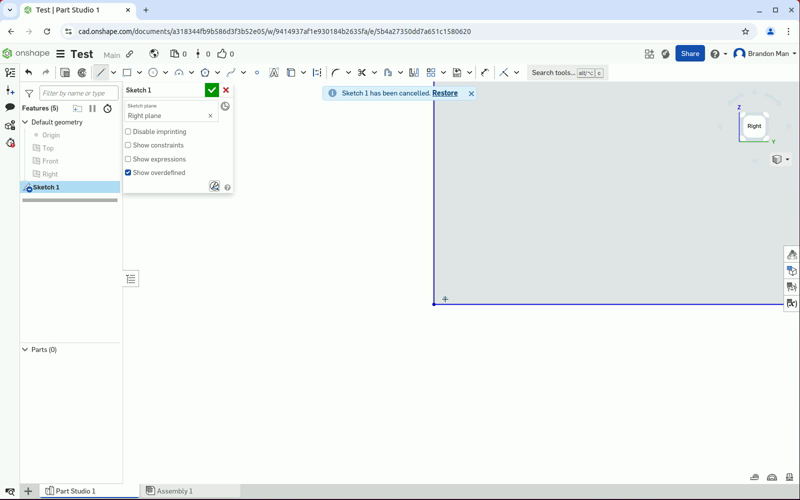
scroll(-6)
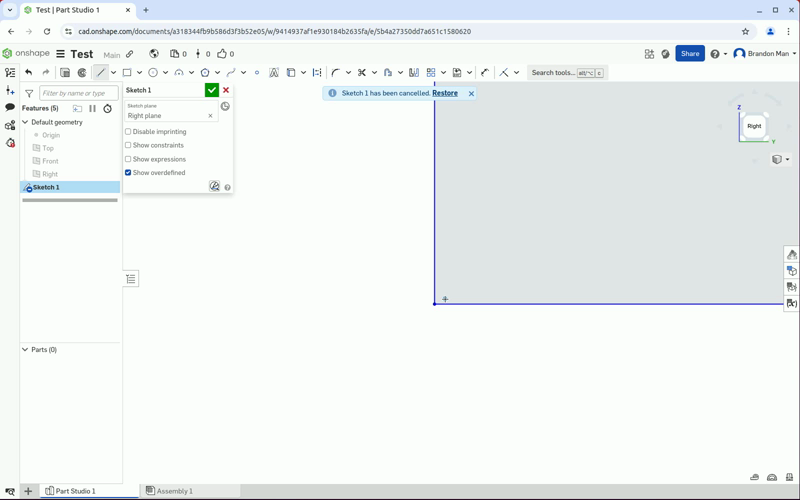
scroll(-6)
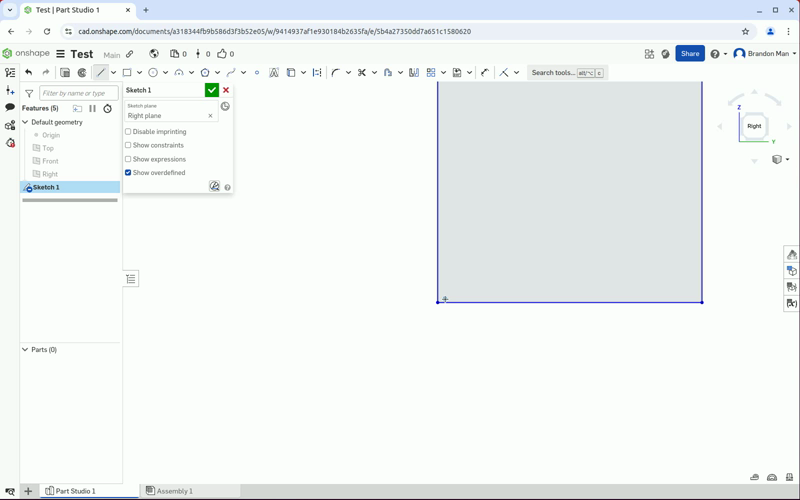
scroll(-6)
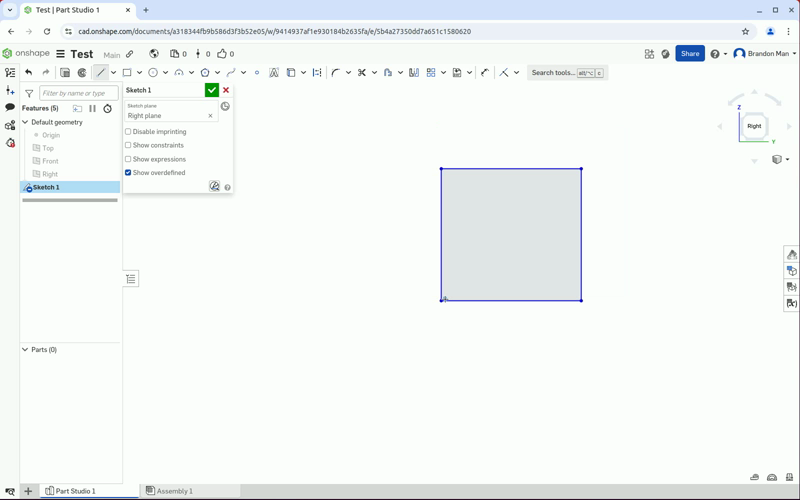
scroll(-6)
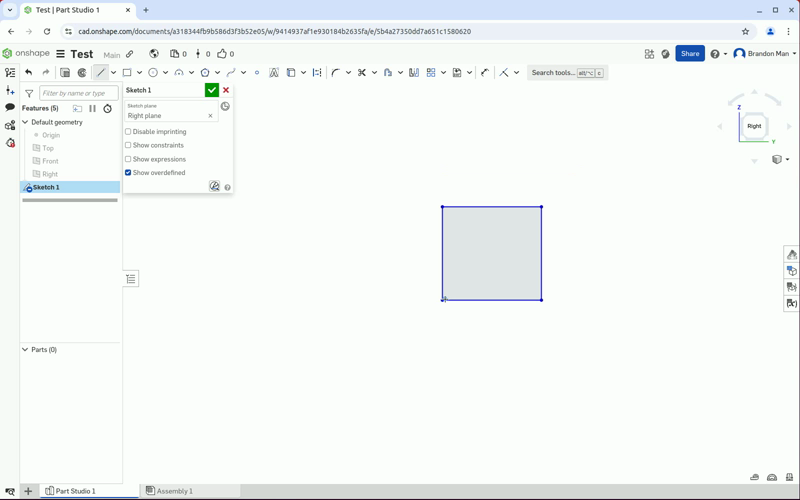
scroll(-6)
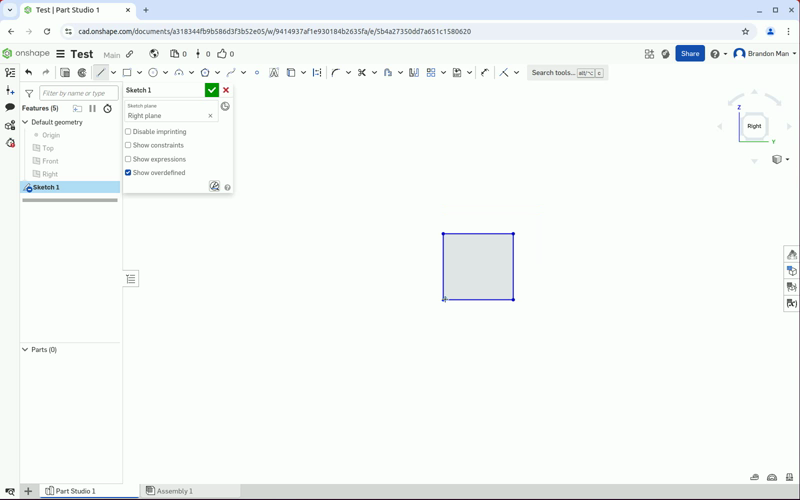
scroll(-6)
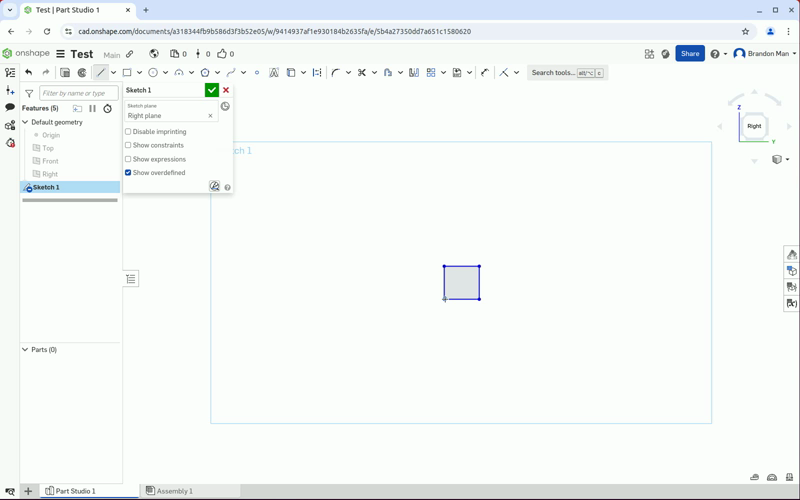
key_up(shift)
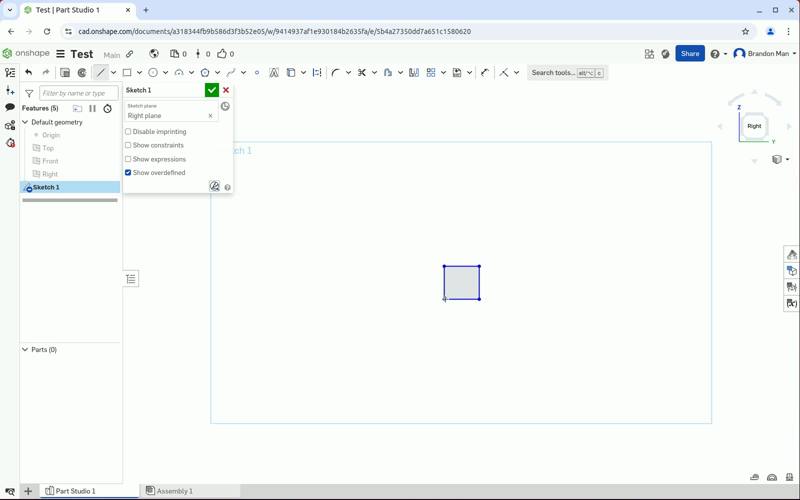
key_down(shift)
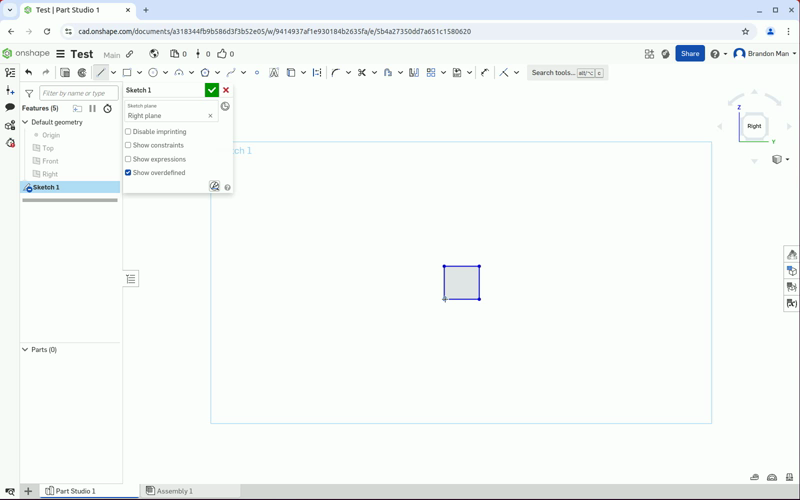
mouse_move(475, 298)
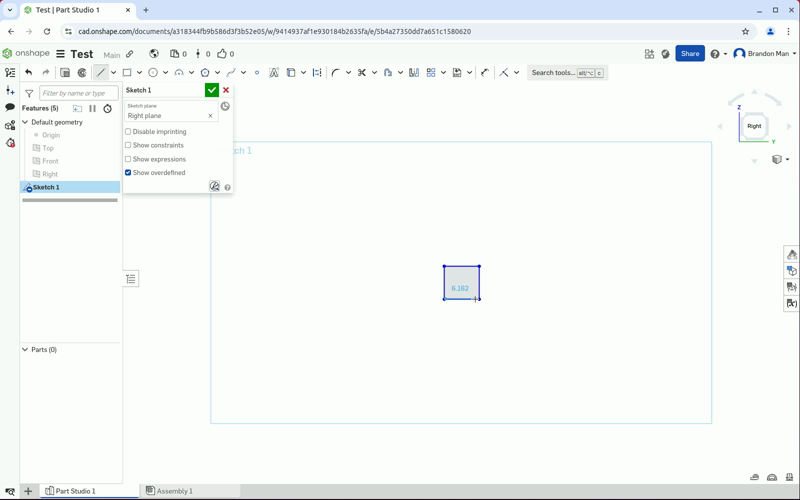
mouse_move(478, 298)
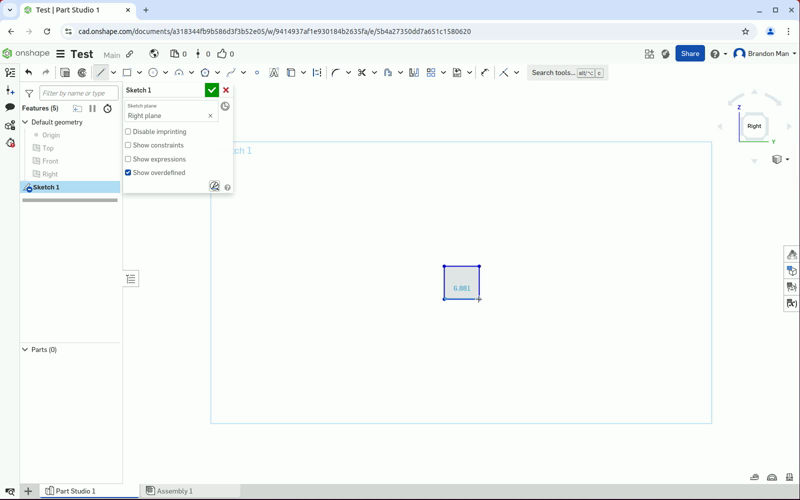
scroll(6)
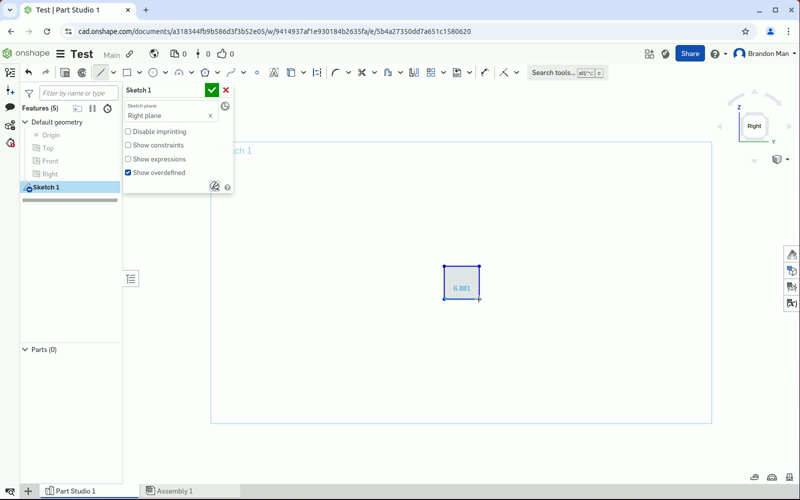
scroll(6)
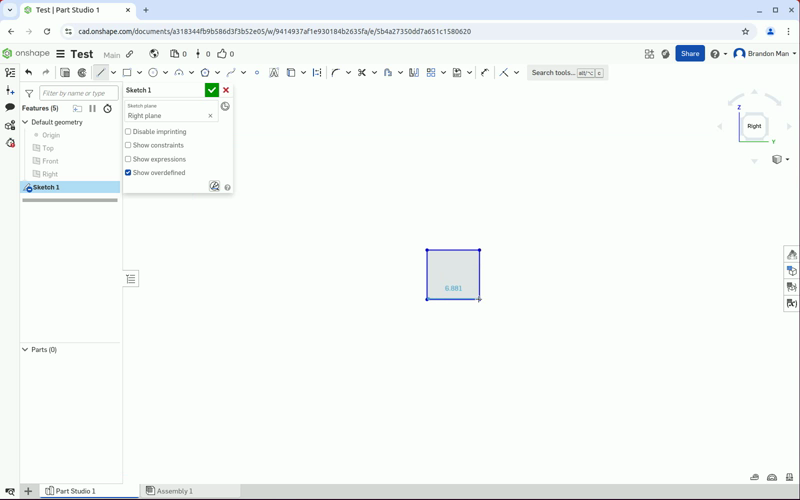
scroll(6)
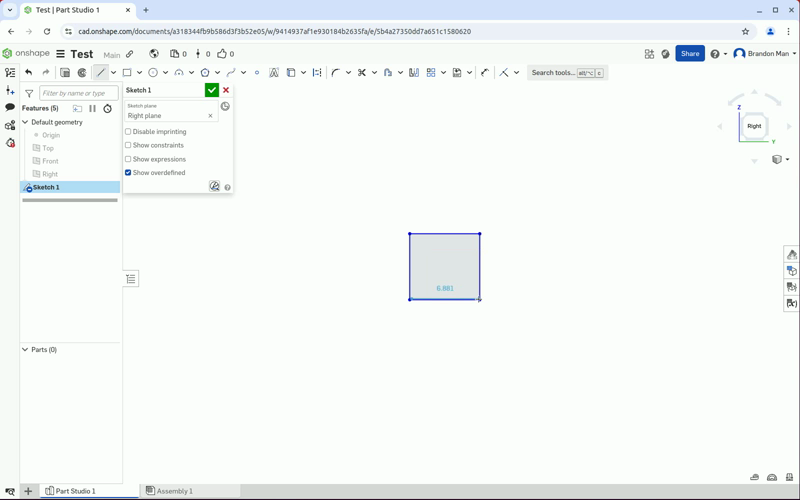
scroll(6)
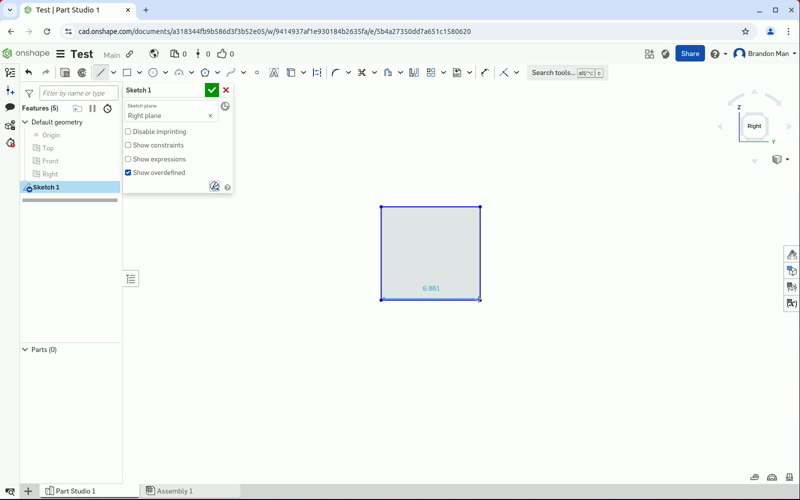
scroll(6)
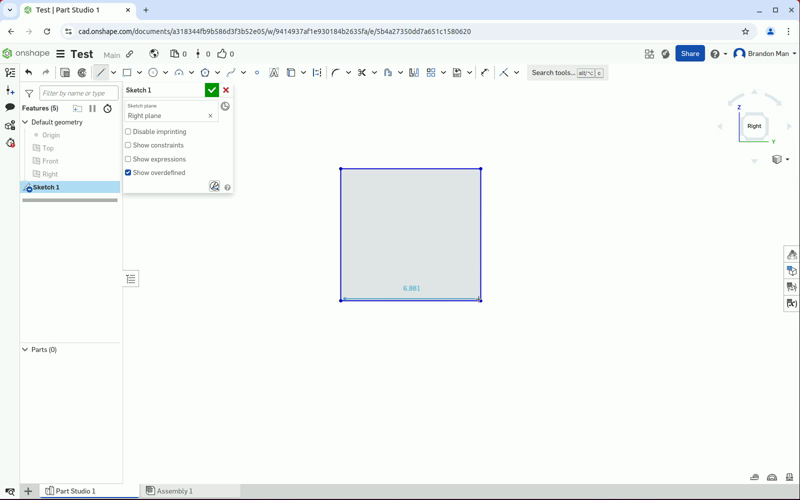
scroll(6)
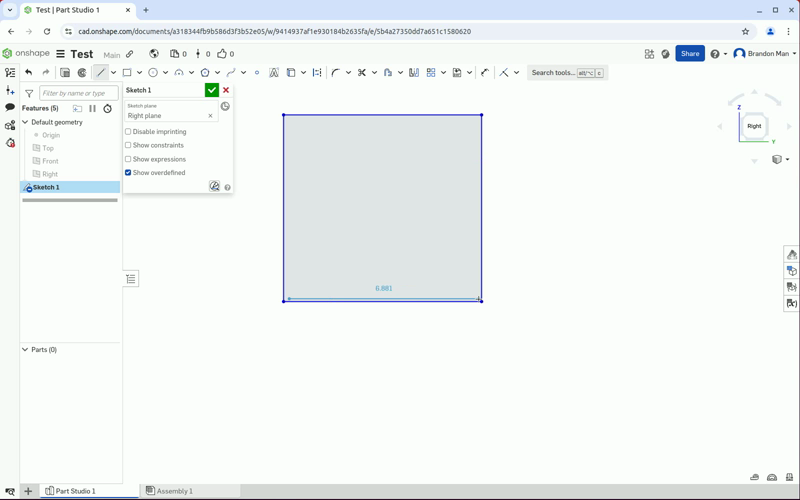
scroll(6)
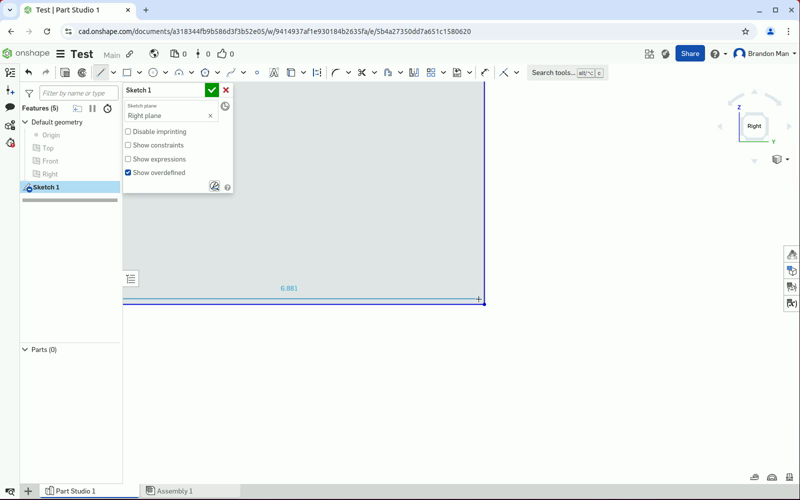
click(478, 298)
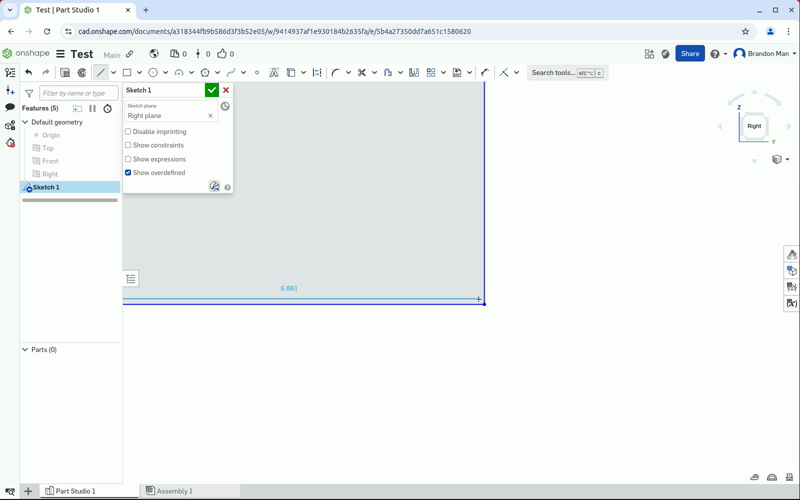
scroll(-6)
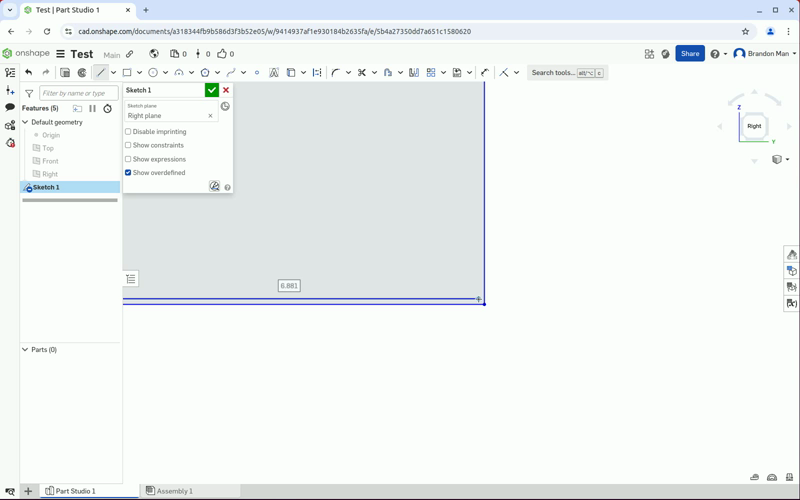
scroll(-6)
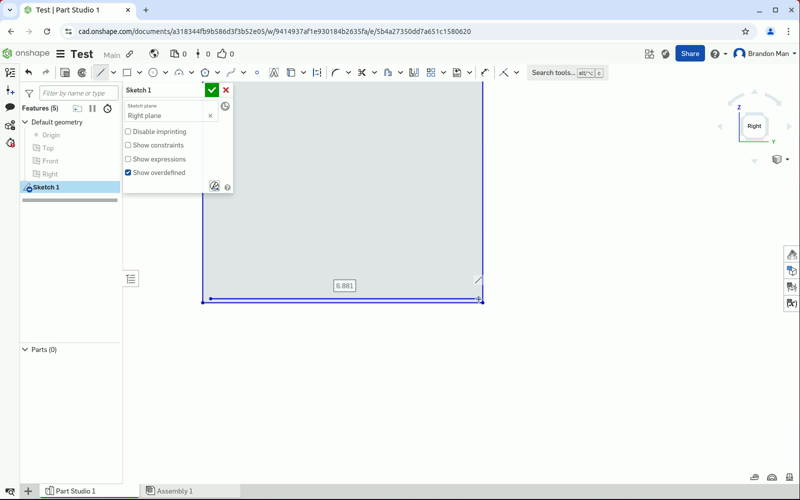
scroll(-6)
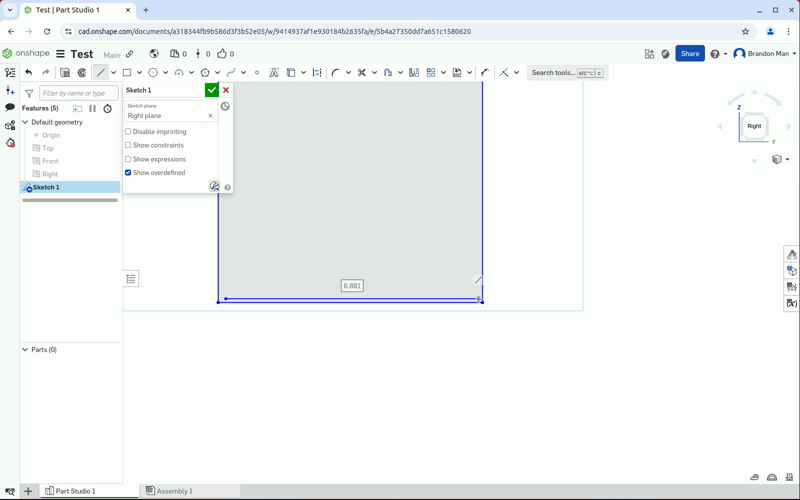
scroll(-6)
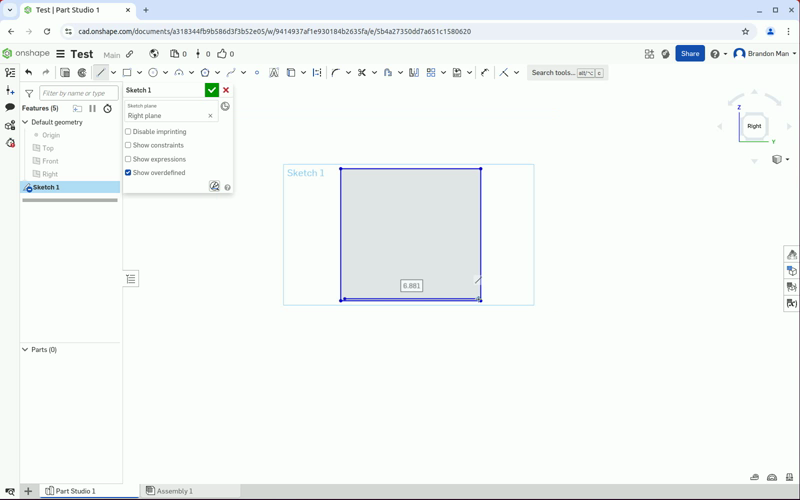
scroll(-6)
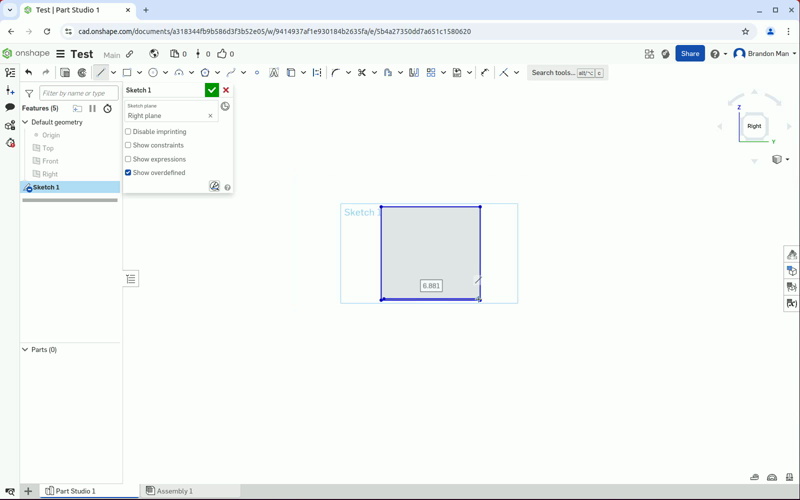
scroll(-6)
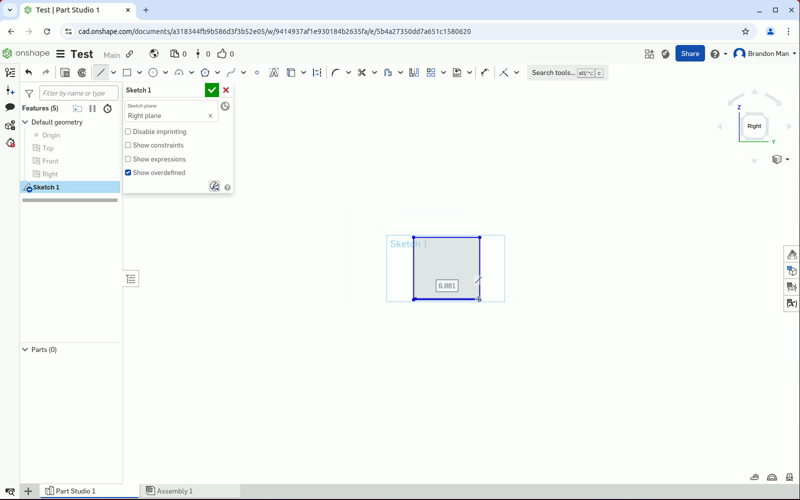
scroll(-6)
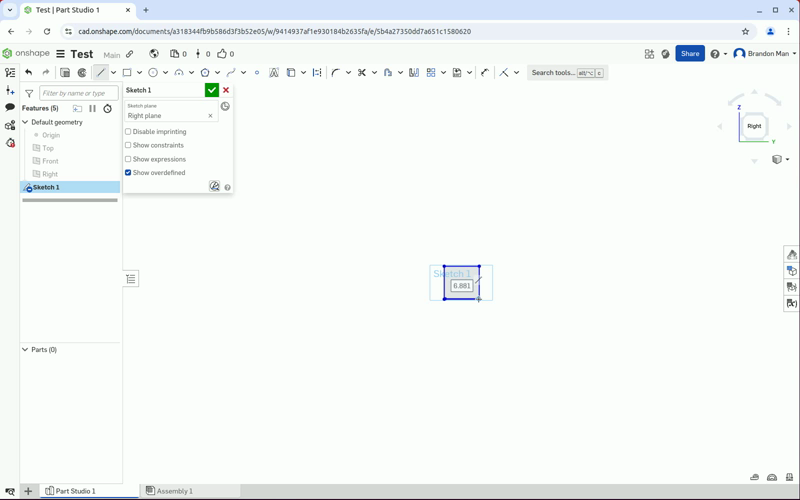
key_up(shift)
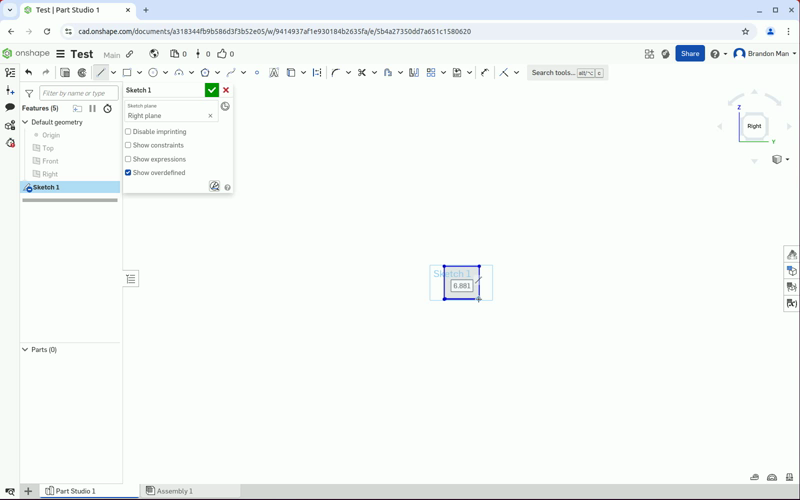
key_down(shift)
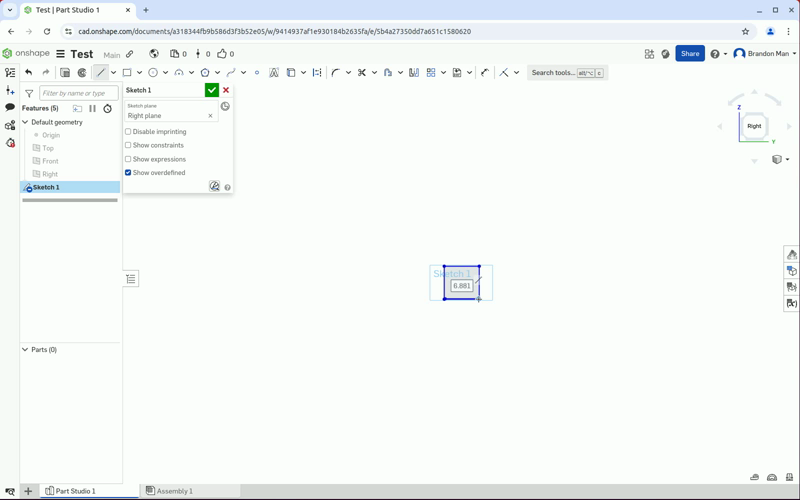
mouse_move(508, 298)
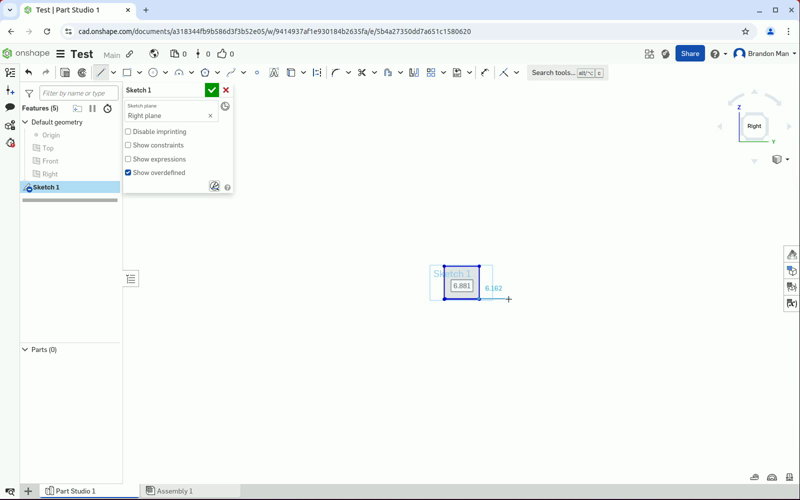
mouse_move(478, 267)
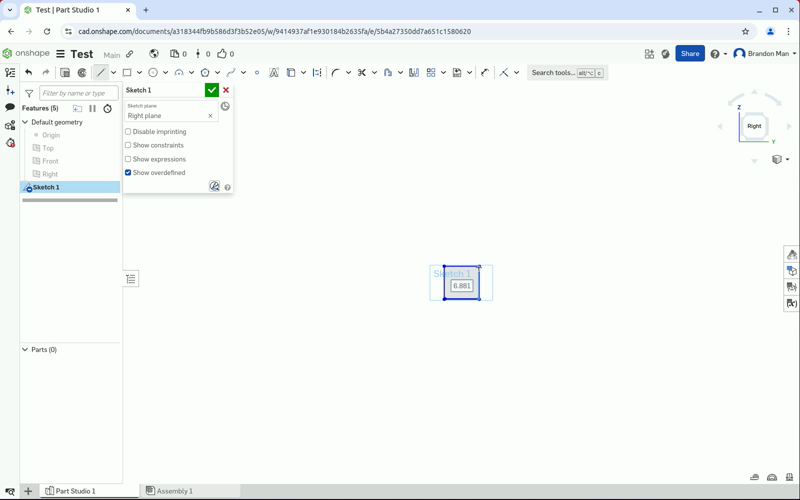
scroll(6)
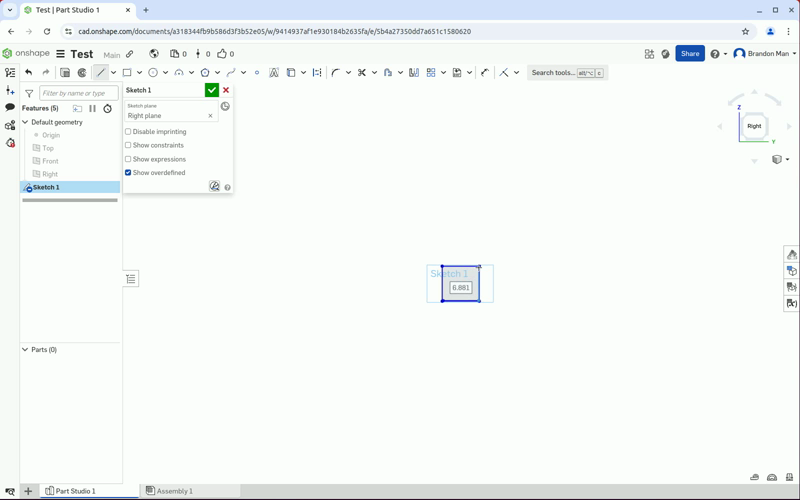
scroll(6)
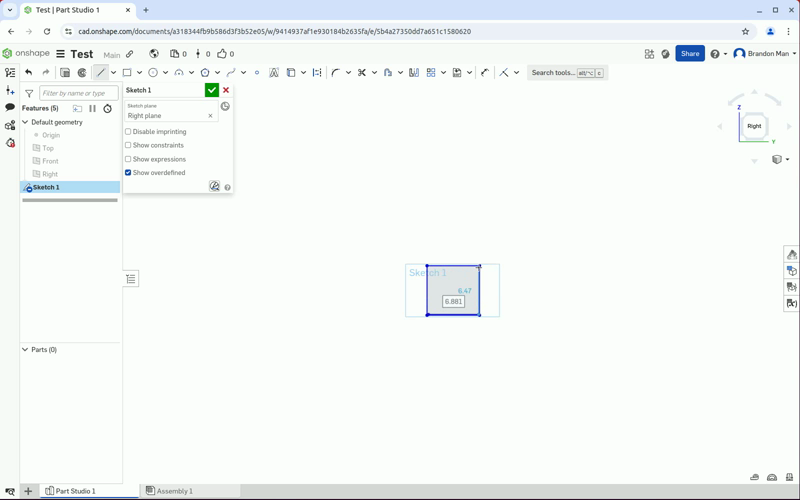
scroll(6)
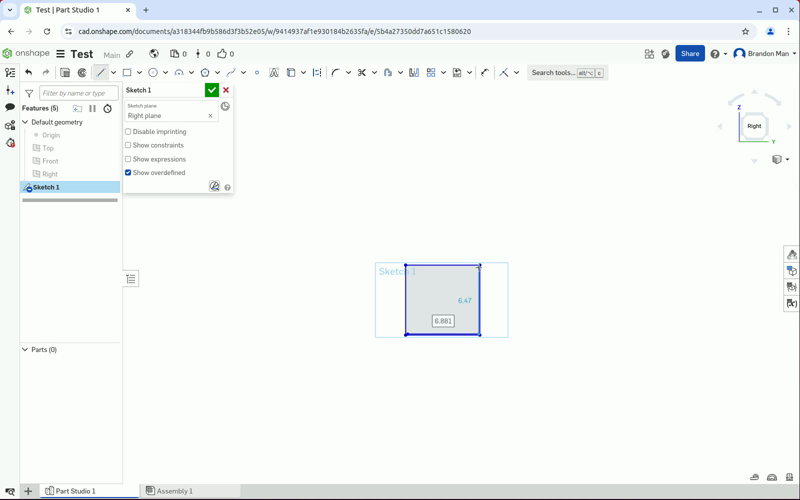
scroll(6)
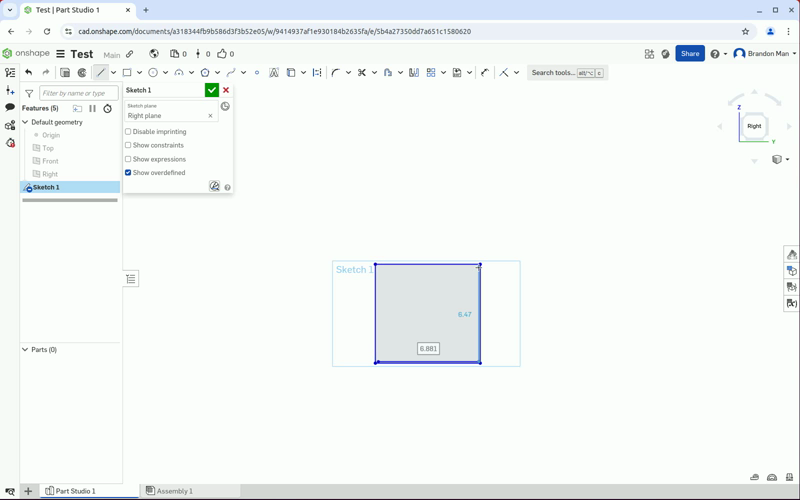
scroll(6)
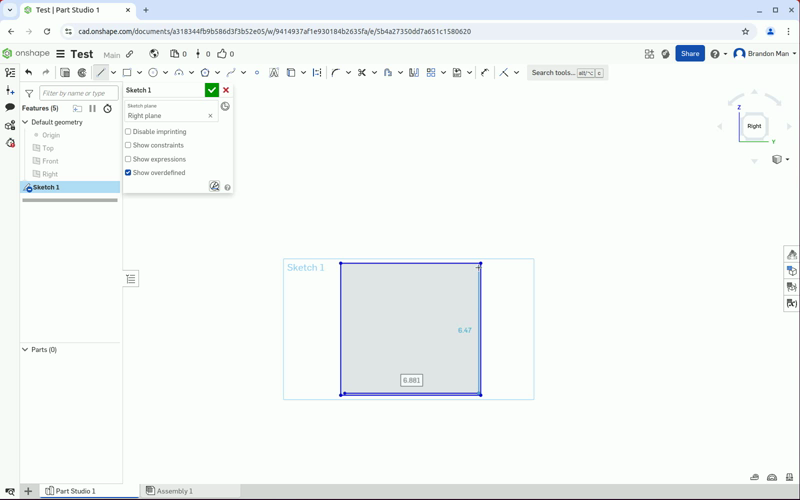
scroll(6)
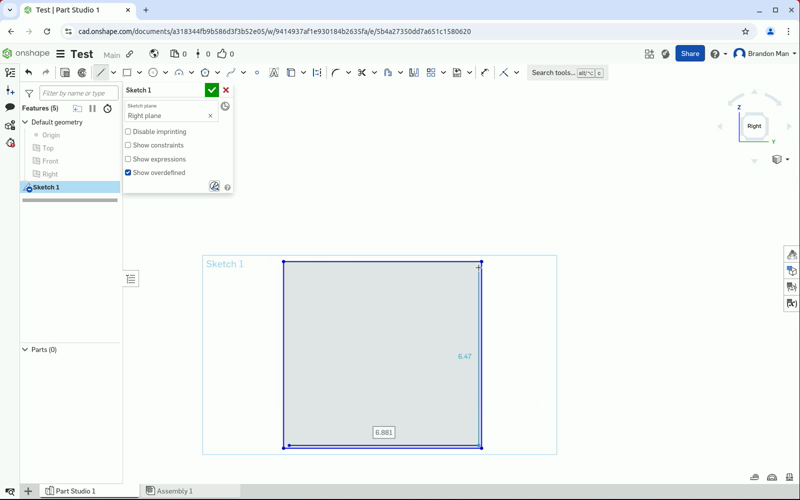
scroll(6)
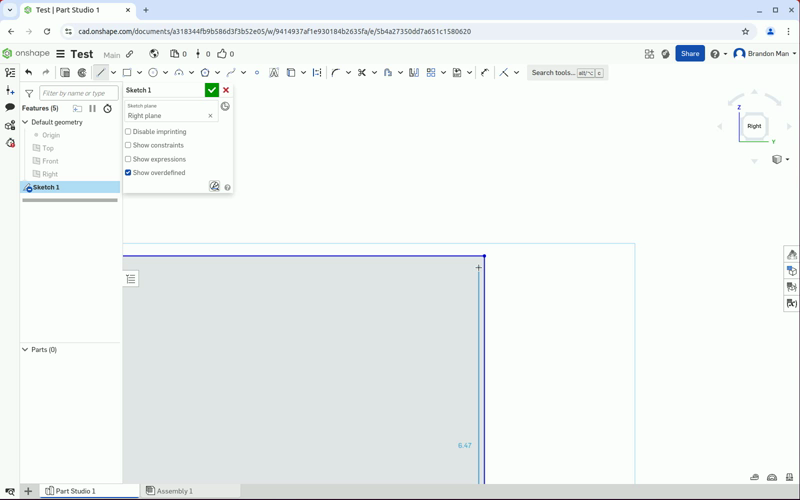
click(478, 267)
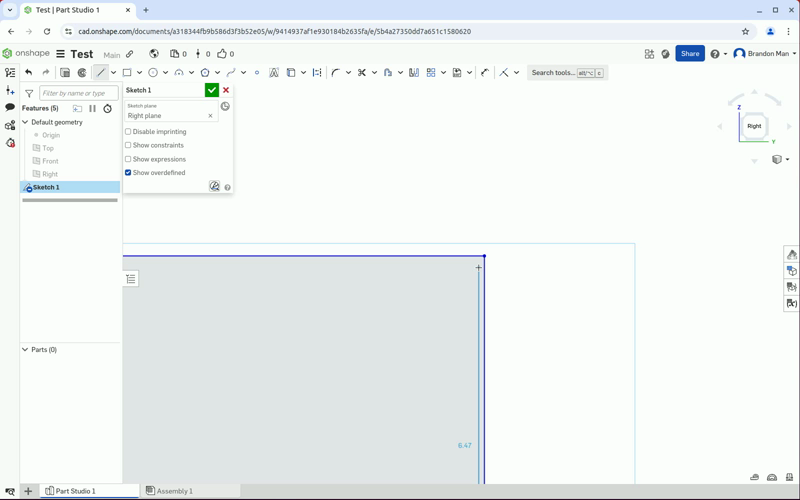
scroll(-6)
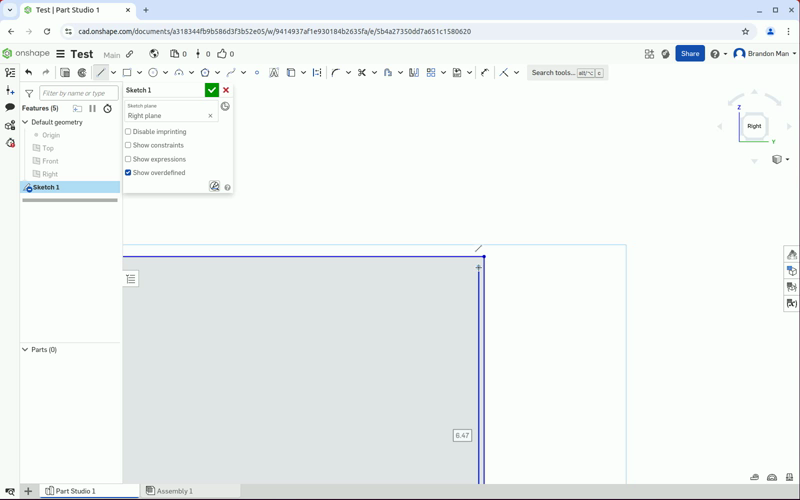
scroll(-6)
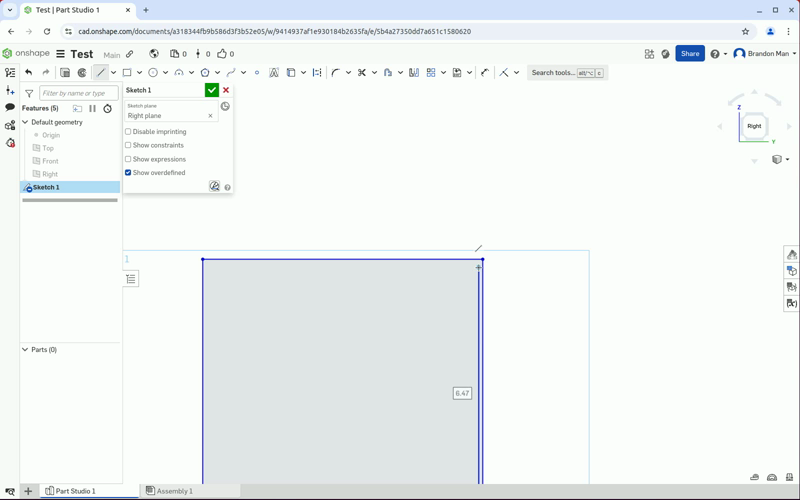
scroll(-6)
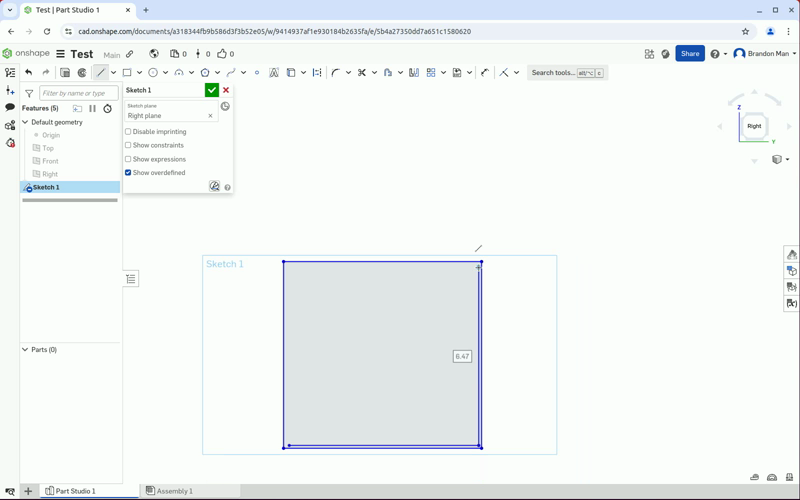
scroll(-6)
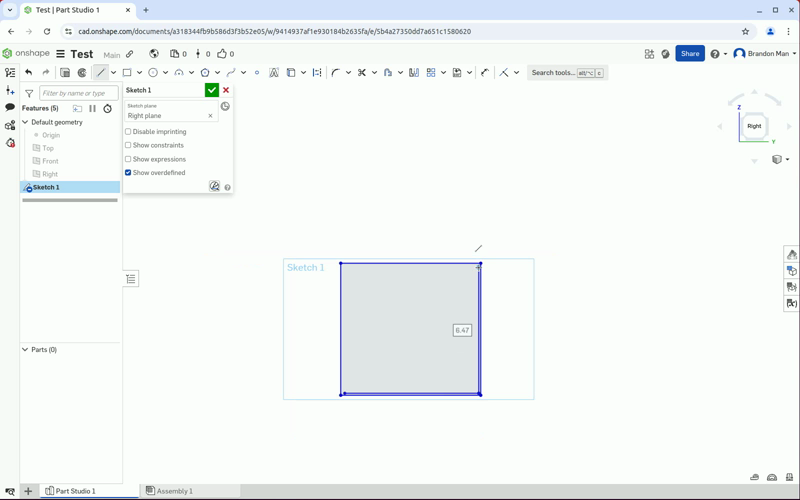
scroll(-6)
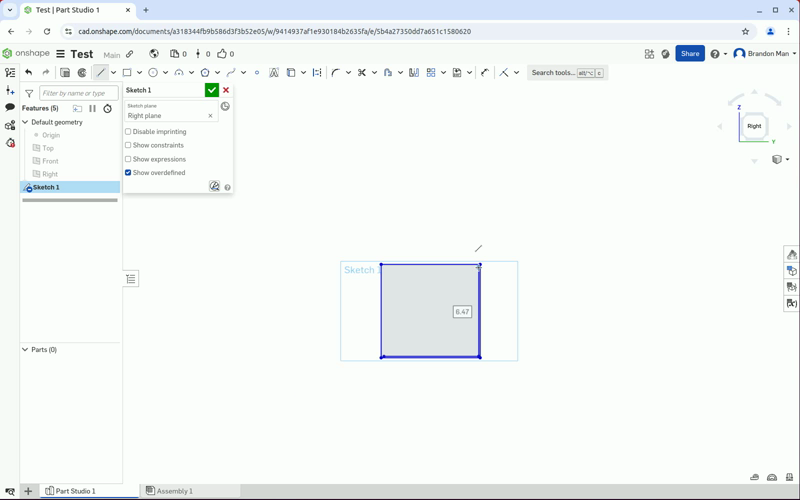
scroll(-6)
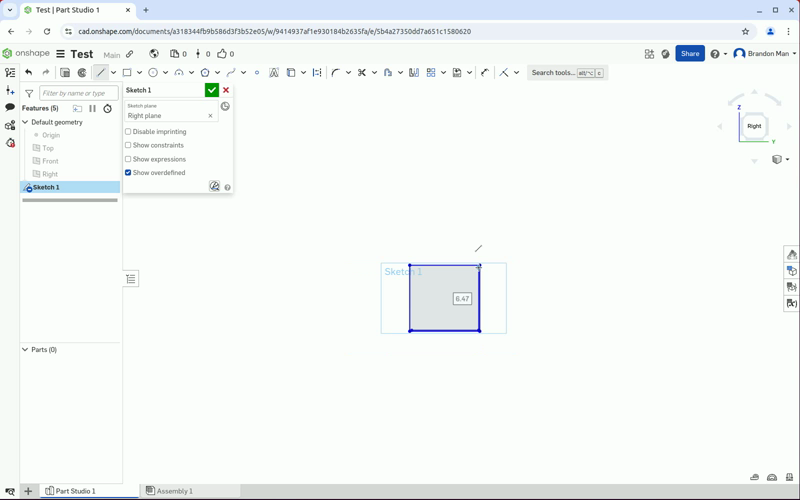
scroll(-6)
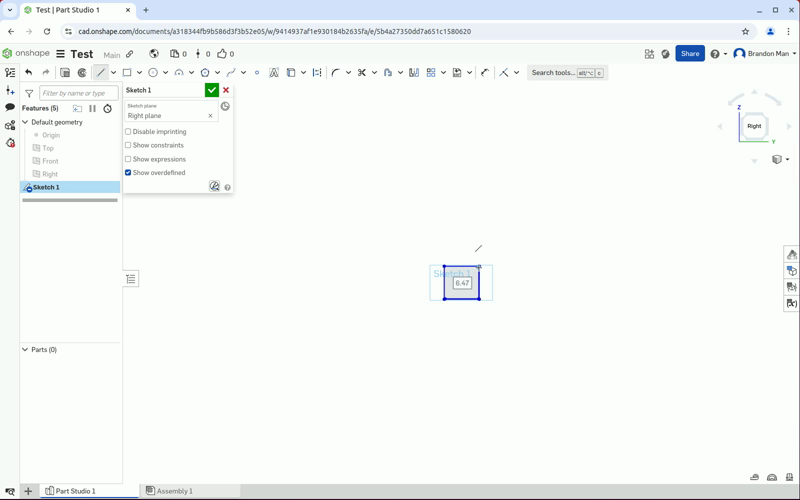
key_up(shift)
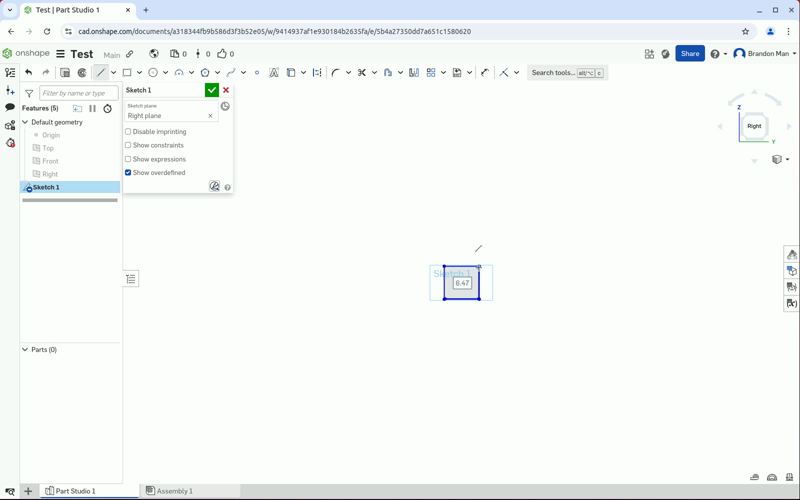
key_down(shift)
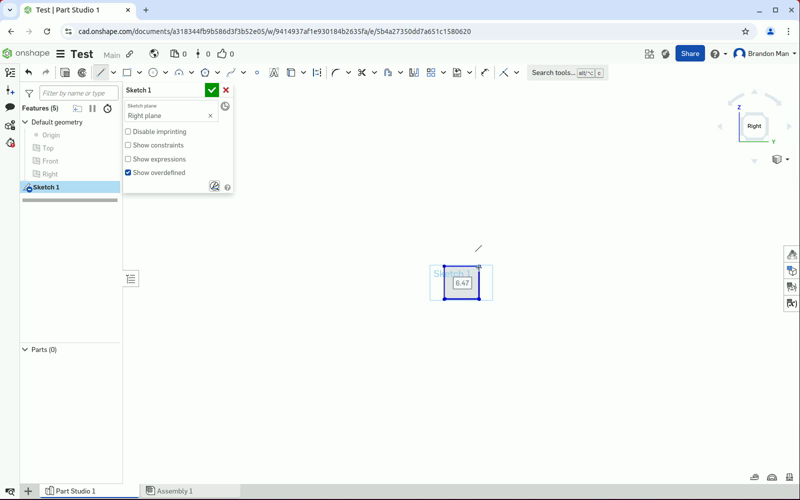
mouse_move(508, 267)
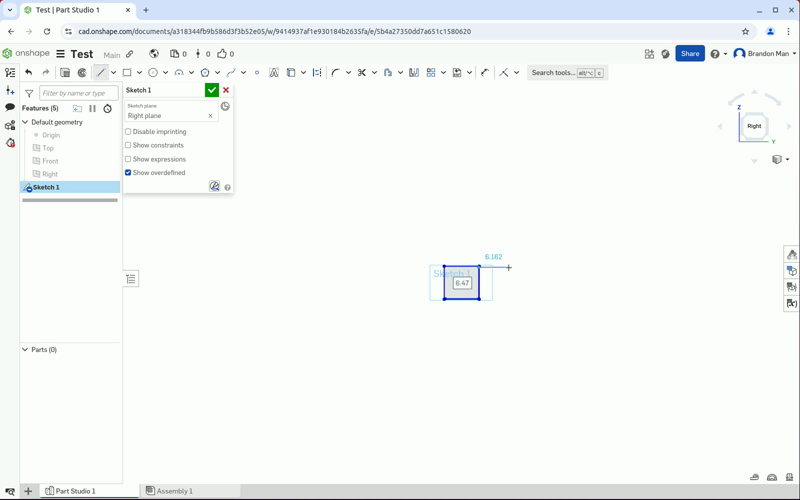
mouse_move(445, 267)
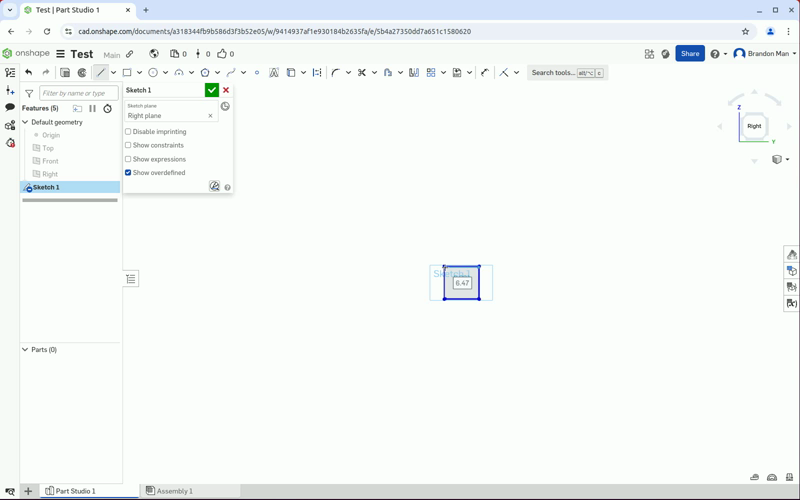
scroll(6)
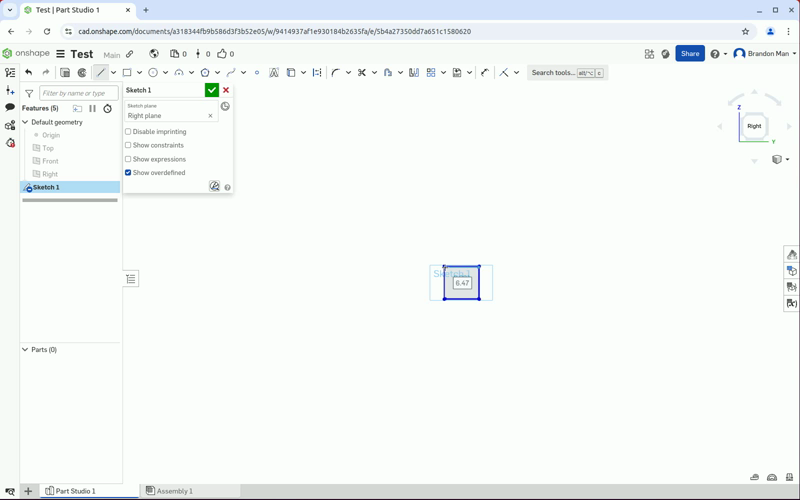
scroll(6)
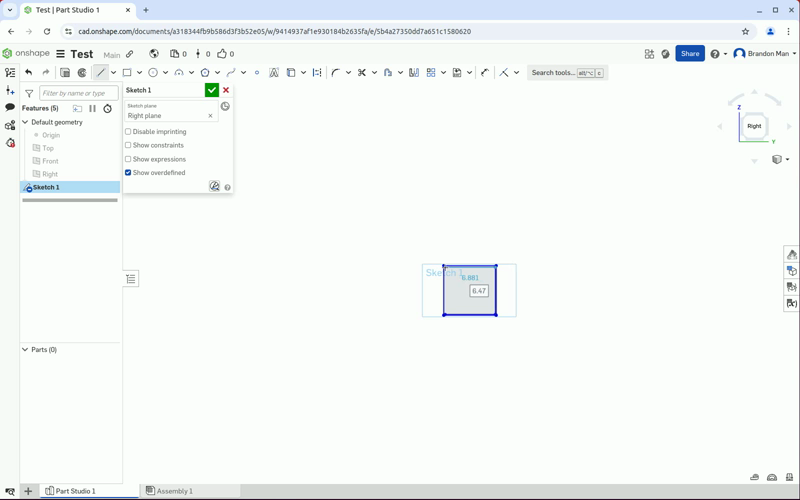
scroll(6)
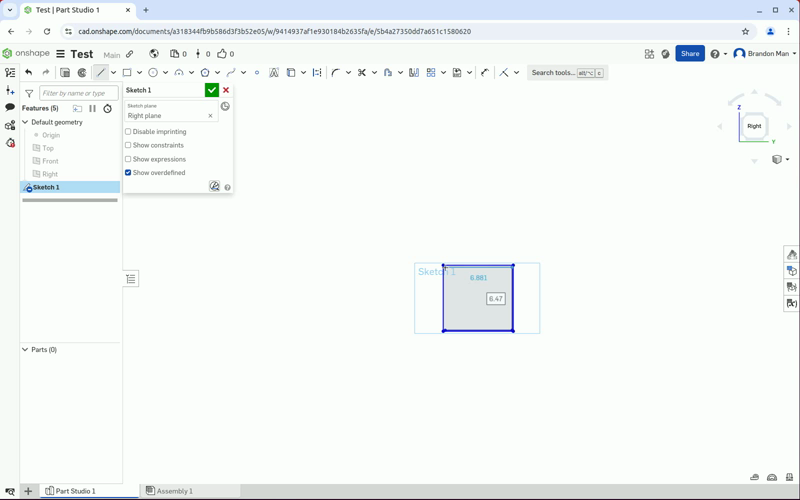
scroll(6)
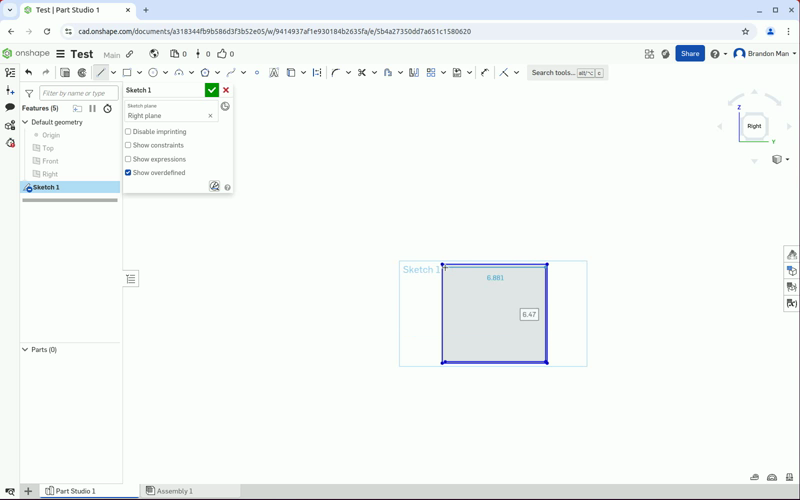
scroll(6)
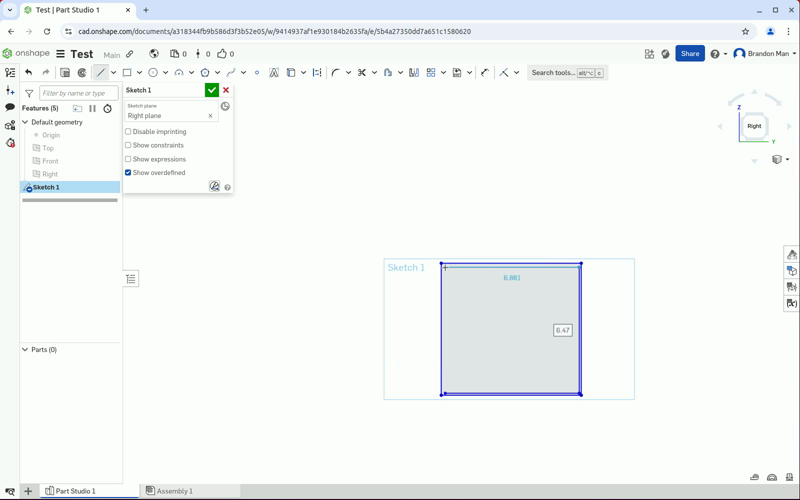
scroll(6)
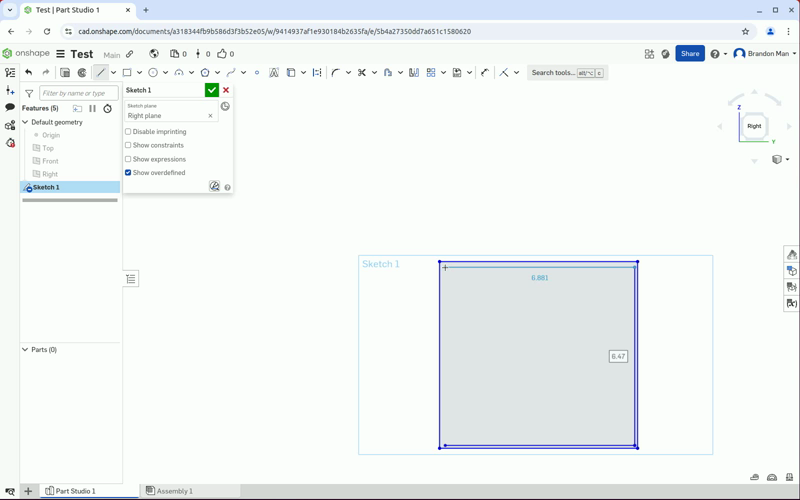
scroll(6)
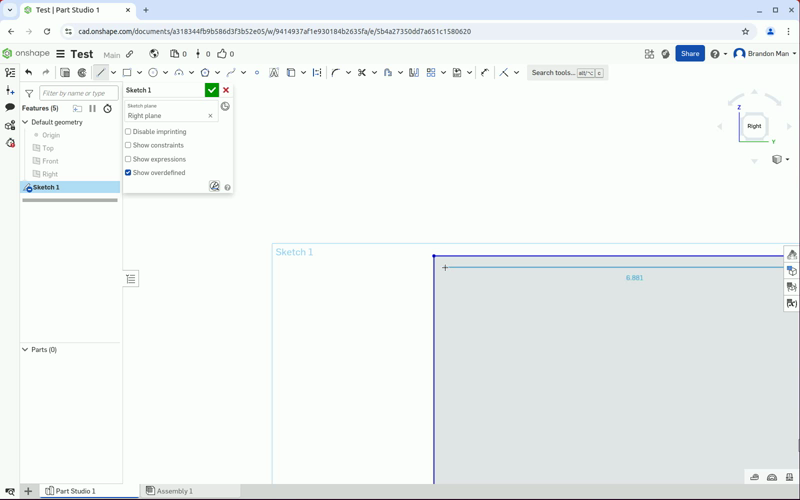
click(445, 267)
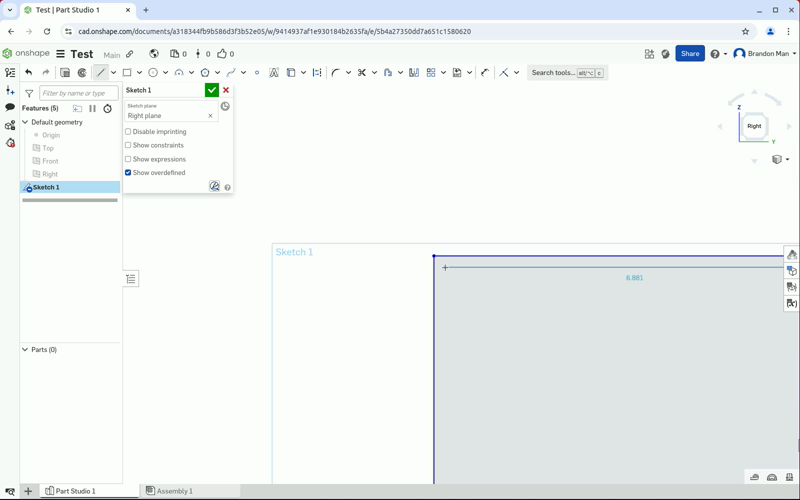
scroll(-6)
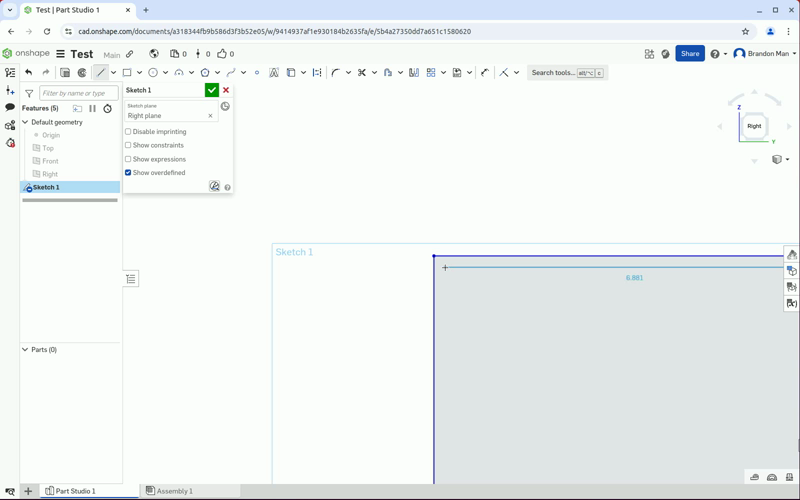
scroll(-6)
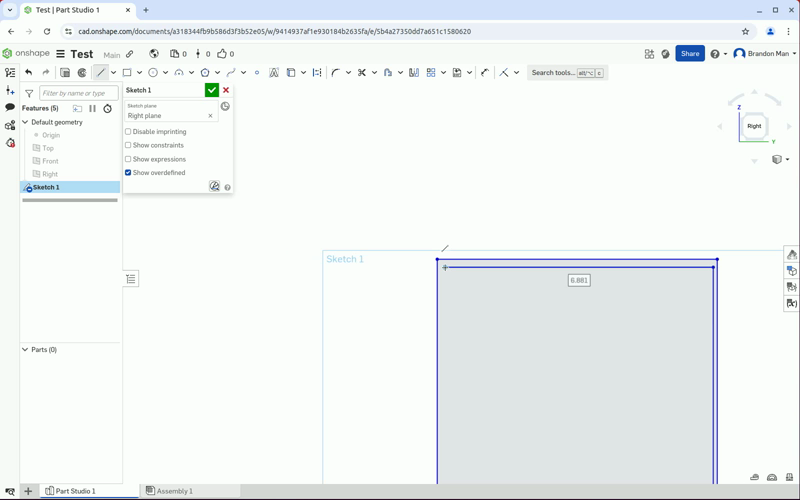
scroll(-6)
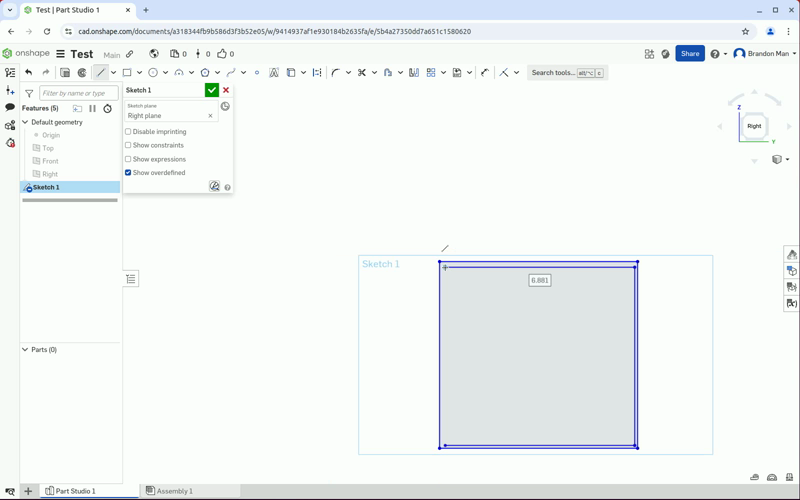
scroll(-6)
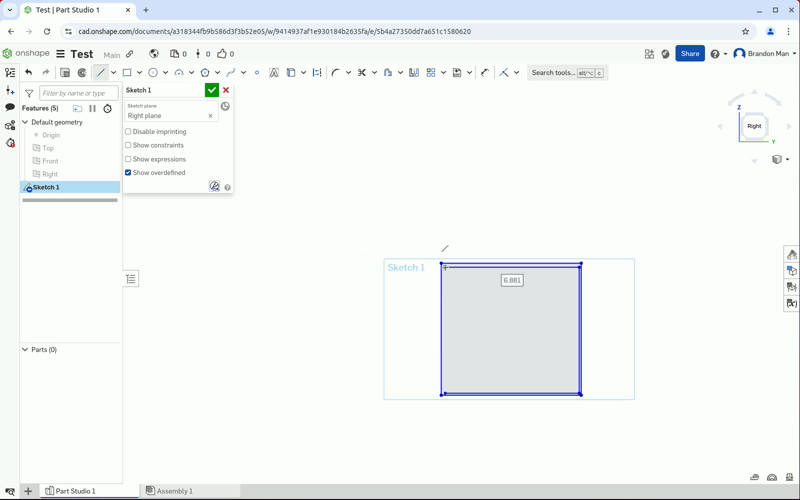
scroll(-6)
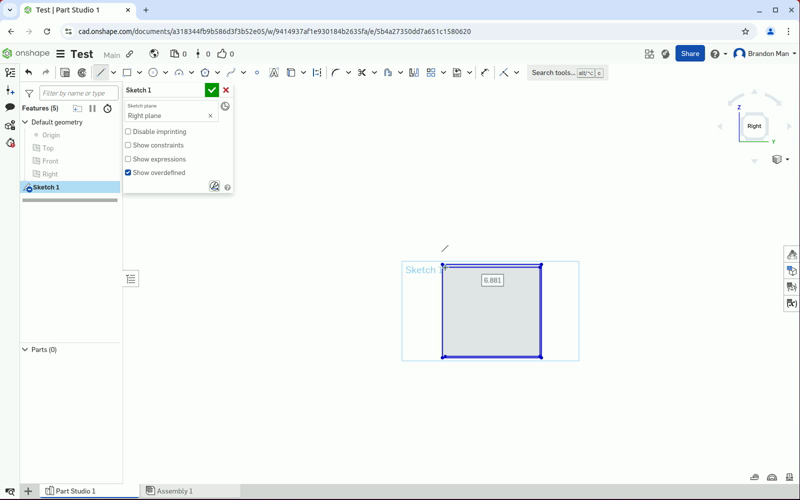
scroll(-6)
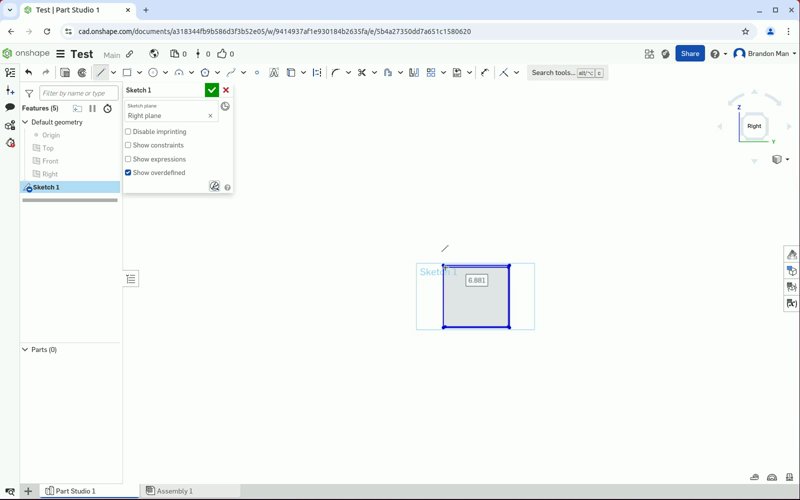
scroll(-6)
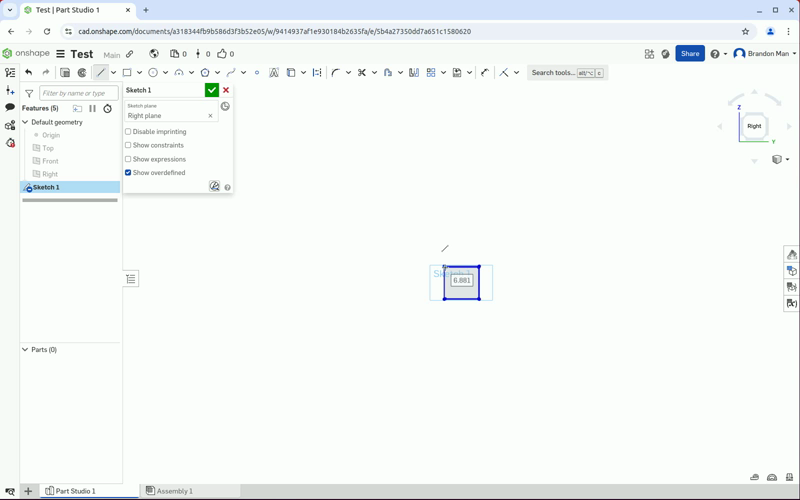
key_up(shift)
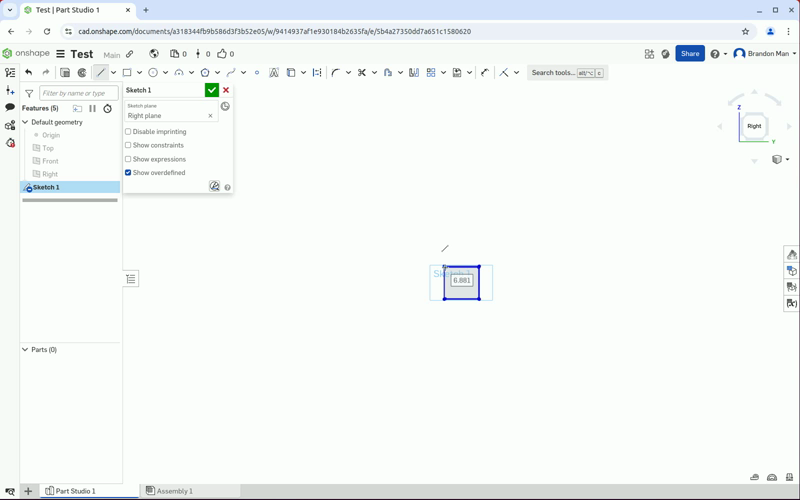
mouse_move(475, 267)
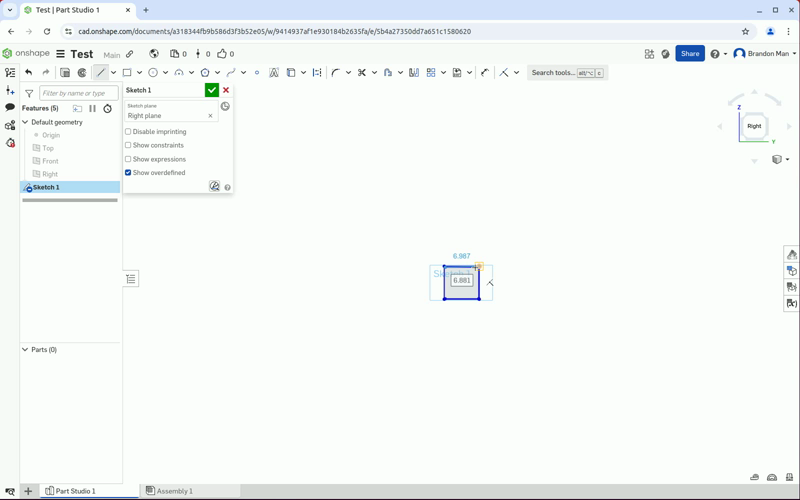
key_down(shift)
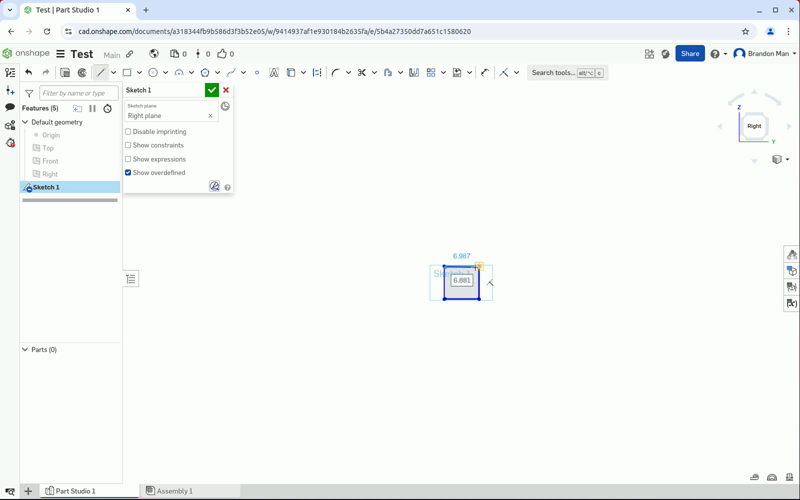
mouse_move(445, 298)
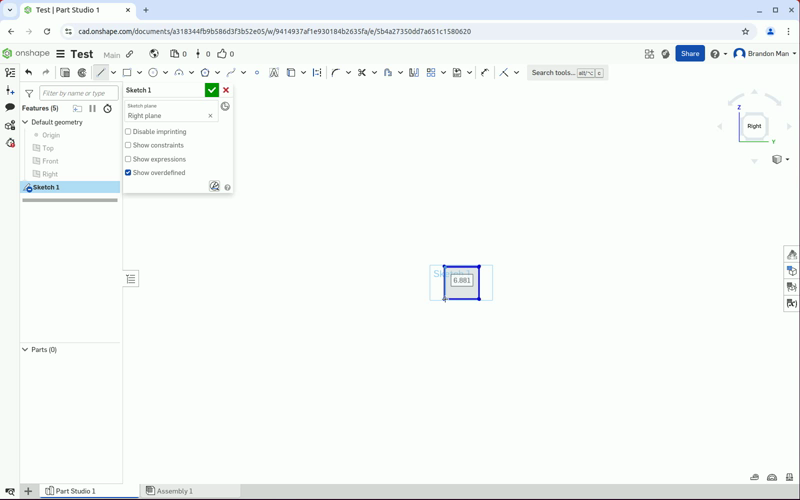
scroll(6)
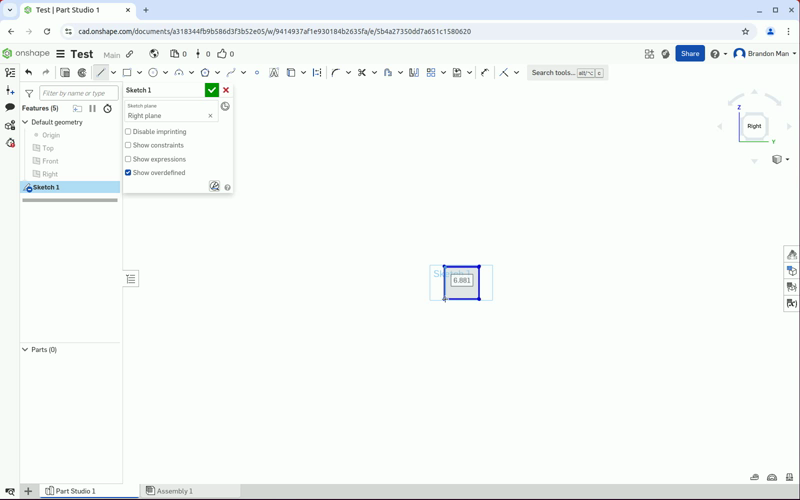
scroll(6)
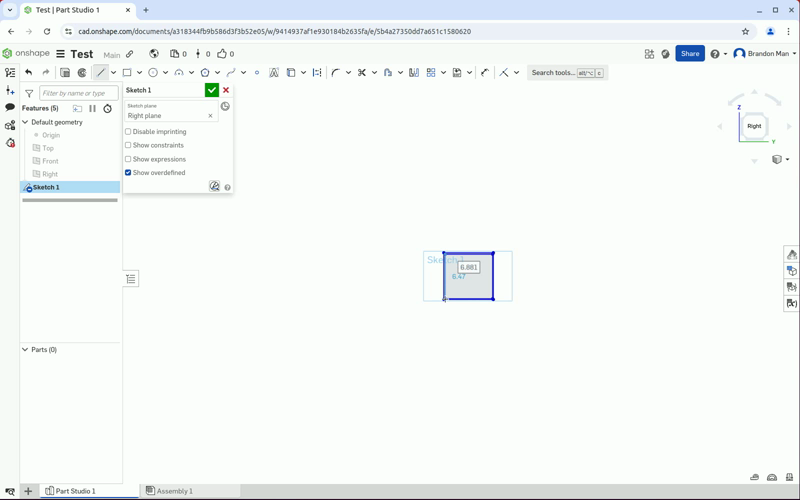
scroll(6)
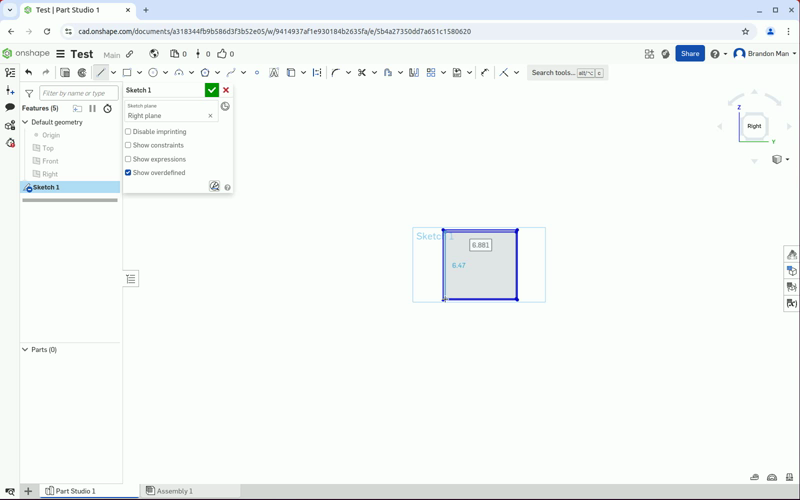
scroll(6)
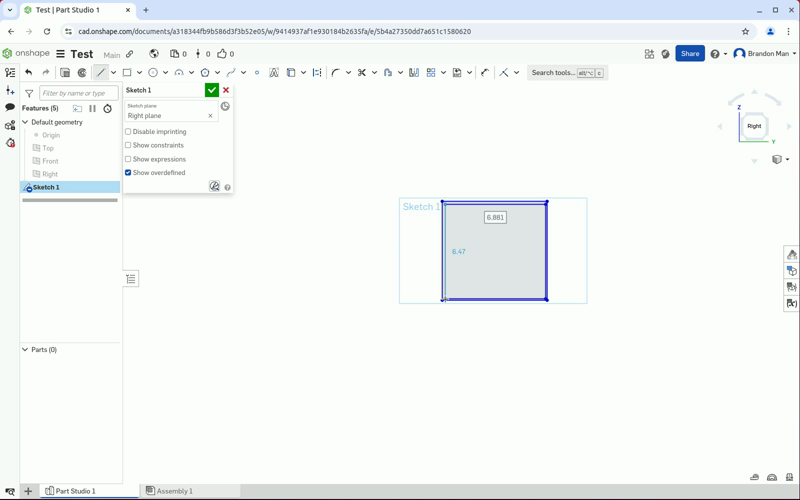
scroll(6)
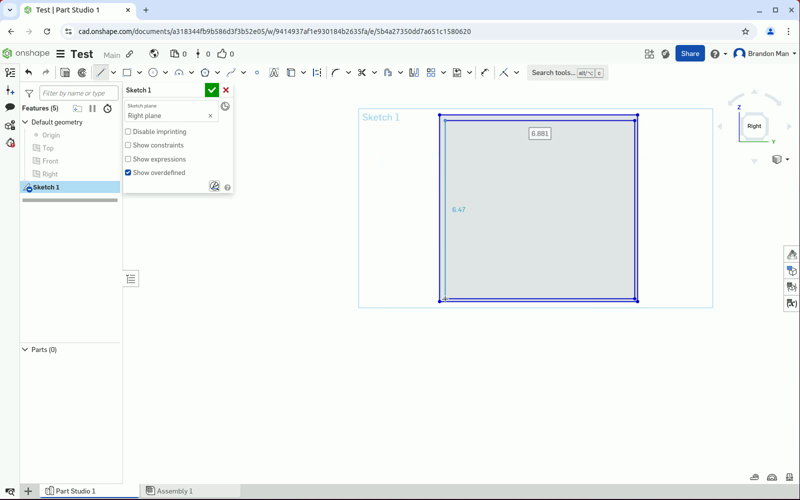
scroll(6)
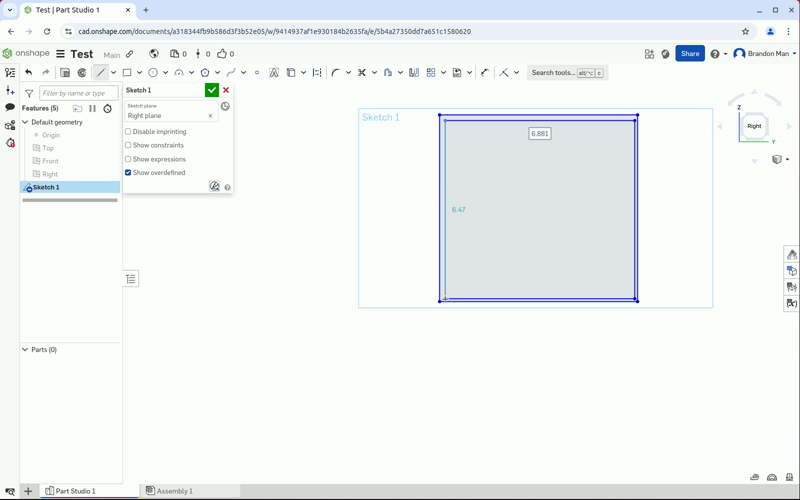
scroll(6)
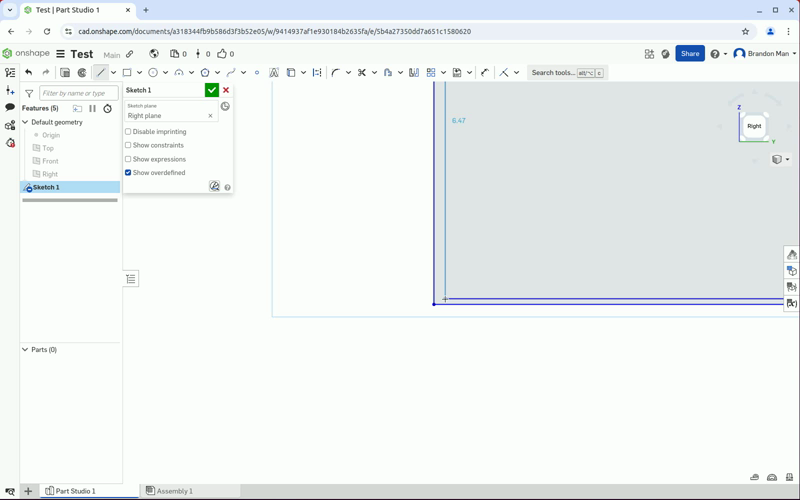
key_up(shift)
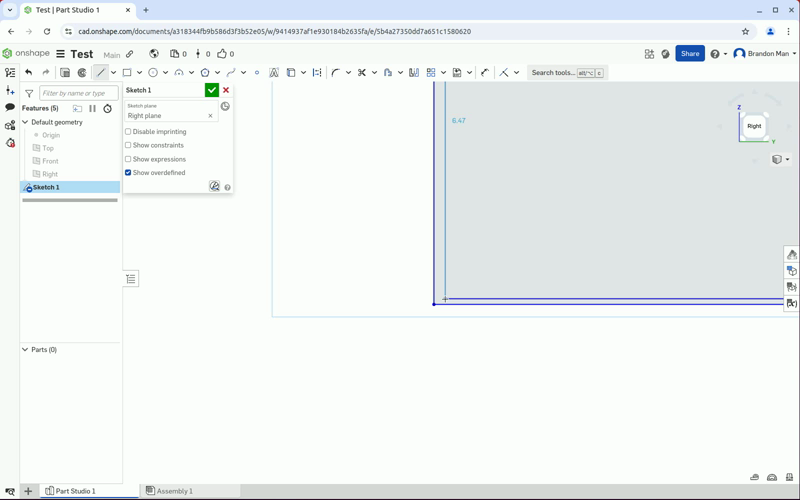
click(445, 298)
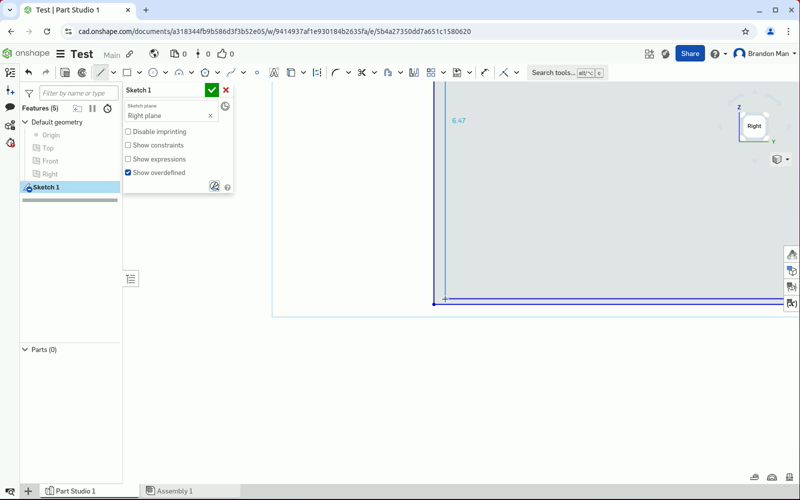
scroll(-6)
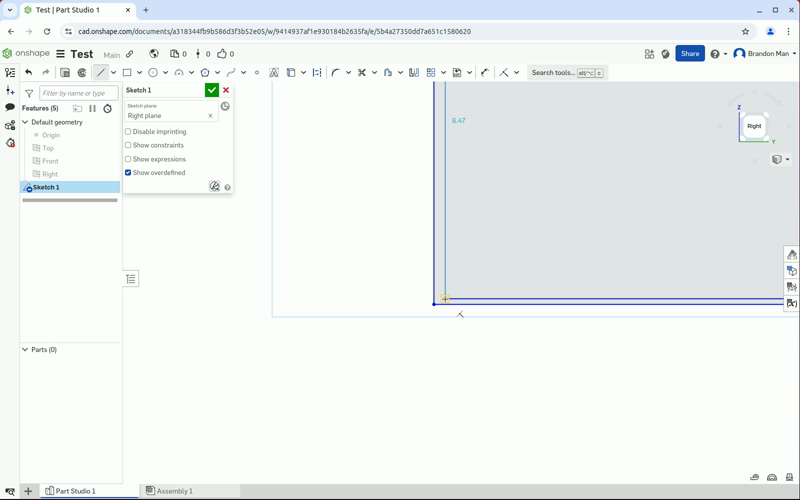
scroll(-6)
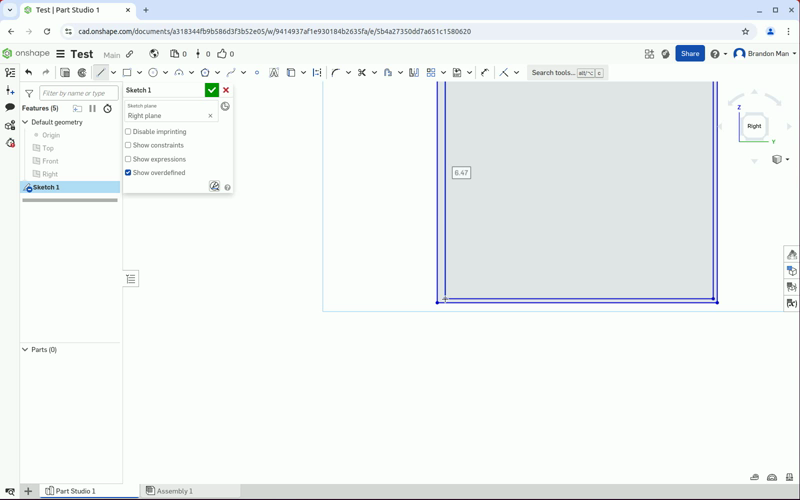
scroll(-6)
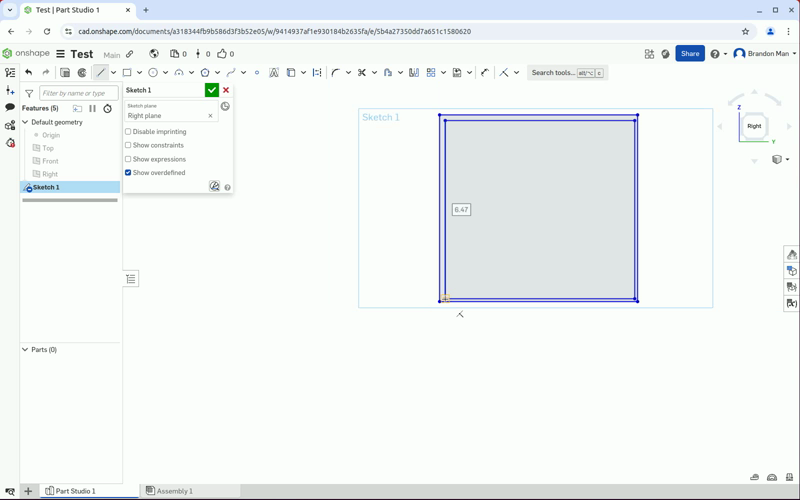
scroll(-6)
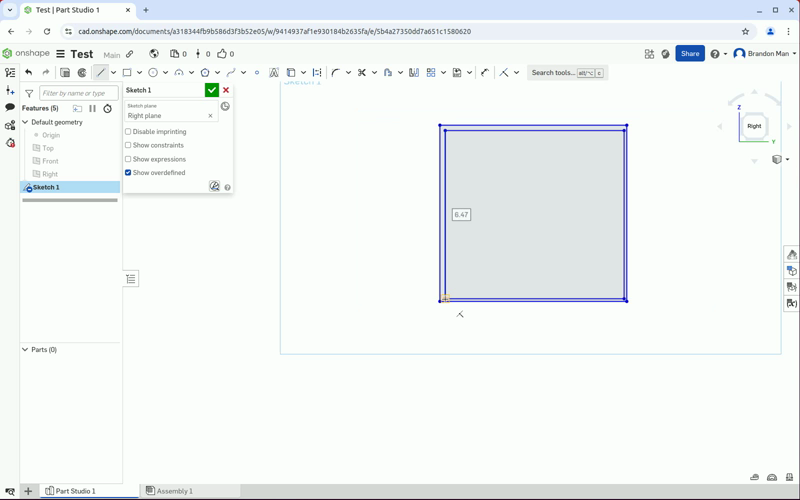
scroll(-6)
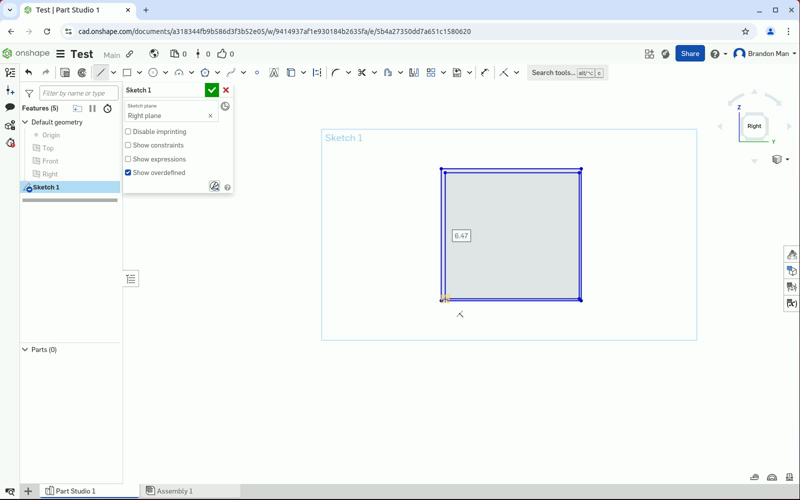
scroll(-6)
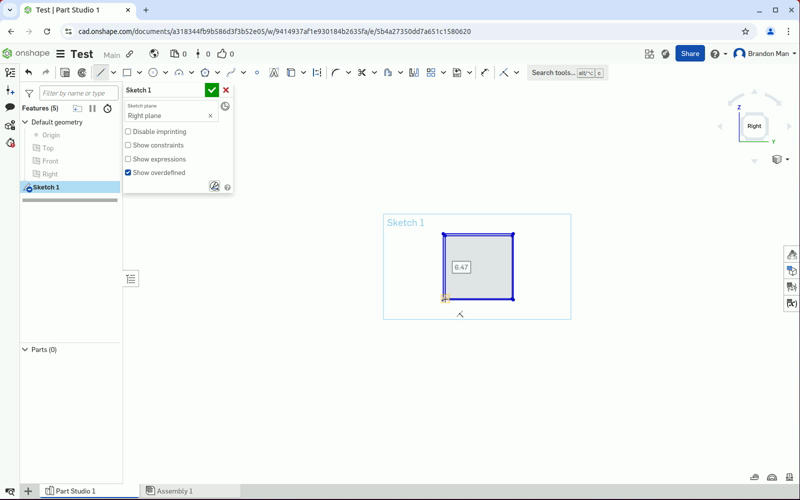
scroll(-6)
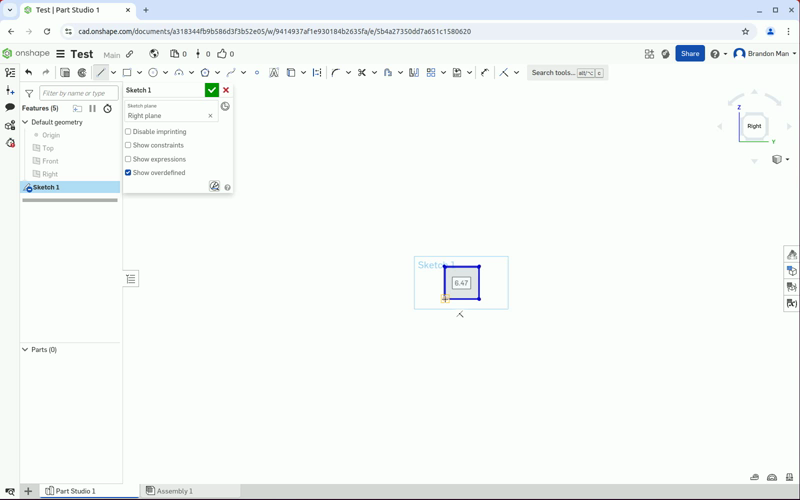
key(esc)
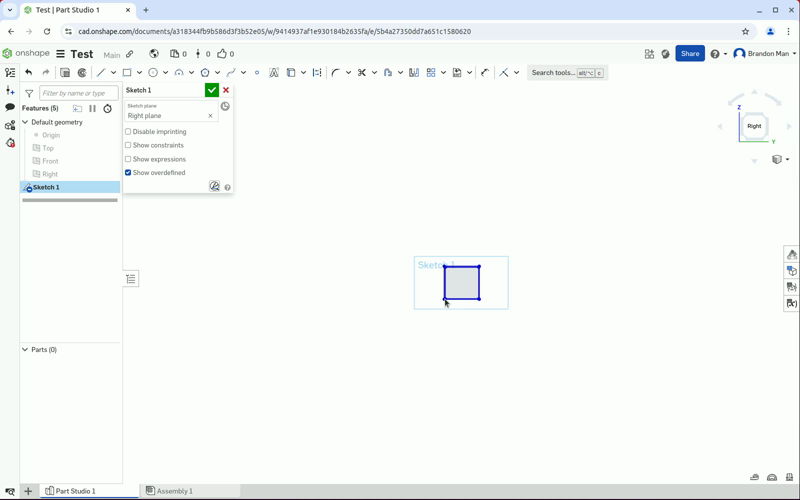
mouse_move(444, 276)
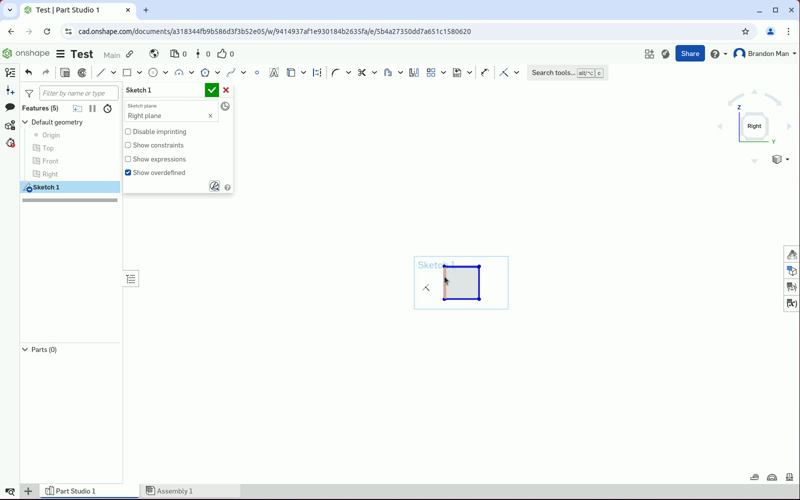
scroll(6)
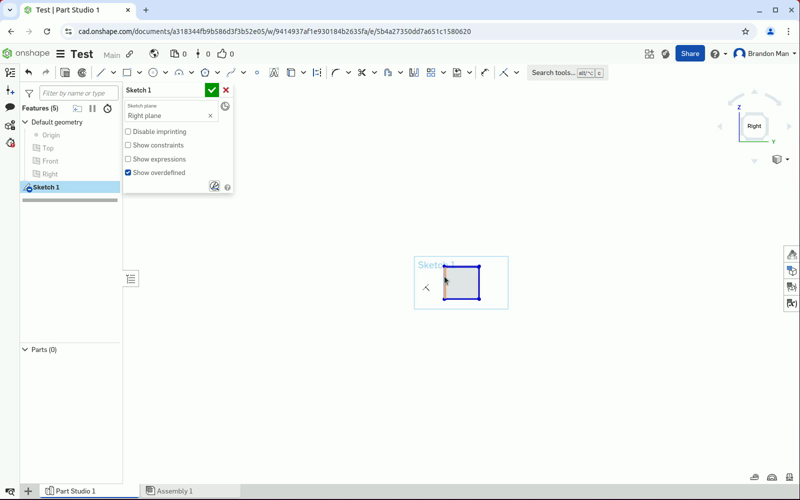
scroll(6)
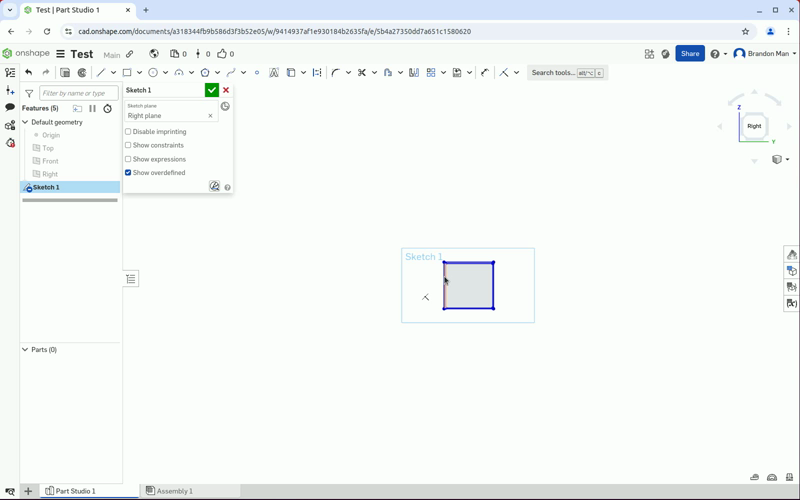
scroll(6)
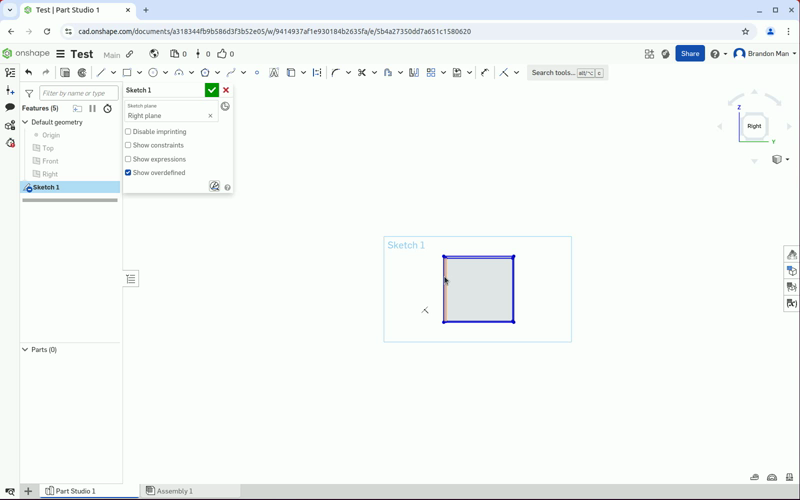
scroll(6)
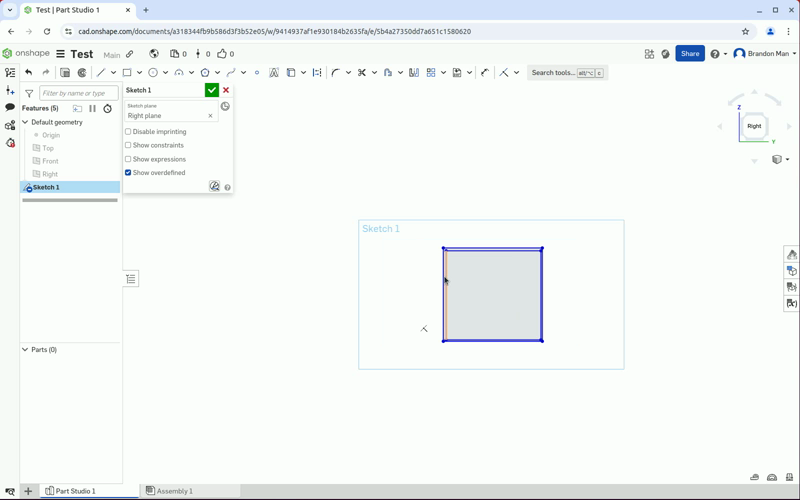
scroll(6)
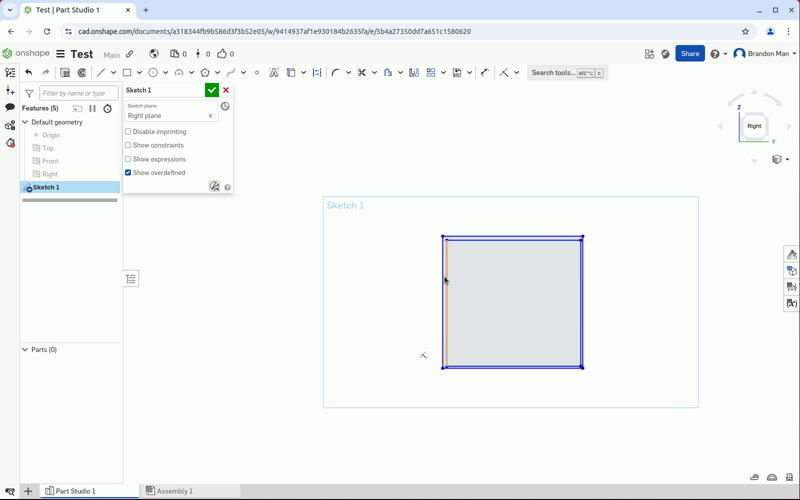
scroll(6)
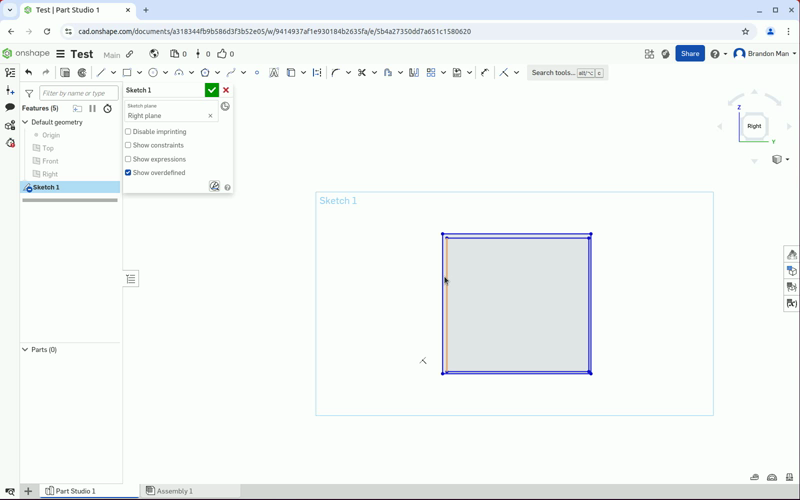
scroll(6)
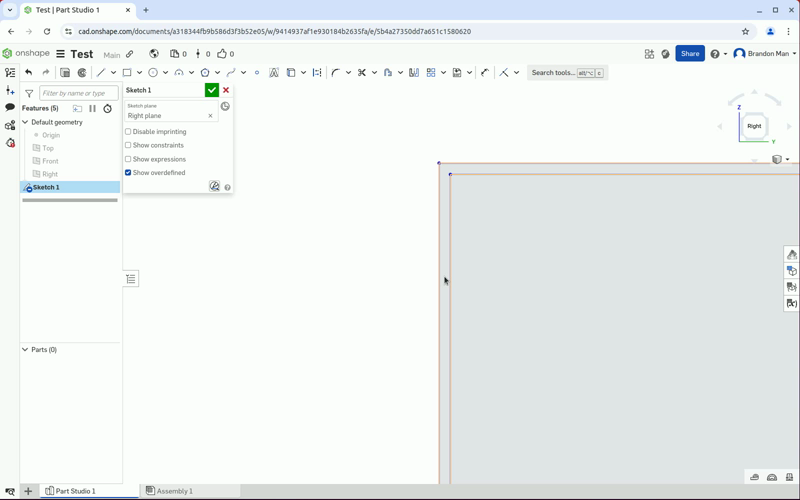
click(444, 276)
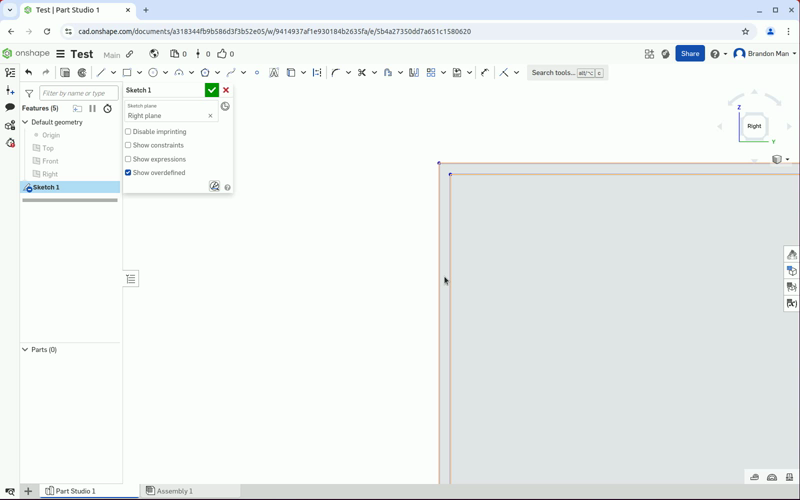
scroll(-6)
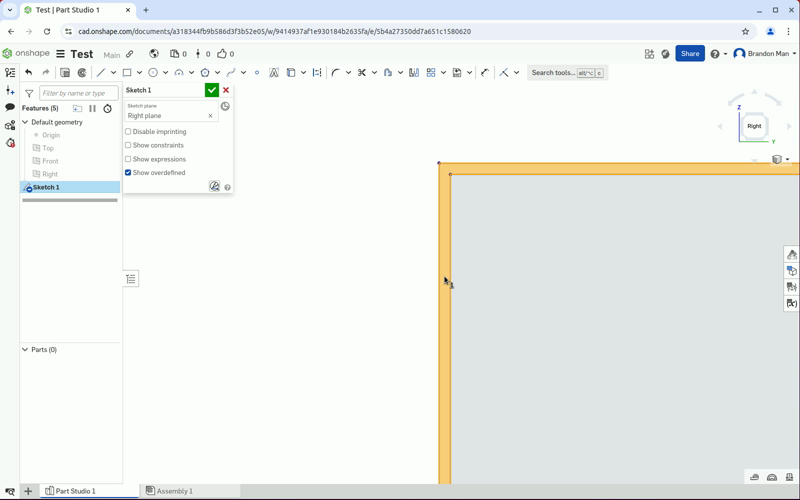
scroll(-6)
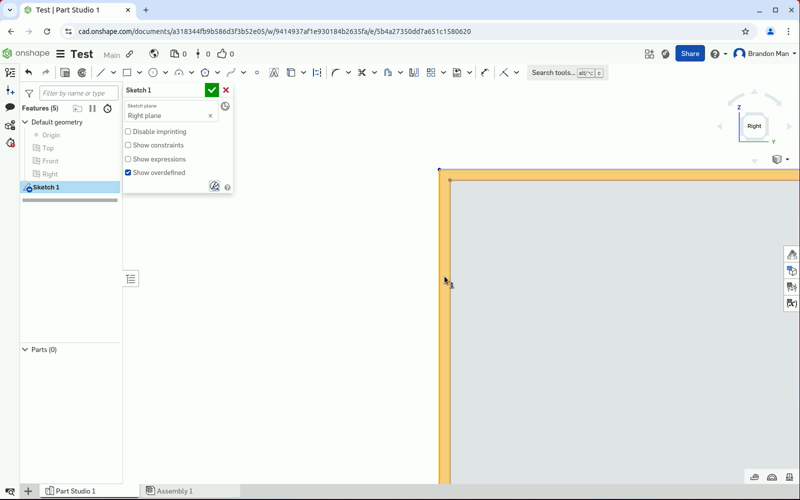
scroll(-6)
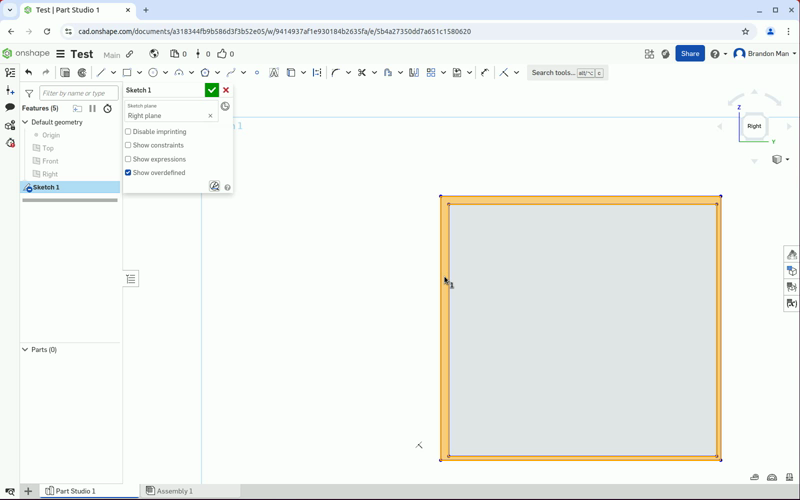
scroll(-6)
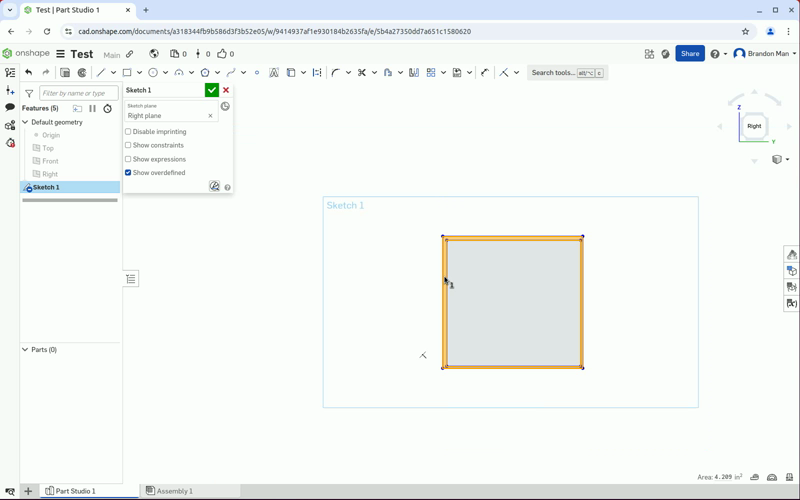
scroll(-6)
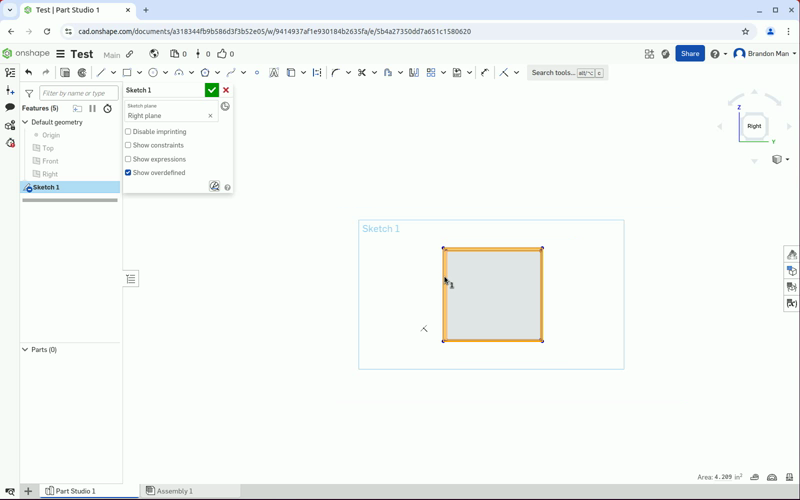
scroll(-6)
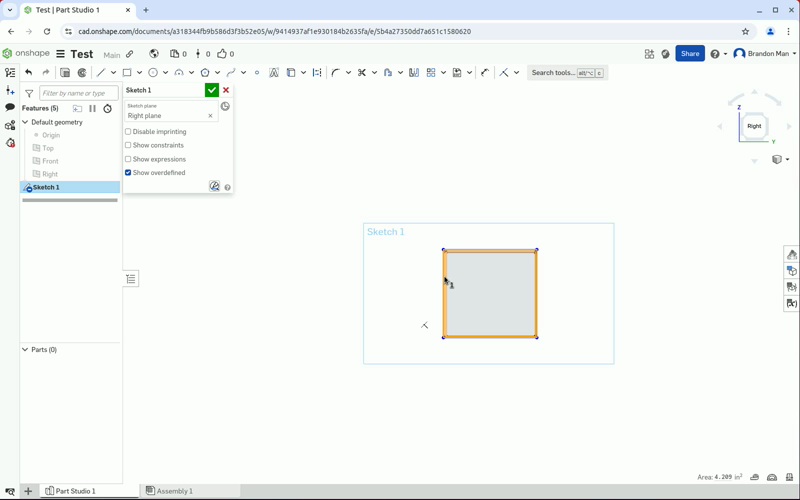
scroll(-6)
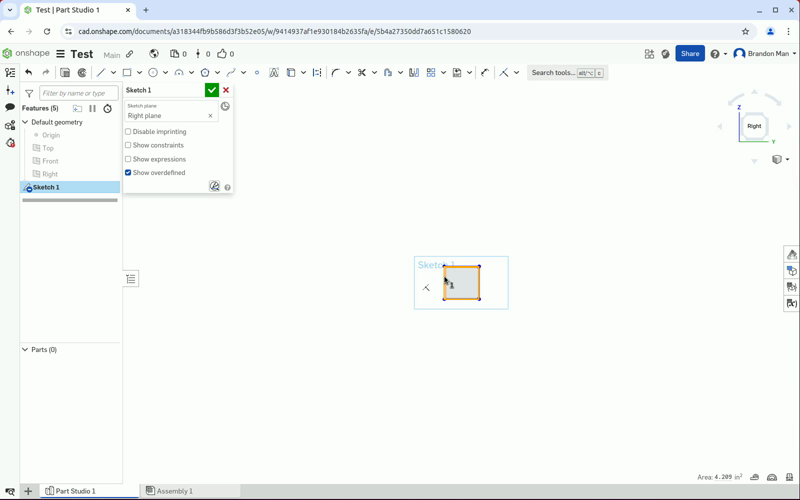
mouse_move(73, 352)
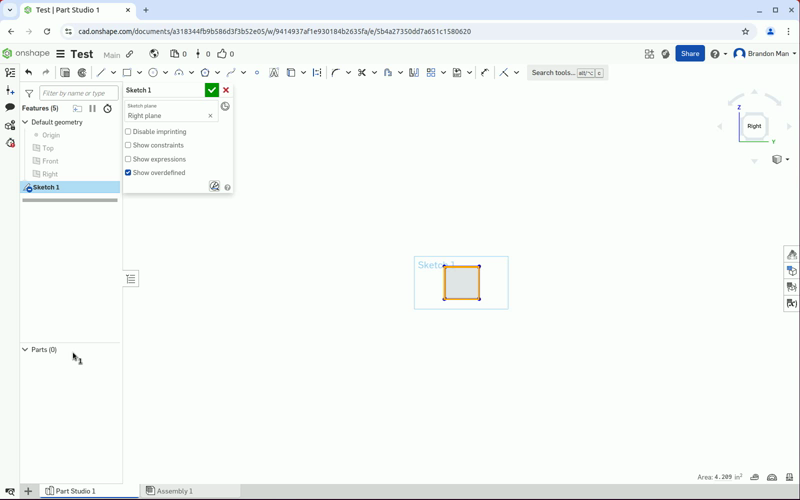
key(shift+y)
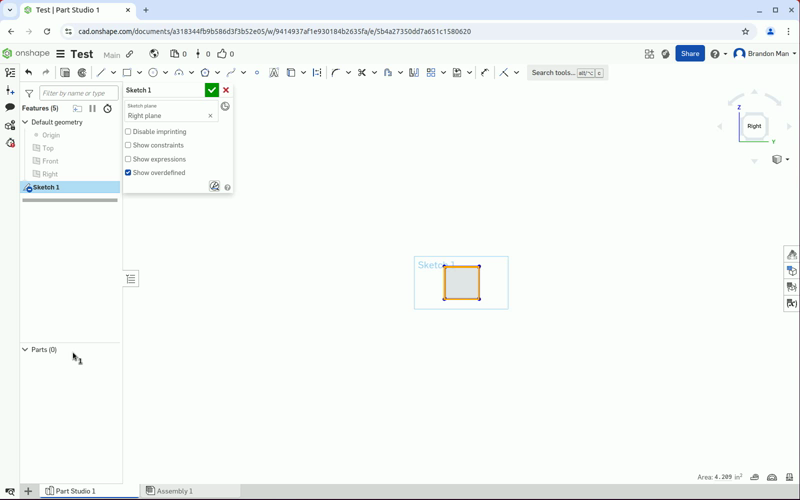
key(shift+e)
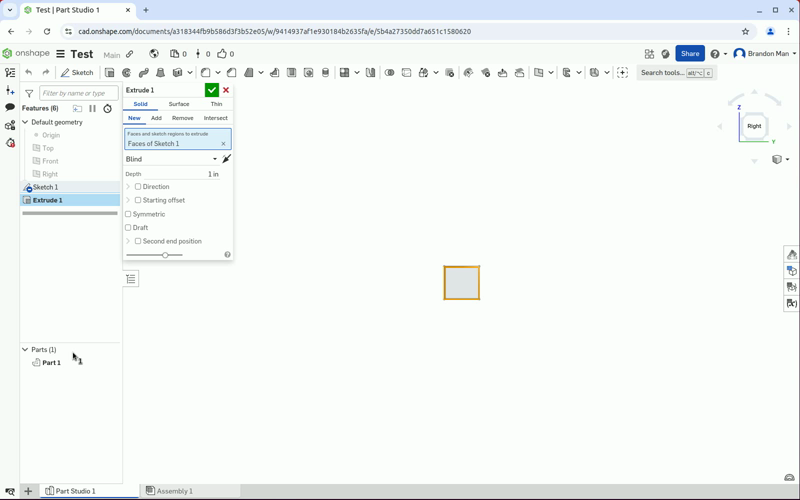
mouse_move(143, 106)
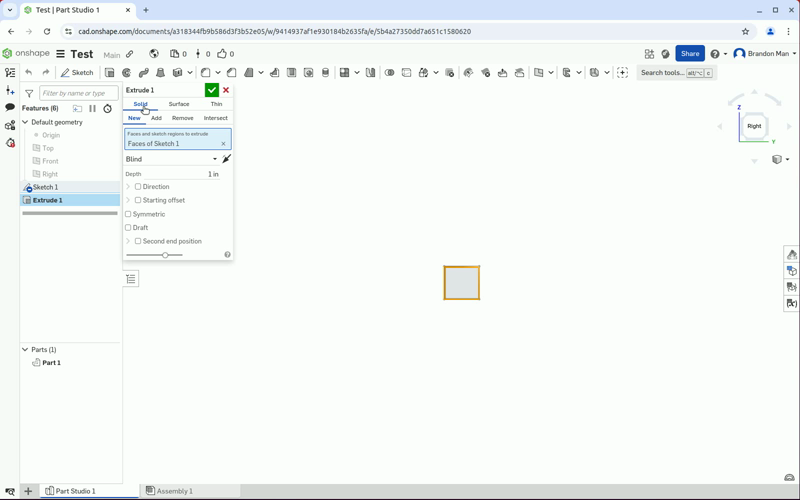
click(143, 106)
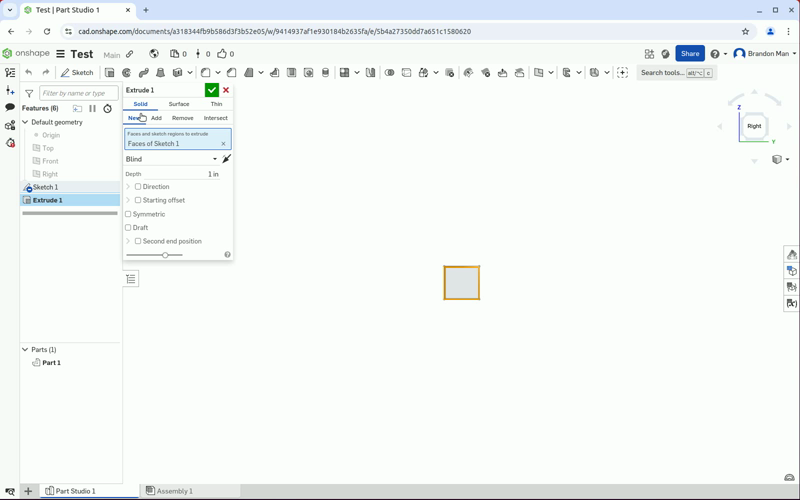
mouse_move(137, 120)
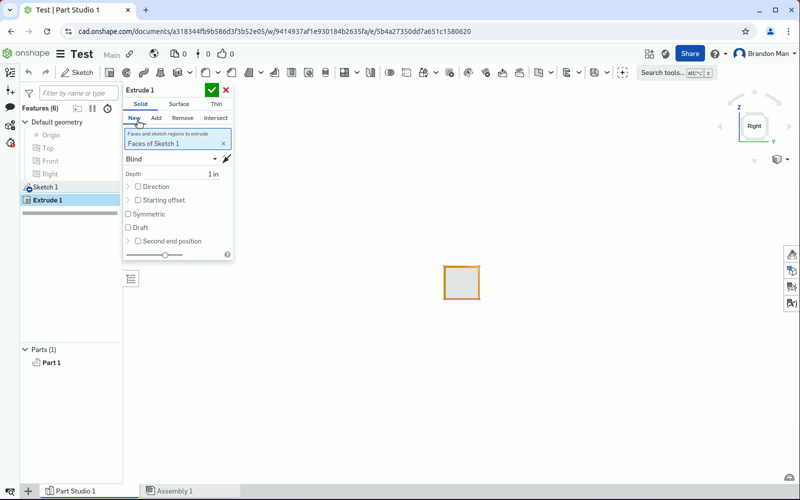
click(137, 120)
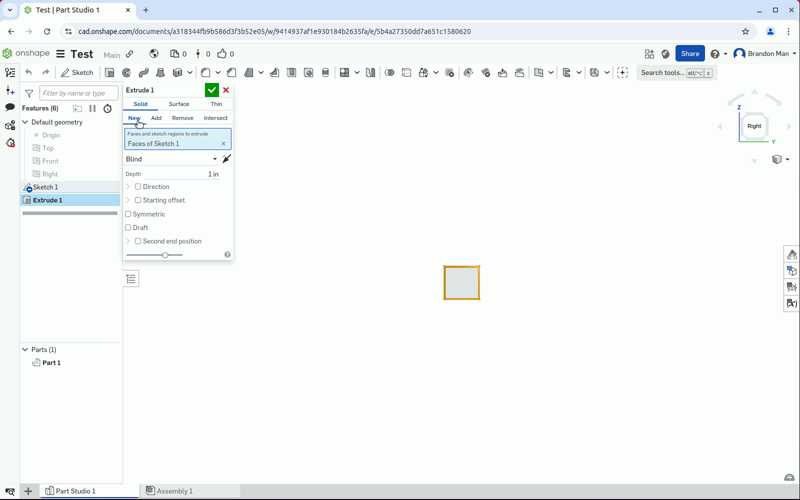
key(tab, 4)
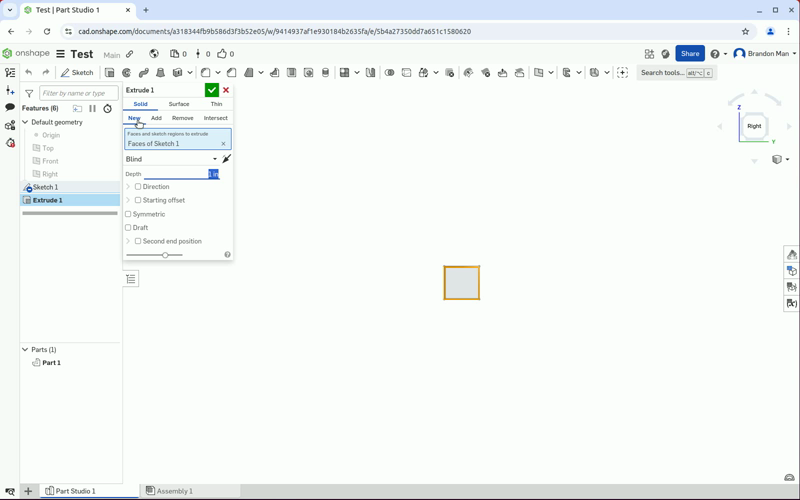
text(5.536)
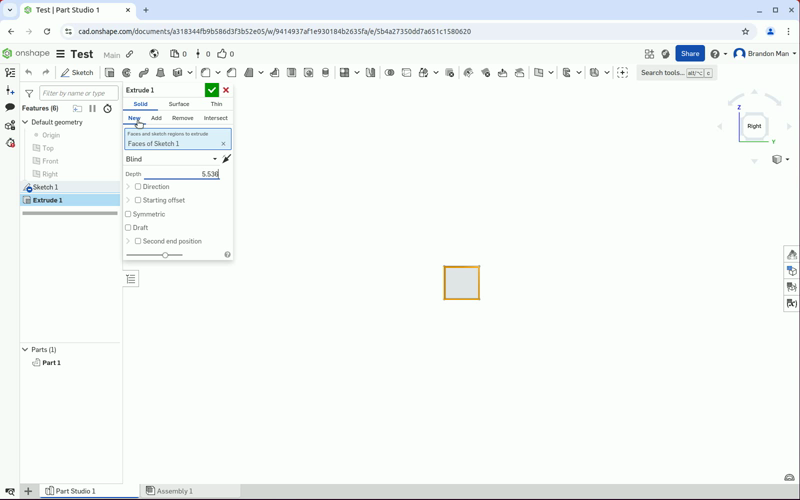
key(enter)
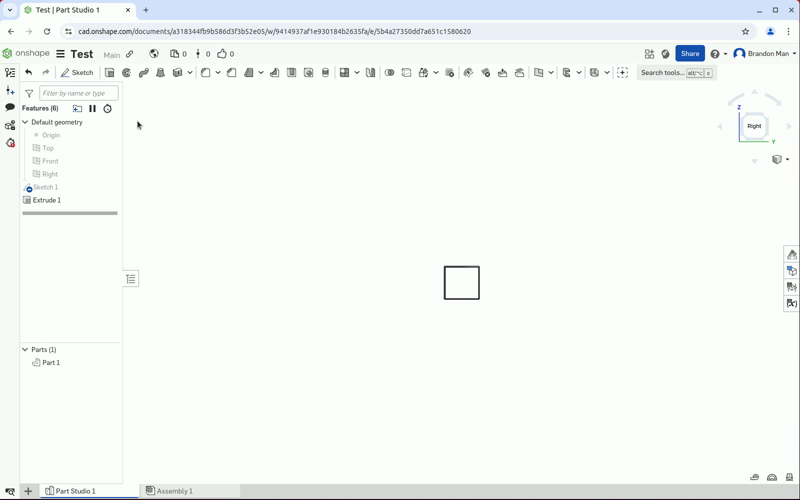
key(shift+h)
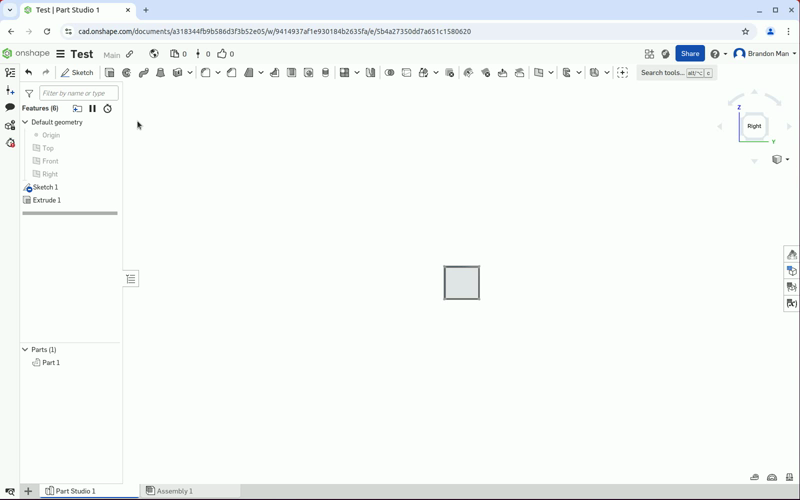
key(shift+h)
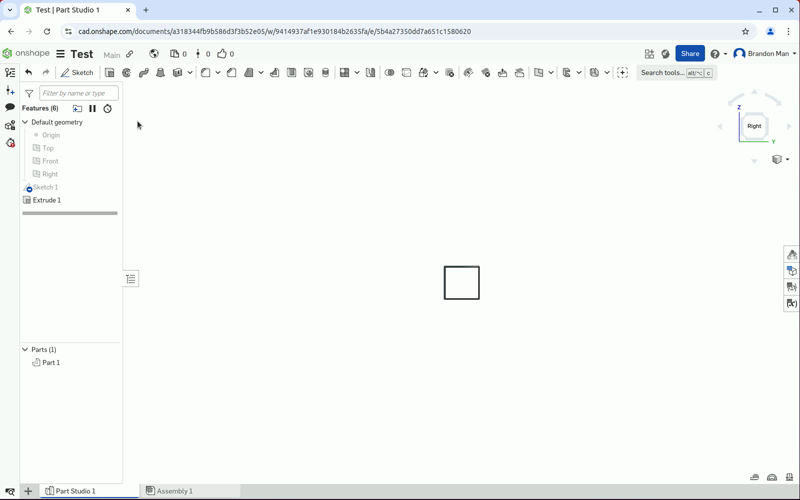
mouse_move(73, 189)
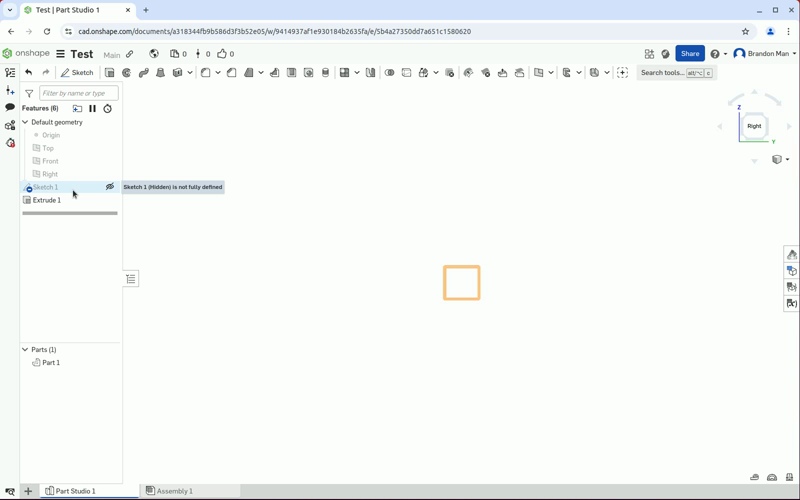
click(73, 189)
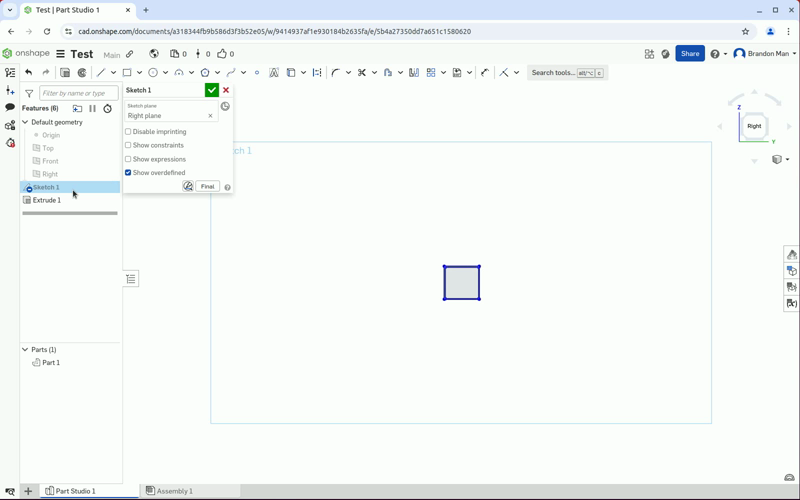
mouse_move(229, 92)
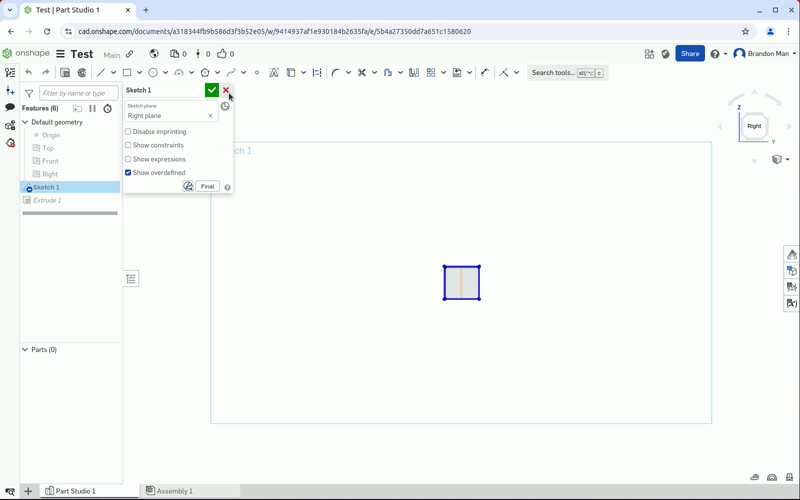
click(229, 92)
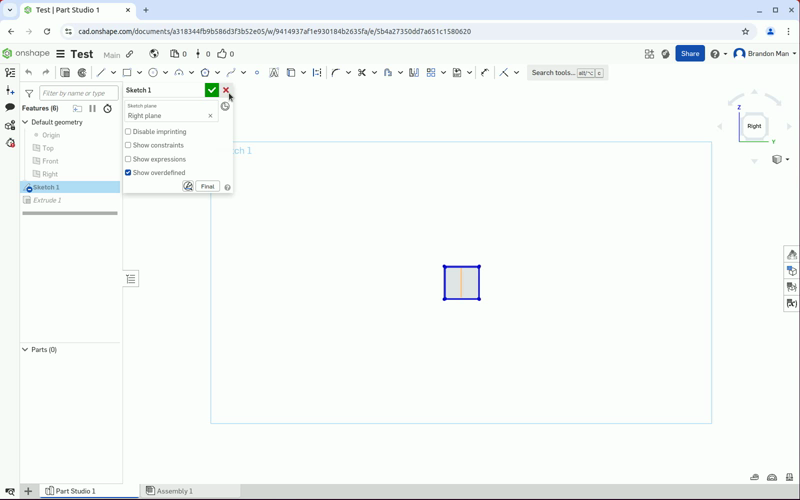
key(shift+s)
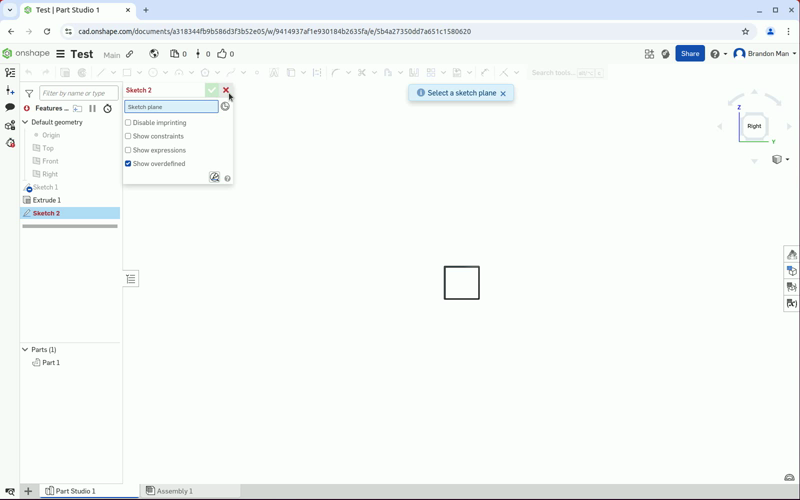
mouse_move(73, 176)
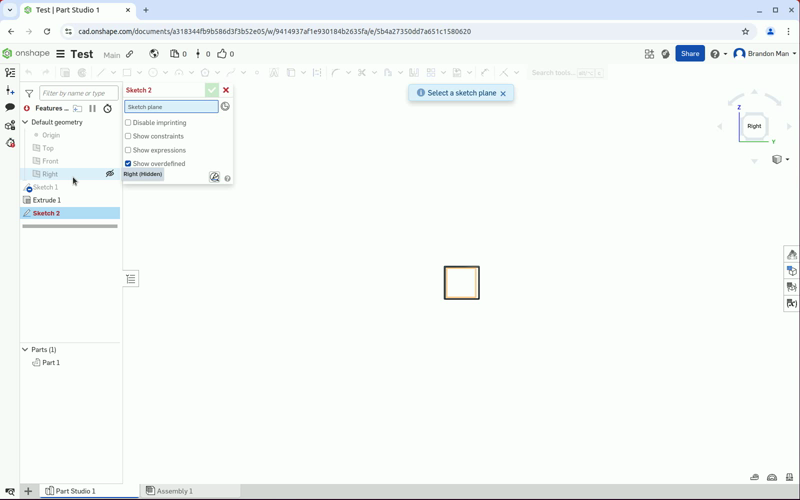
click(73, 176)
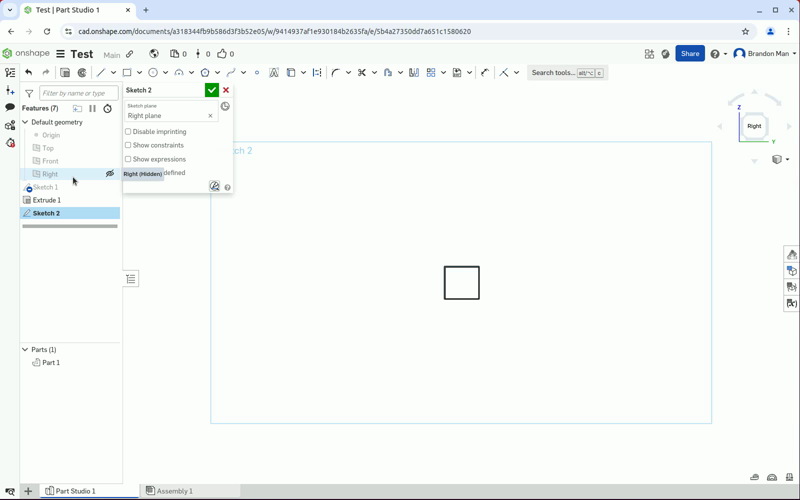
mouse_move(73, 352)
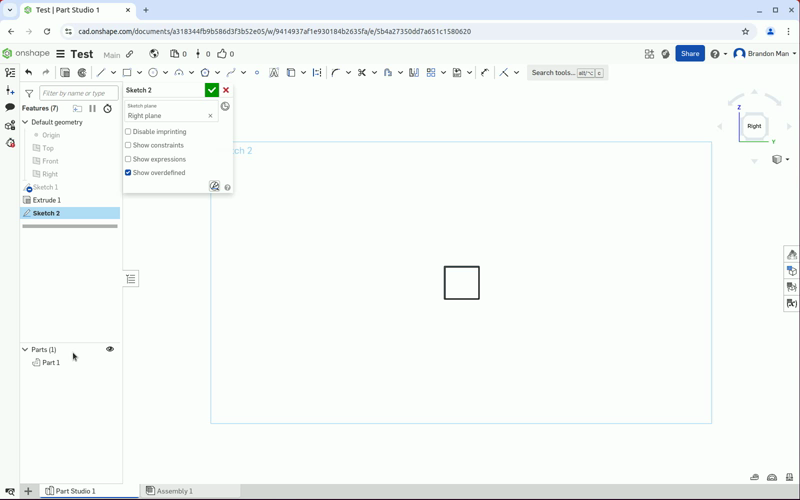
key(y)
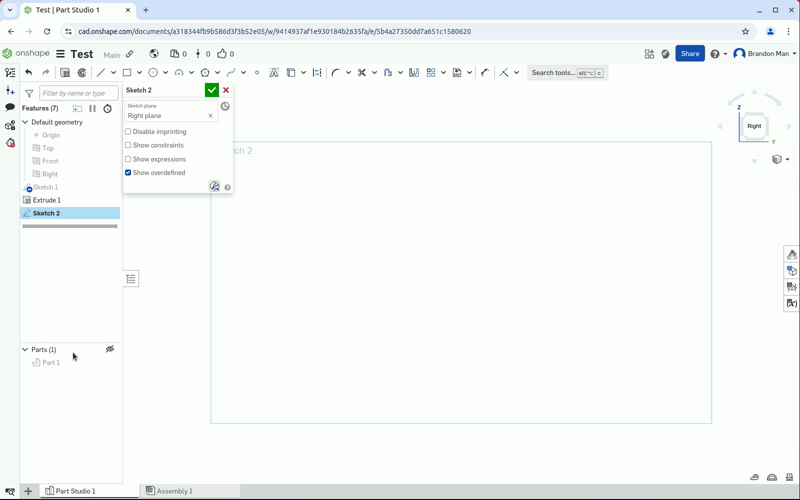
key(l)
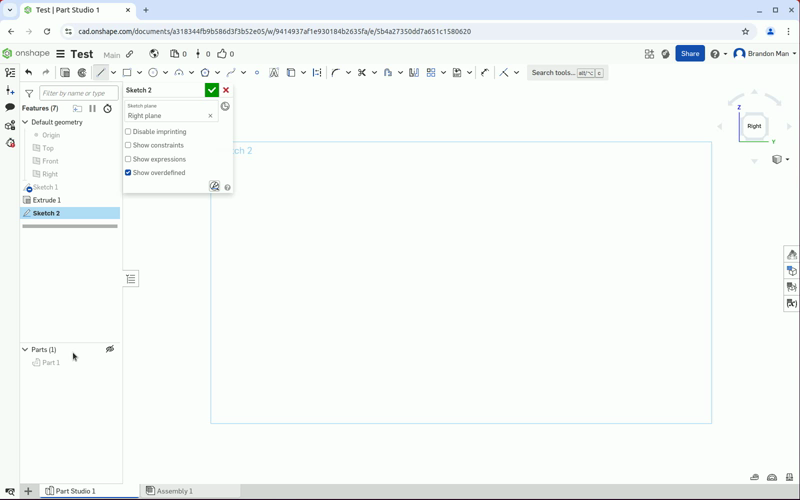
key_down(shift)
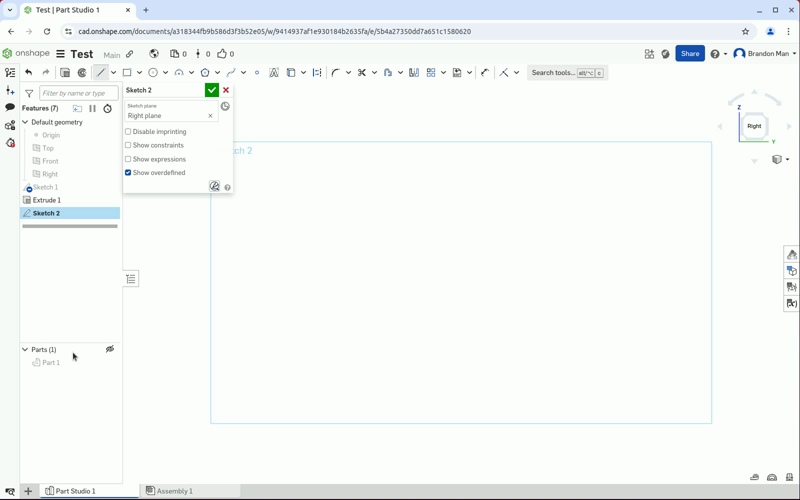
mouse_move(444, 268)
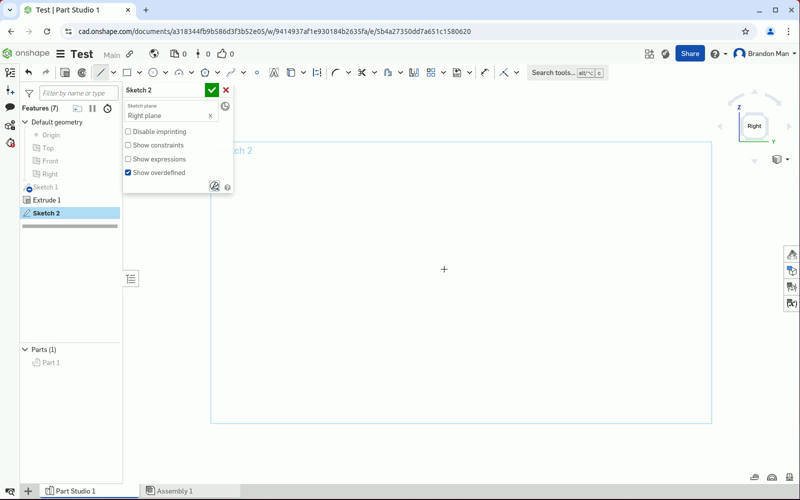
click(444, 268)
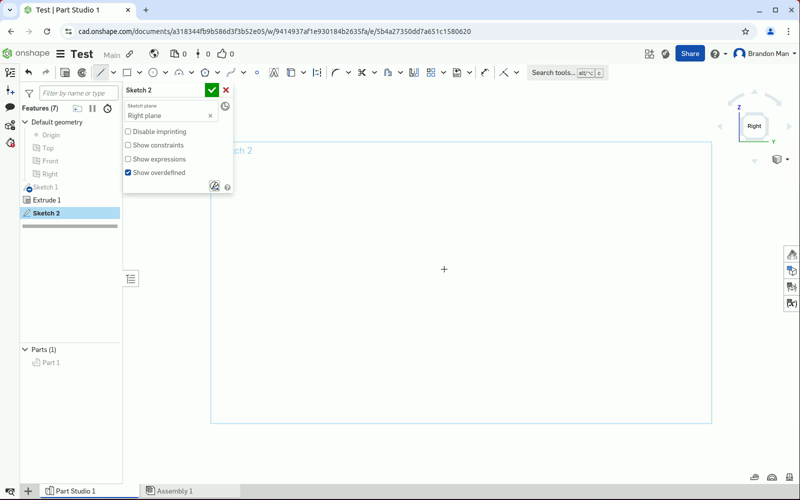
key_up(shift)
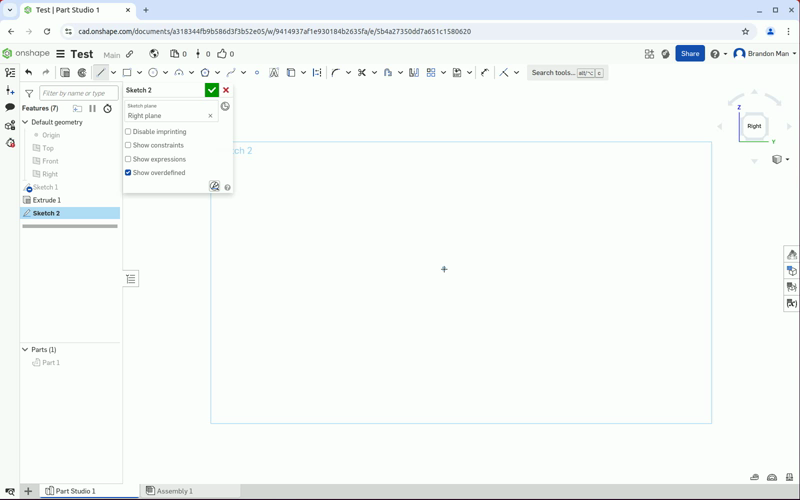
key_down(shift)
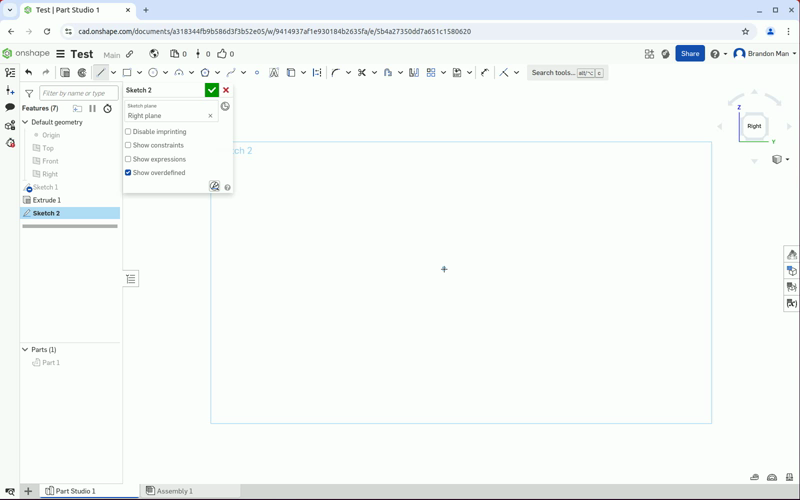
mouse_move(474, 268)
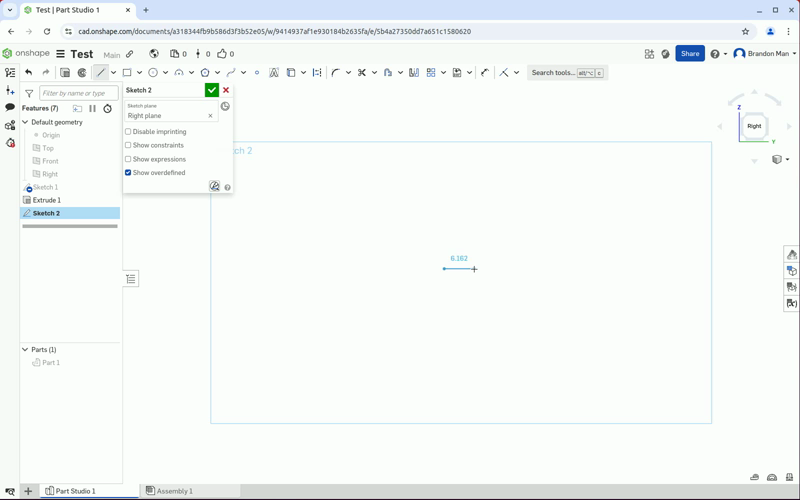
mouse_move(478, 268)
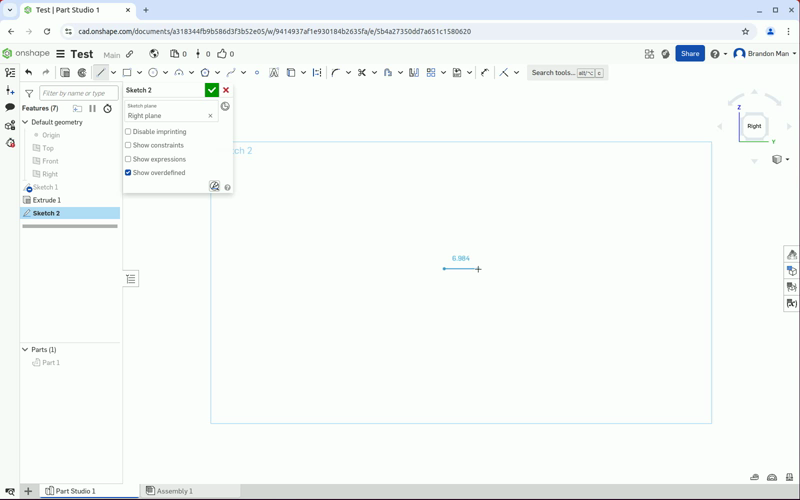
click(478, 268)
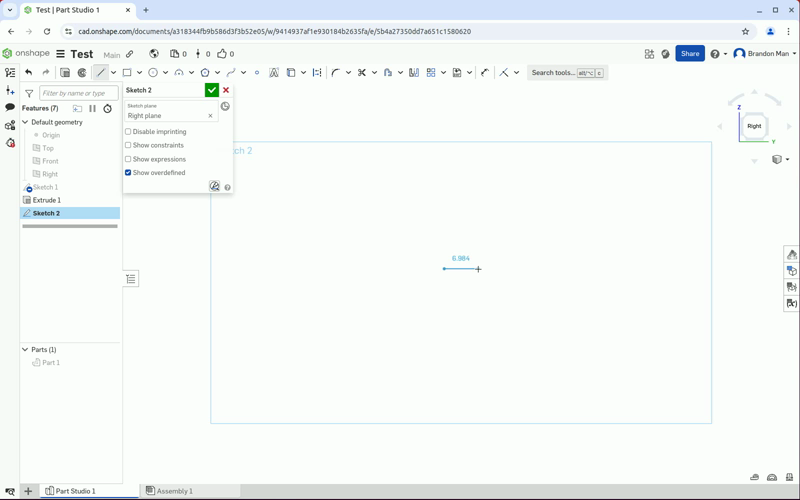
key_up(shift)
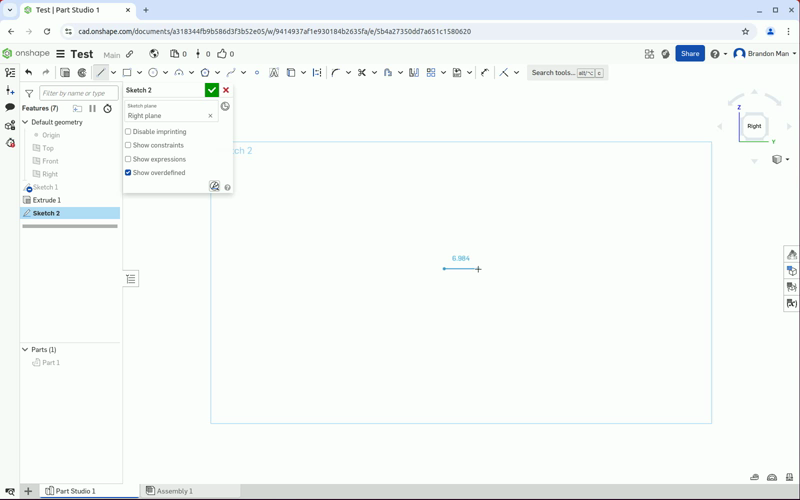
key_down(shift)
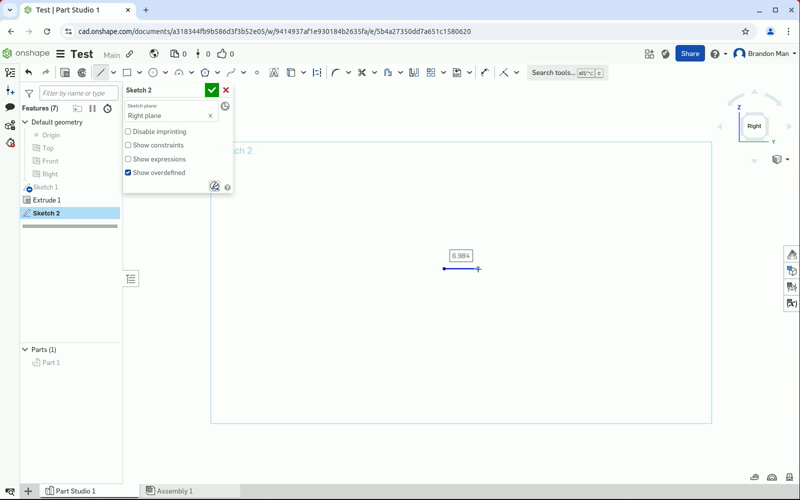
mouse_move(508, 268)
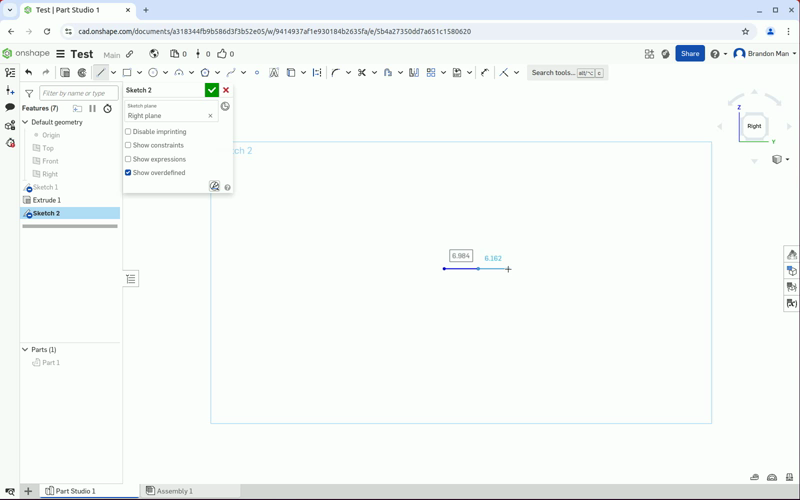
mouse_move(478, 268)
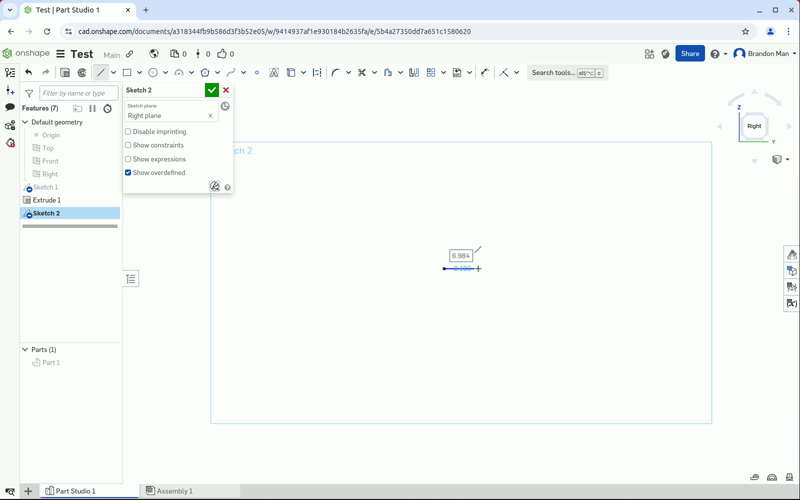
scroll(6)
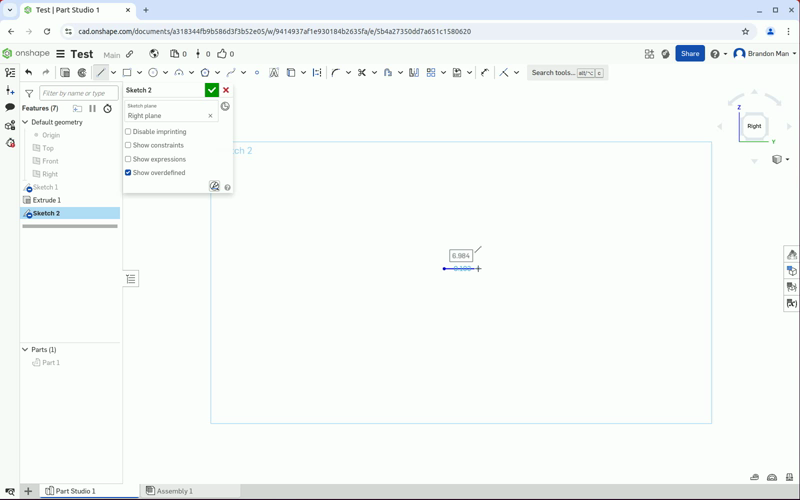
scroll(6)
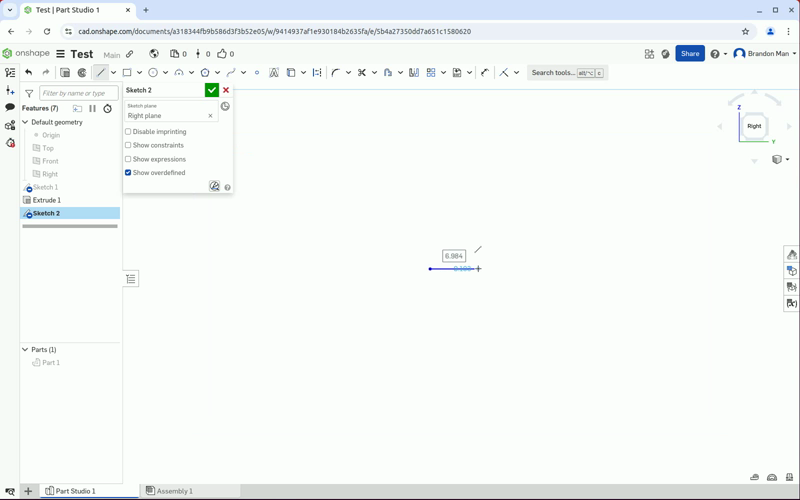
scroll(6)
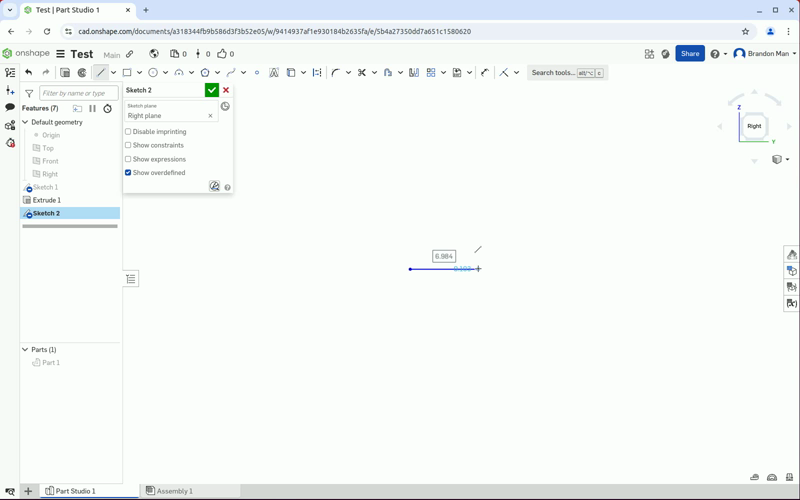
scroll(6)
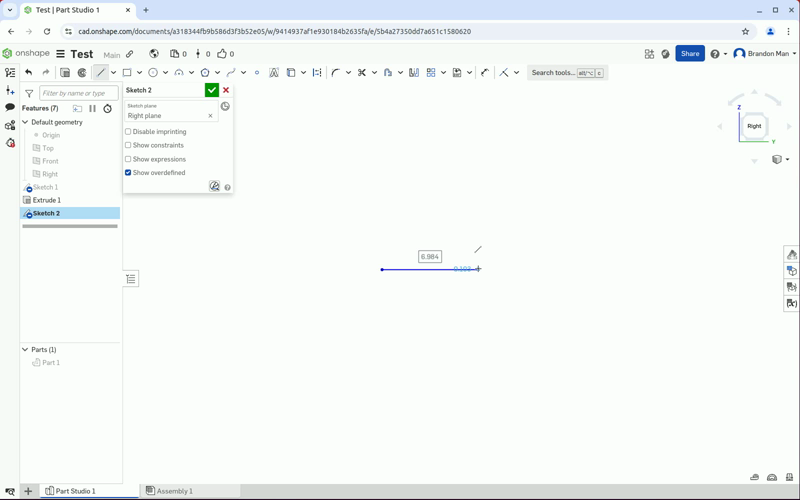
scroll(6)
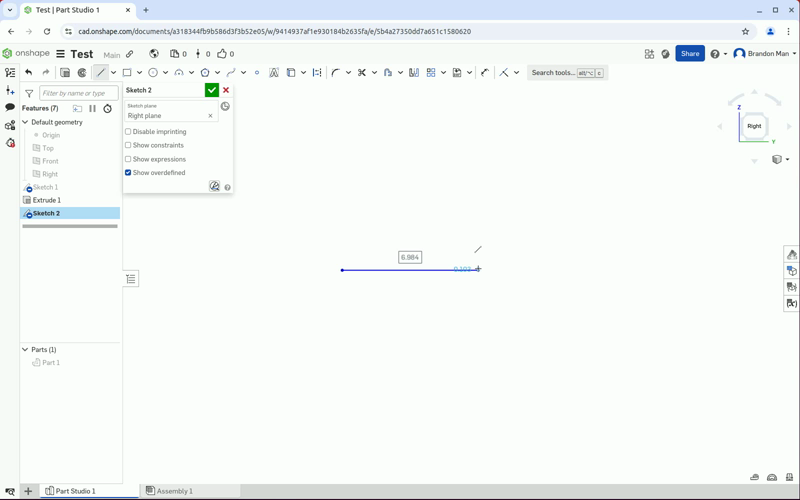
scroll(6)
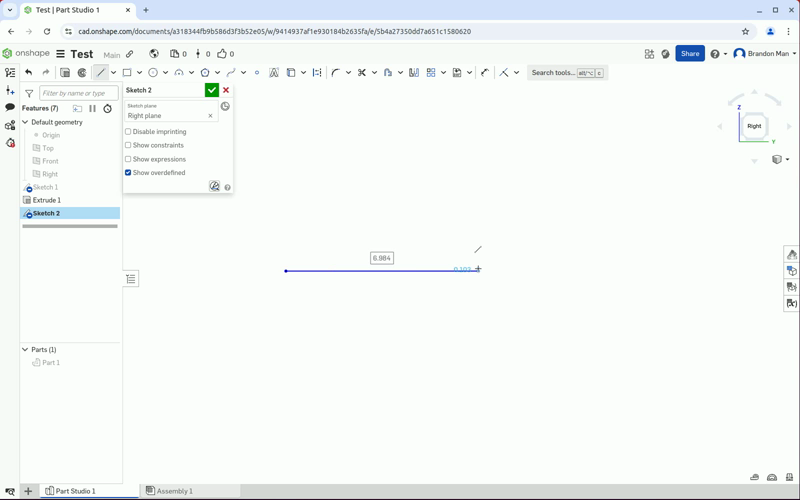
scroll(6)
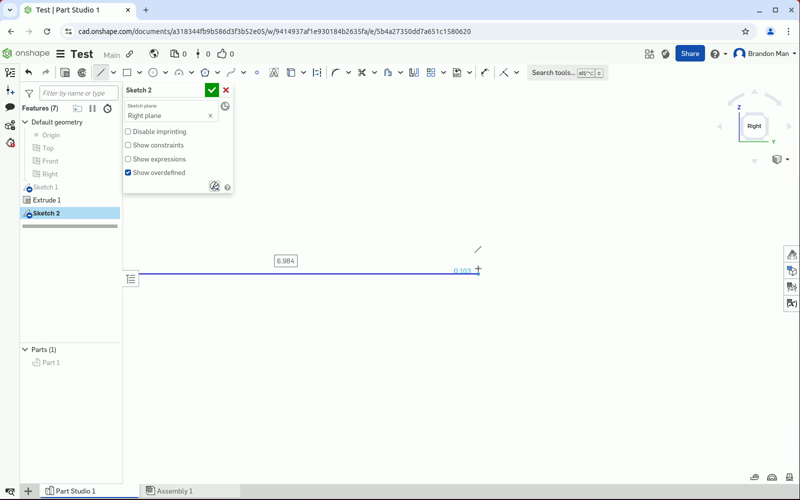
click(478, 268)
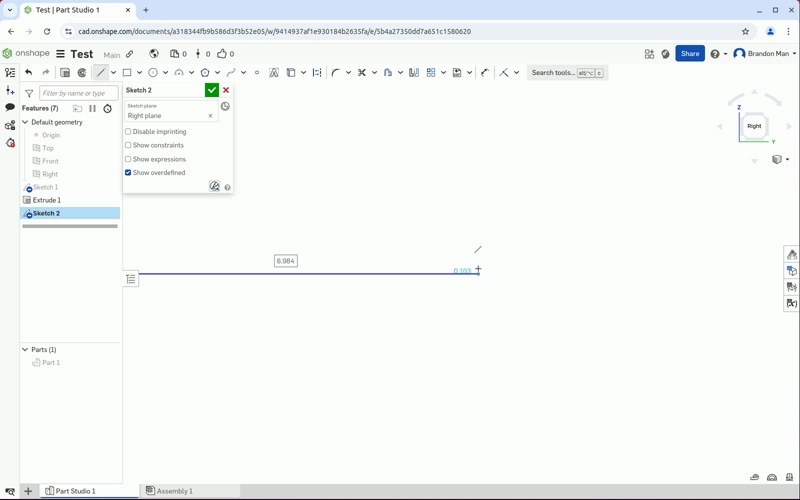
scroll(-6)
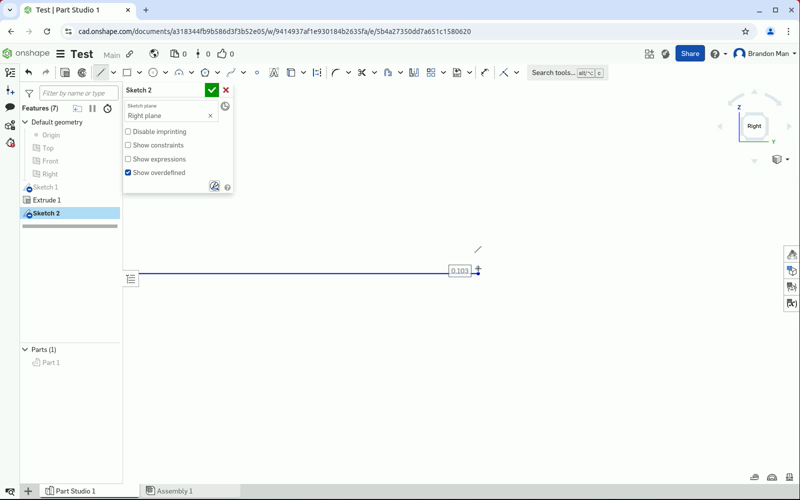
scroll(-6)
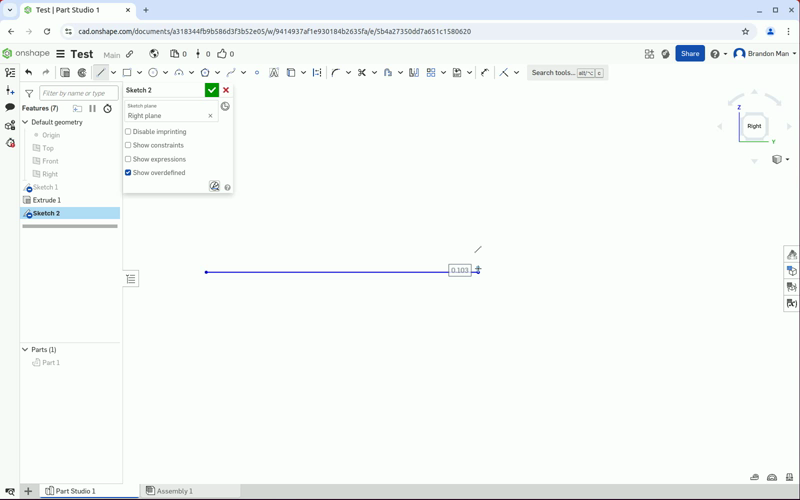
scroll(-6)
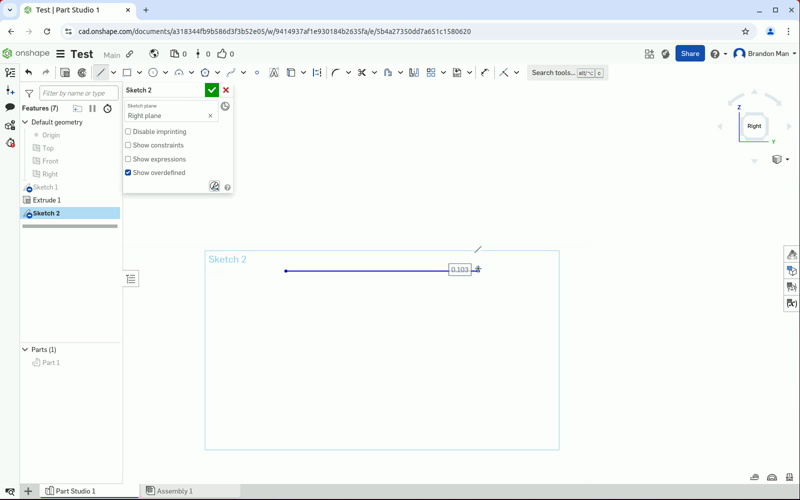
scroll(-6)
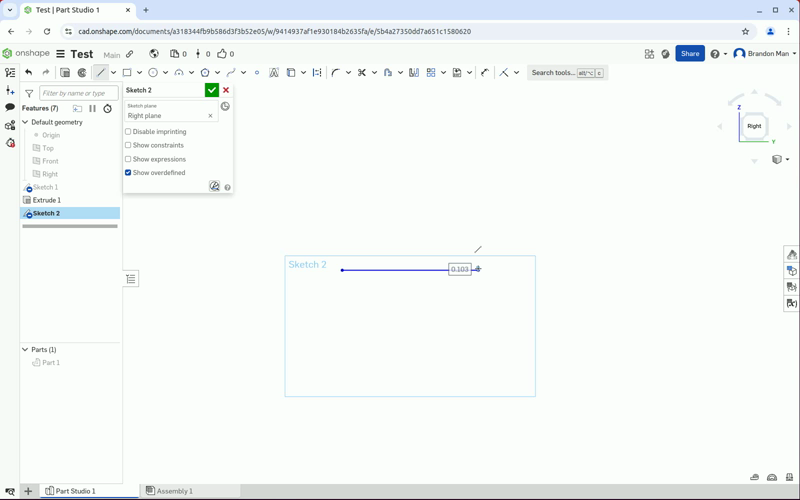
scroll(-6)
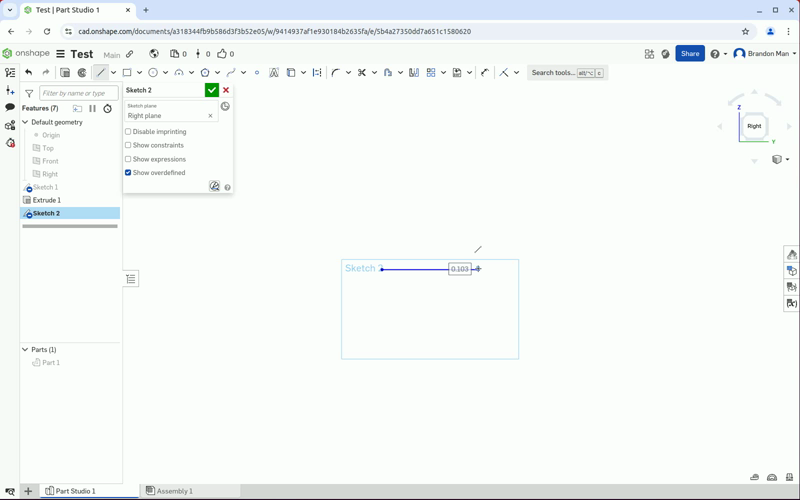
scroll(-6)
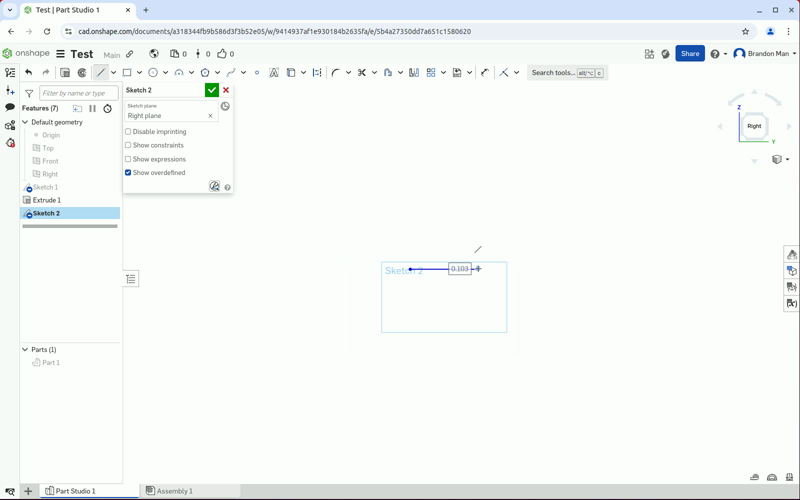
scroll(-6)
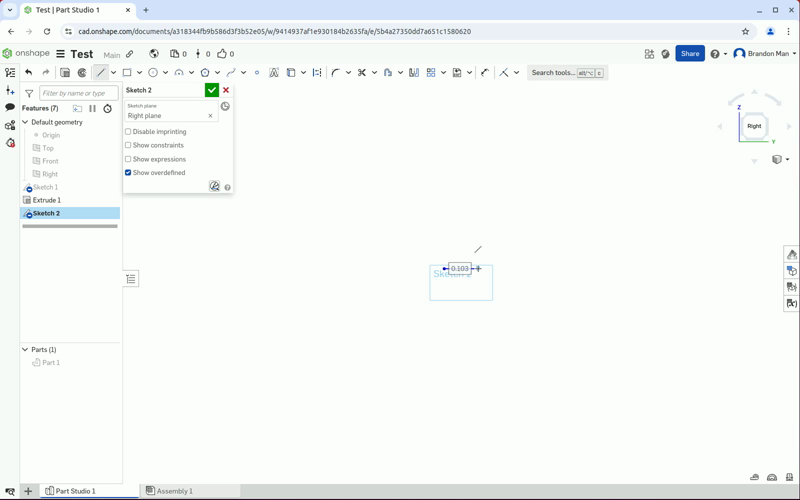
key_up(shift)
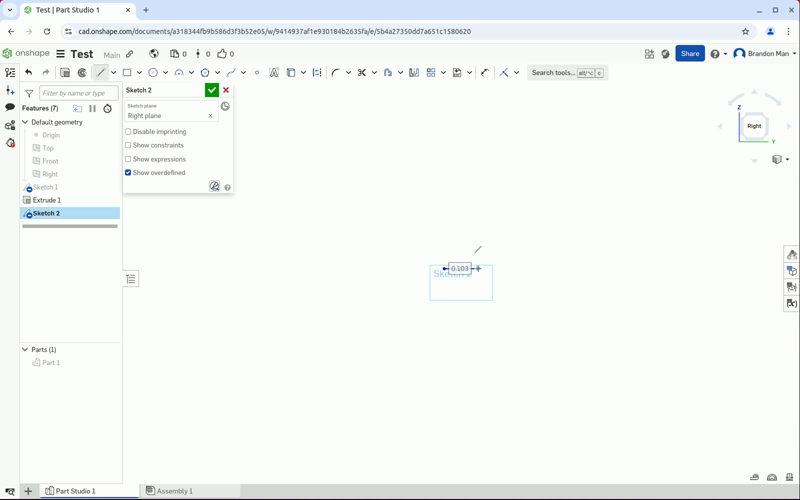
key_down(shift)
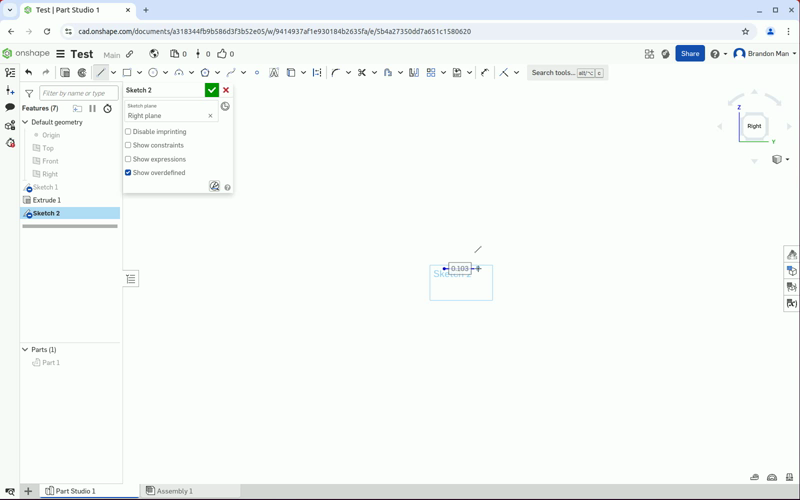
mouse_move(508, 268)
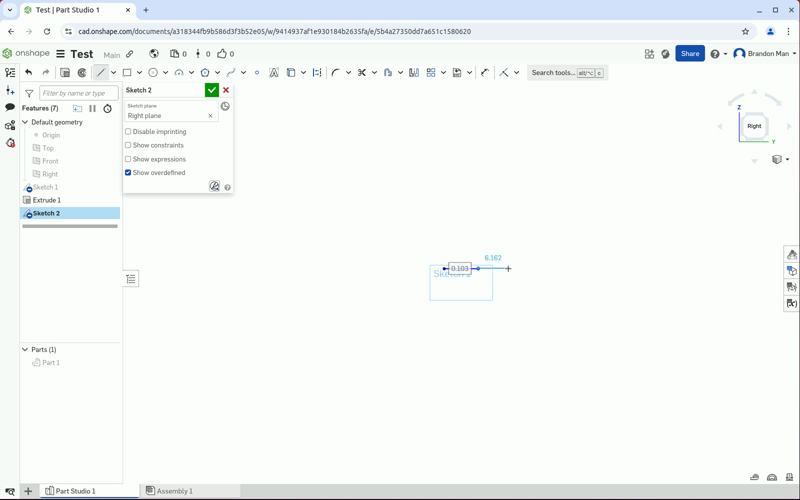
mouse_move(444, 268)
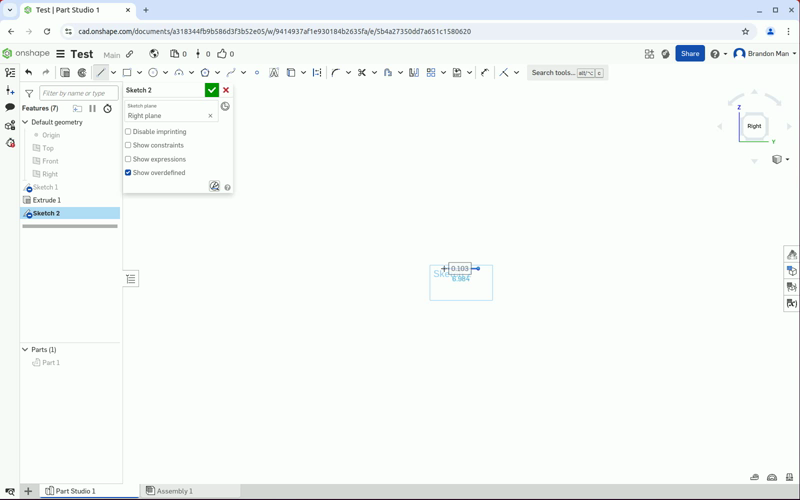
scroll(6)
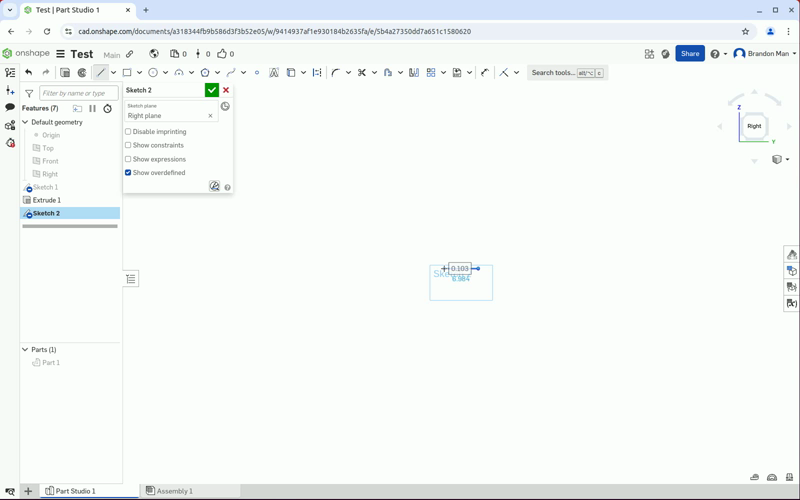
scroll(6)
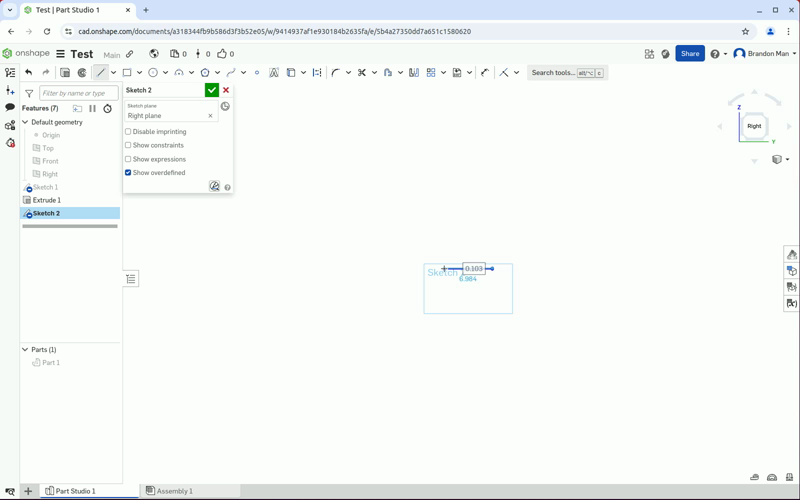
scroll(6)
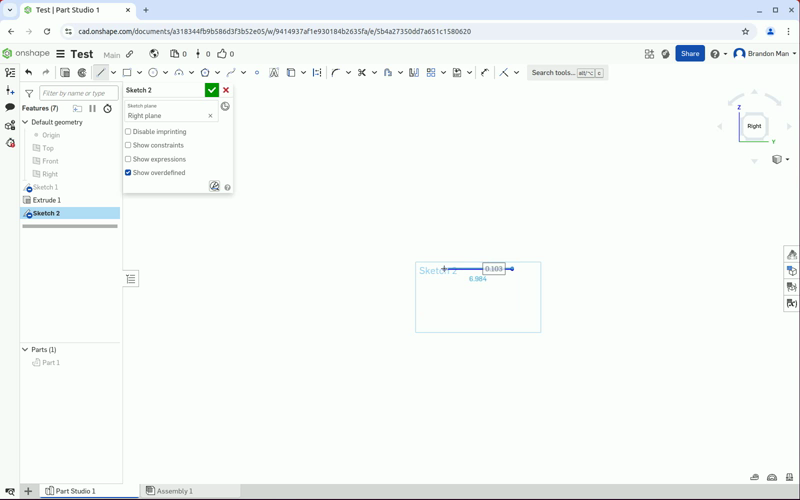
scroll(6)
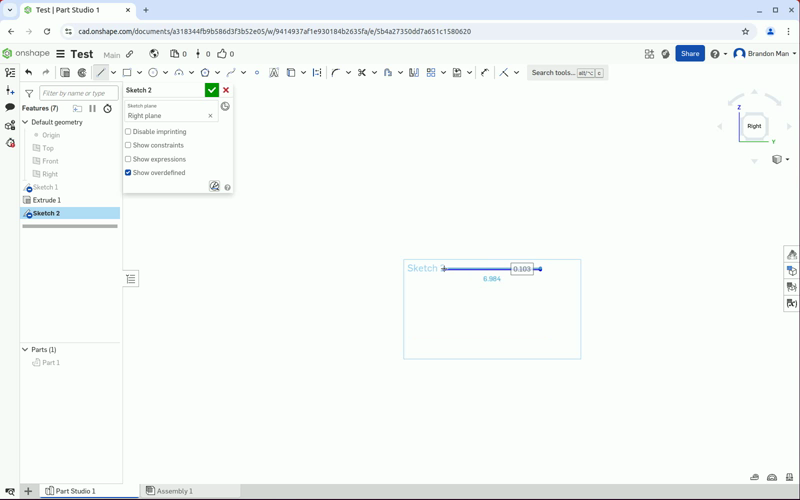
scroll(6)
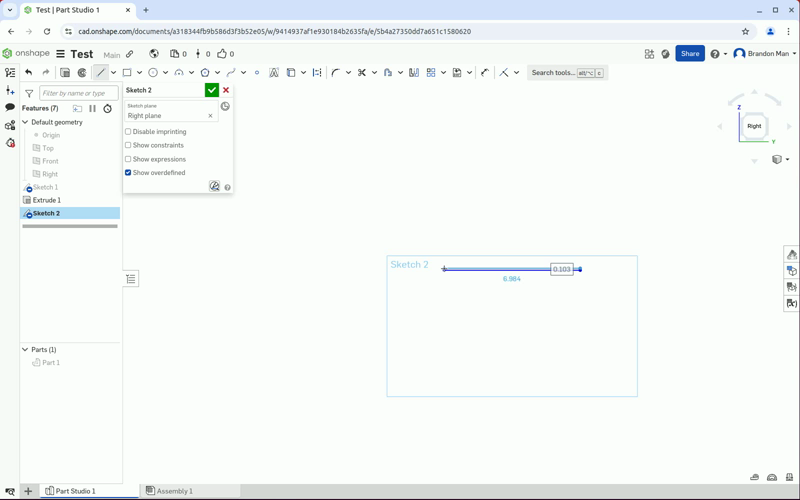
scroll(6)
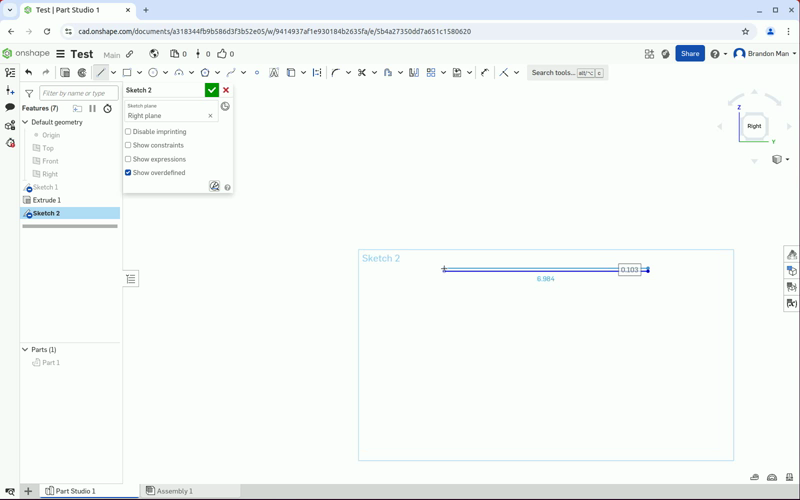
scroll(6)
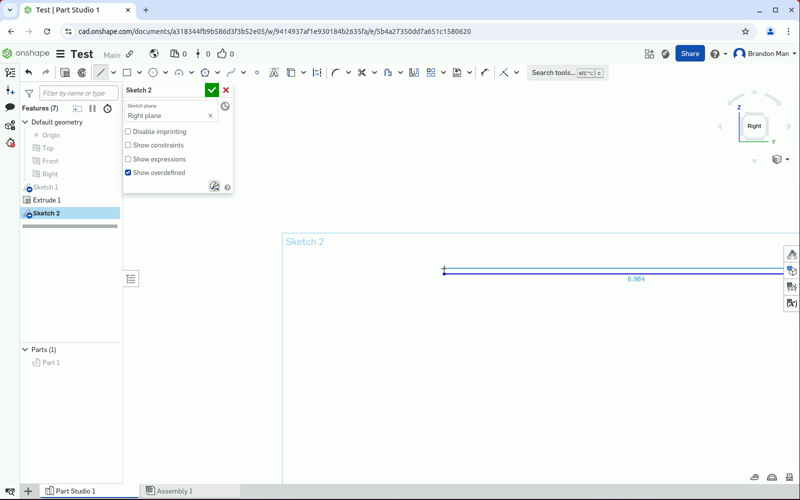
click(444, 268)
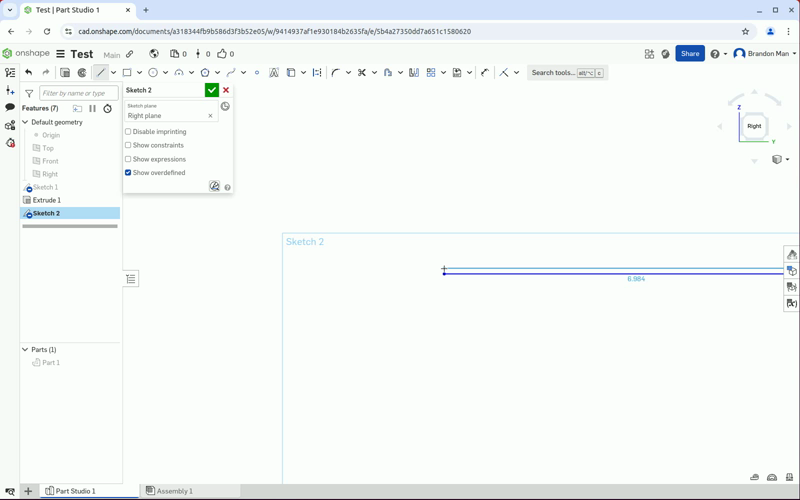
scroll(-6)
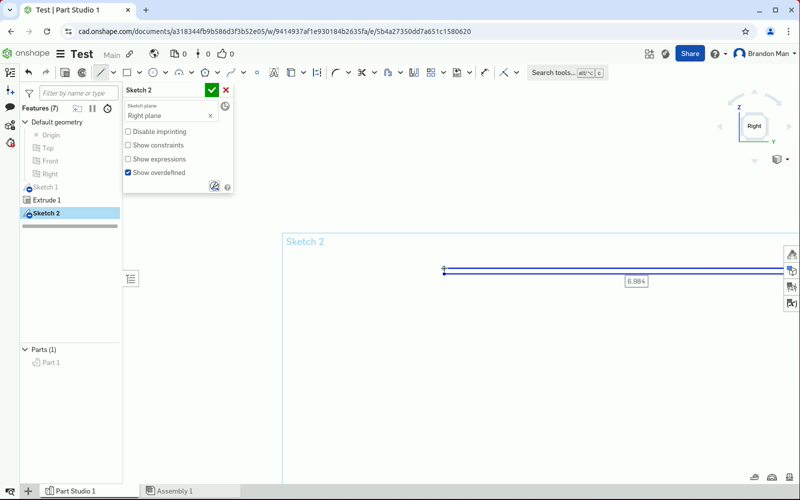
scroll(-6)
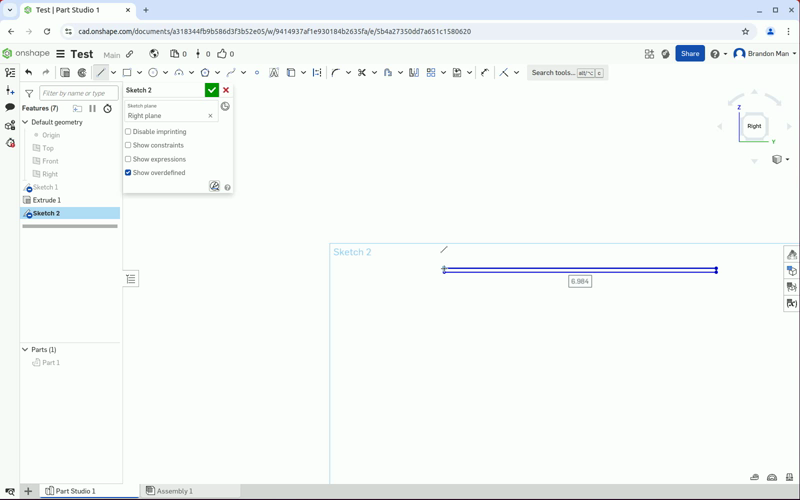
scroll(-6)
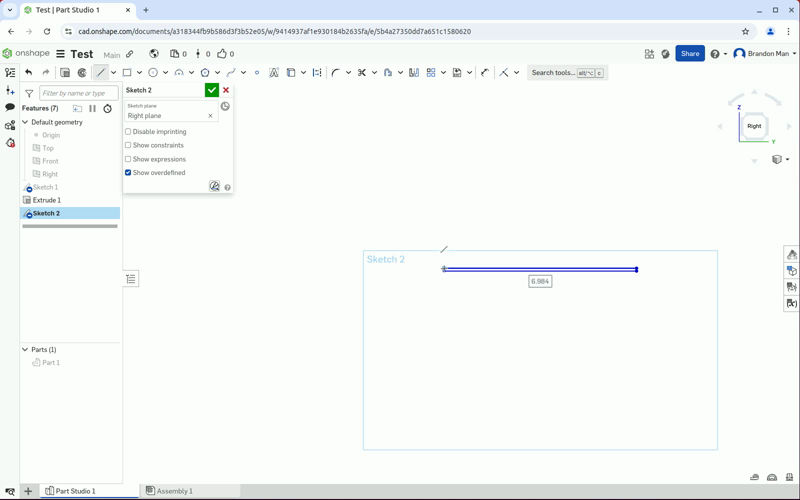
scroll(-6)
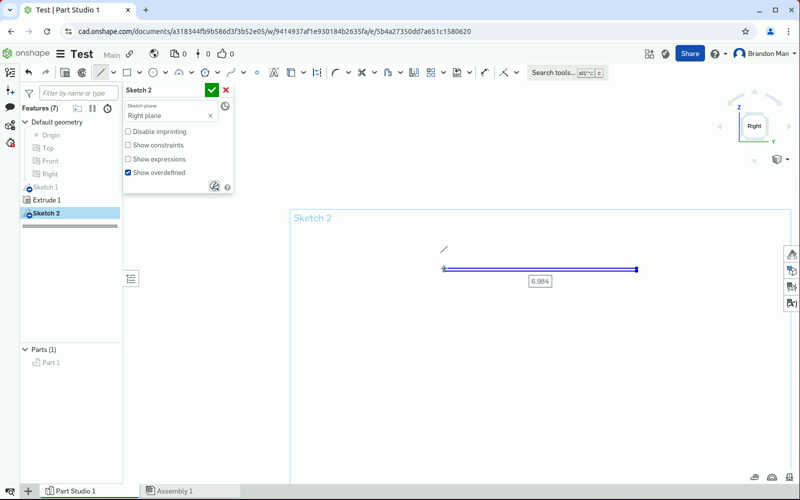
scroll(-6)
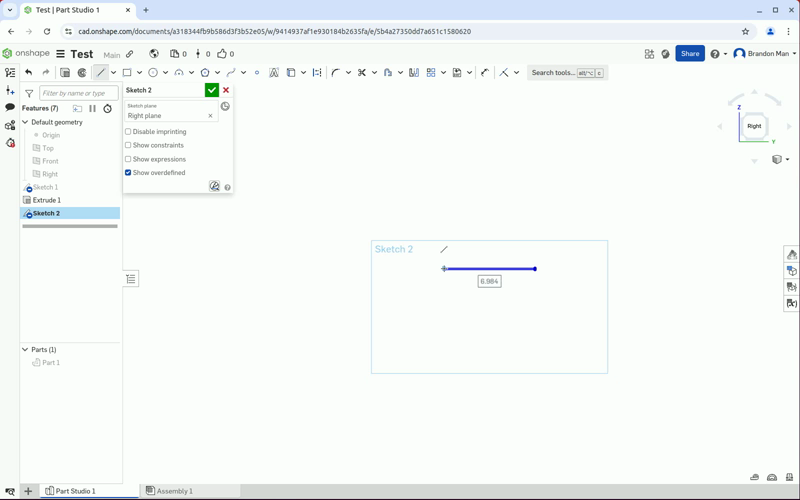
scroll(-6)
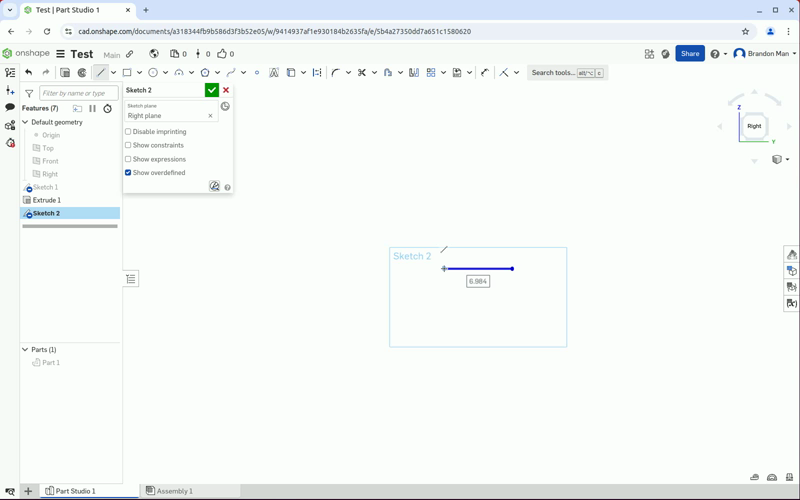
scroll(-6)
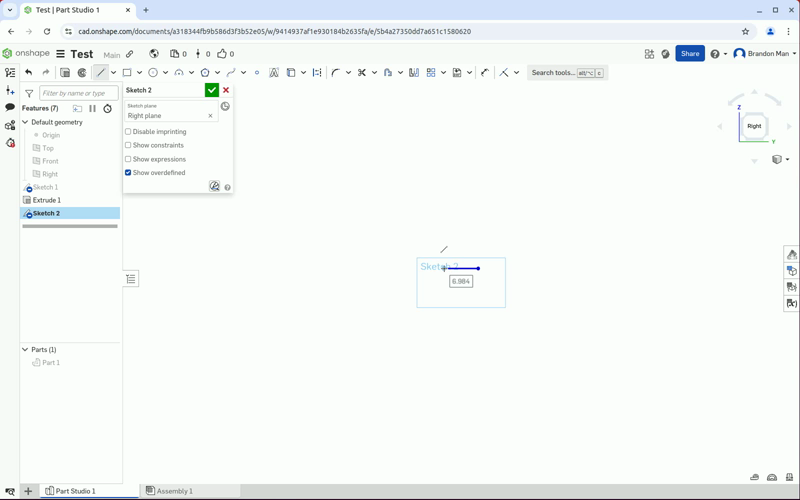
key_up(shift)
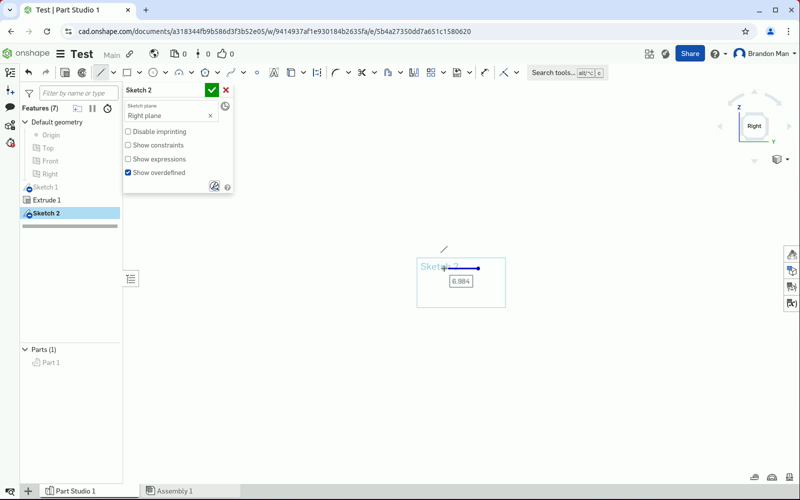
mouse_move(474, 268)
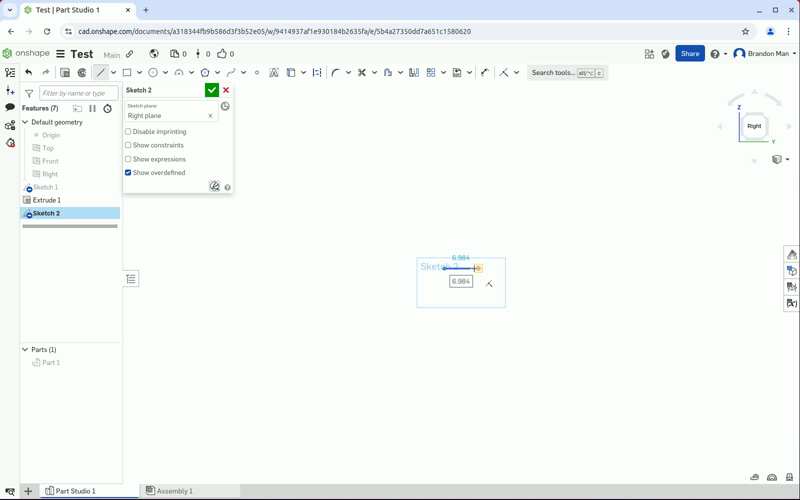
key_down(shift)
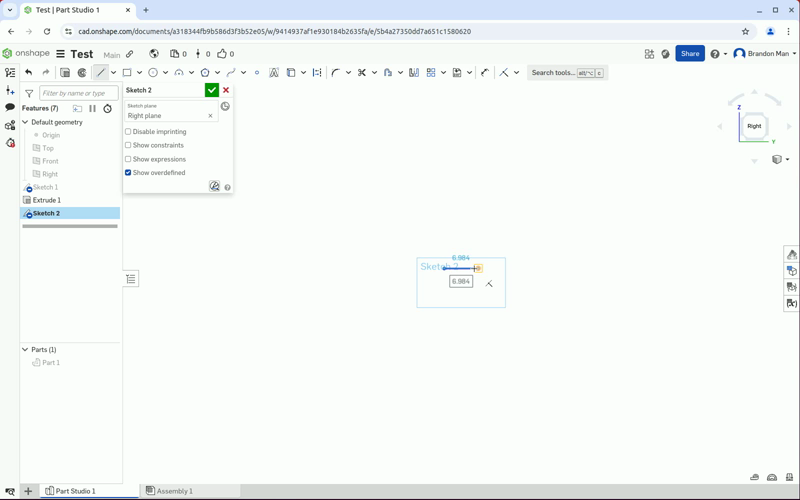
mouse_move(444, 268)
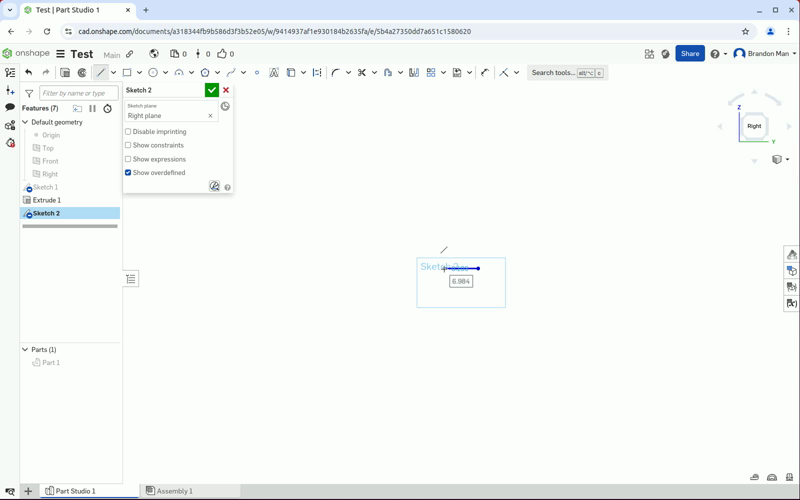
scroll(6)
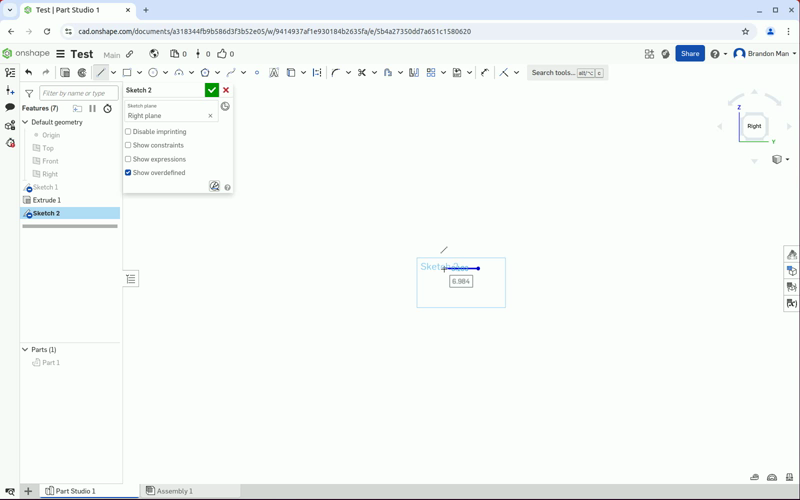
scroll(6)
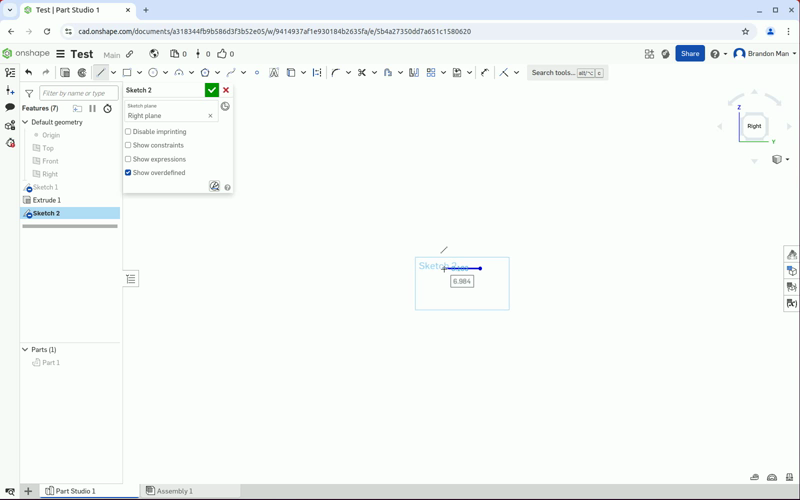
scroll(6)
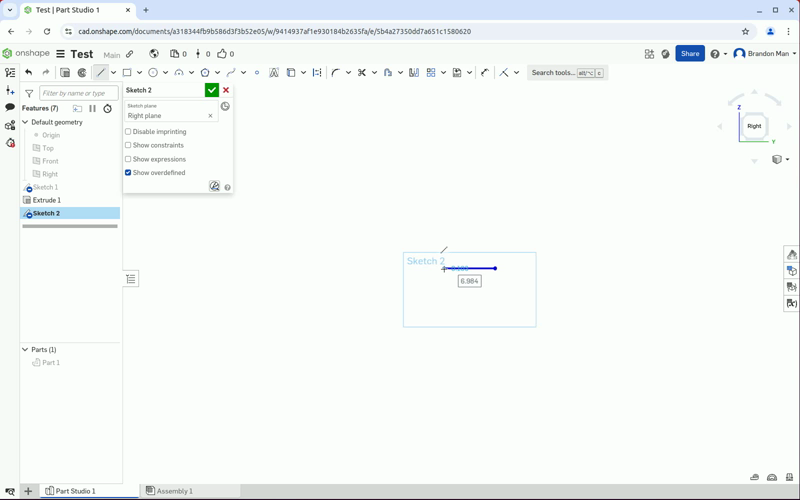
scroll(6)
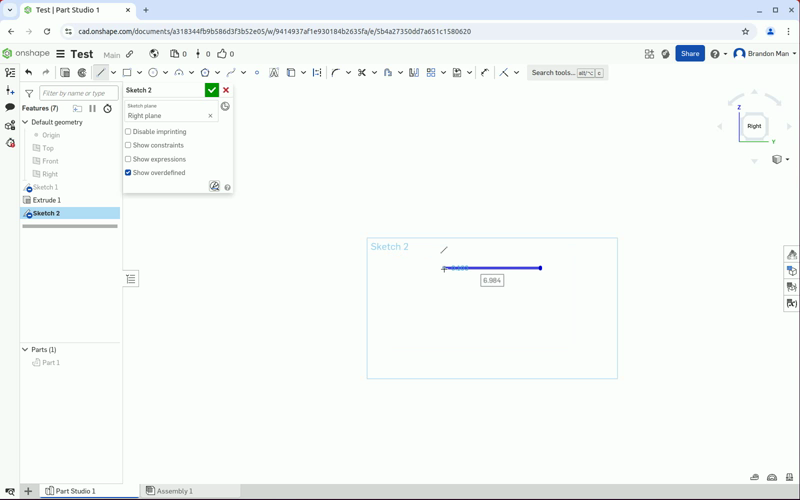
scroll(6)
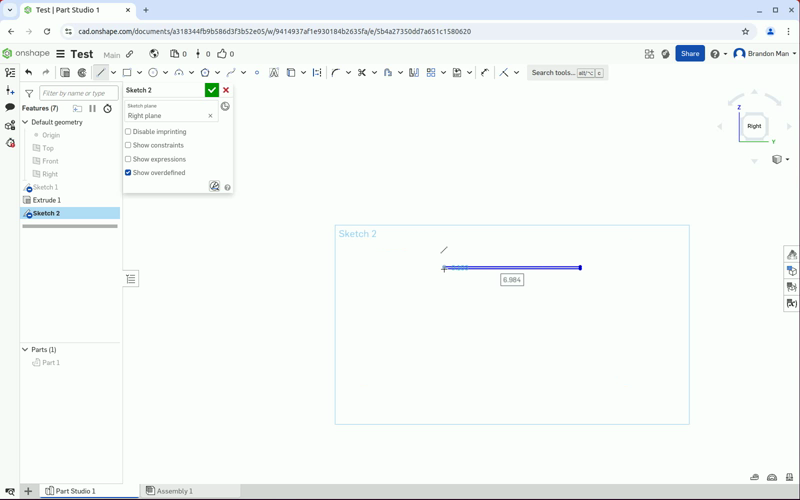
scroll(6)
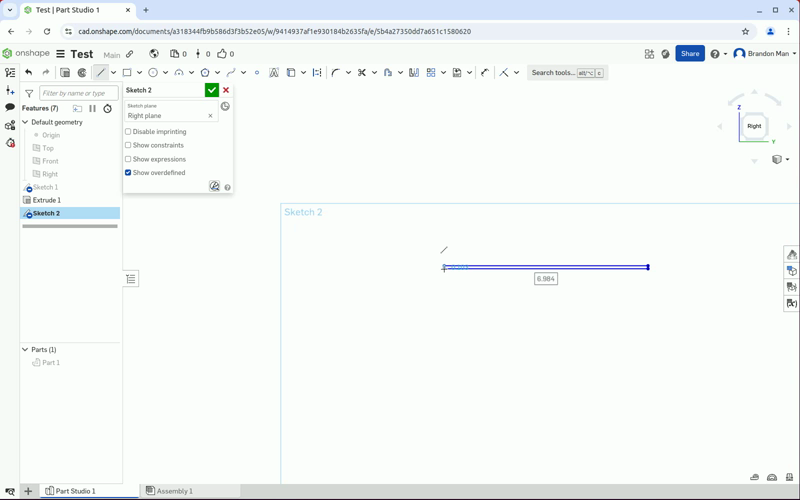
scroll(6)
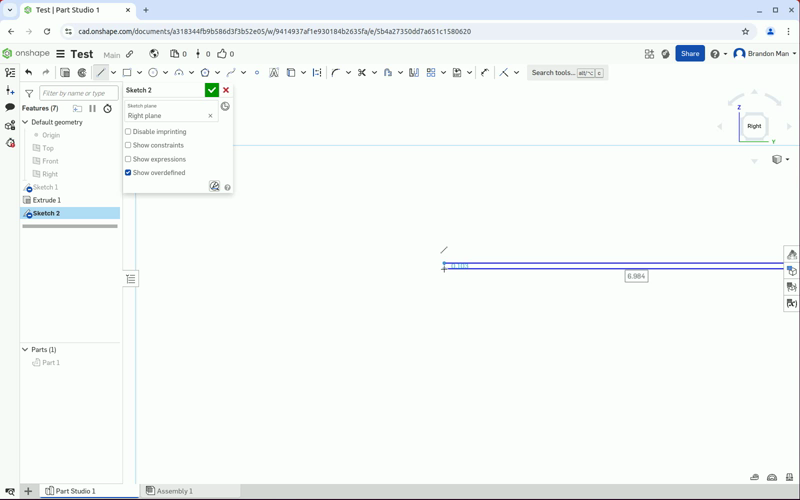
key_up(shift)
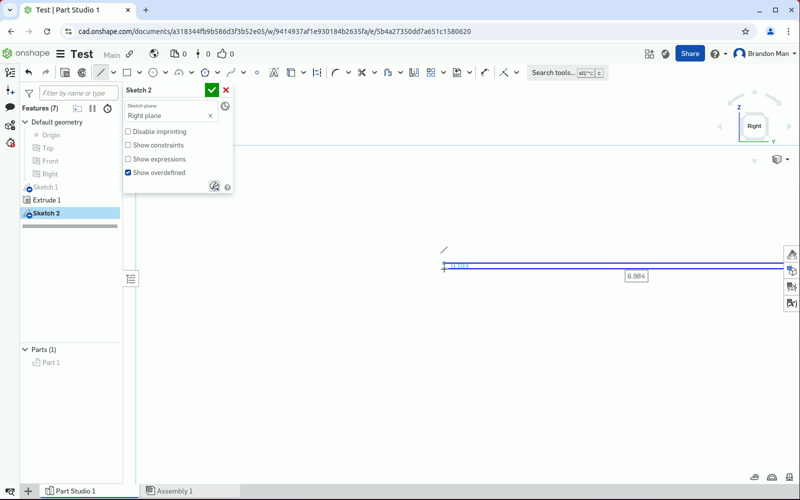
click(444, 268)
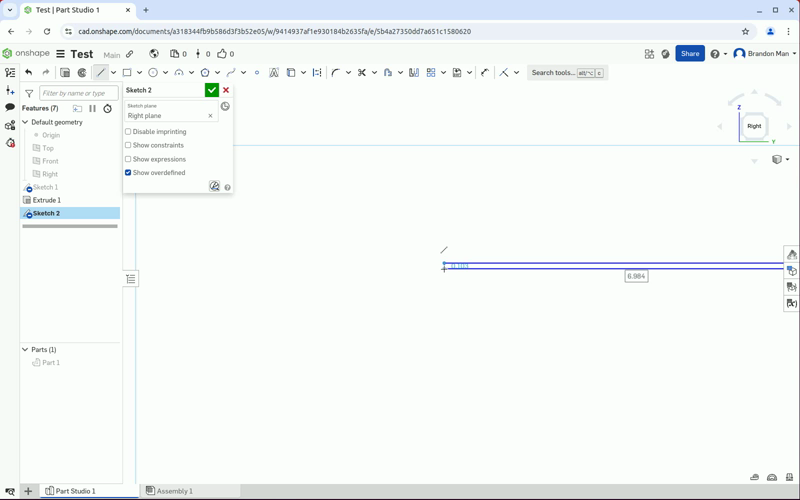
scroll(-6)
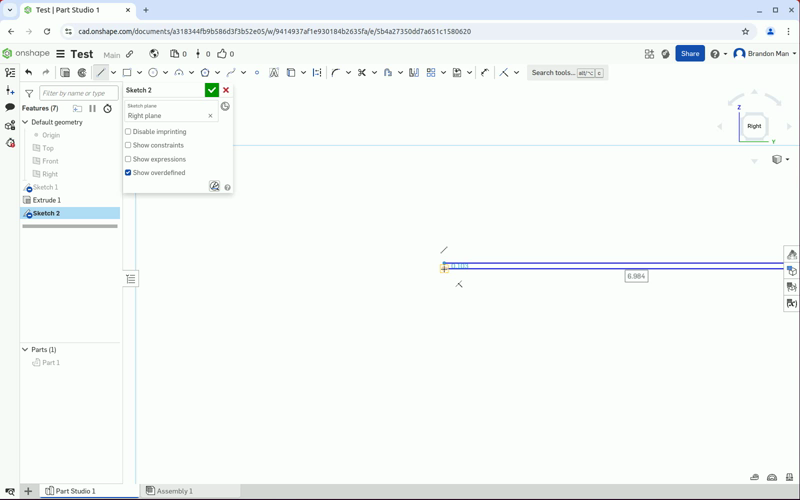
scroll(-6)
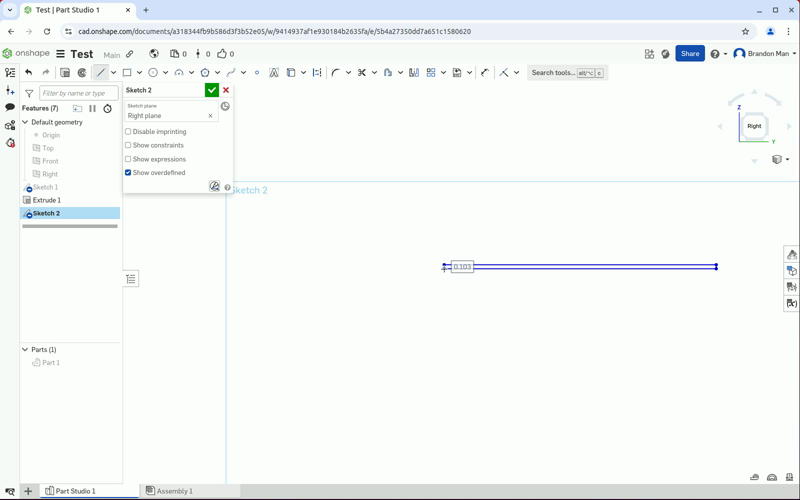
scroll(-6)
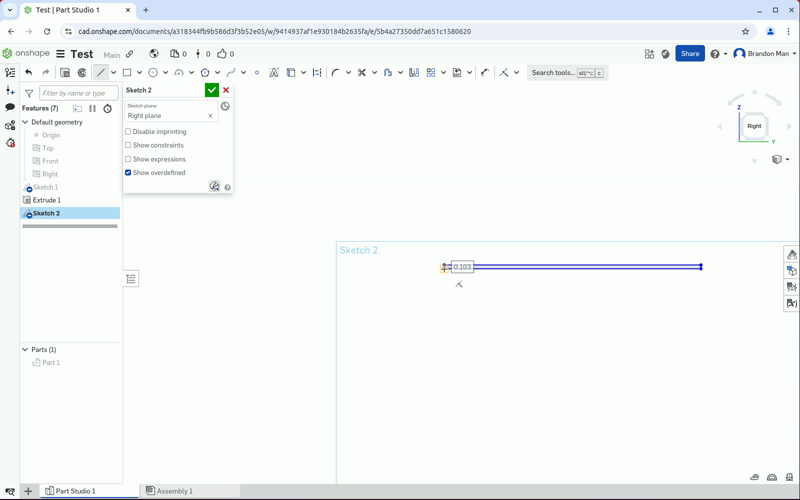
scroll(-6)
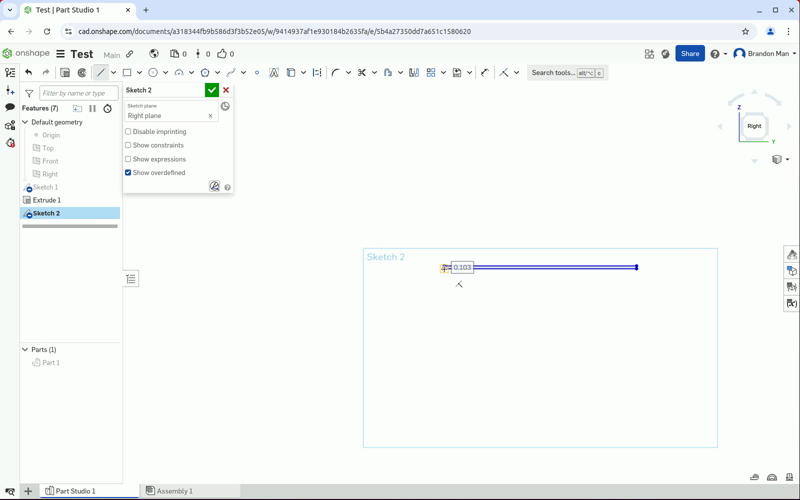
scroll(-6)
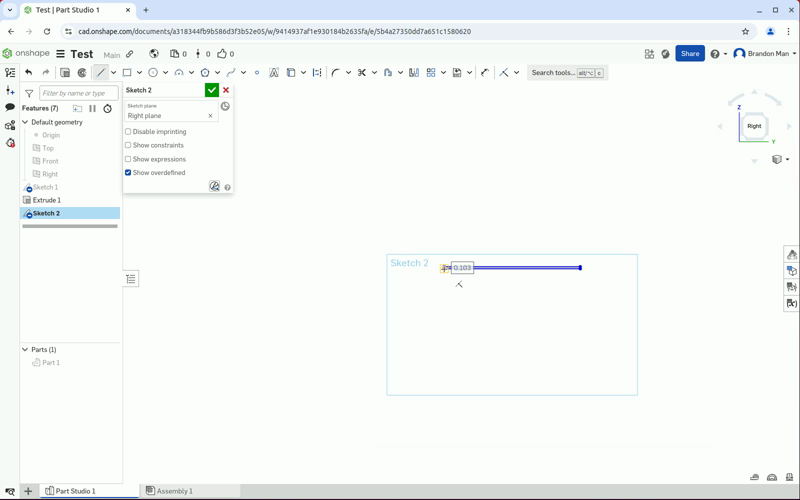
scroll(-6)
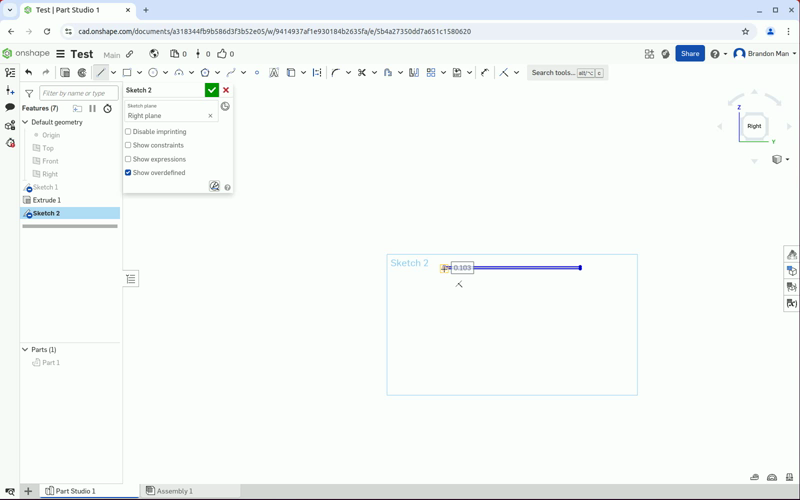
scroll(-6)
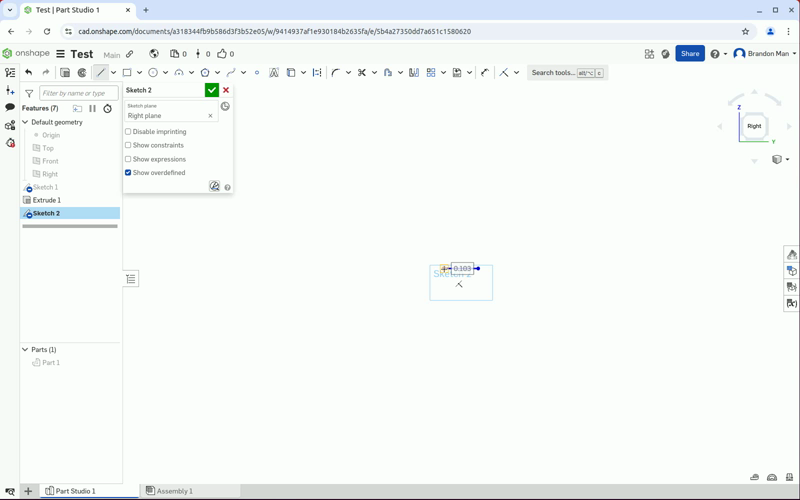
key(esc)
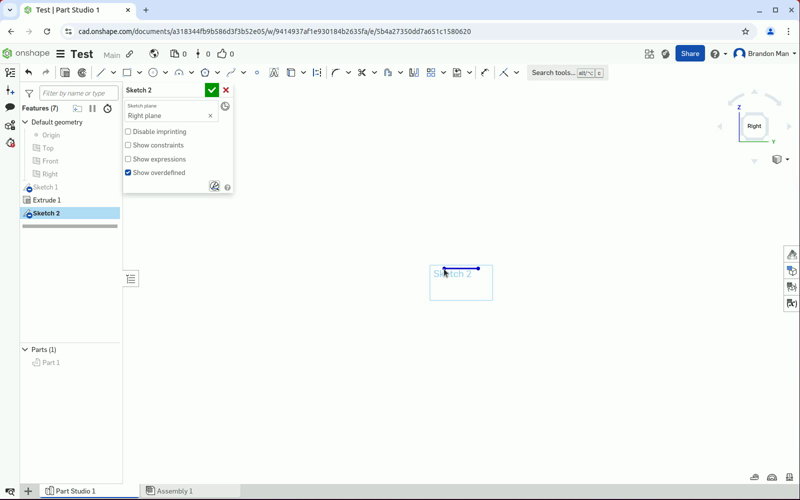
mouse_move(463, 268)
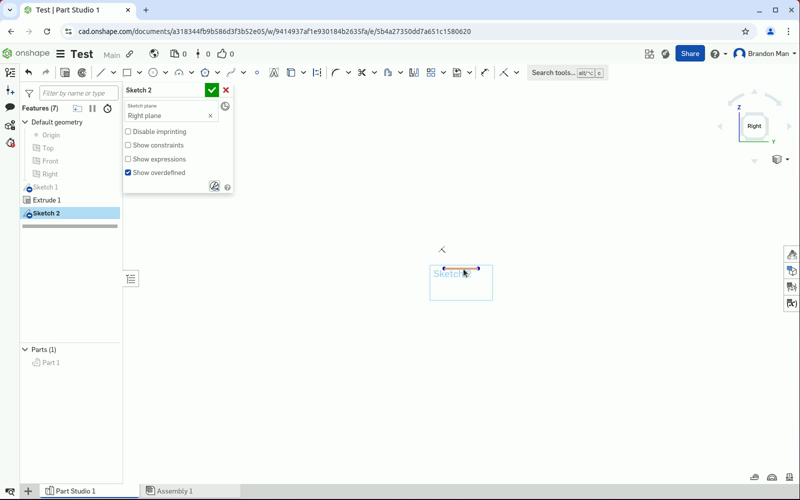
scroll(6)
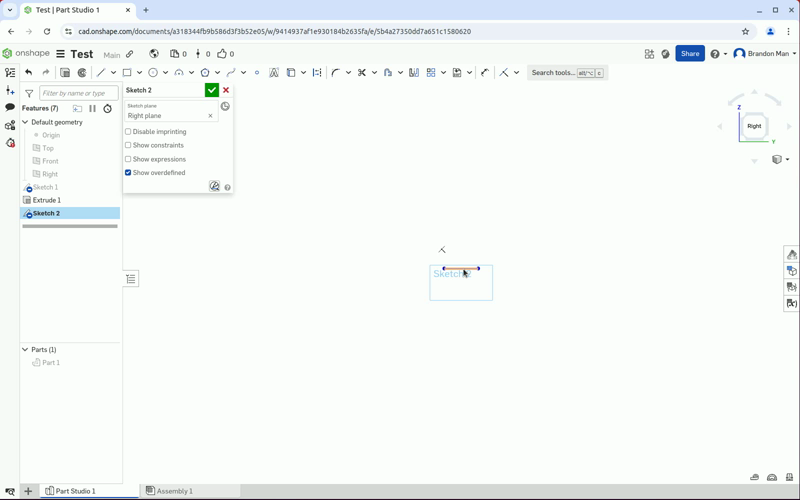
scroll(6)
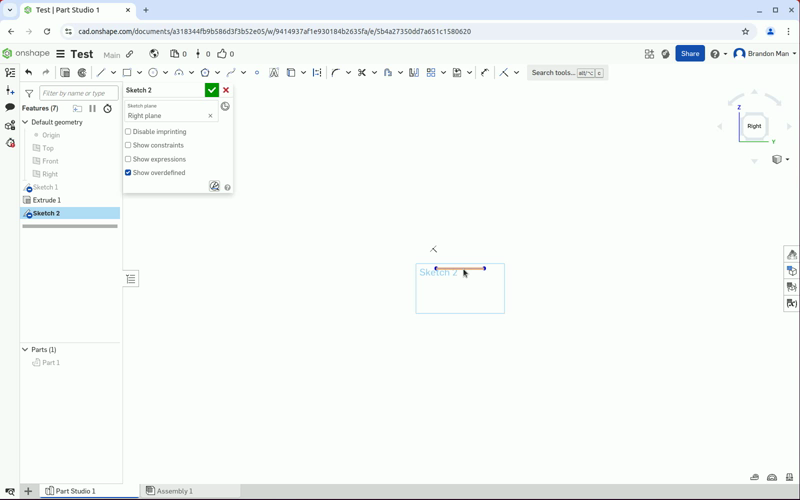
scroll(6)
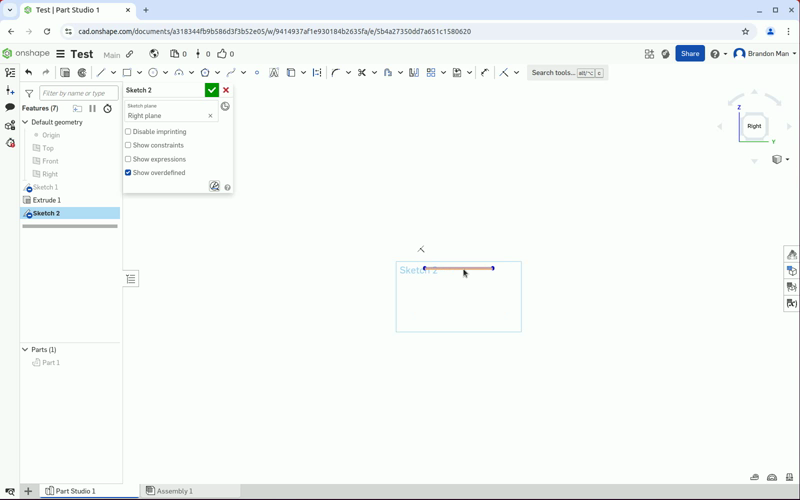
scroll(6)
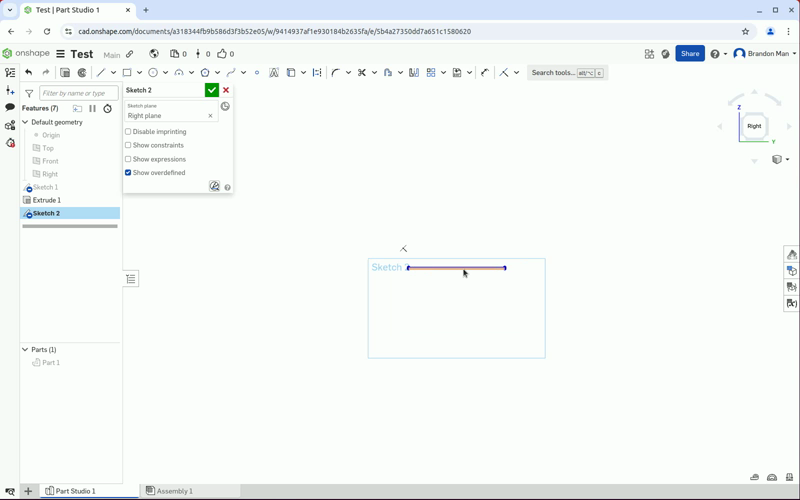
scroll(6)
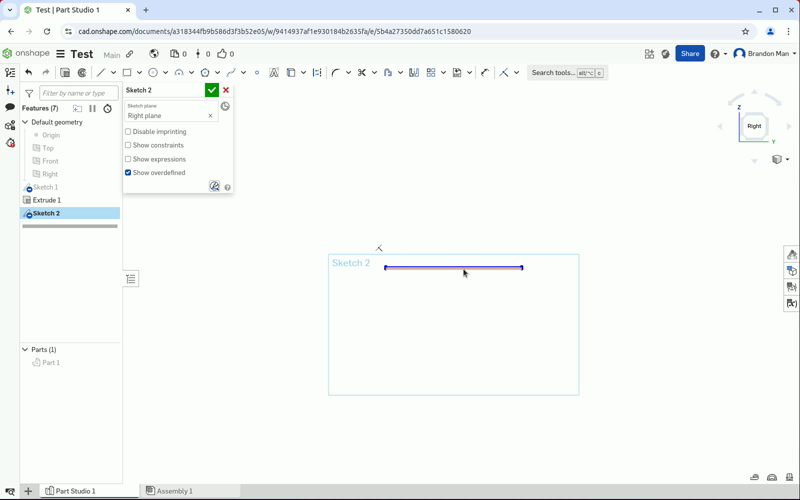
scroll(6)
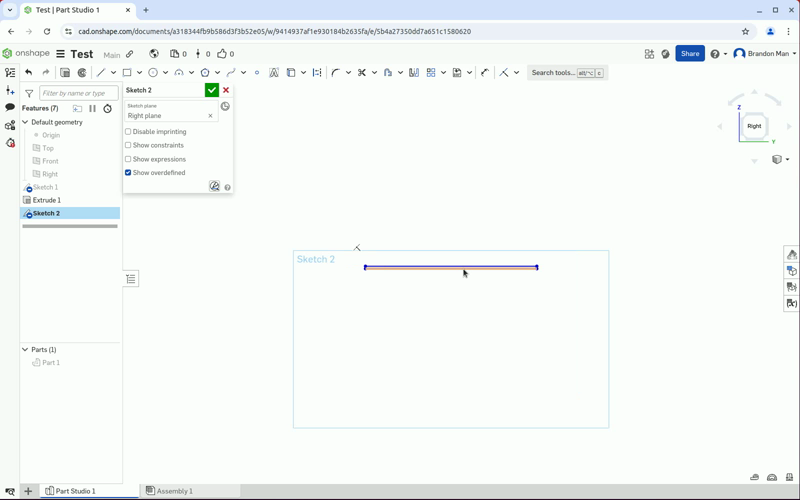
scroll(6)
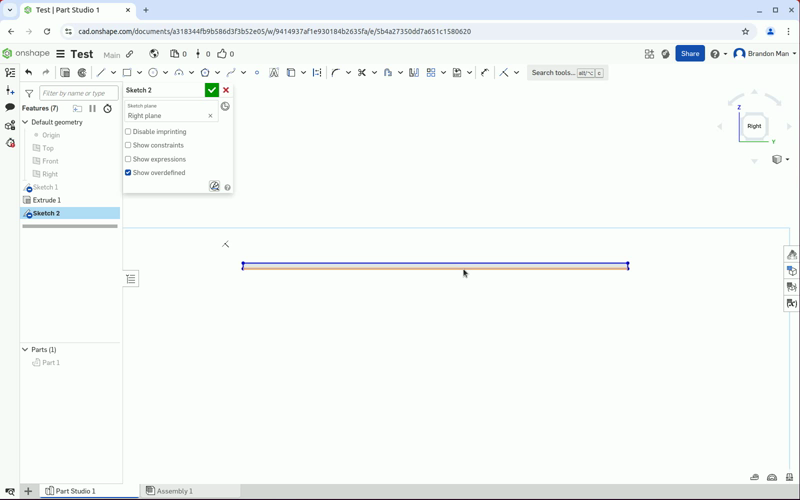
click(463, 268)
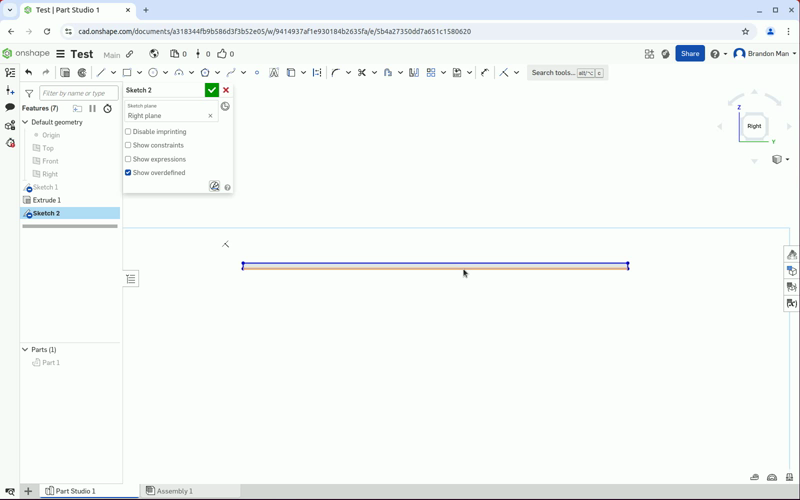
scroll(-6)
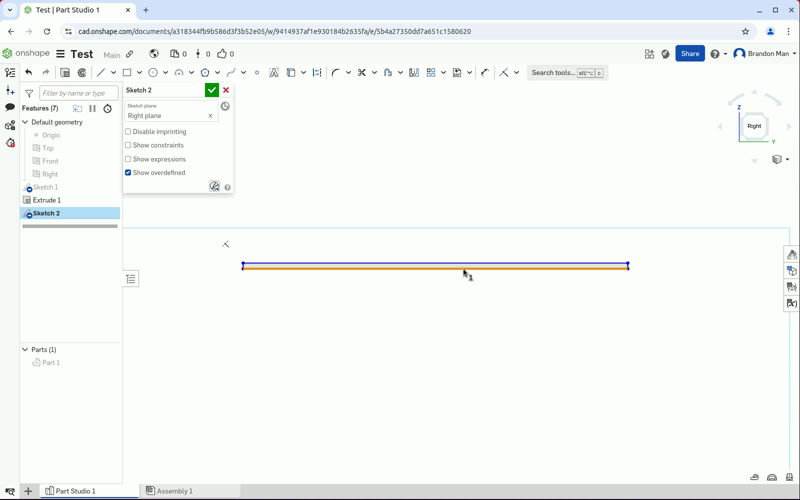
scroll(-6)
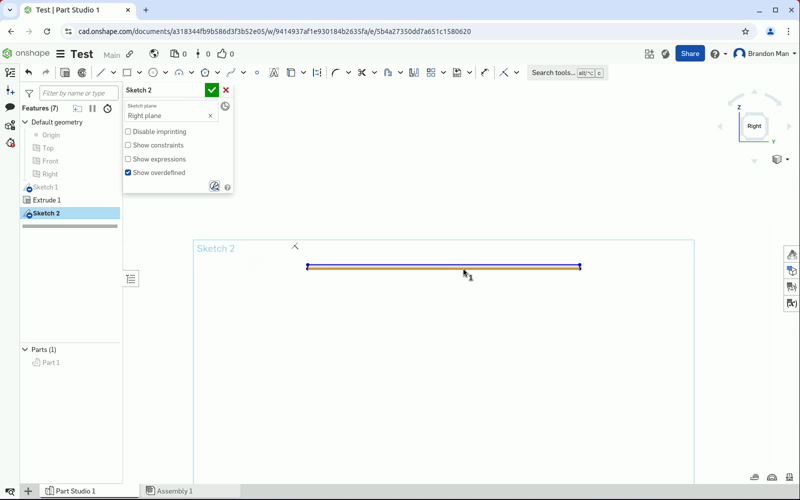
scroll(-6)
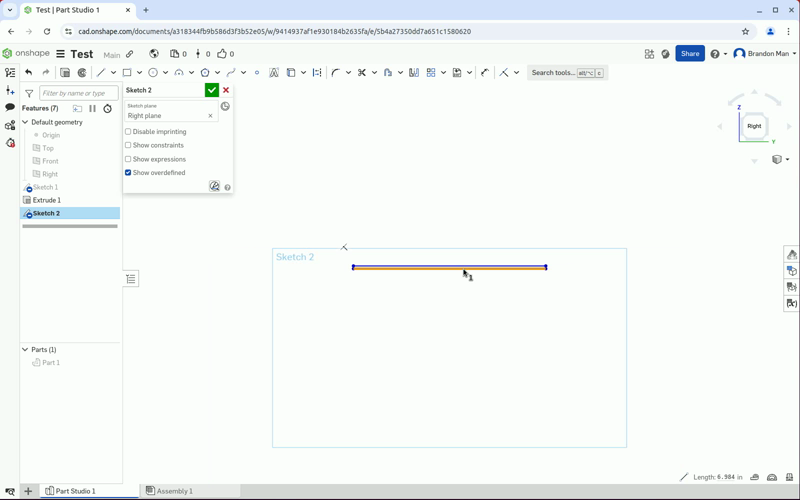
scroll(-6)
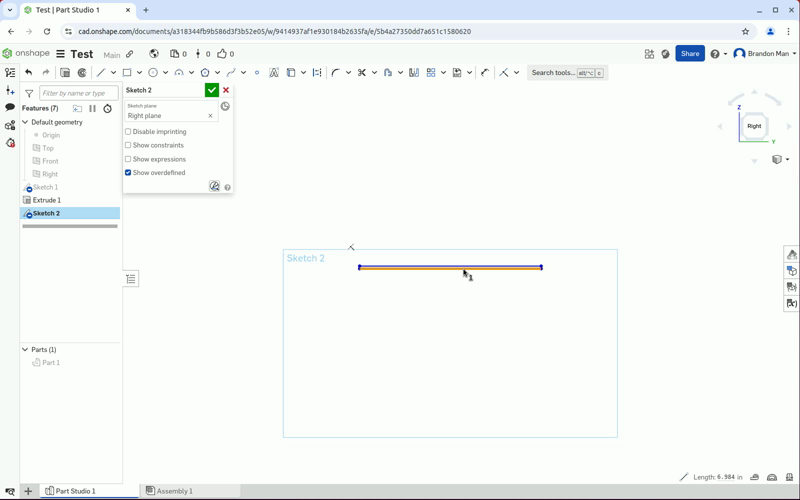
scroll(-6)
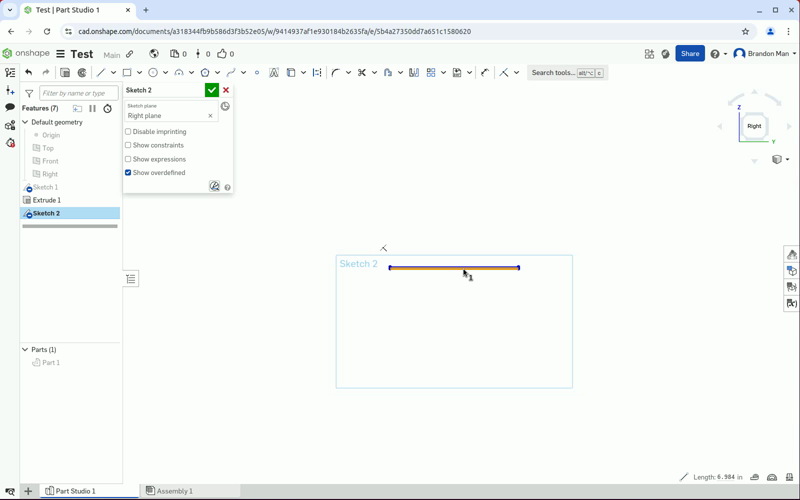
scroll(-6)
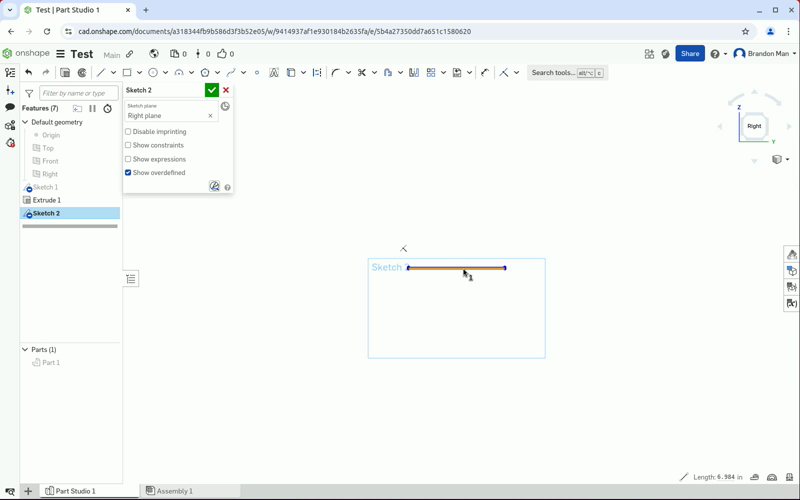
scroll(-6)
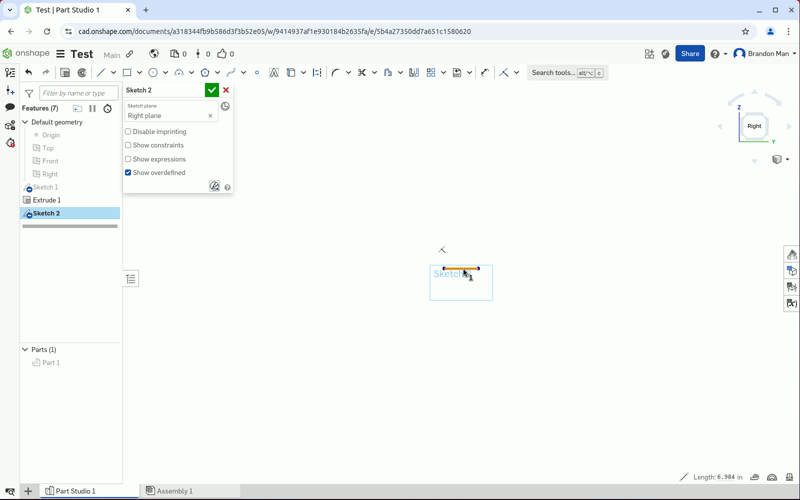
mouse_move(73, 352)
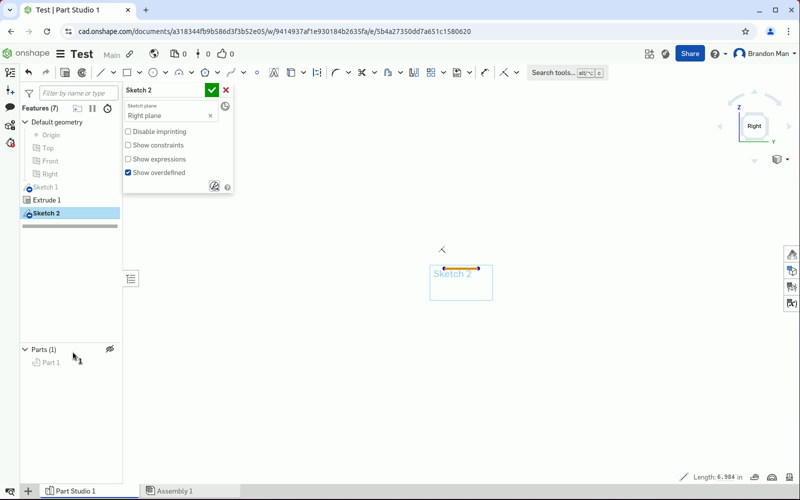
key(shift+y)
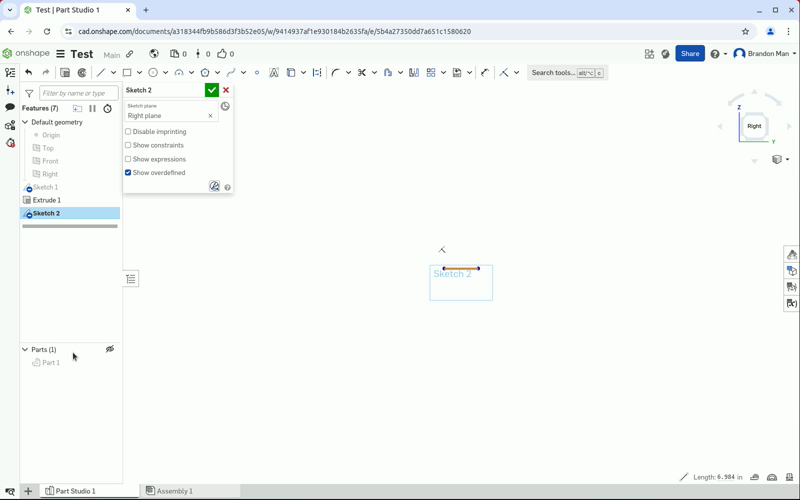
key(shift+e)
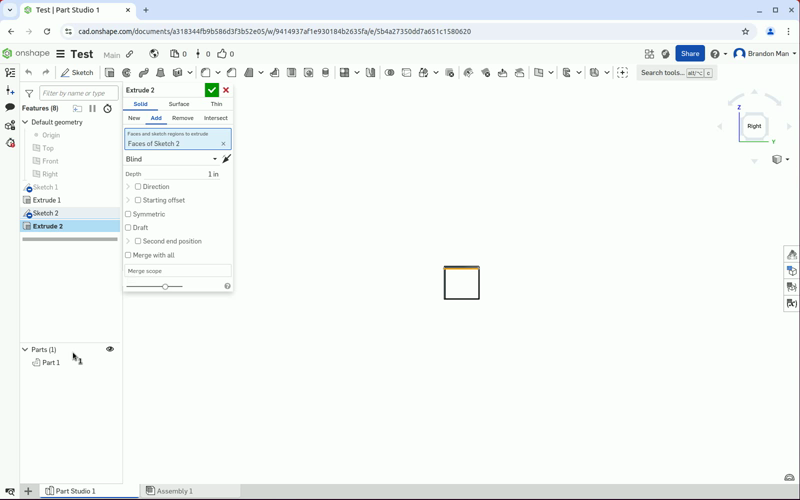
mouse_move(143, 106)
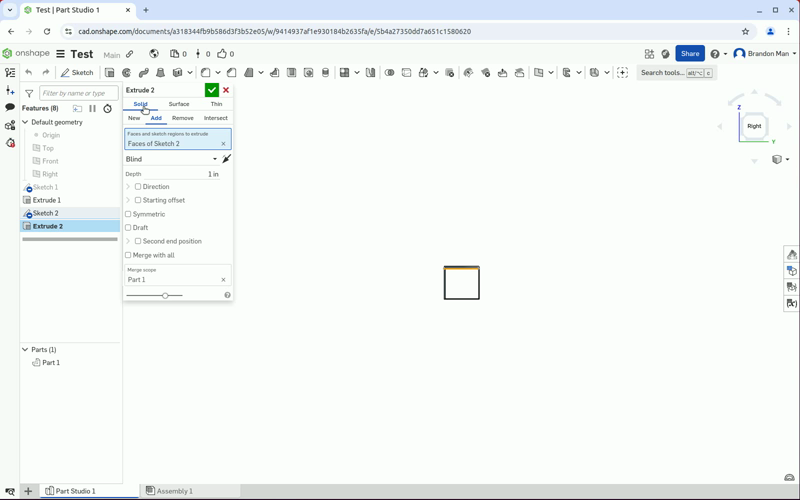
click(143, 106)
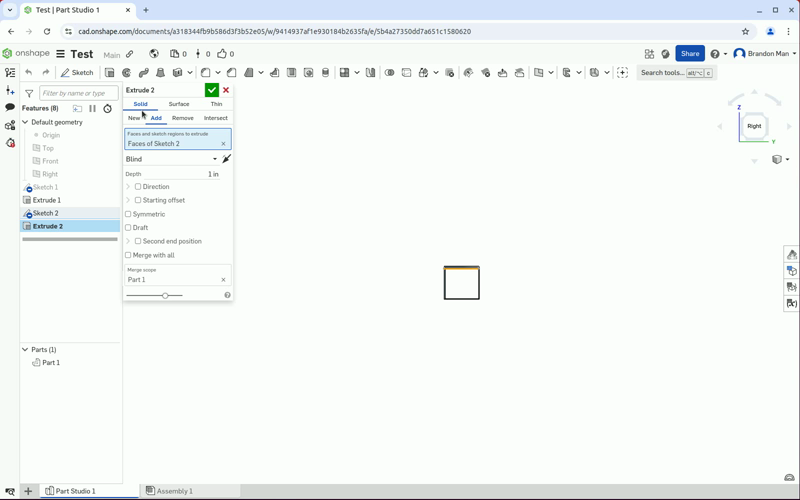
mouse_move(137, 120)
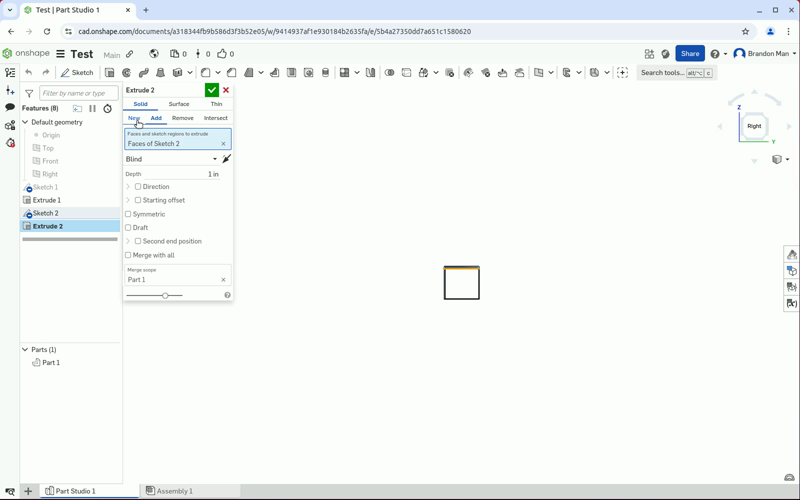
click(137, 120)
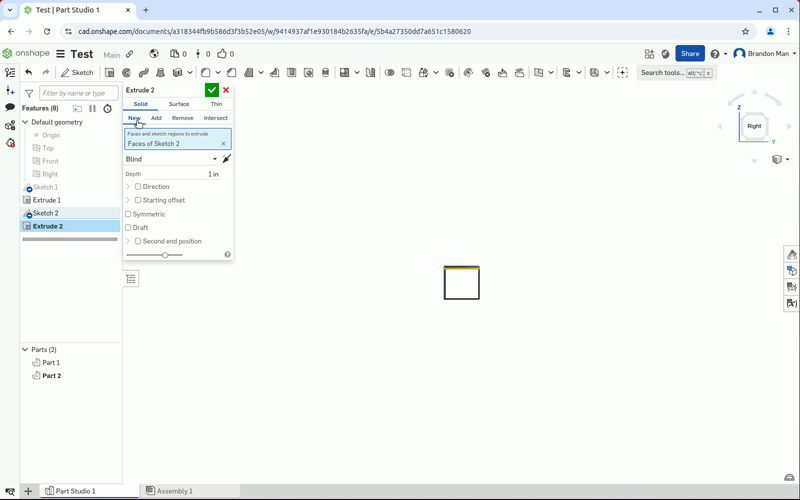
key(tab, 4)
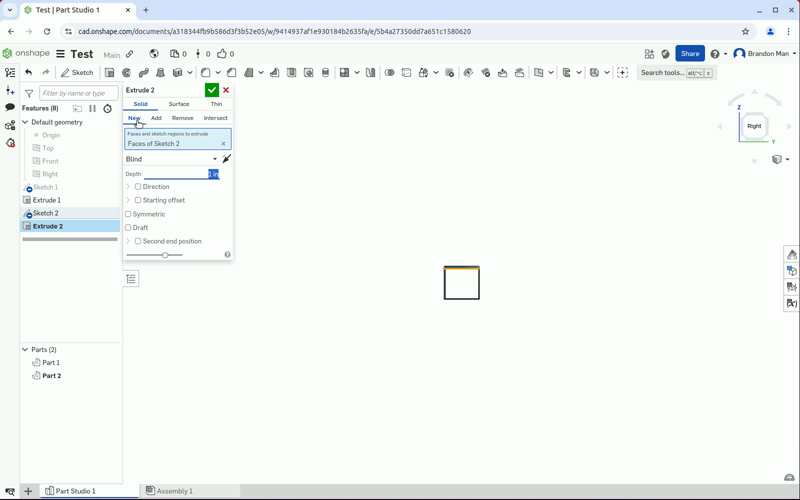
text(23.108)
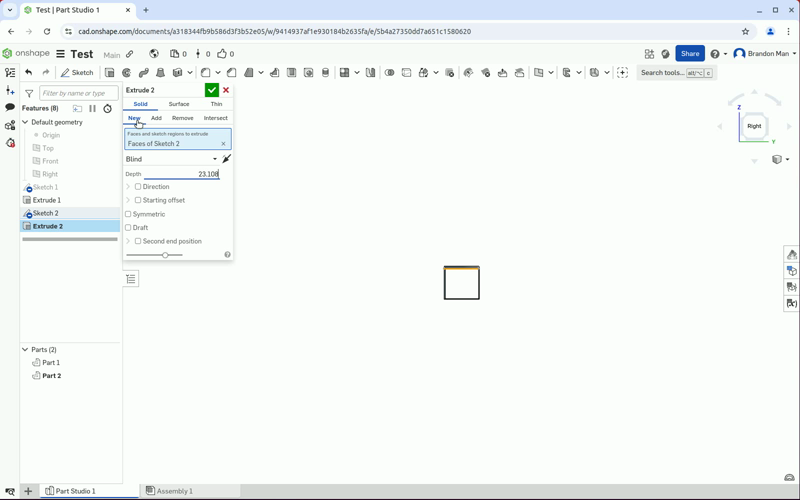
key(enter)
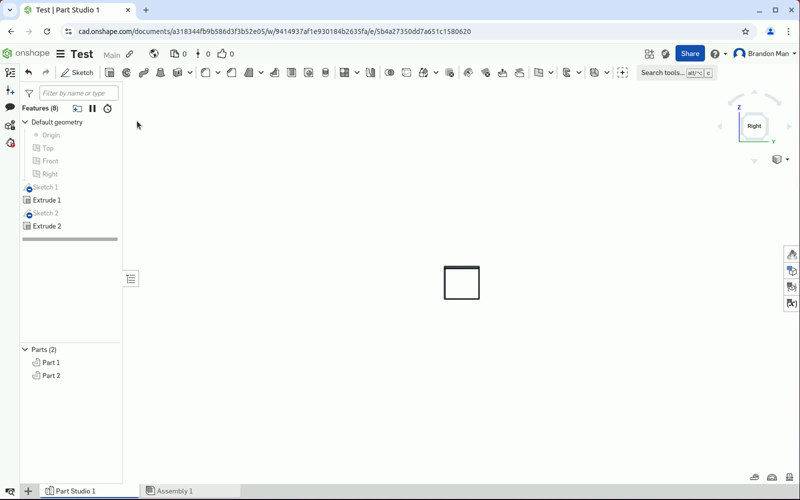
key(shift+h)
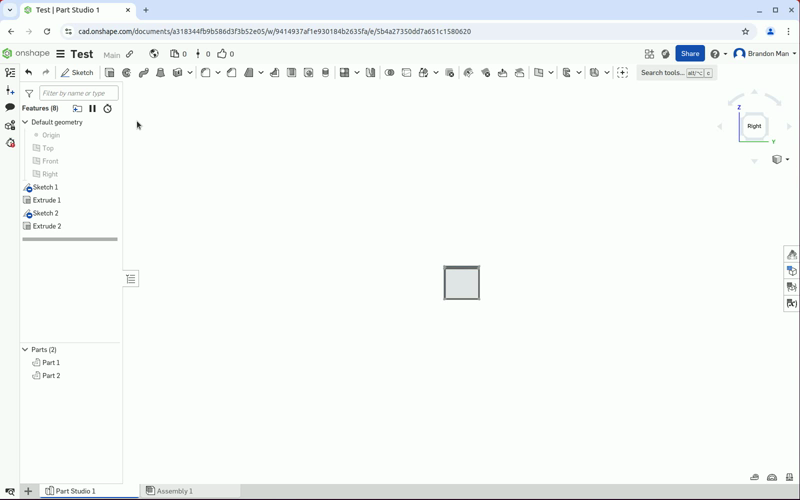
key(shift+h)
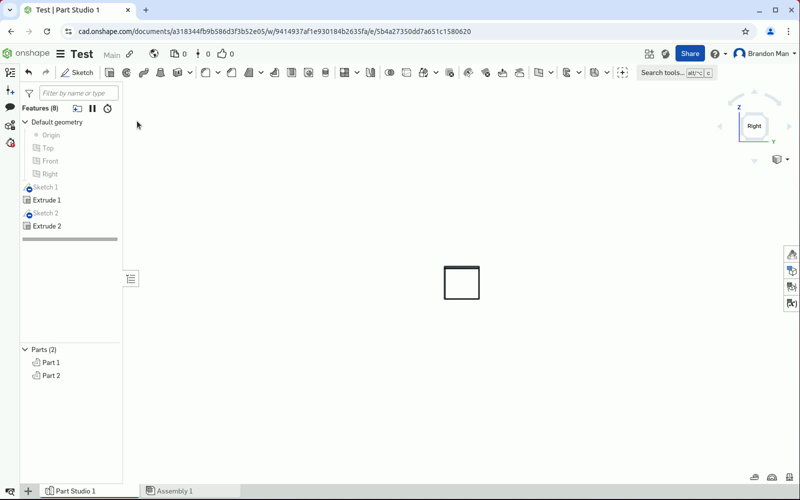
mouse_move(73, 189)
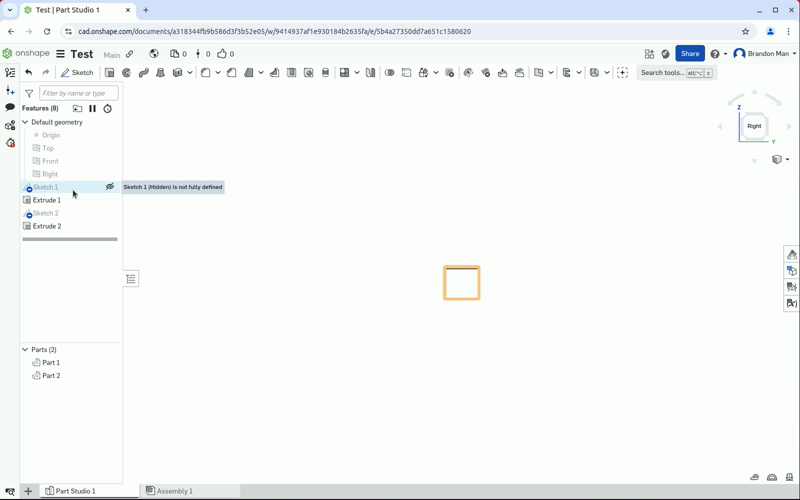
click(73, 189)
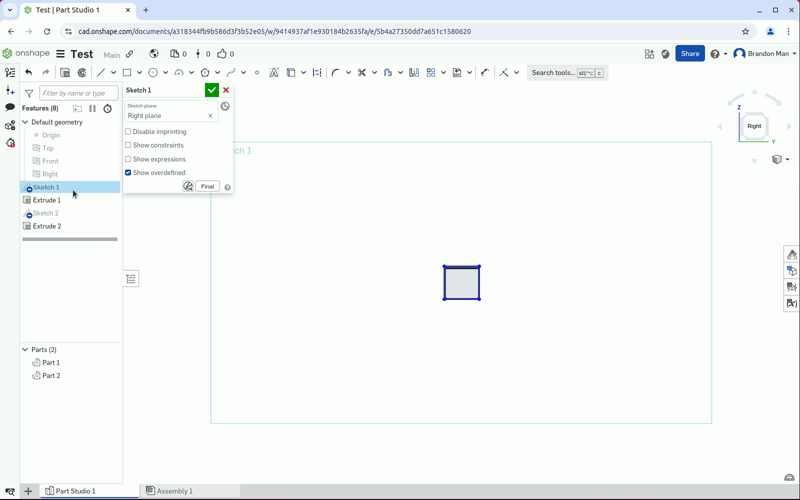
mouse_move(229, 92)
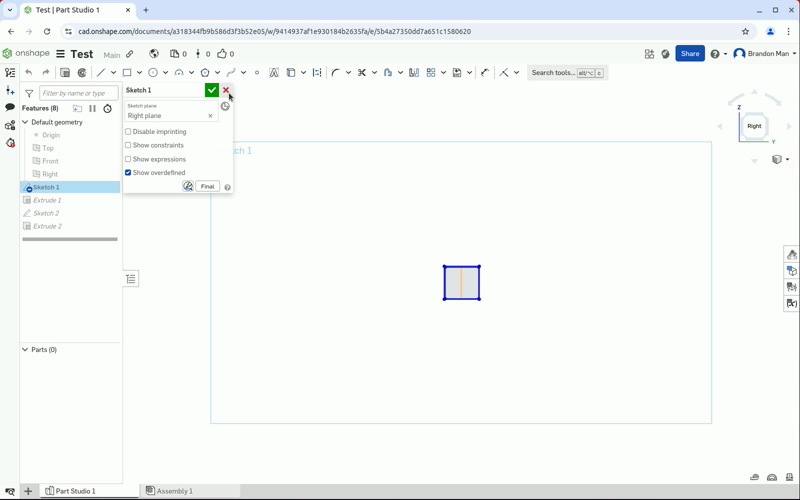
click(229, 92)
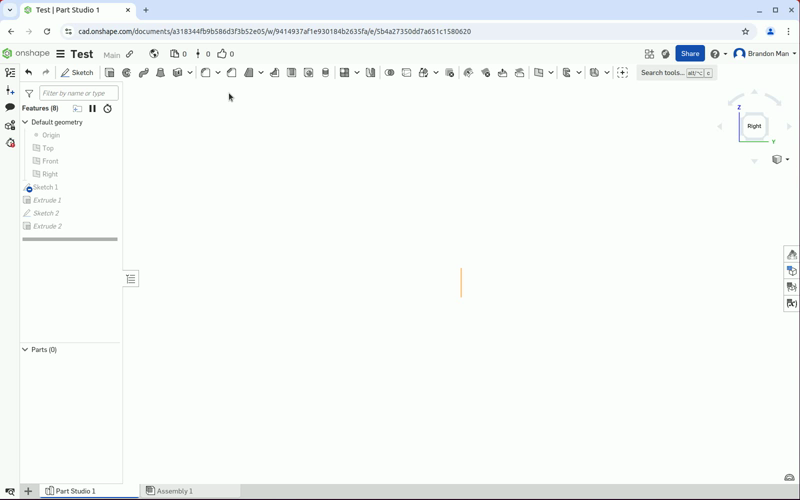
mouse_move(73, 352)
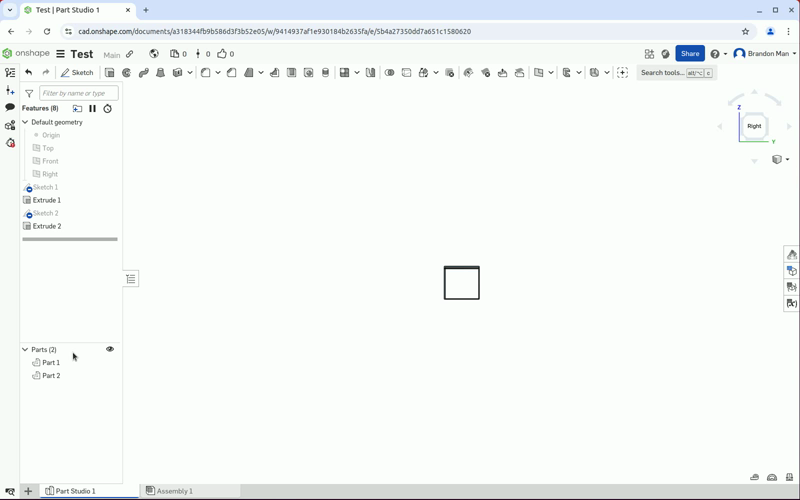
key(y)
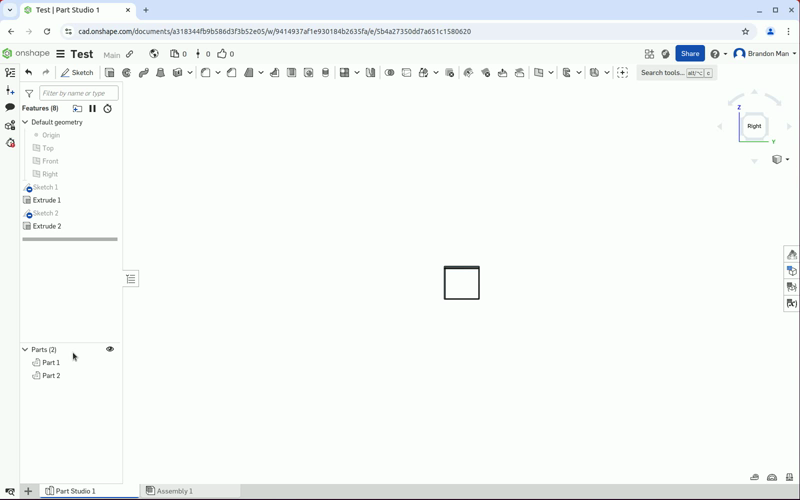
key(shift+p)
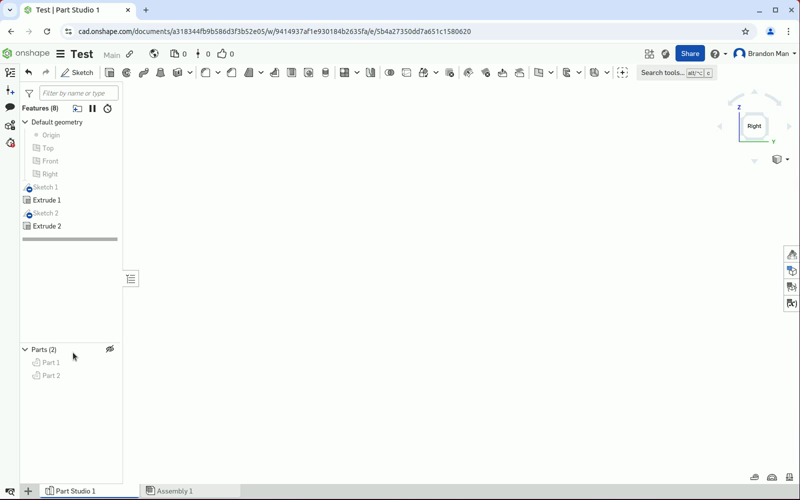
key(space)
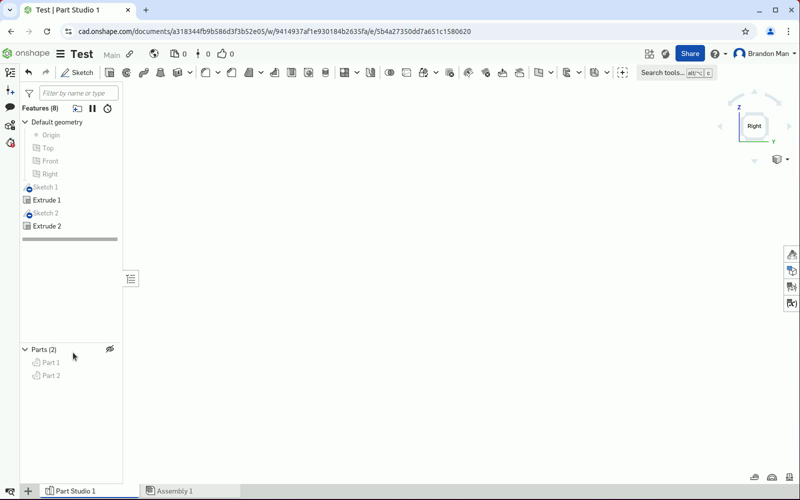
key_down(shift)
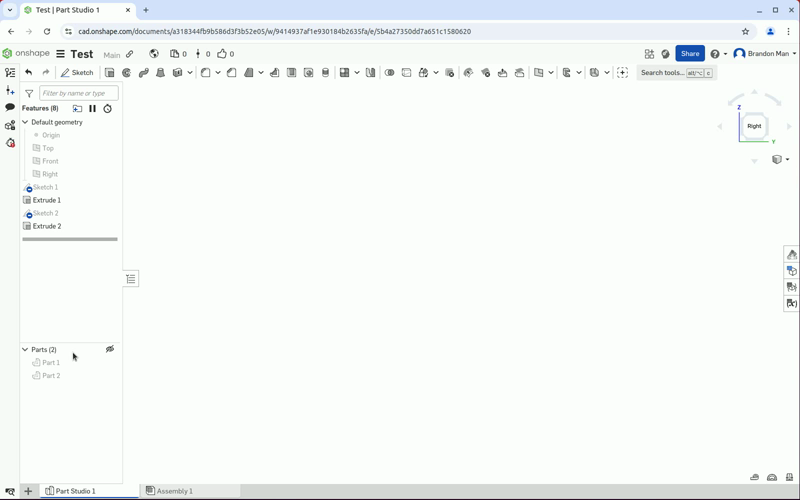
key(right)
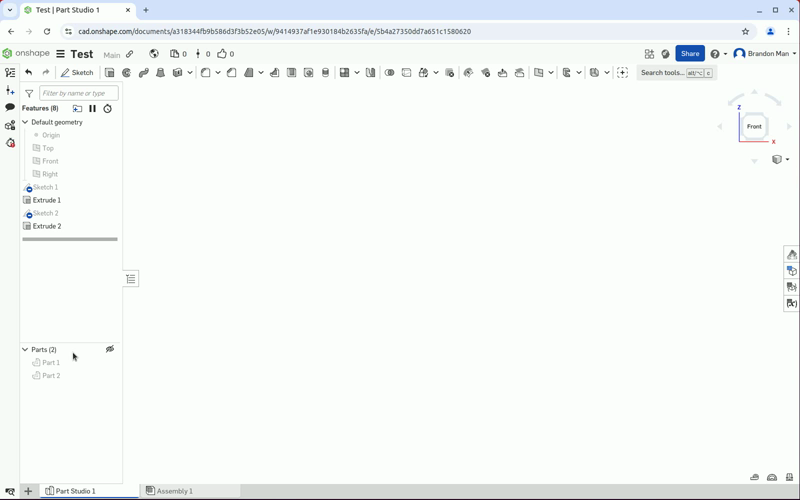
key_up(shift)
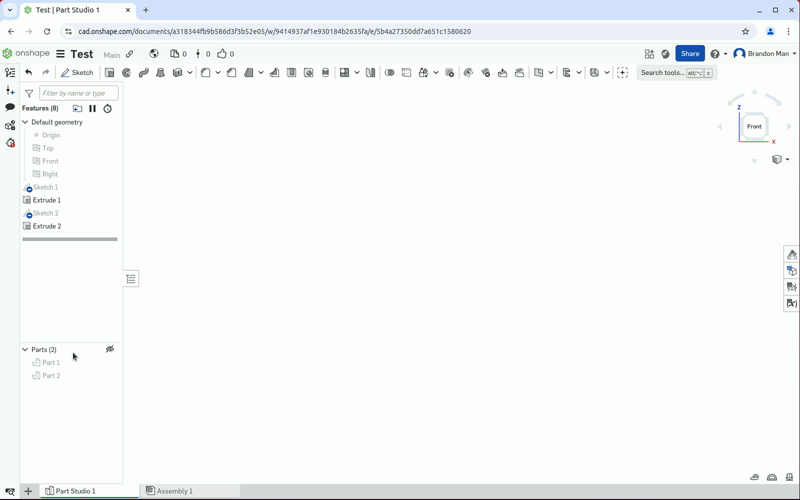
mouse_move(73, 352)
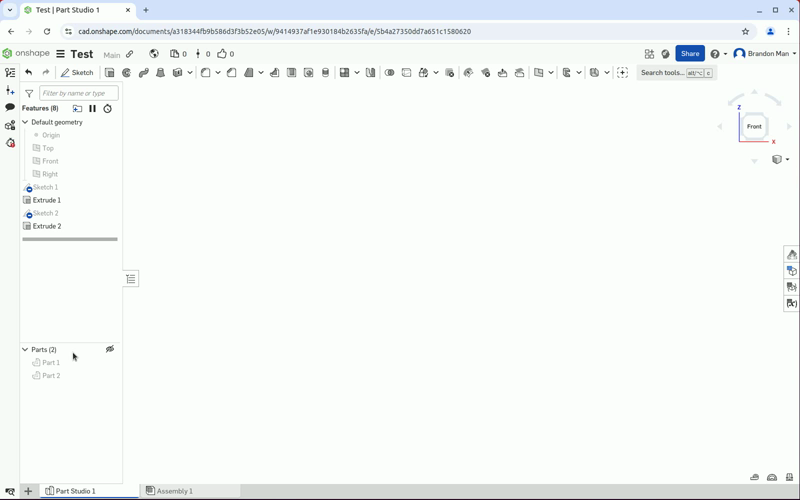
key(shift+y)
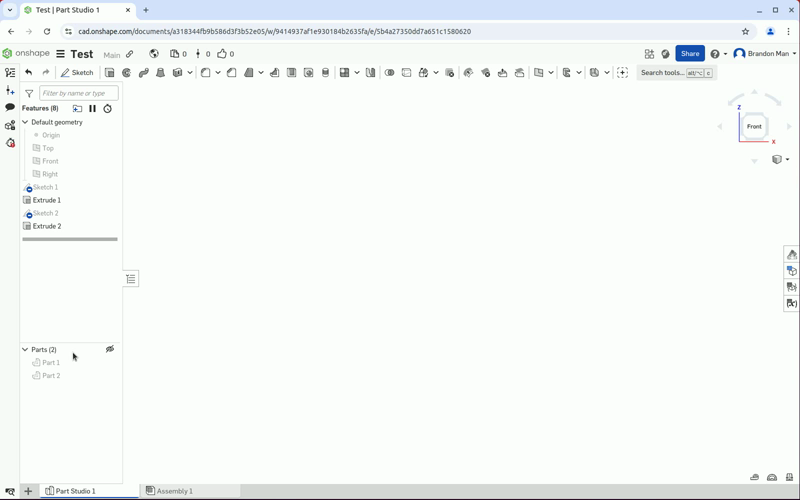
key(shift+s)
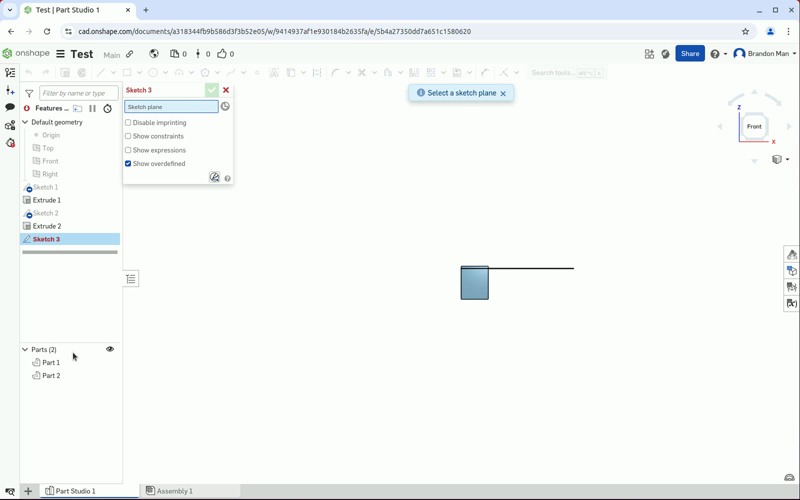
mouse_move(73, 163)
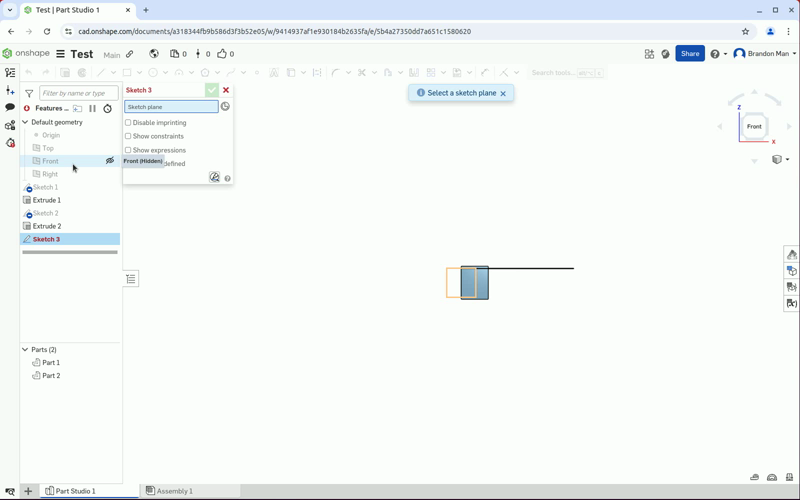
click(73, 163)
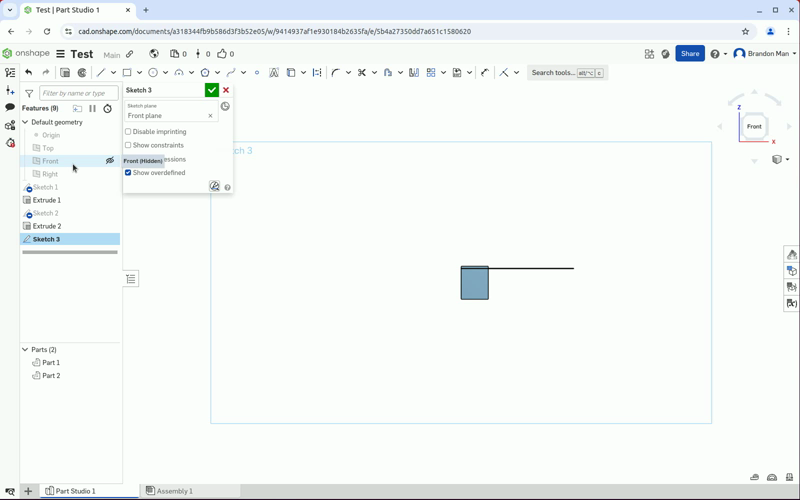
mouse_move(73, 352)
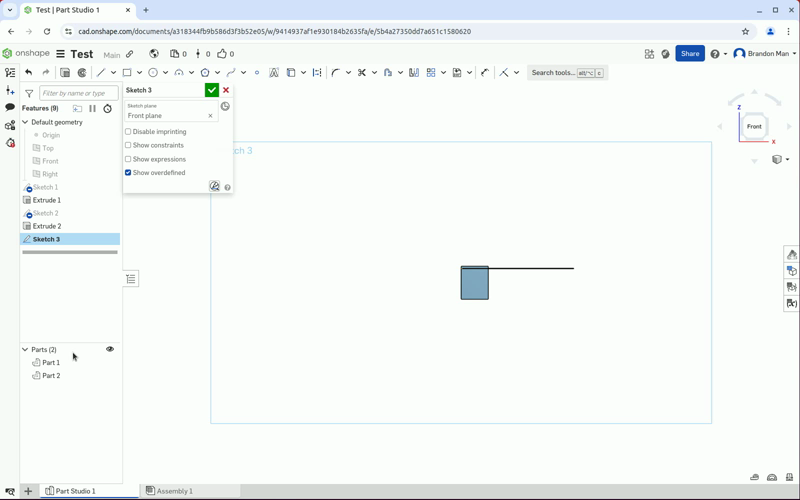
key(y)
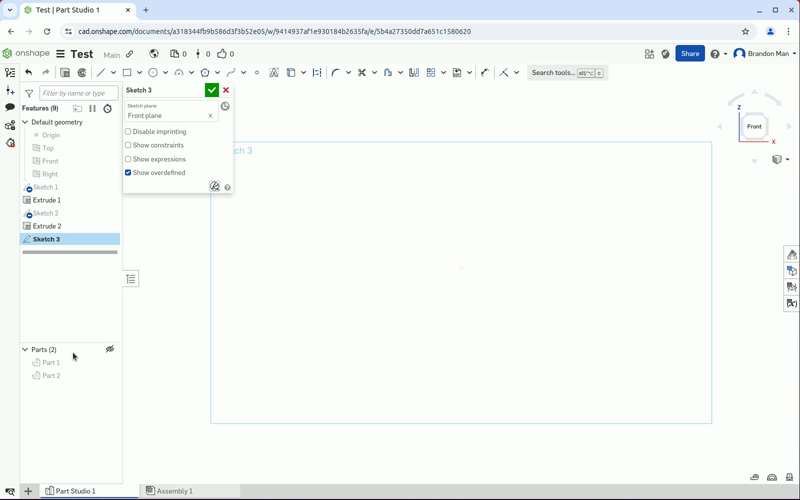
key(l)
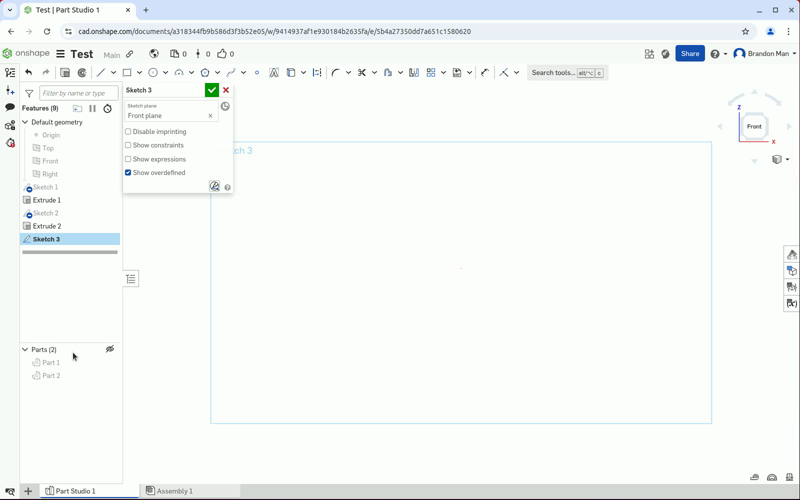
key_down(shift)
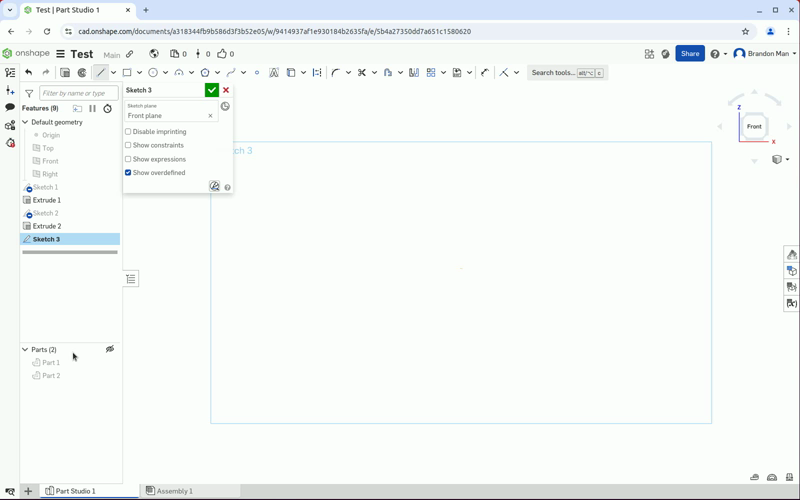
mouse_move(553, 299)
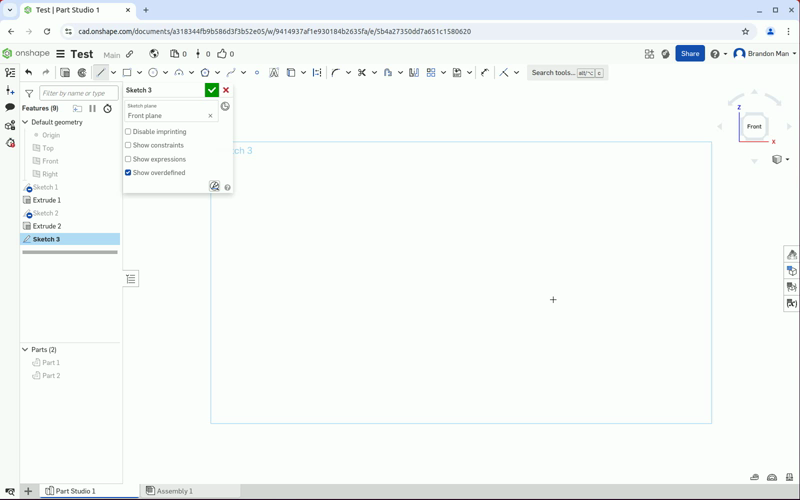
click(553, 299)
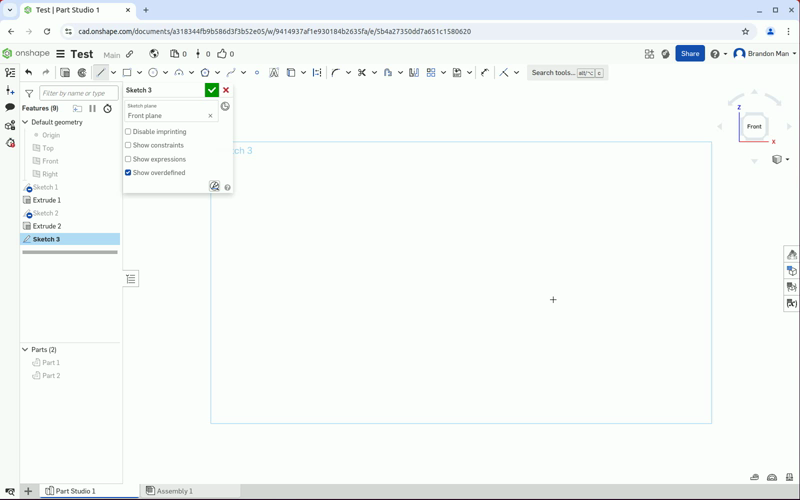
key_up(shift)
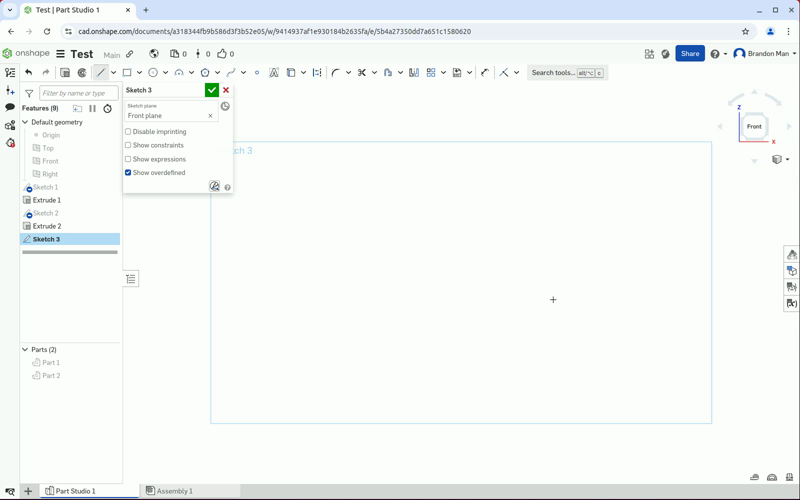
key_down(shift)
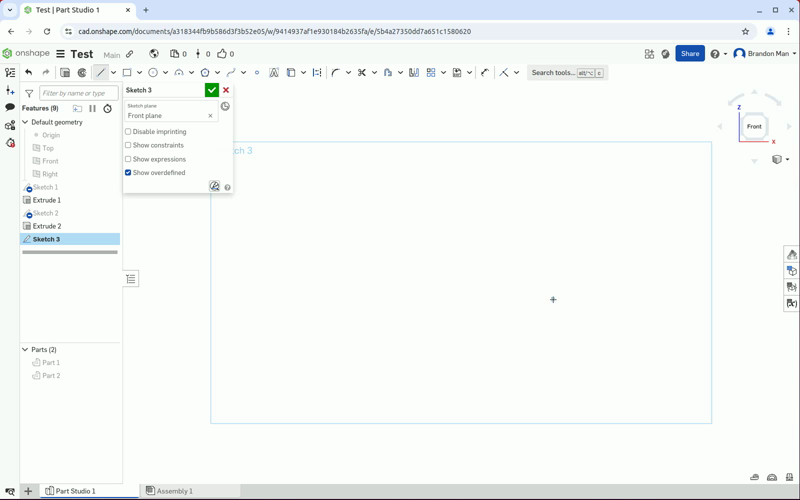
mouse_move(583, 299)
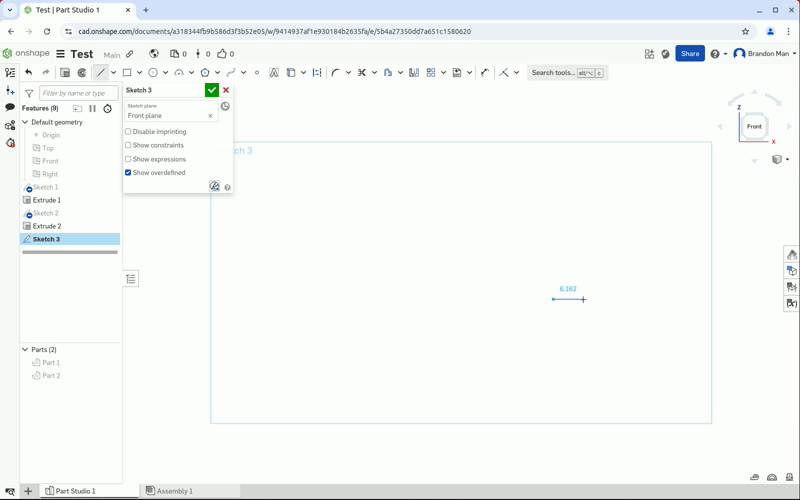
mouse_move(567, 299)
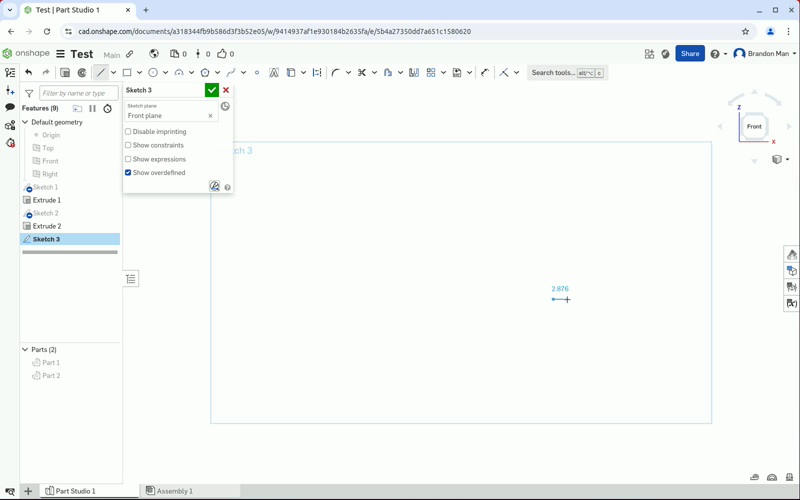
click(567, 299)
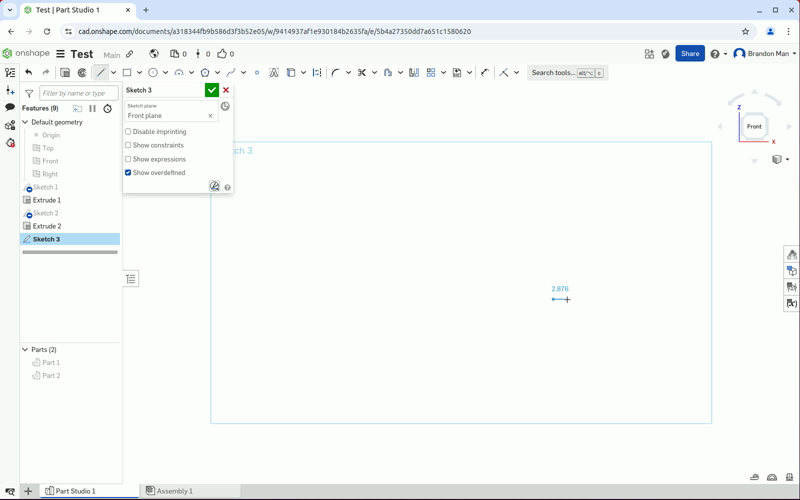
key_up(shift)
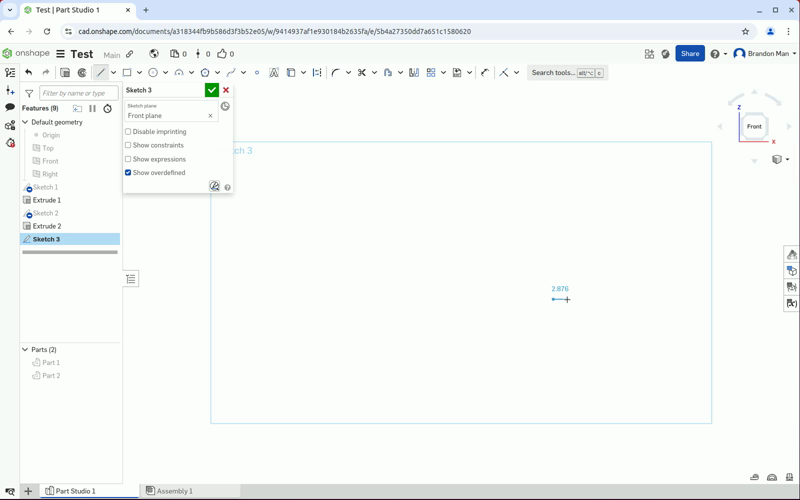
key_down(shift)
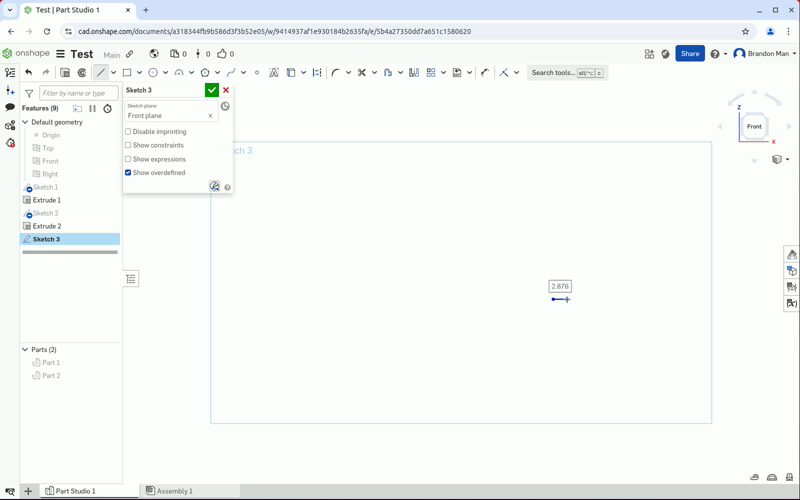
mouse_move(589, 299)
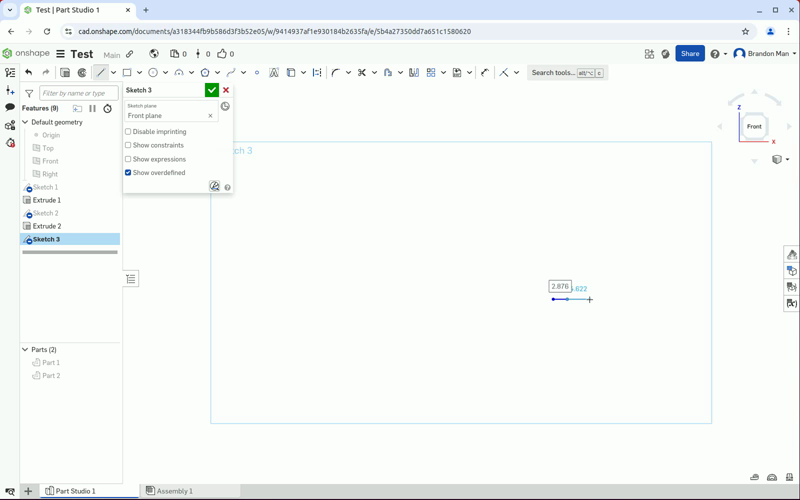
mouse_move(567, 267)
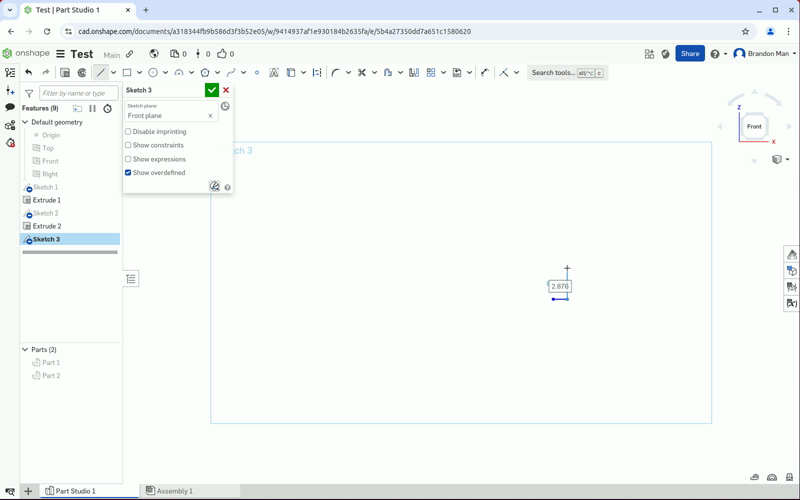
click(567, 267)
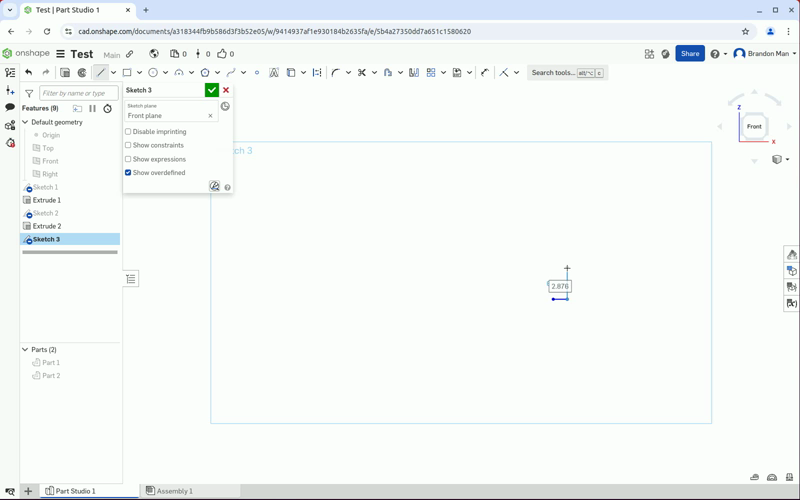
key_up(shift)
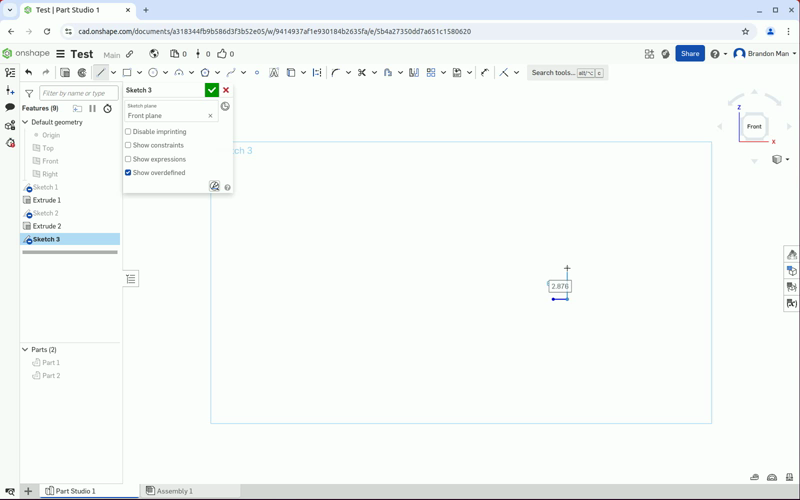
key_down(shift)
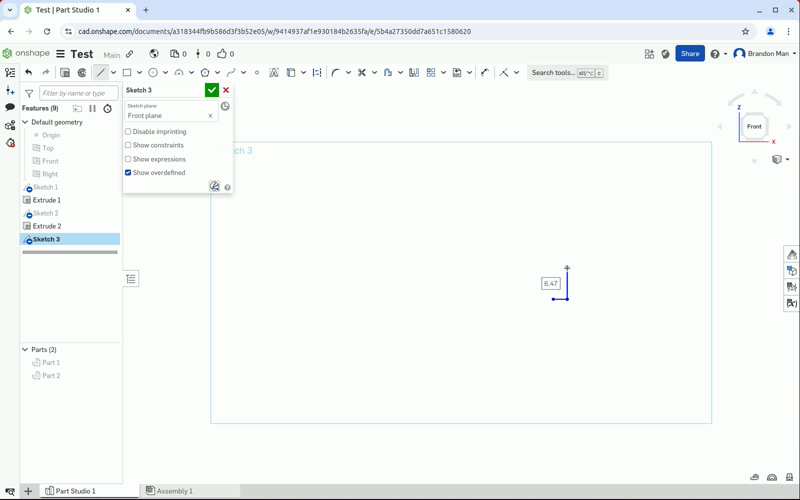
mouse_move(589, 267)
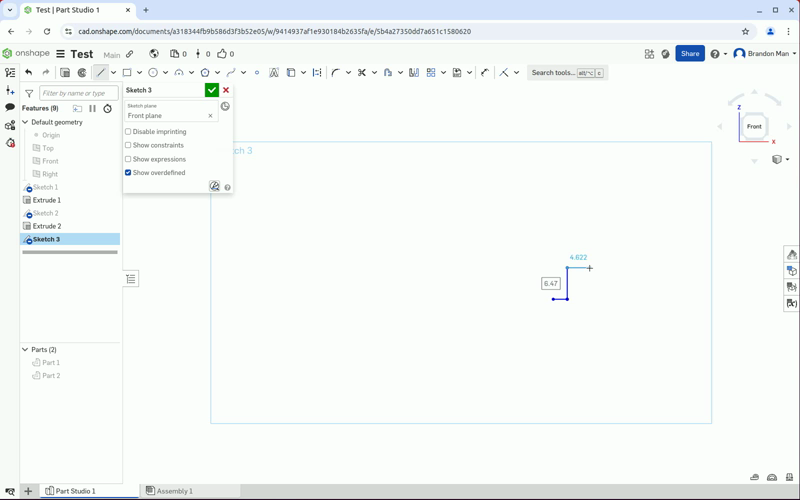
mouse_move(553, 267)
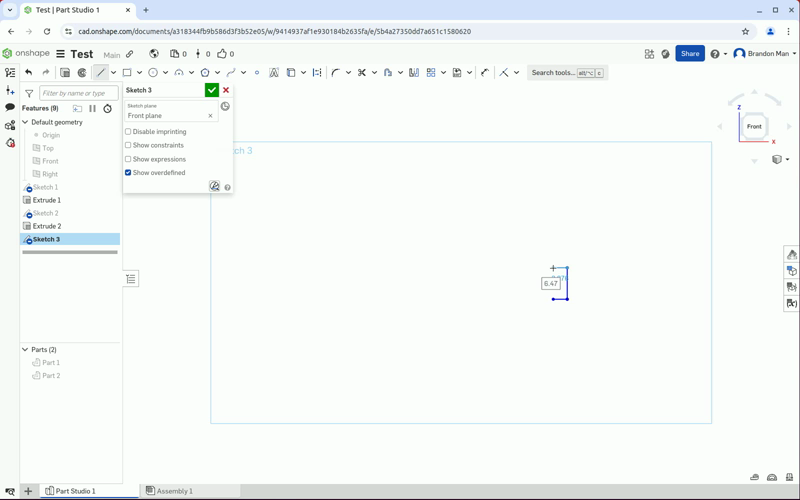
click(553, 267)
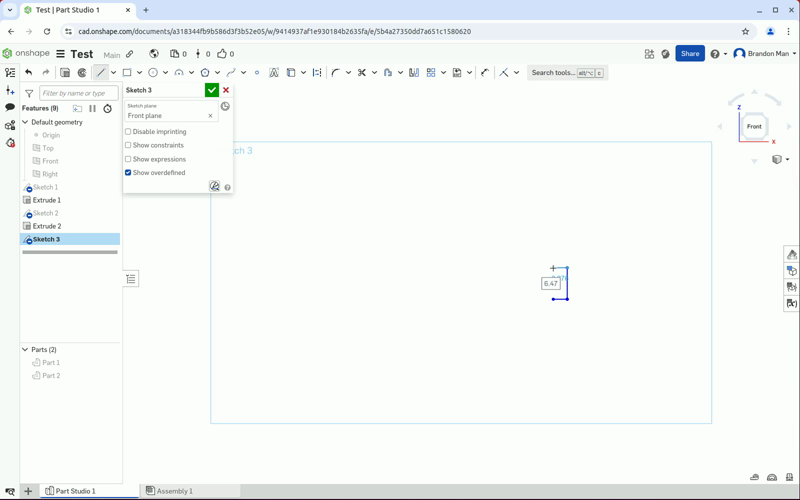
key_up(shift)
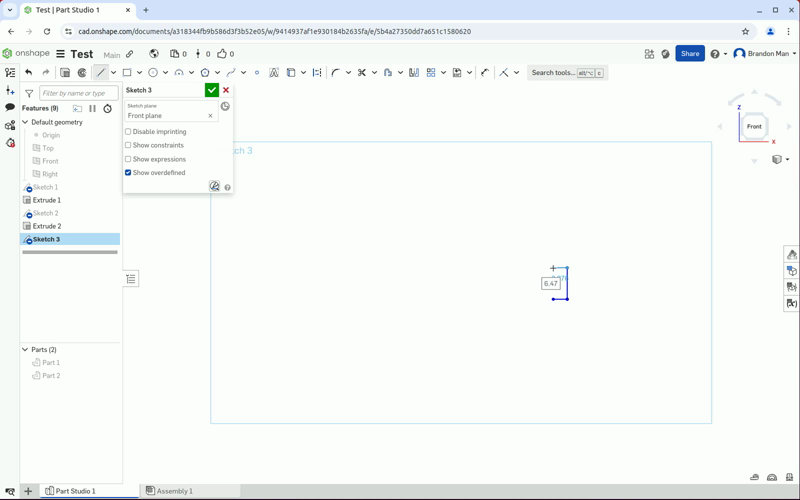
mouse_move(583, 267)
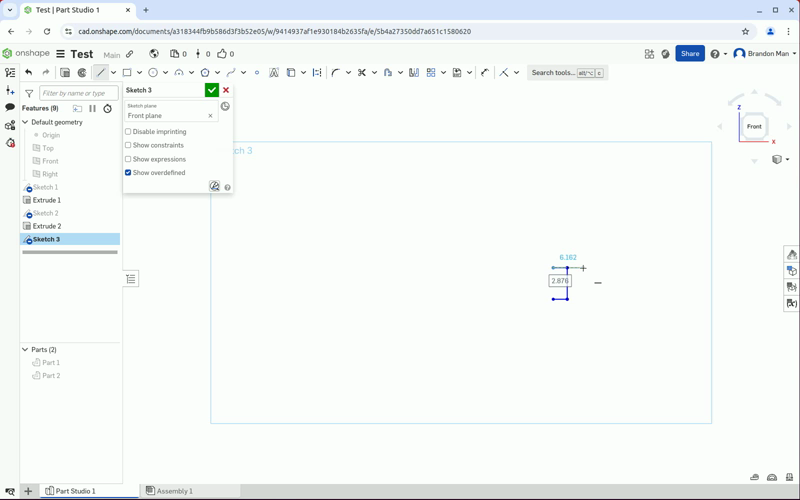
key_down(shift)
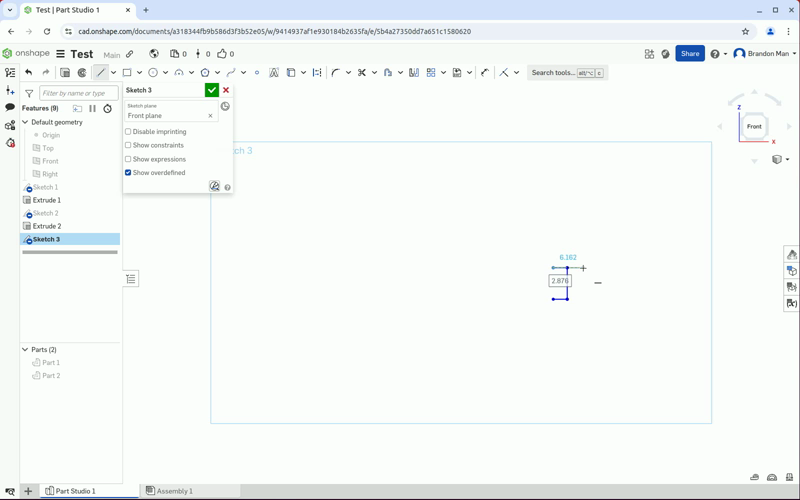
mouse_move(553, 299)
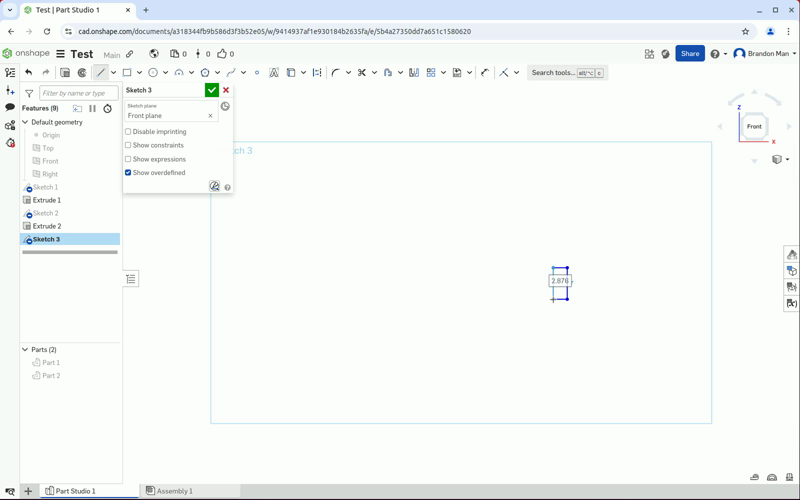
key_up(shift)
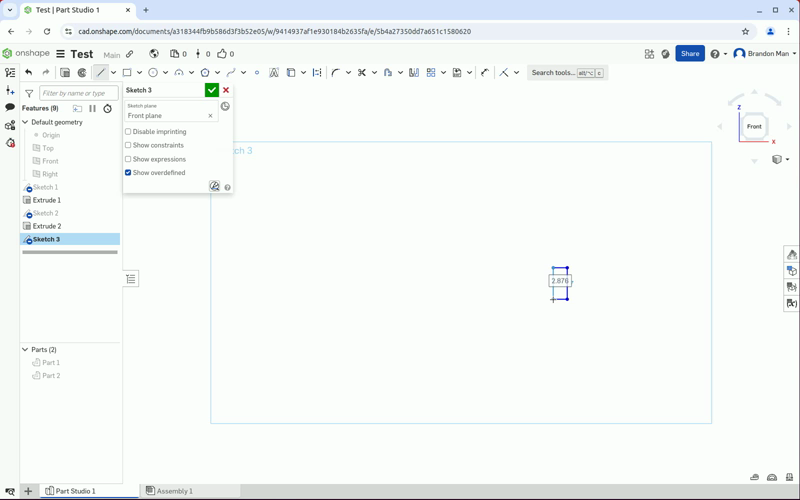
click(553, 299)
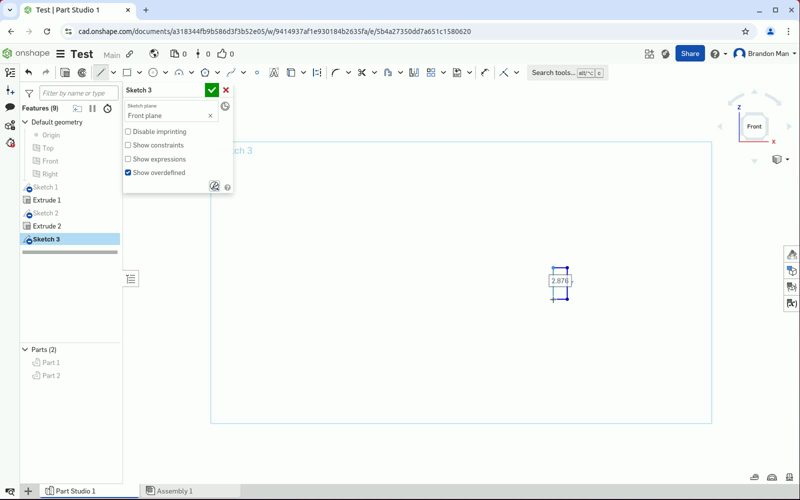
key(esc)
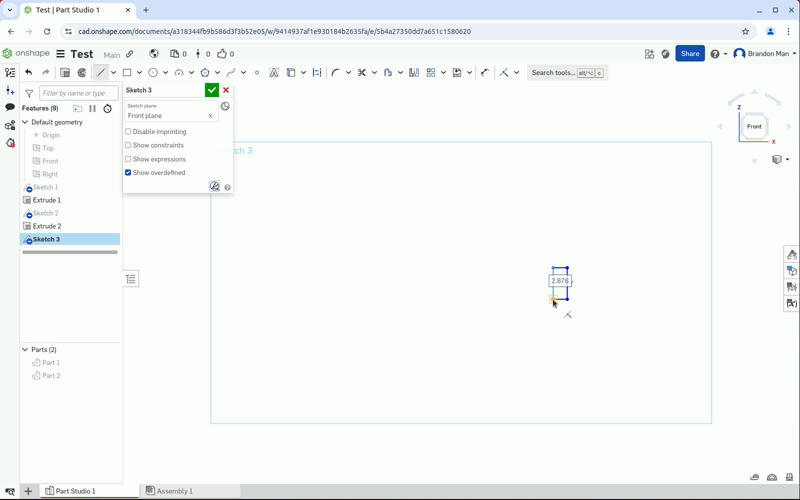
mouse_move(565, 292)
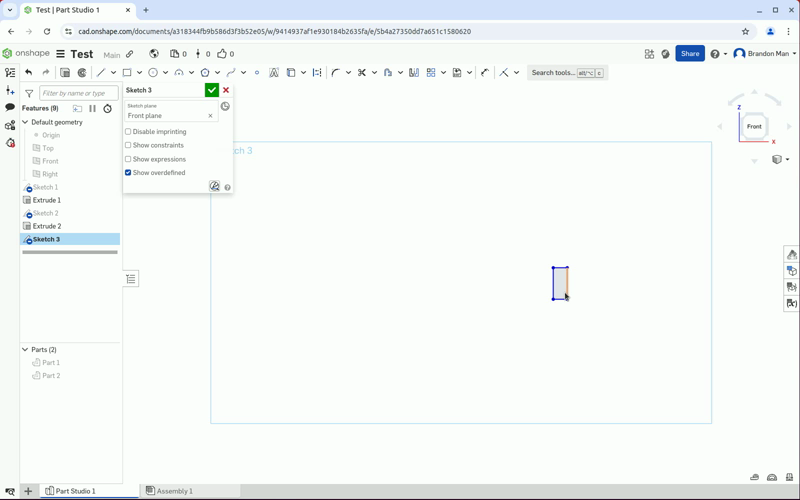
scroll(6)
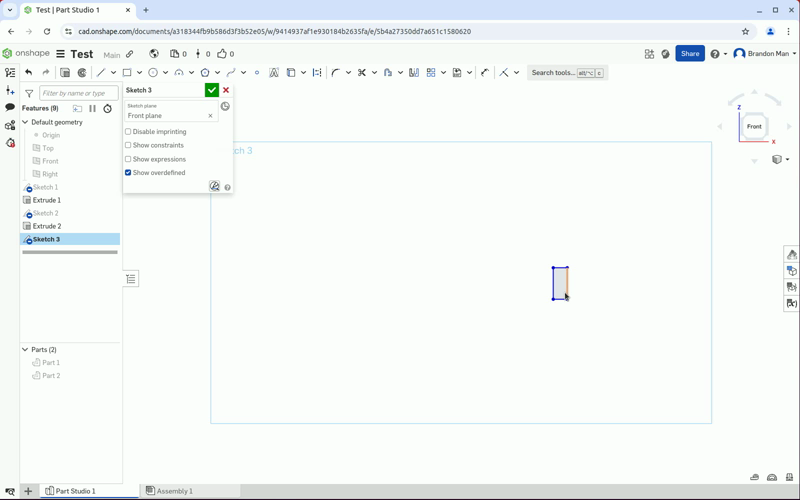
scroll(6)
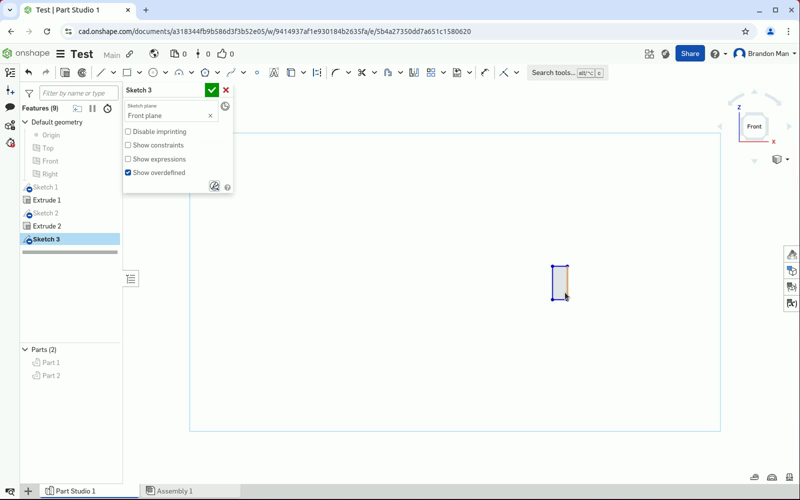
scroll(6)
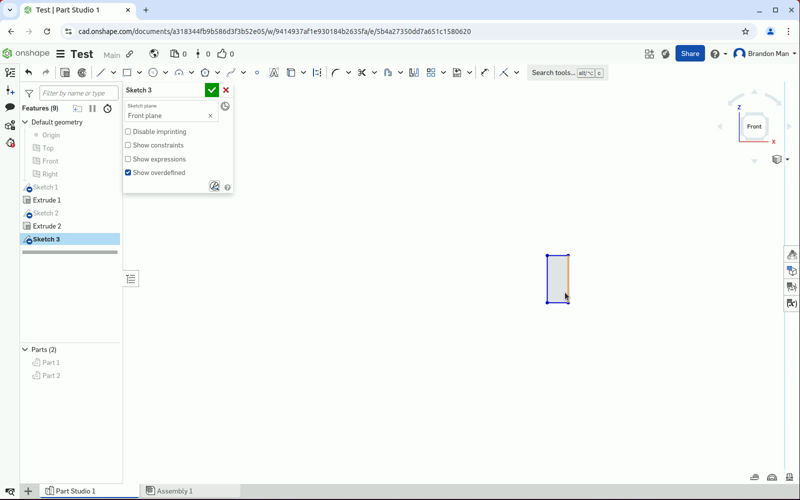
scroll(6)
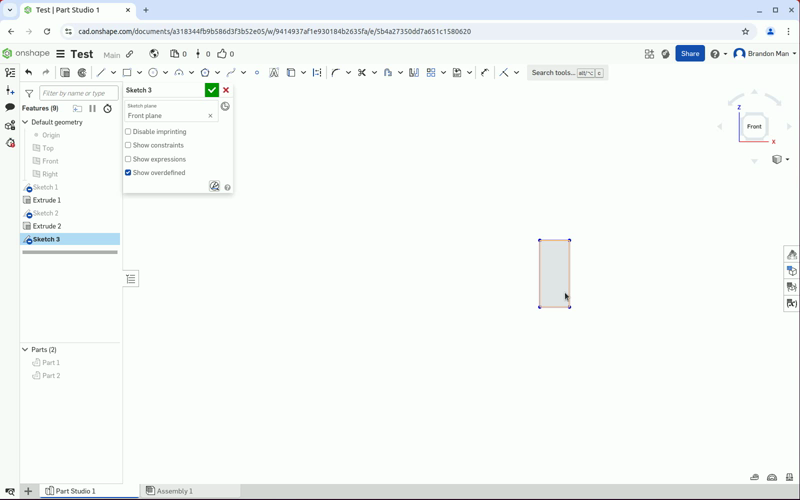
scroll(6)
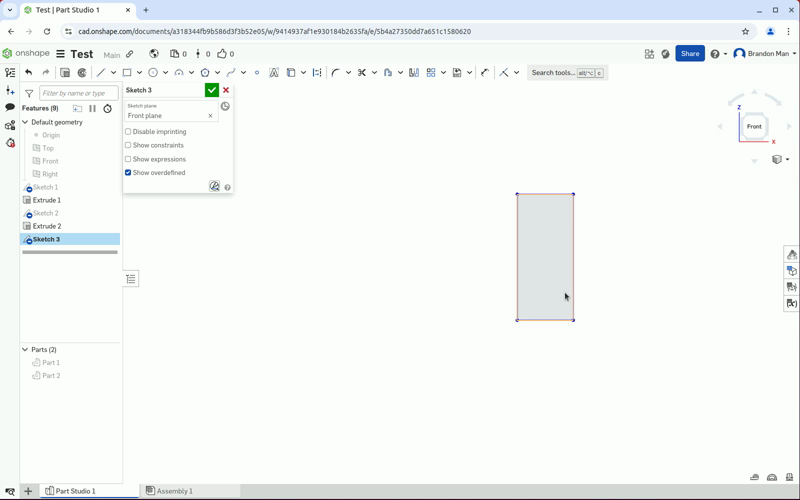
scroll(6)
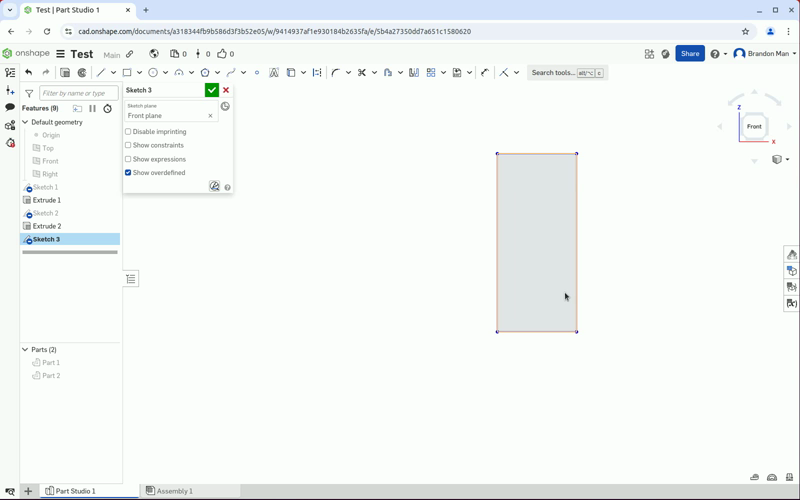
scroll(6)
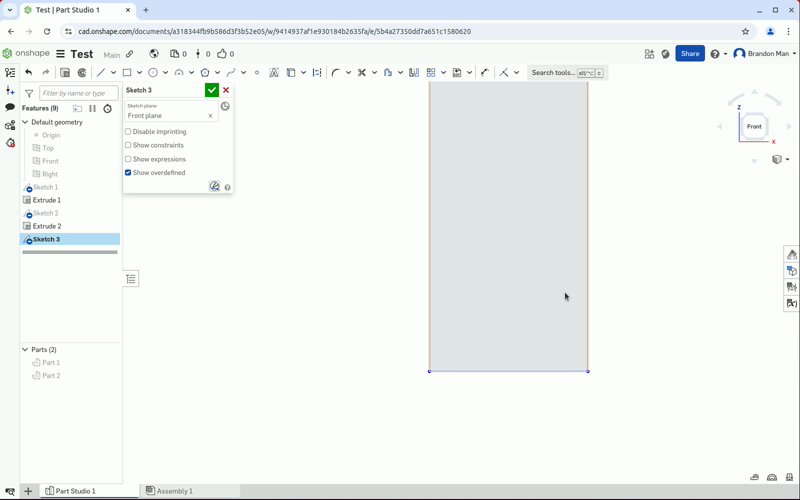
click(565, 292)
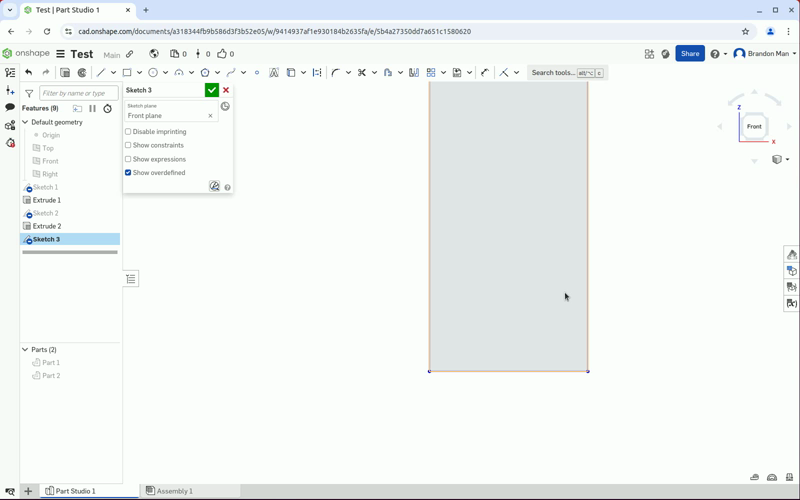
scroll(-6)
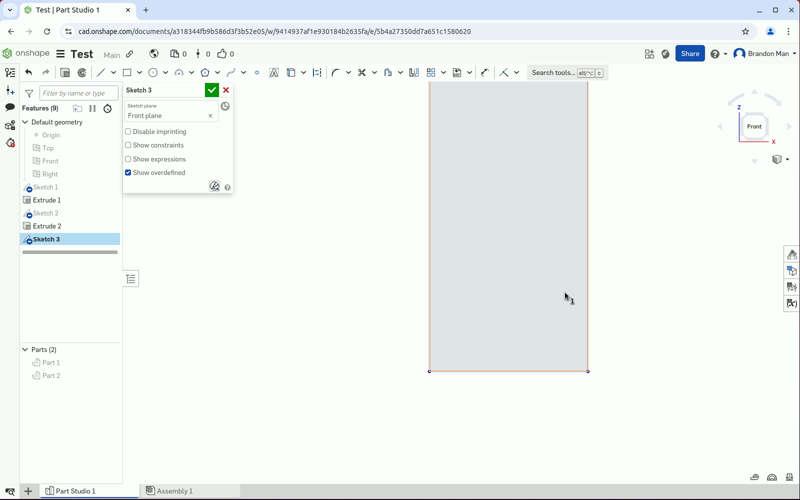
scroll(-6)
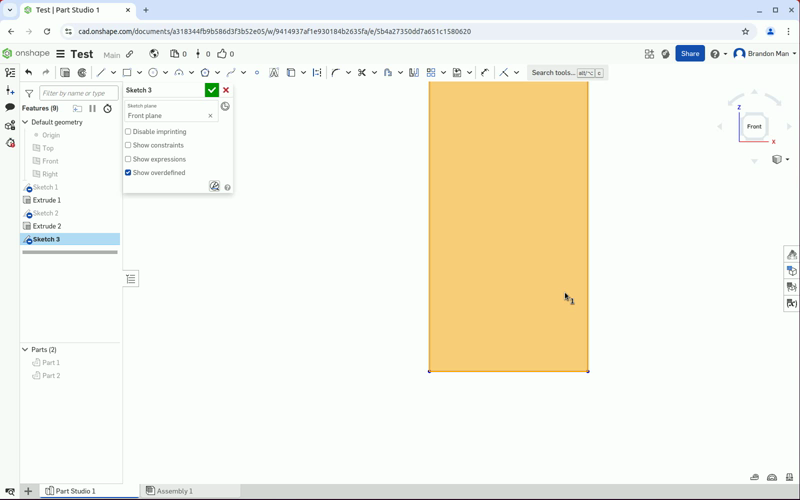
scroll(-6)
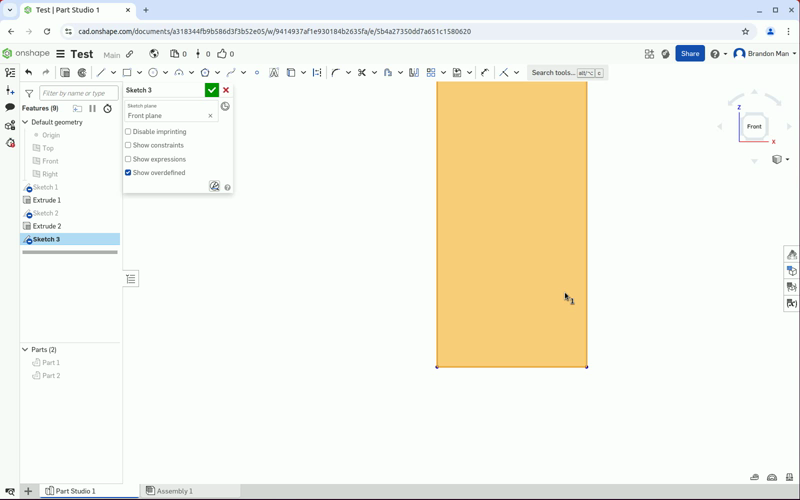
scroll(-6)
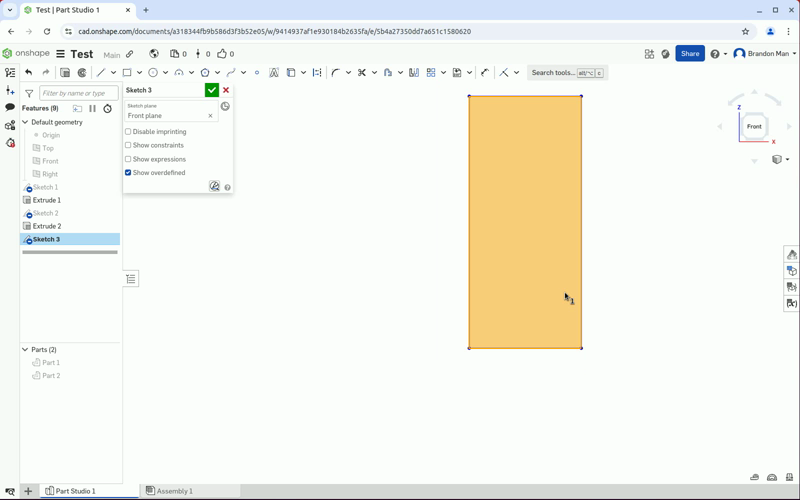
scroll(-6)
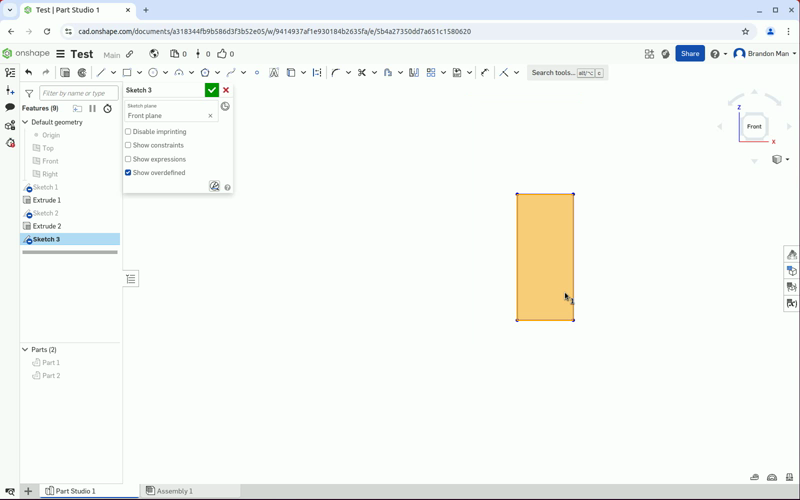
scroll(-6)
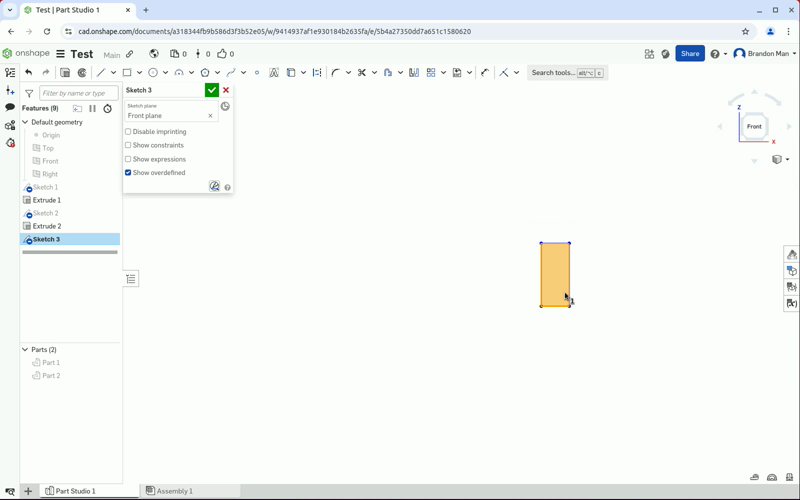
scroll(-6)
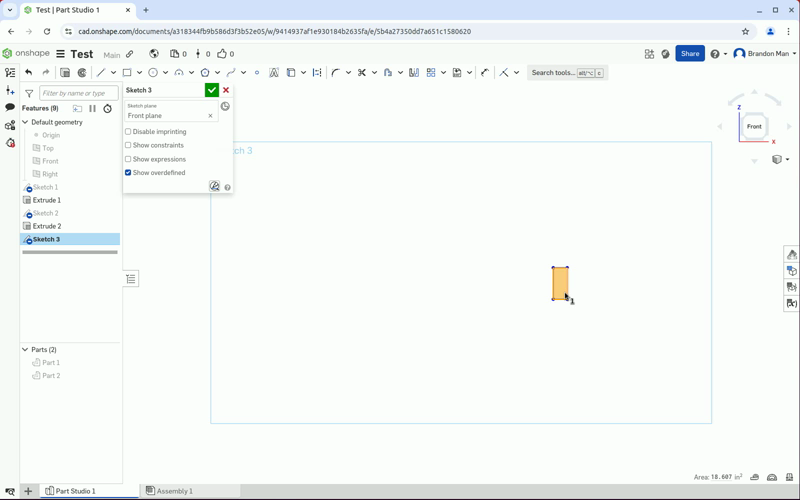
mouse_move(73, 352)
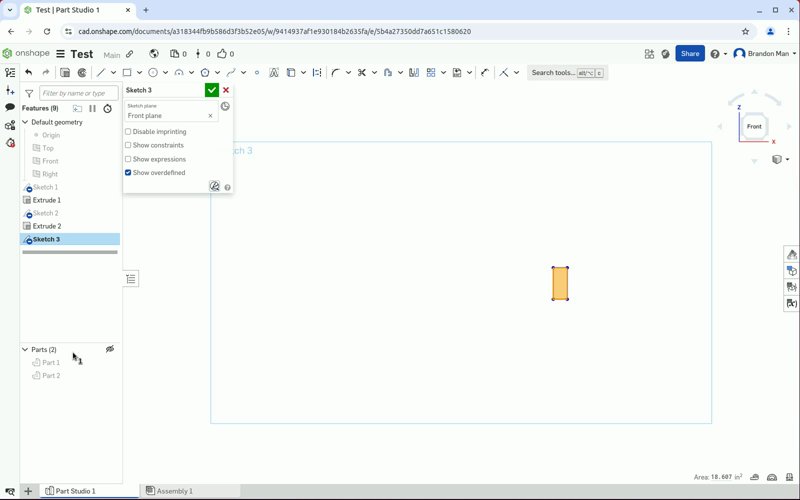
key(shift+y)
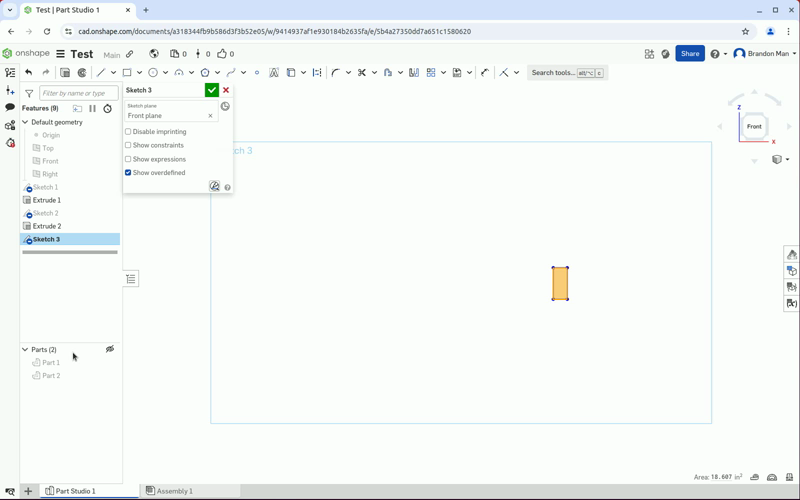
key(shift+e)
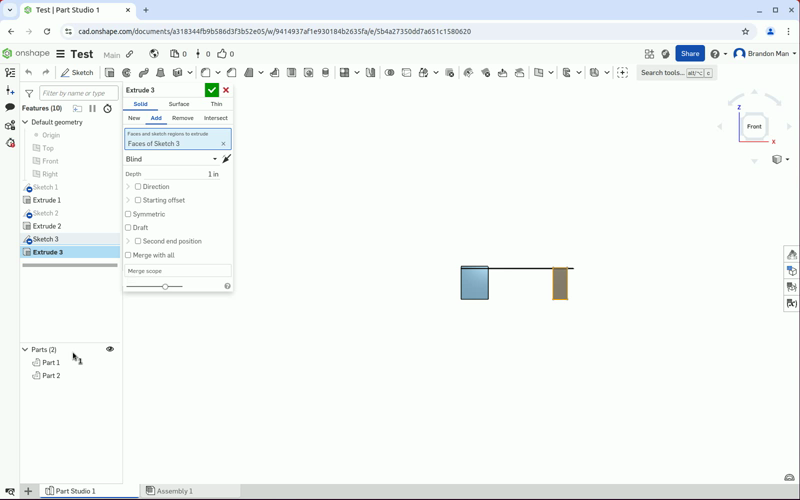
mouse_move(143, 106)
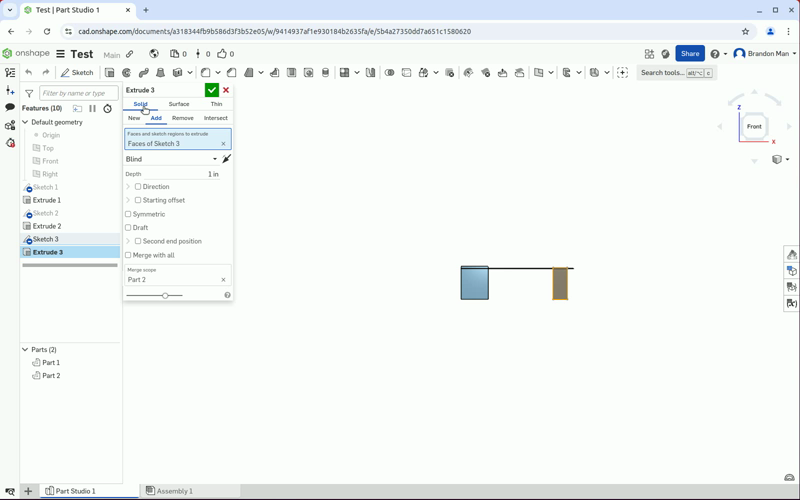
click(143, 106)
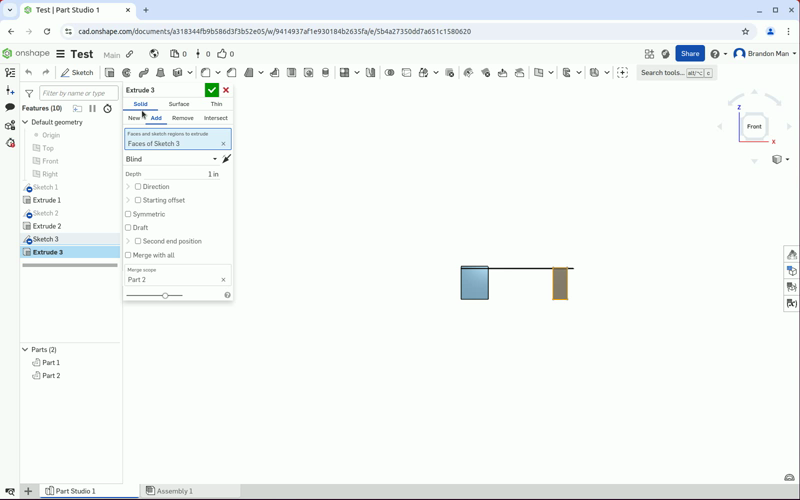
mouse_move(137, 120)
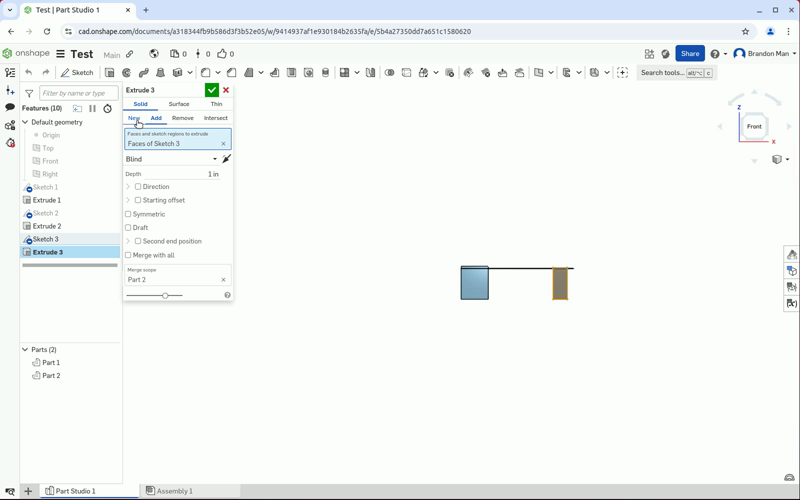
click(137, 120)
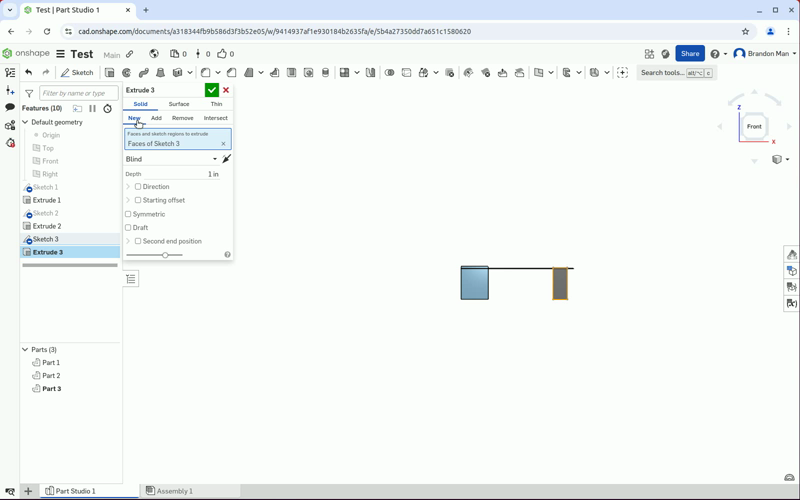
key(tab, 4)
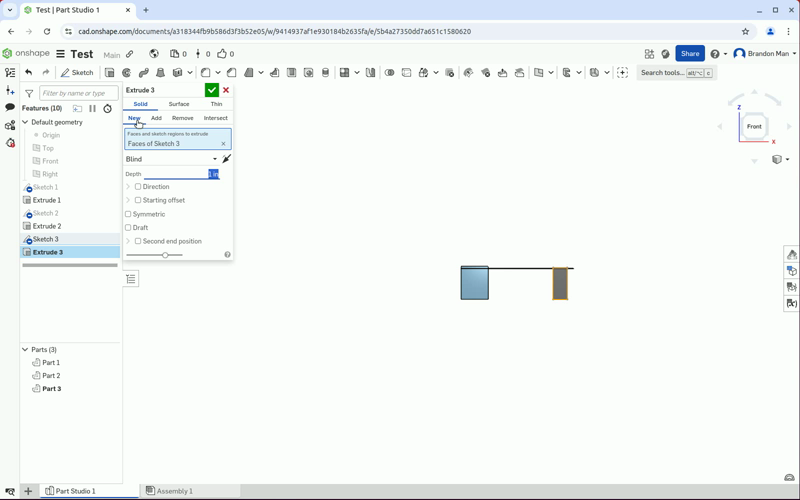
text(4.092)
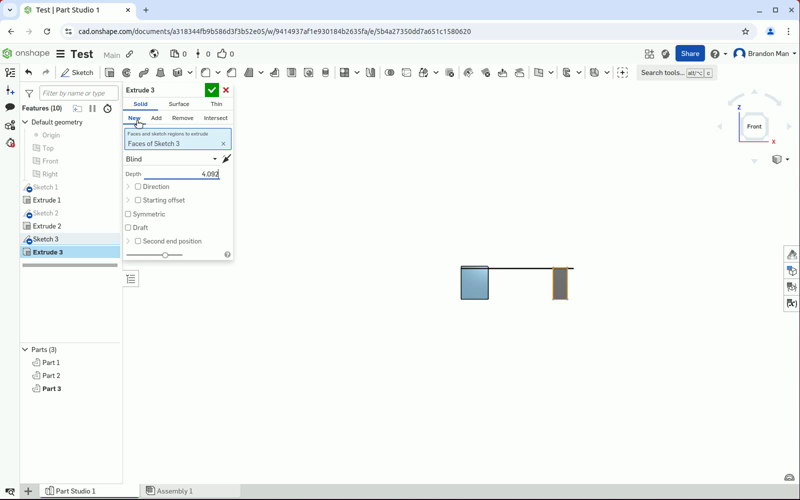
key(tab, 3)
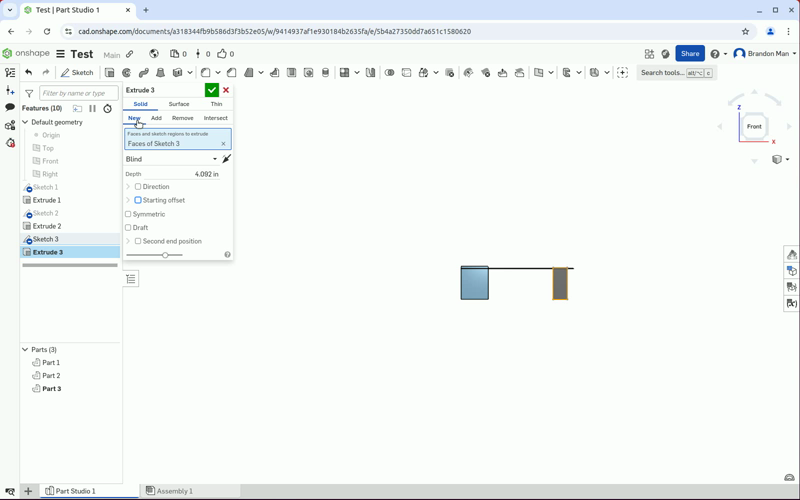
key(tab, 2)
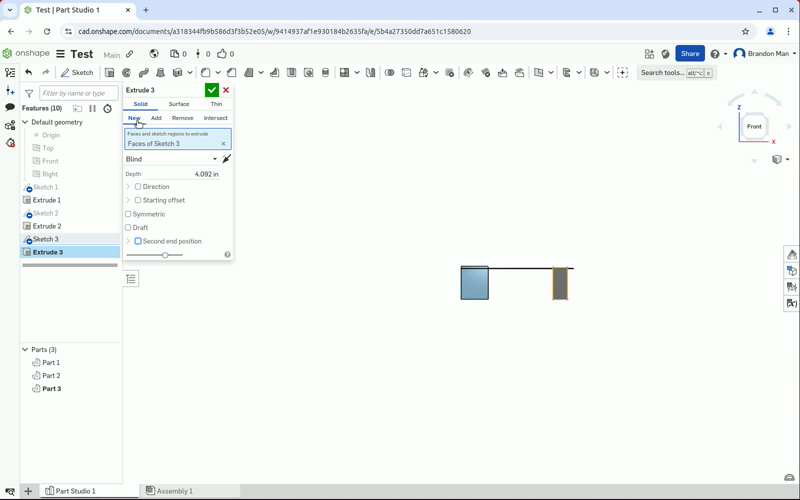
key(space)
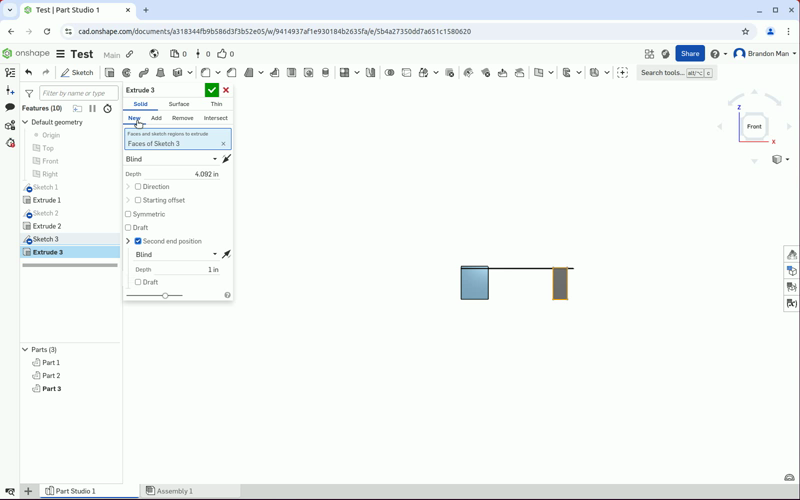
key(tab, 3)
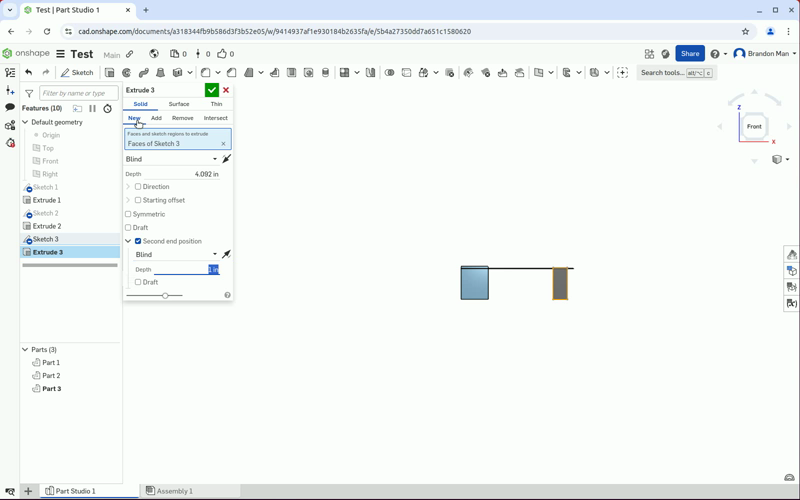
text(5.536)
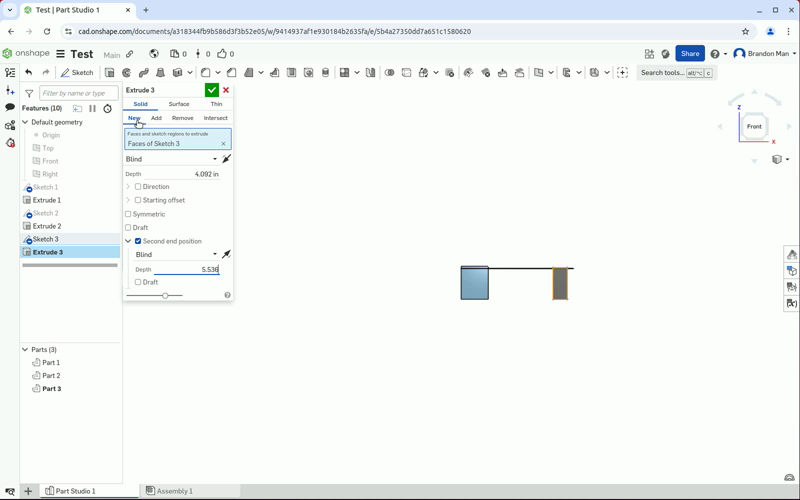
key(enter)
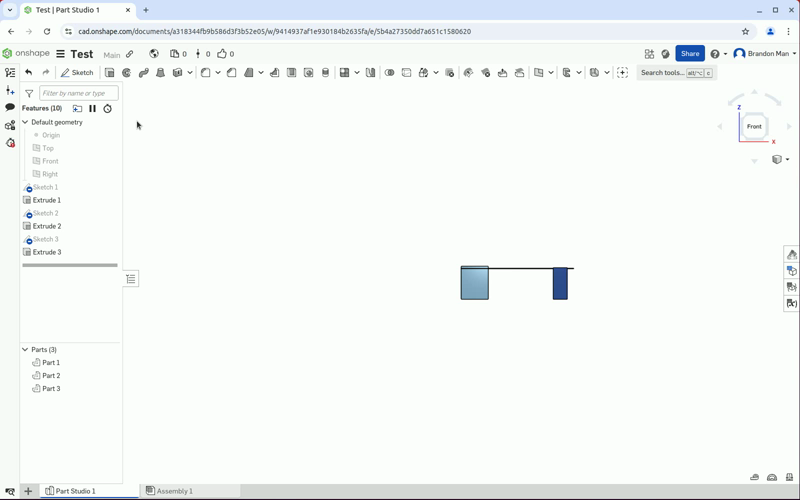
key(shift+h)
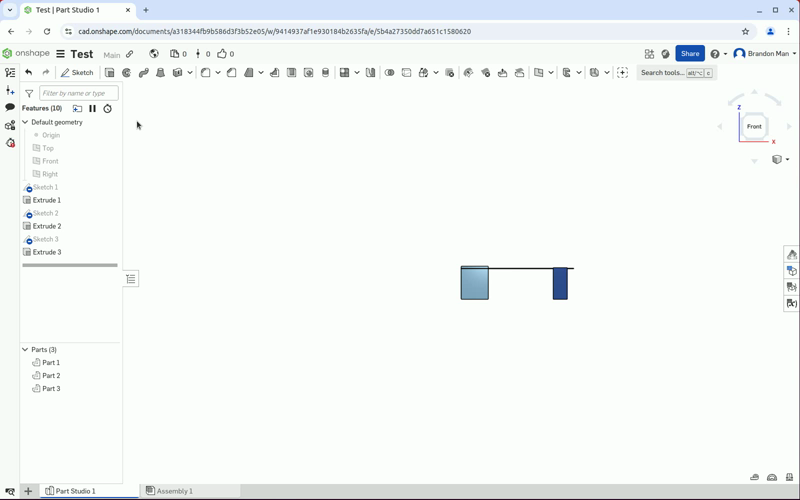
key(shift+h)
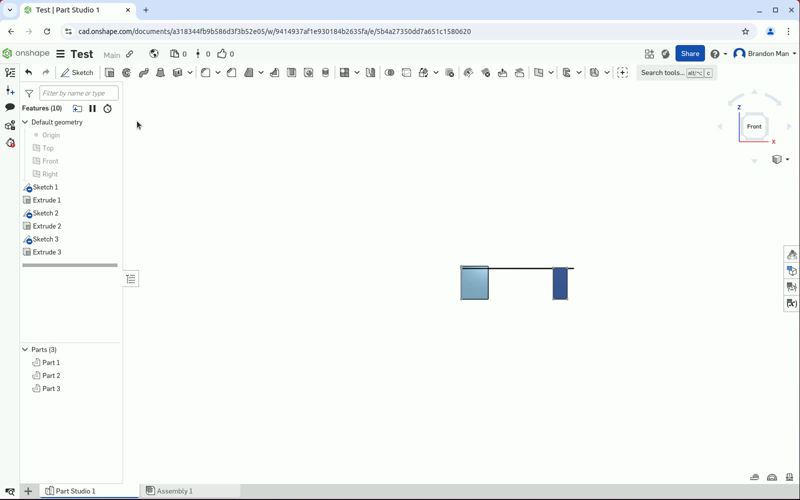
key(shift+7)
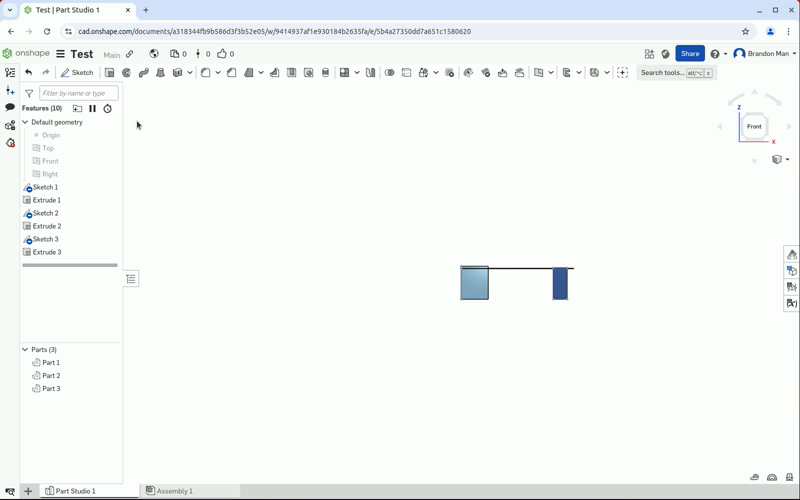
key(left, 2)
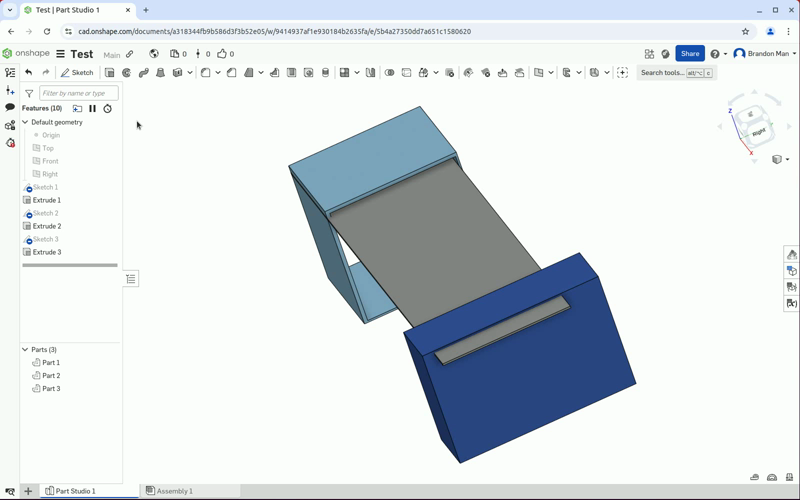
key(down, 2)
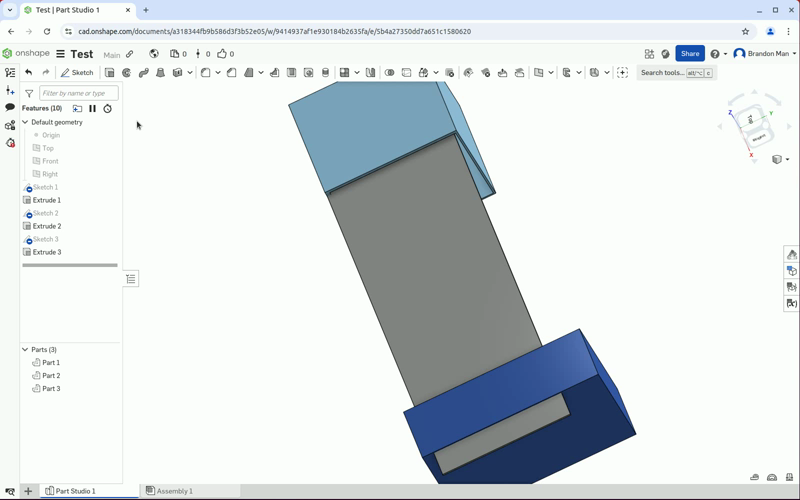
key(up, 2)
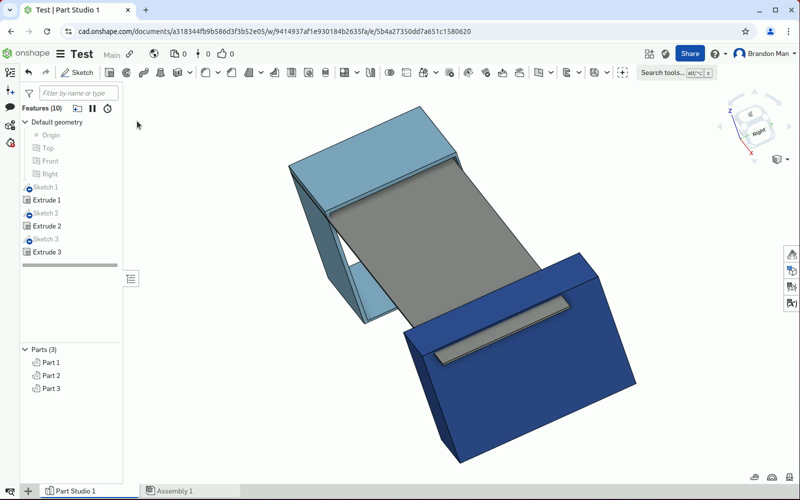
key(right, 2)
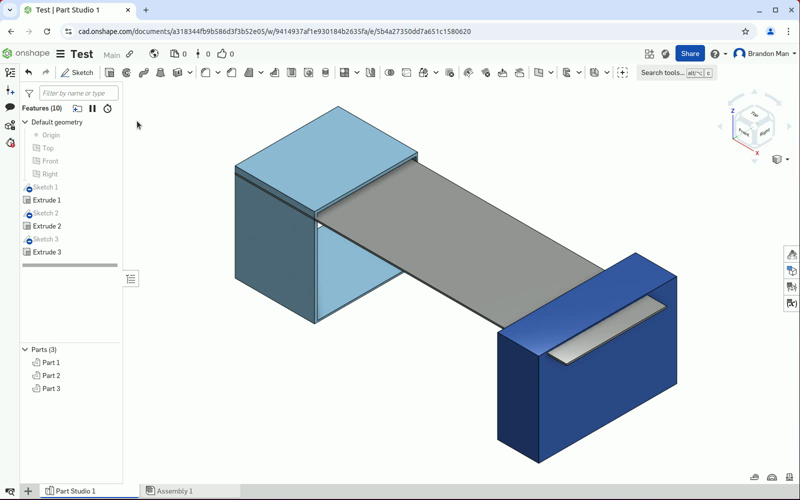
mouse_move(73, 189)
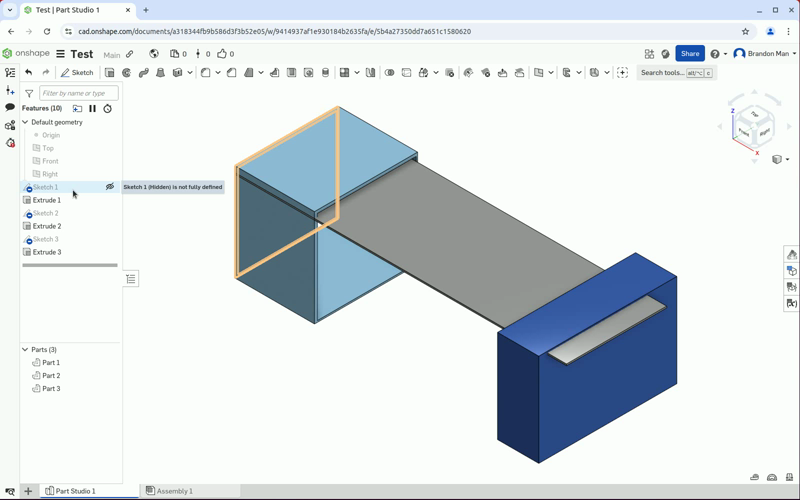
click(73, 189)